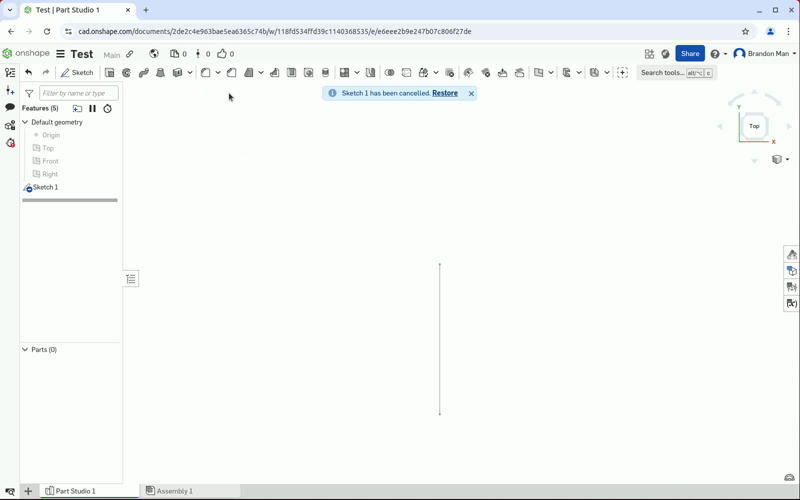
key(shift+h)
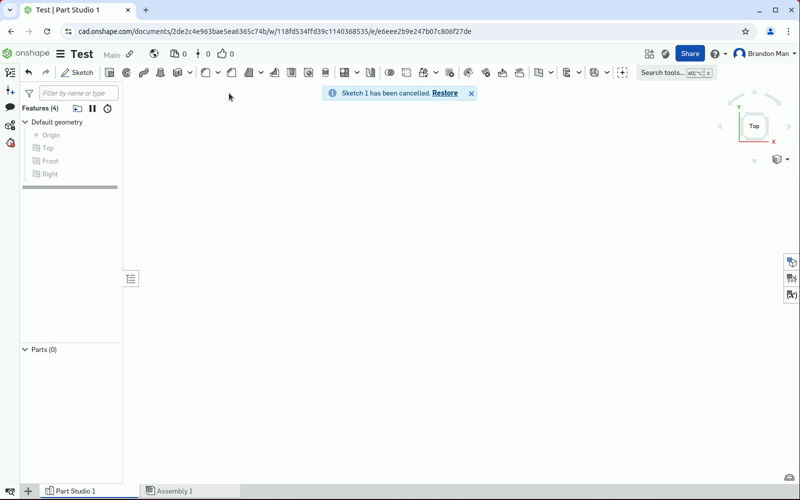
key(shift+s)
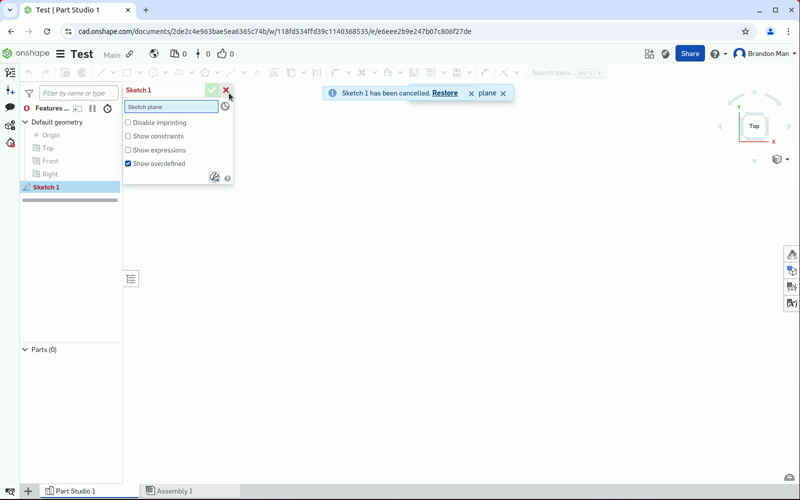
mouse_move(73, 150)
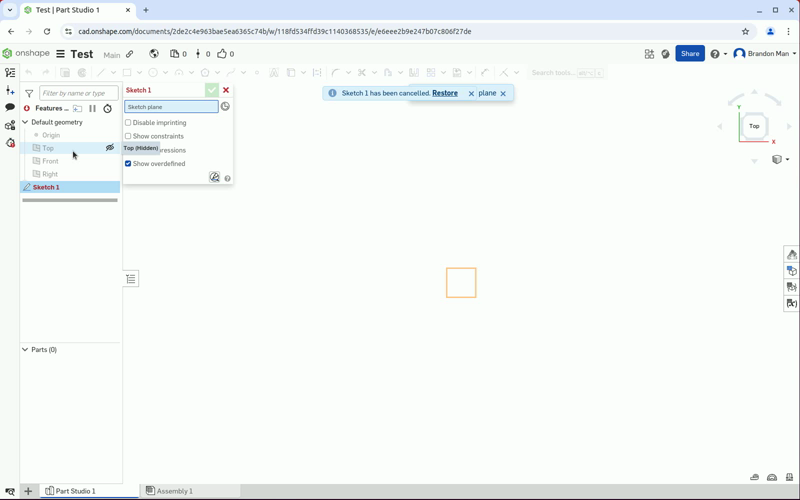
click(73, 150)
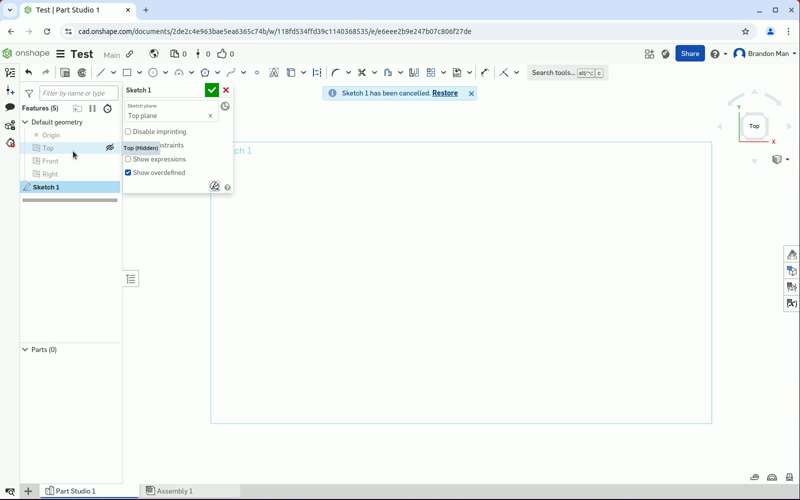
mouse_move(73, 352)
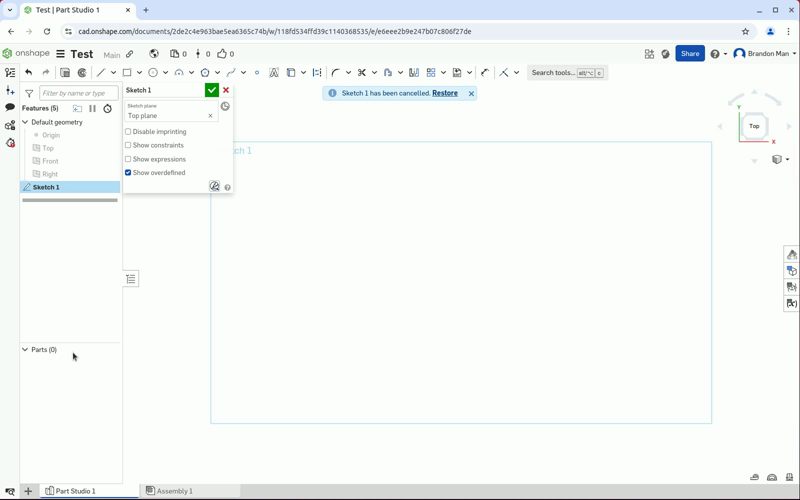
key(y)
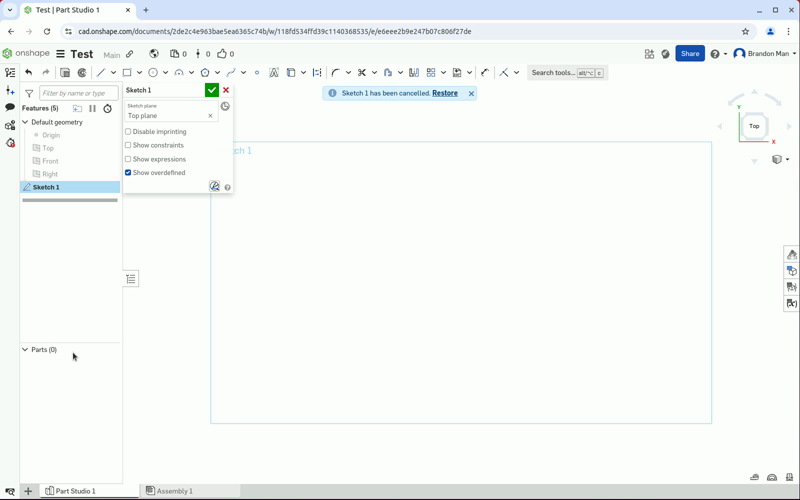
key(l)
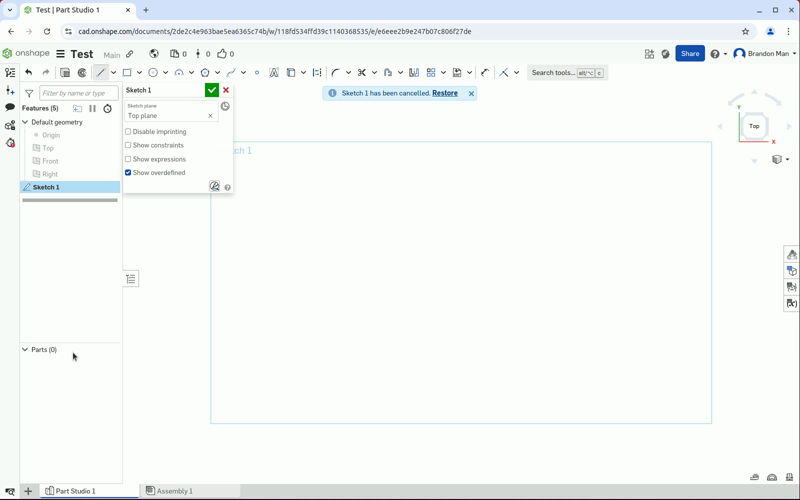
key_down(shift)
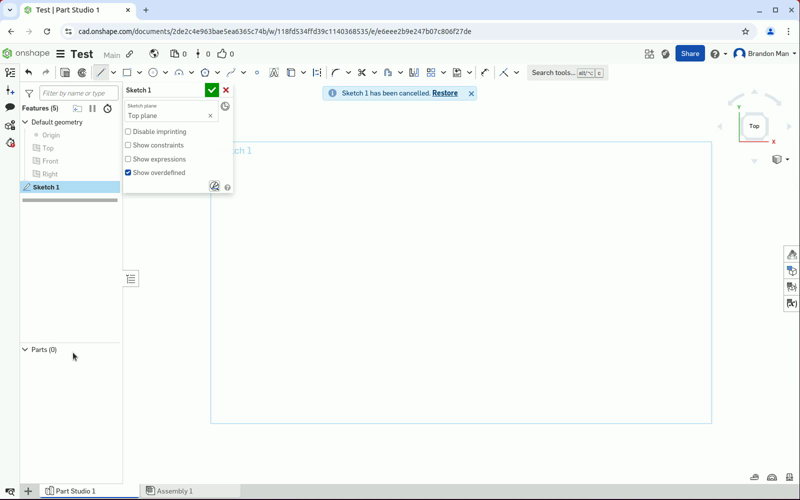
mouse_move(353, 327)
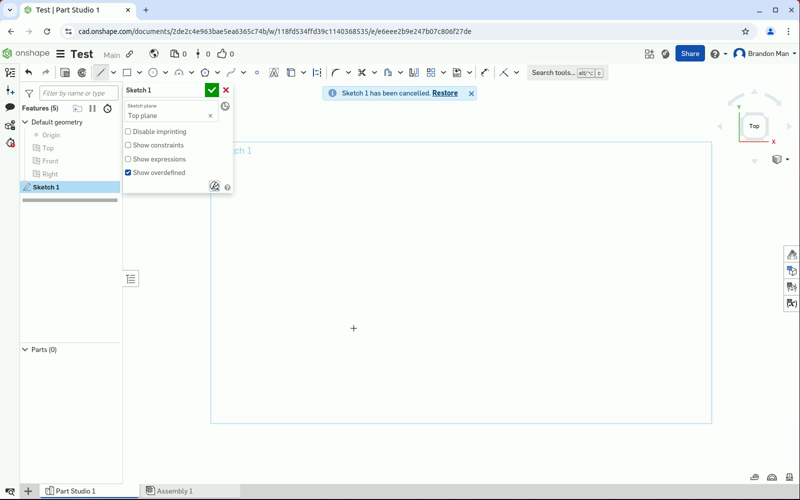
click(353, 327)
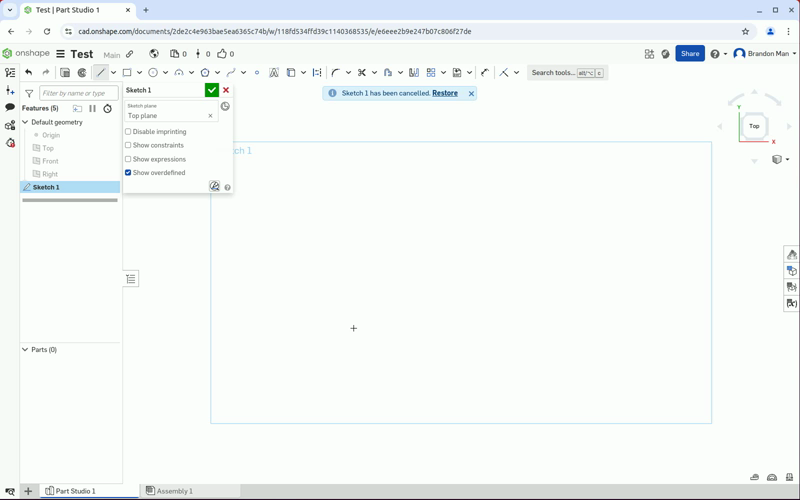
key_up(shift)
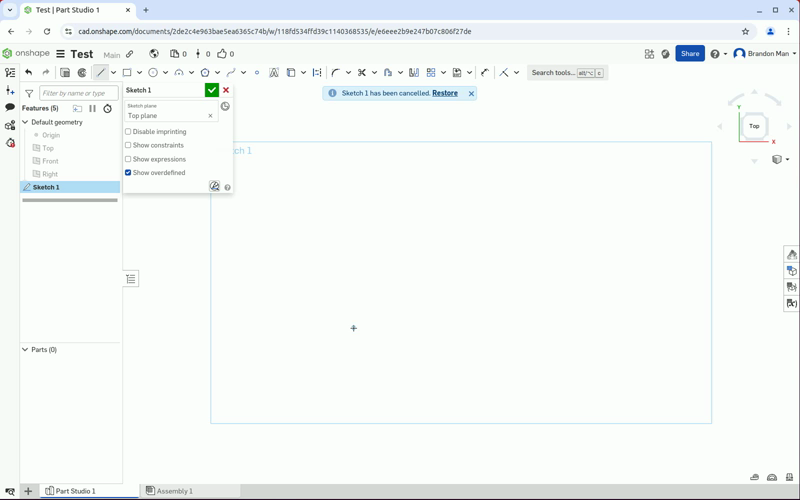
key_down(shift)
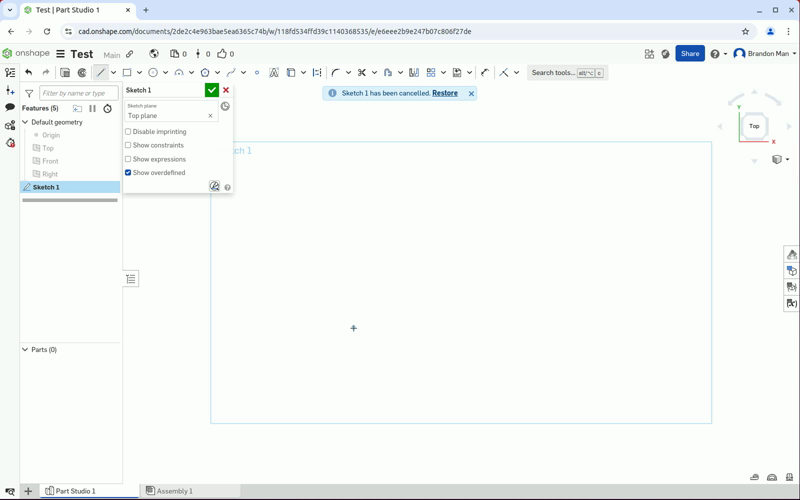
mouse_move(383, 327)
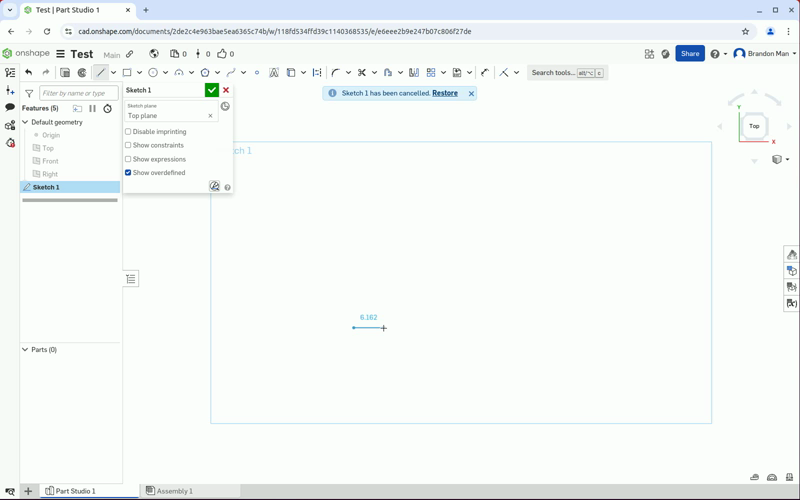
mouse_move(385, 352)
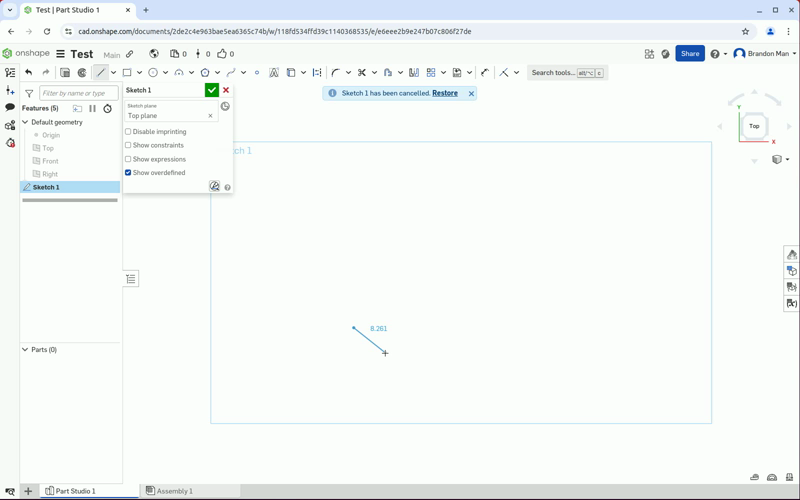
click(385, 352)
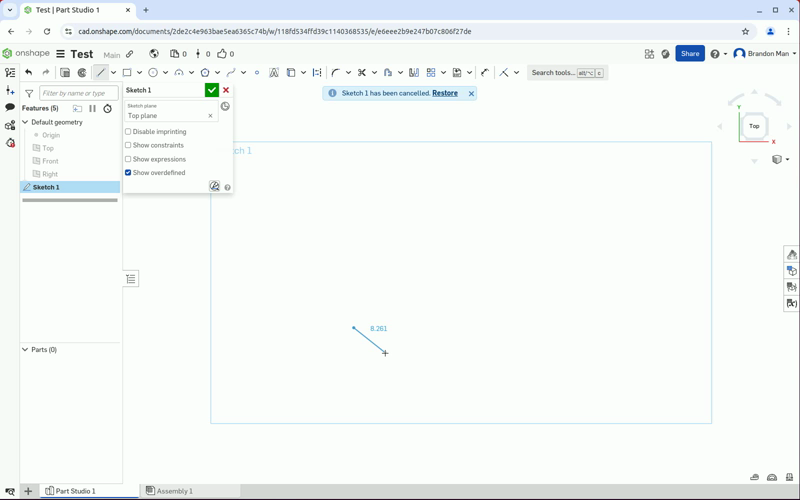
key_up(shift)
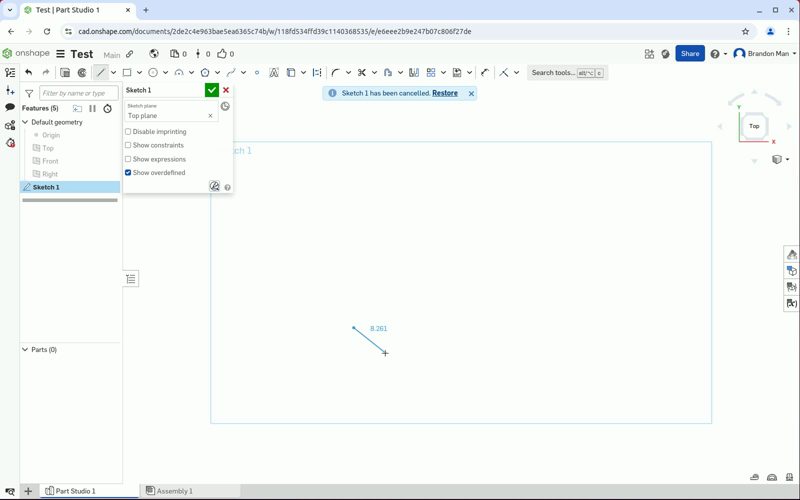
key_down(shift)
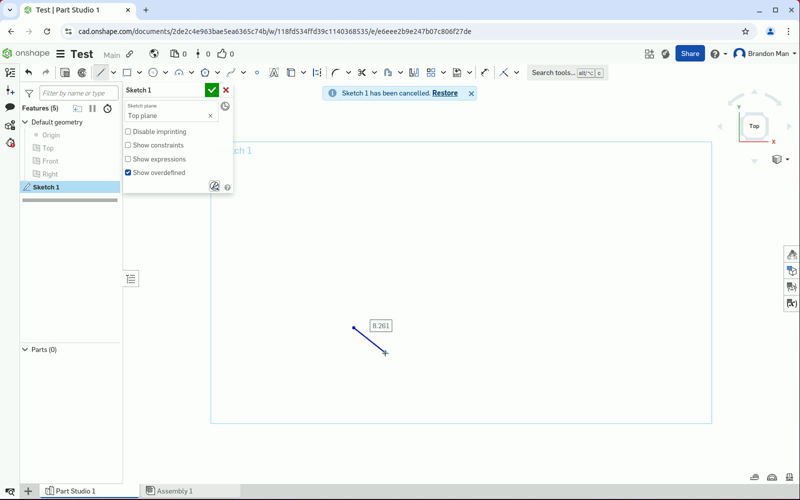
mouse_move(385, 213)
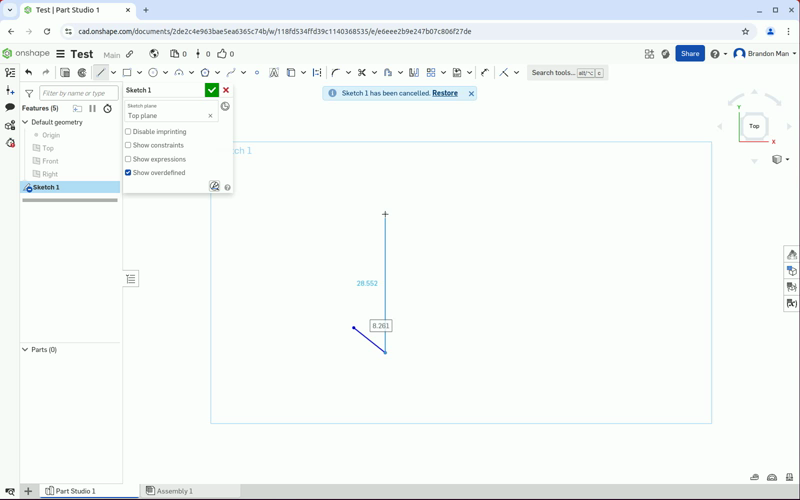
click(385, 213)
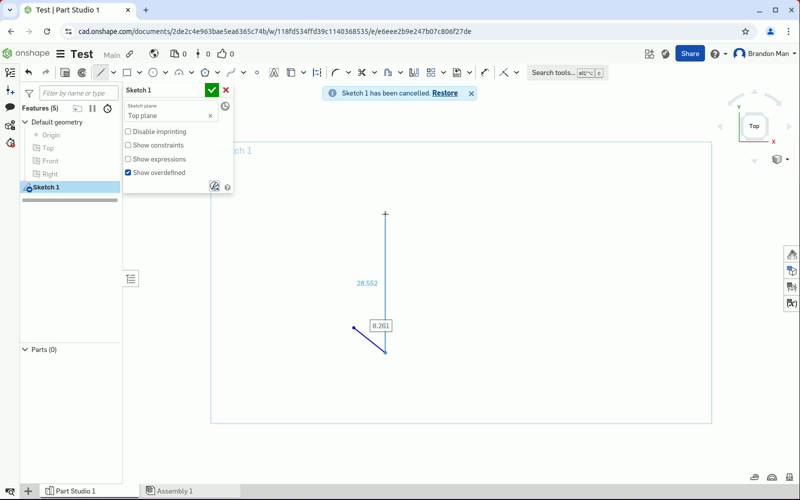
key_up(shift)
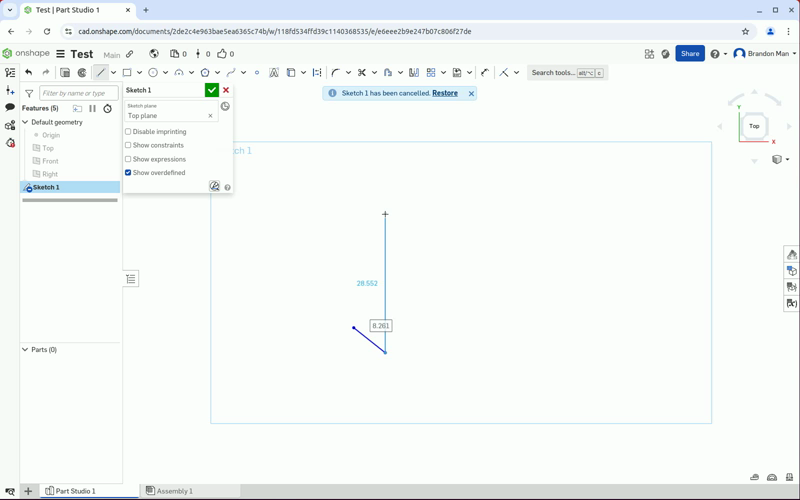
key_down(shift)
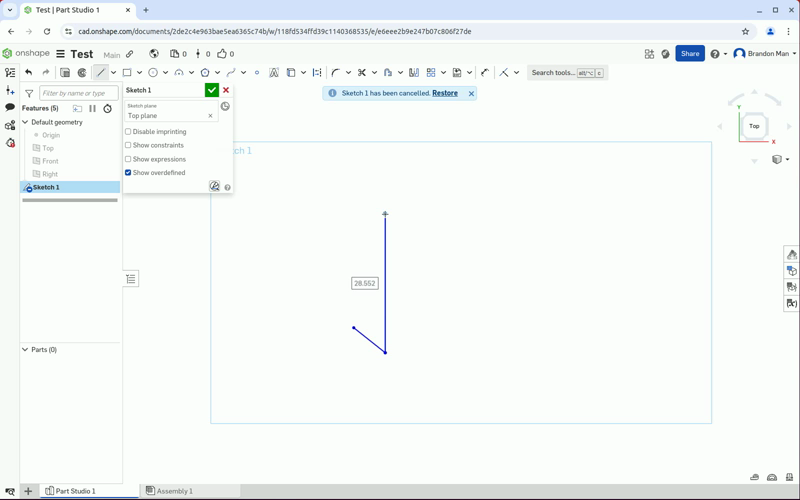
mouse_move(415, 213)
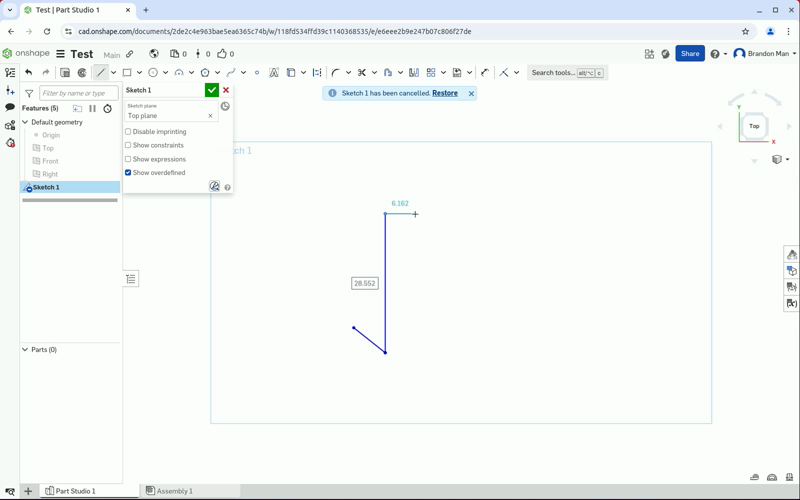
mouse_move(353, 241)
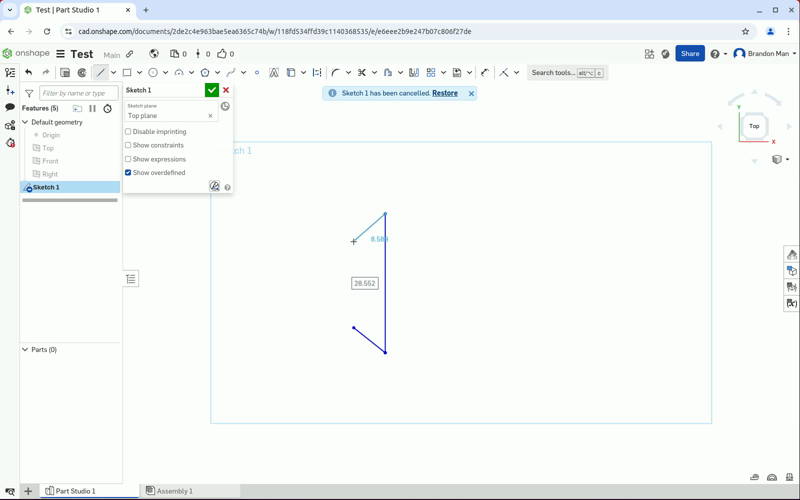
click(353, 241)
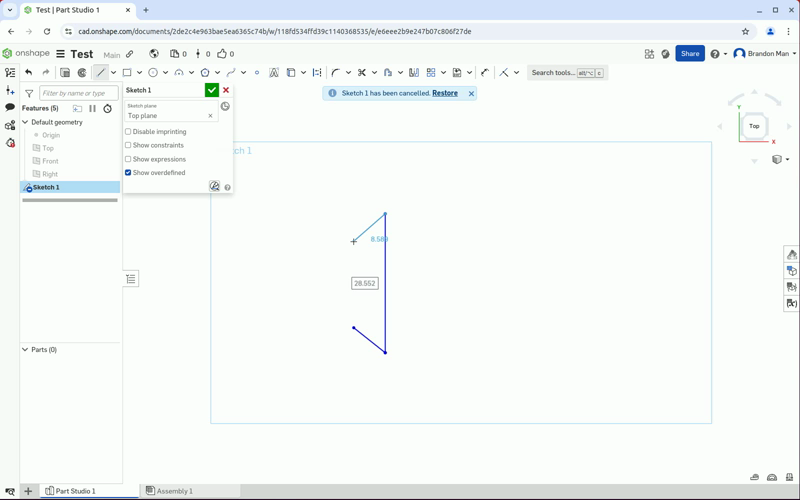
key_up(shift)
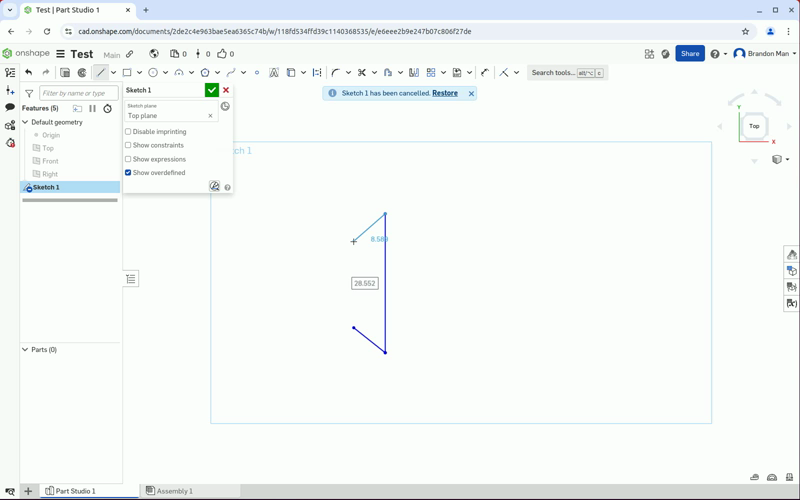
key_down(shift)
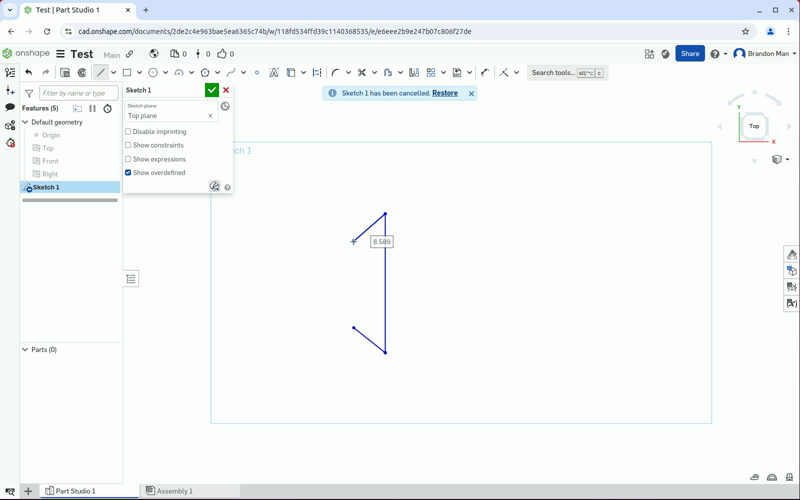
mouse_move(353, 327)
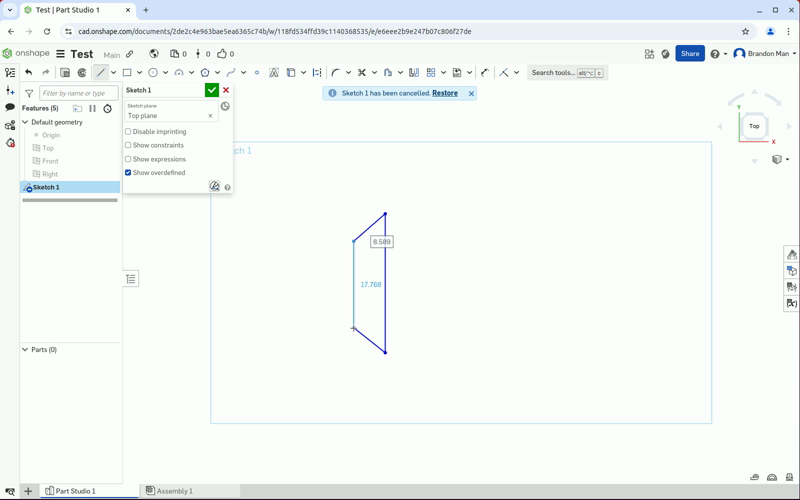
key_up(shift)
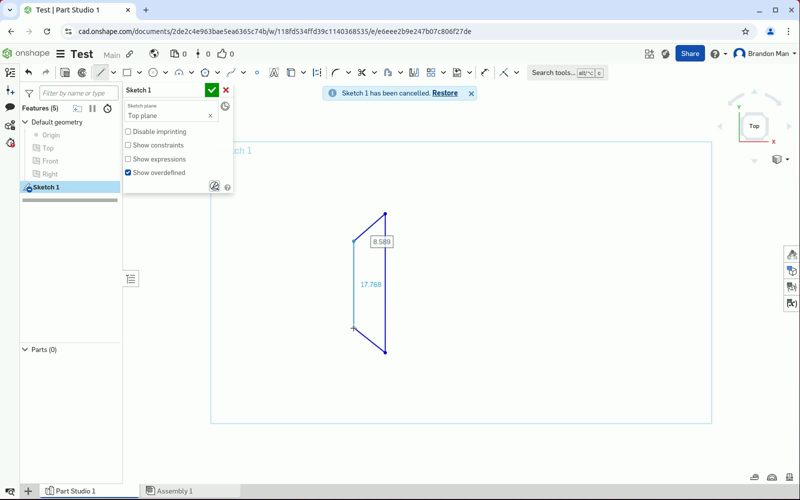
click(353, 327)
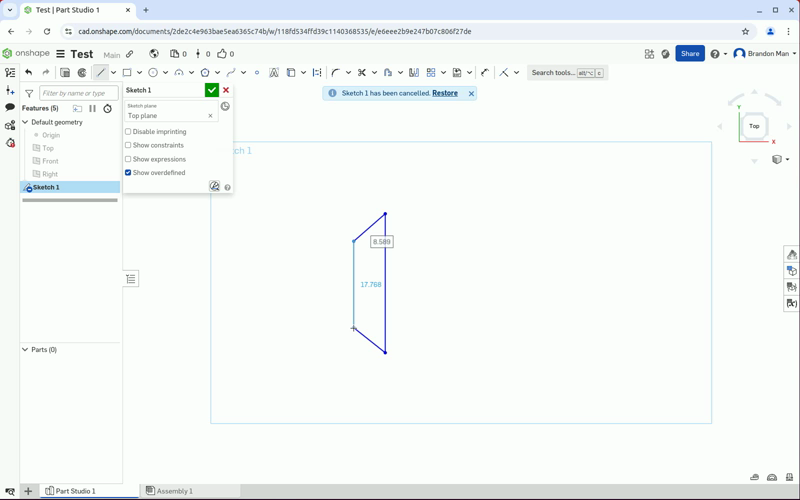
key(esc)
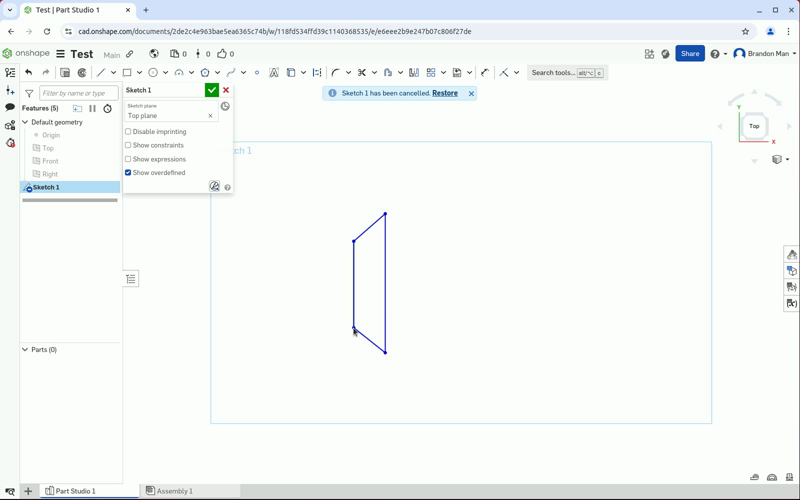
mouse_move(358, 240)
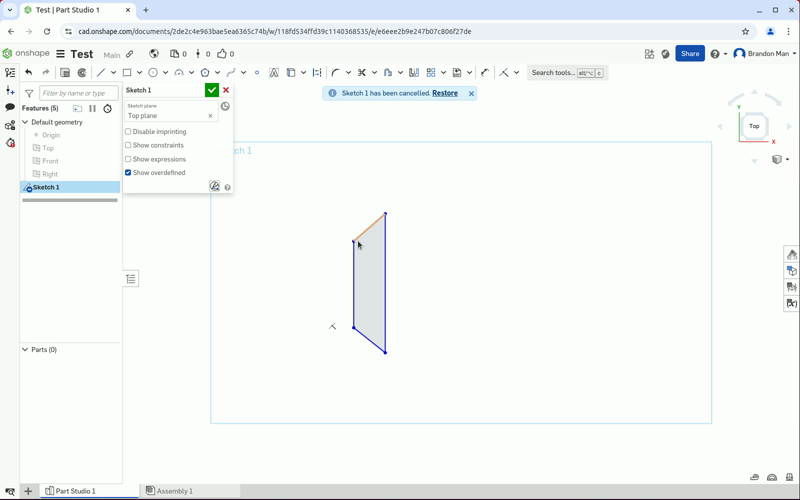
click(358, 240)
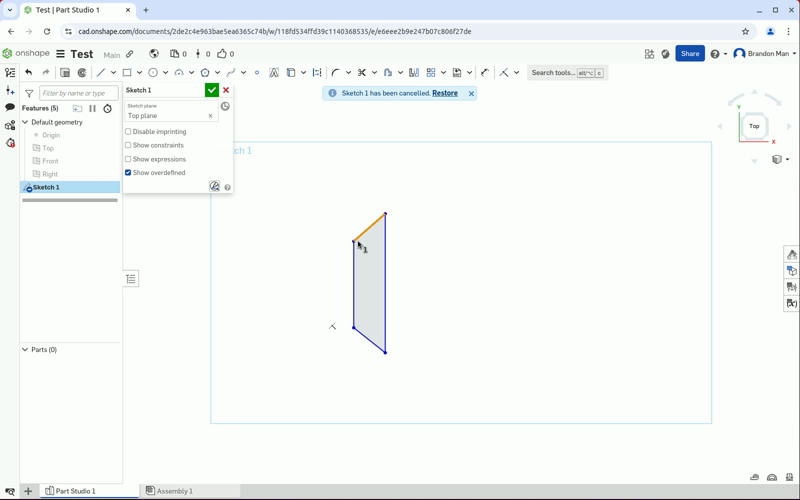
mouse_move(73, 352)
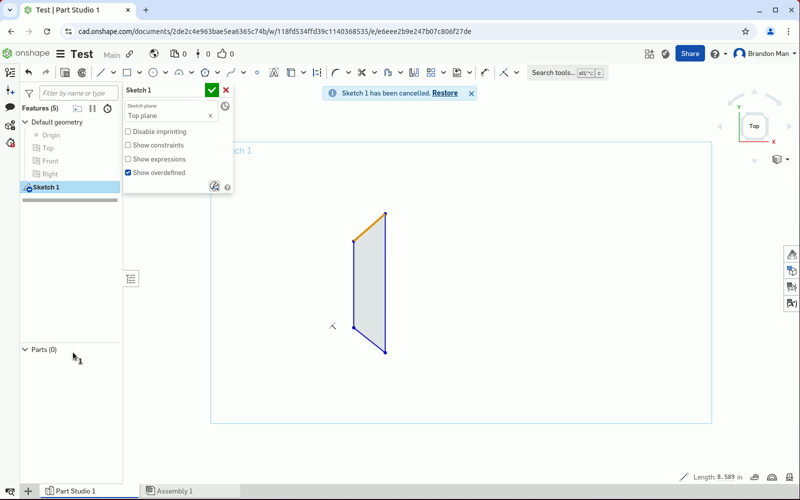
key(shift+y)
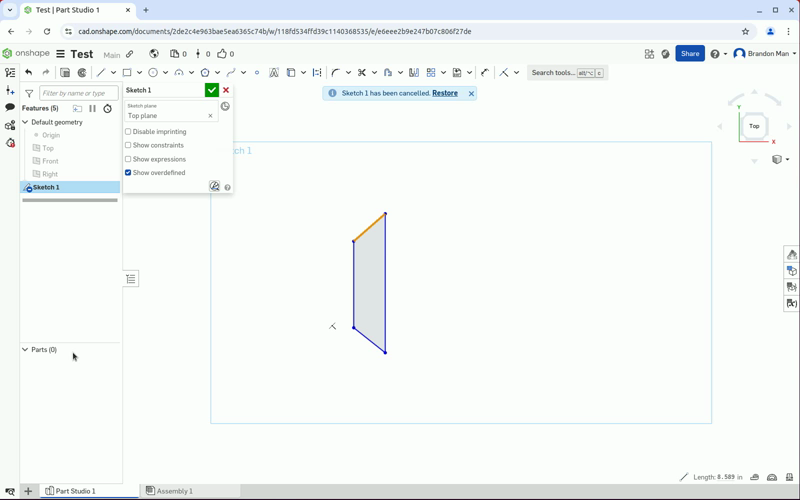
key(shift+e)
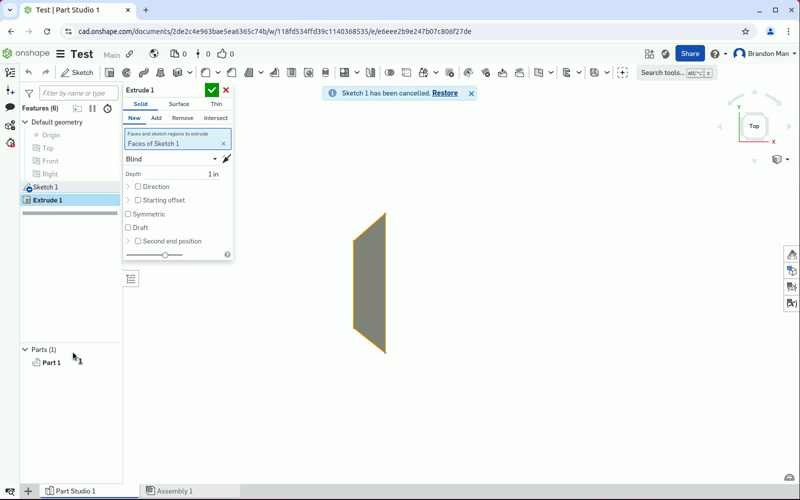
mouse_move(143, 106)
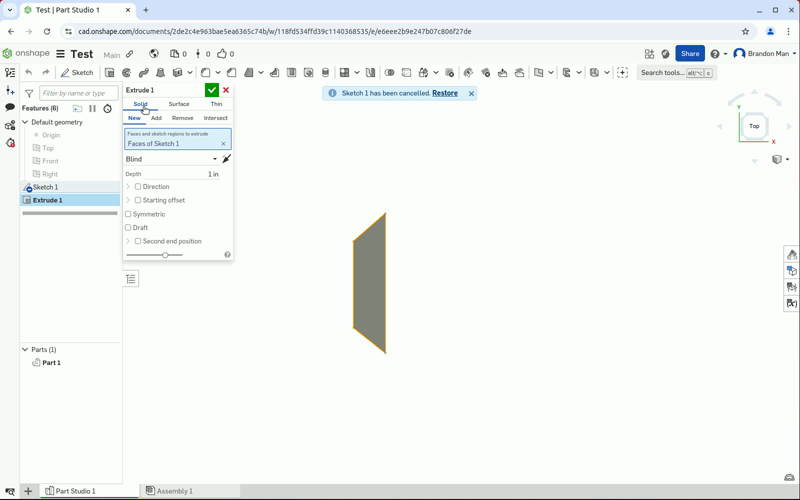
click(143, 106)
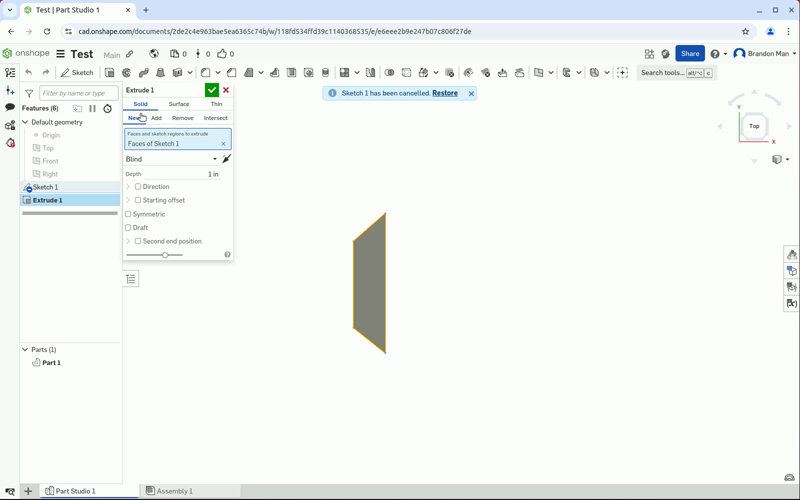
mouse_move(137, 120)
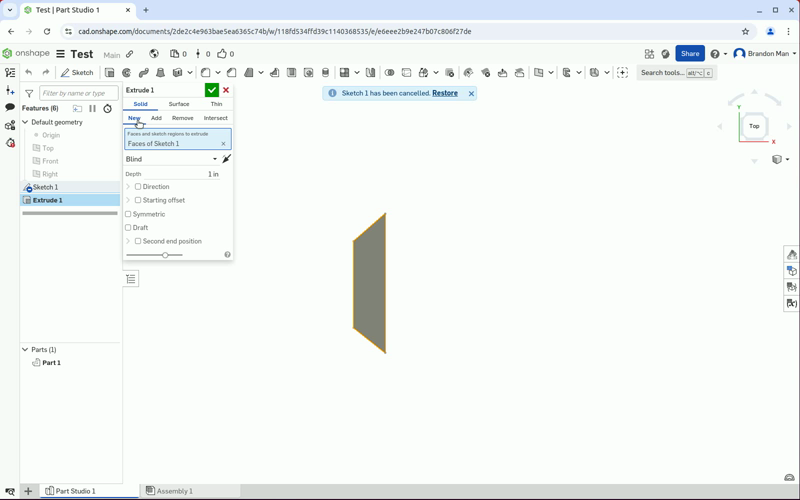
click(137, 120)
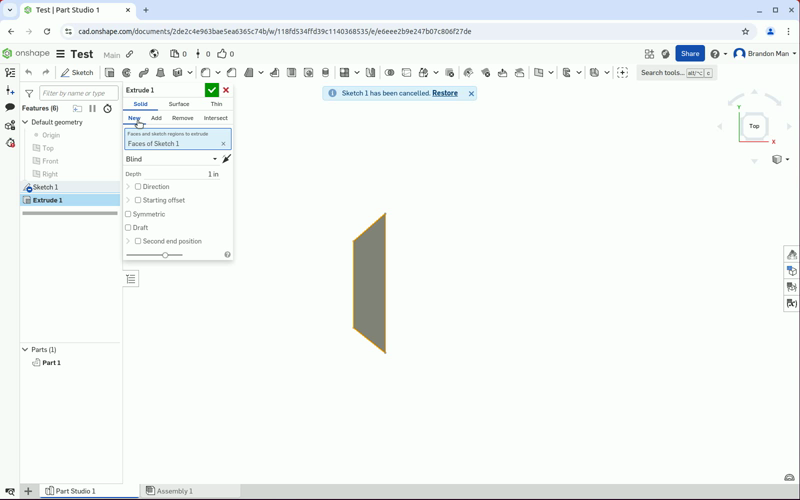
key(tab, 4)
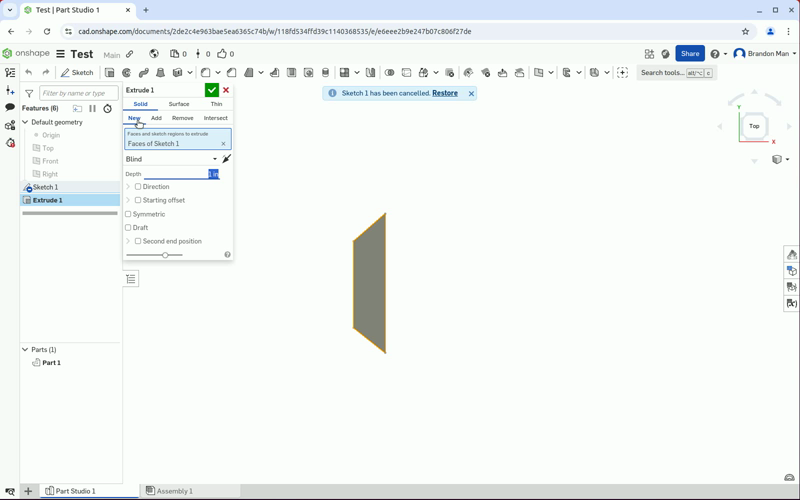
text(1.444)
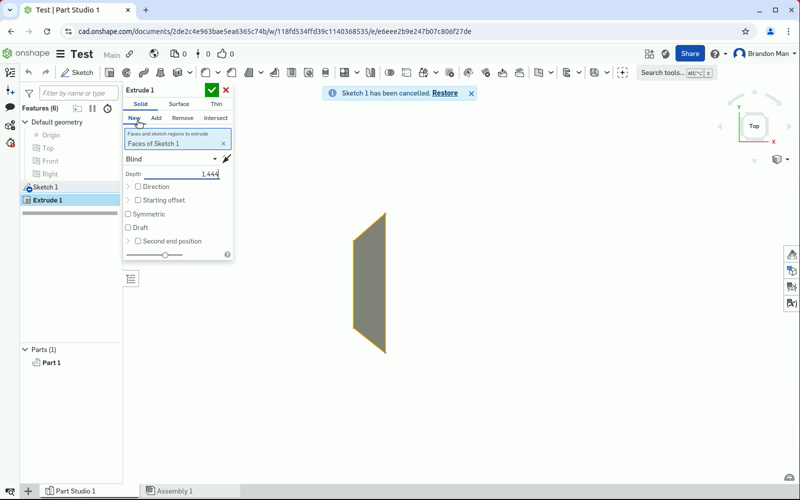
key(enter)
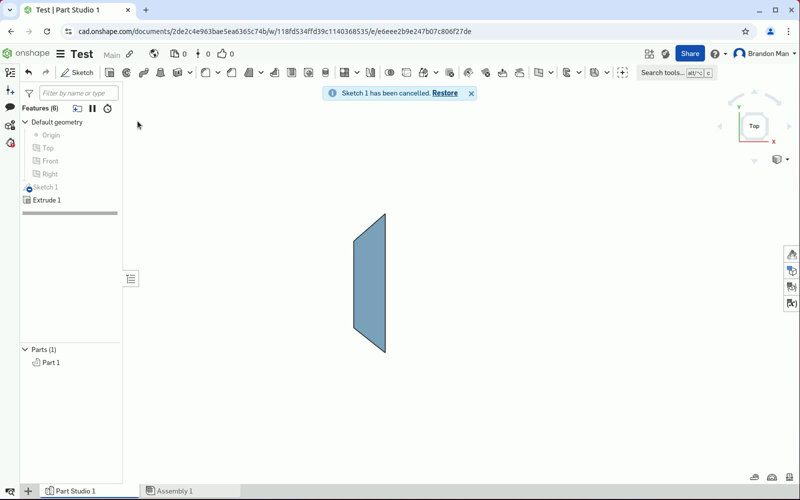
key(shift+h)
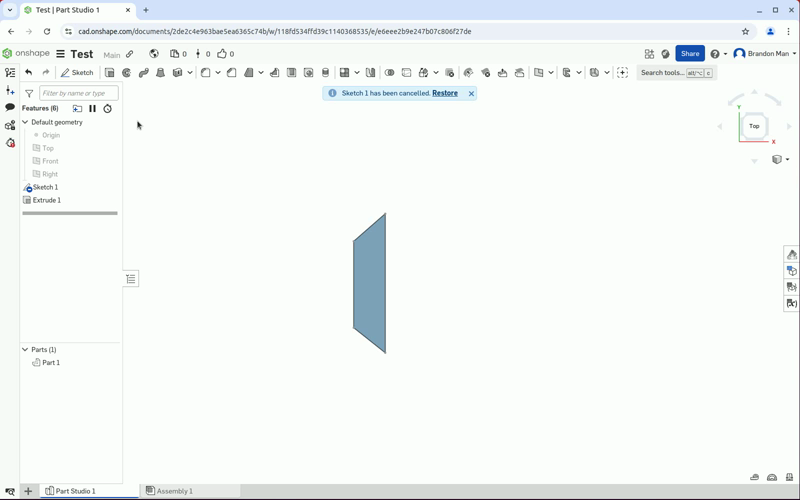
key(shift+h)
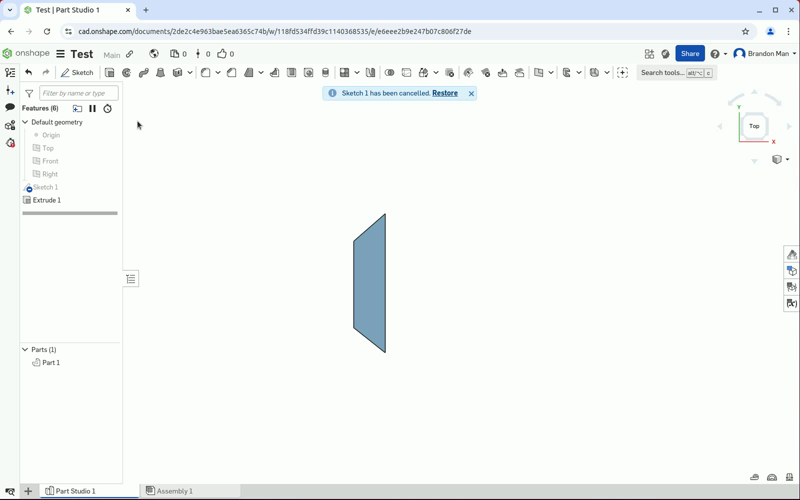
mouse_move(73, 189)
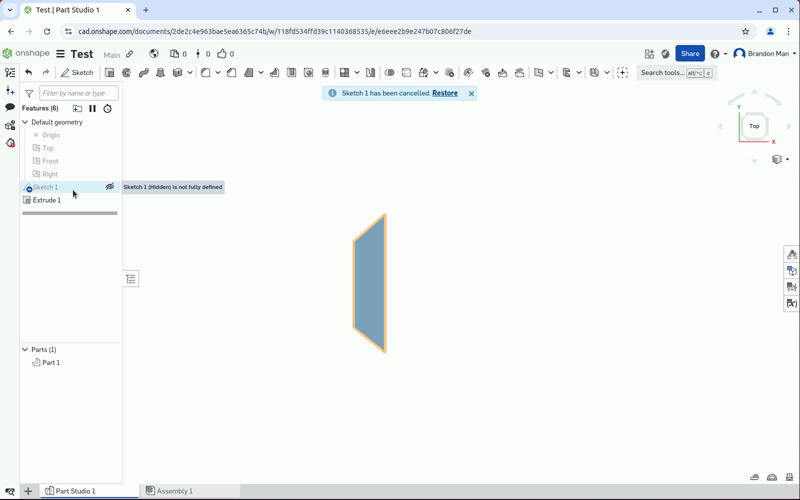
click(73, 189)
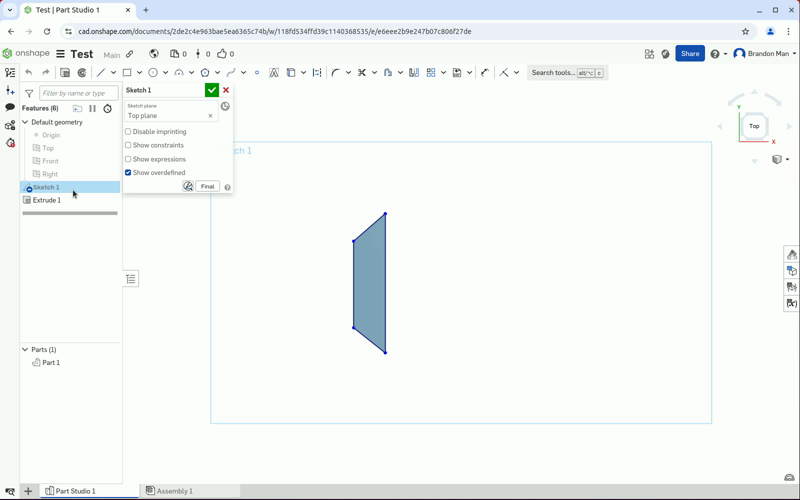
mouse_move(229, 92)
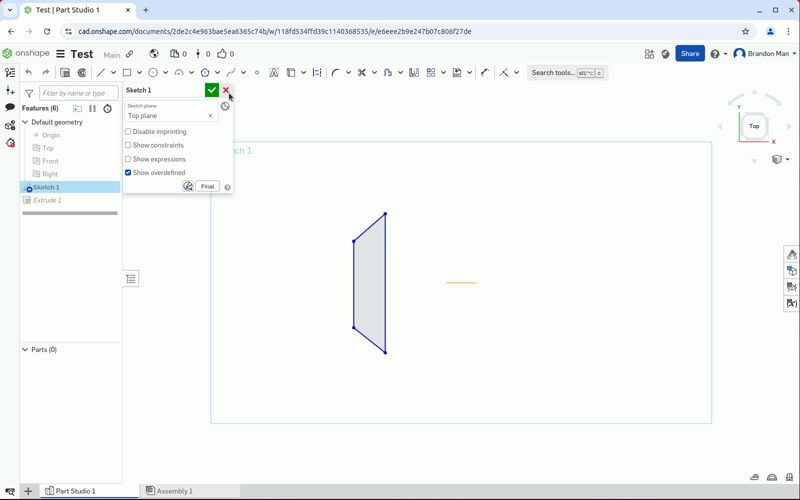
click(229, 92)
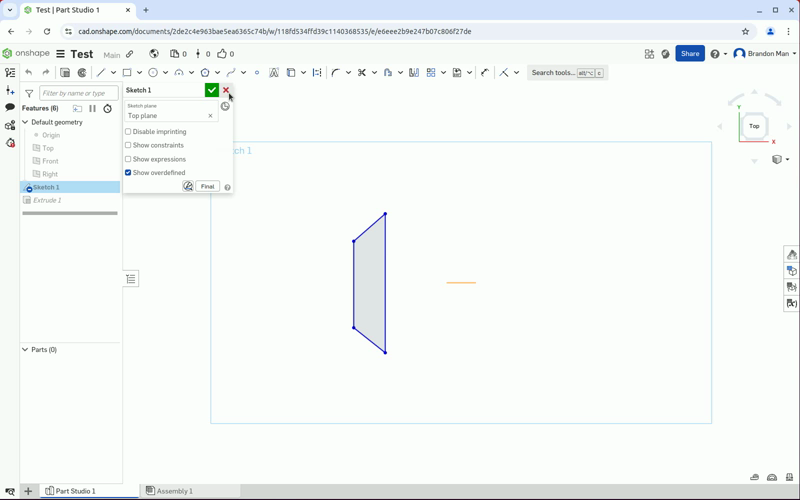
key(shift+s)
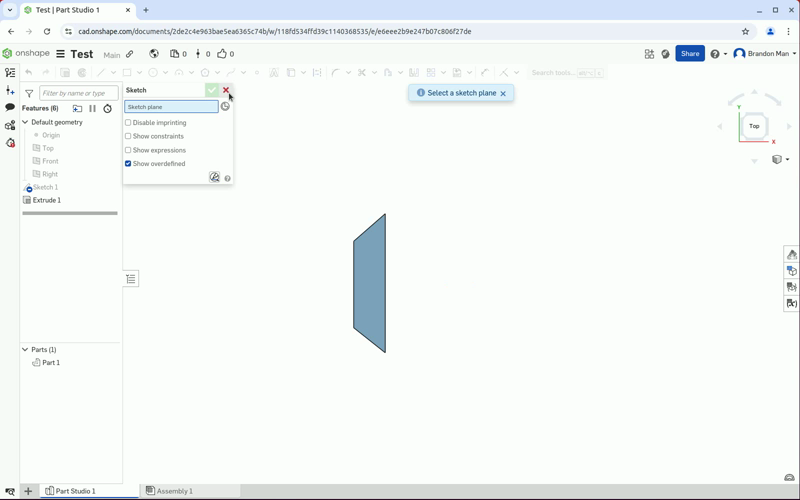
mouse_move(73, 150)
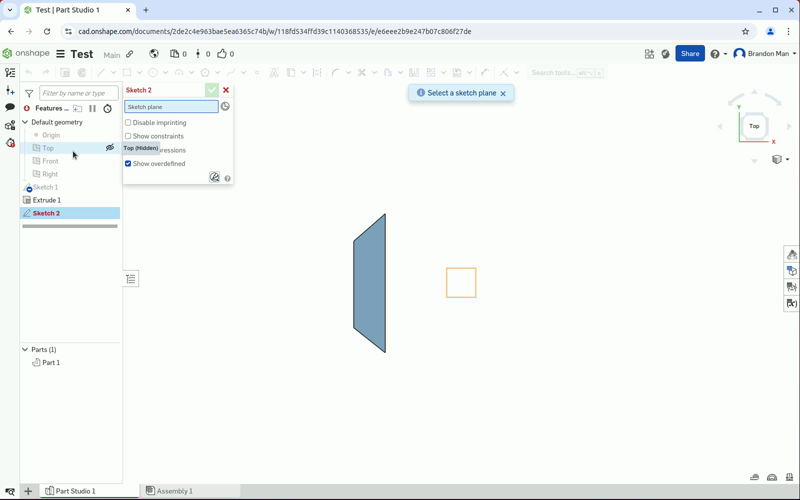
click(73, 150)
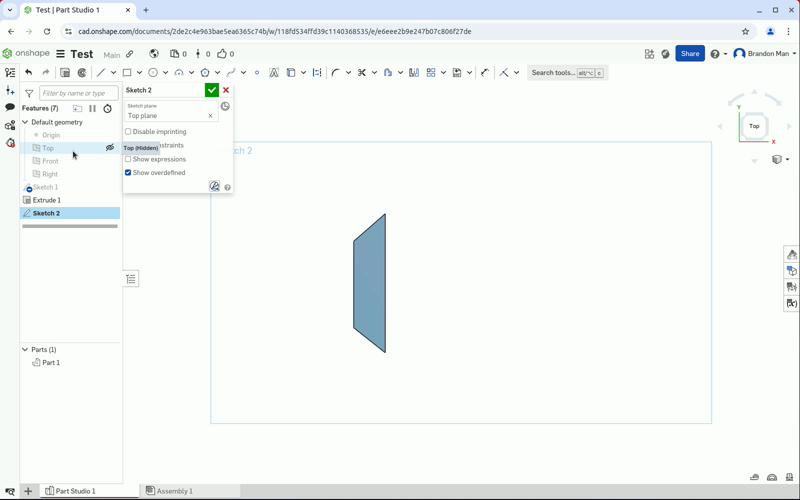
mouse_move(73, 352)
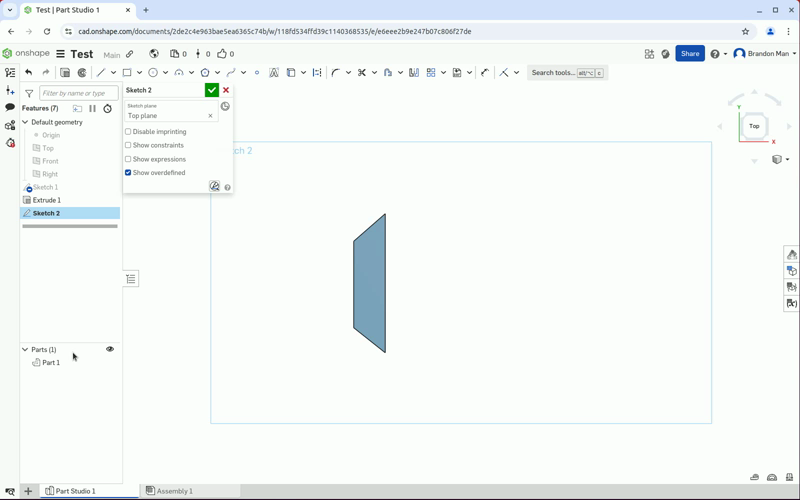
key(y)
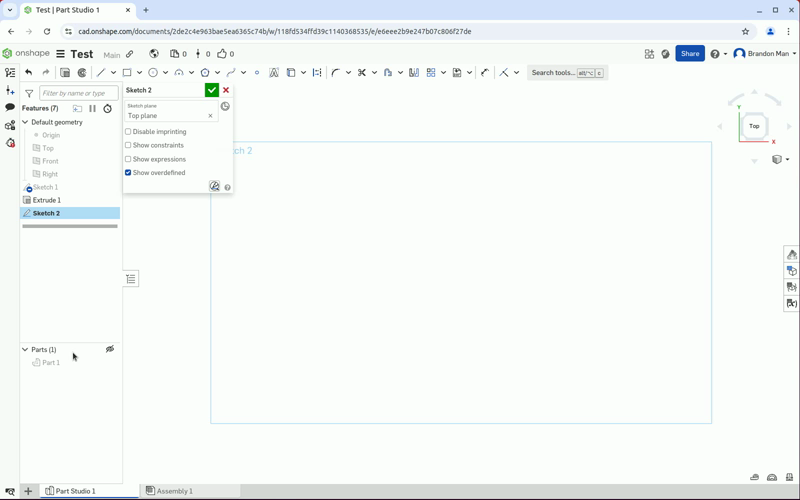
key(l)
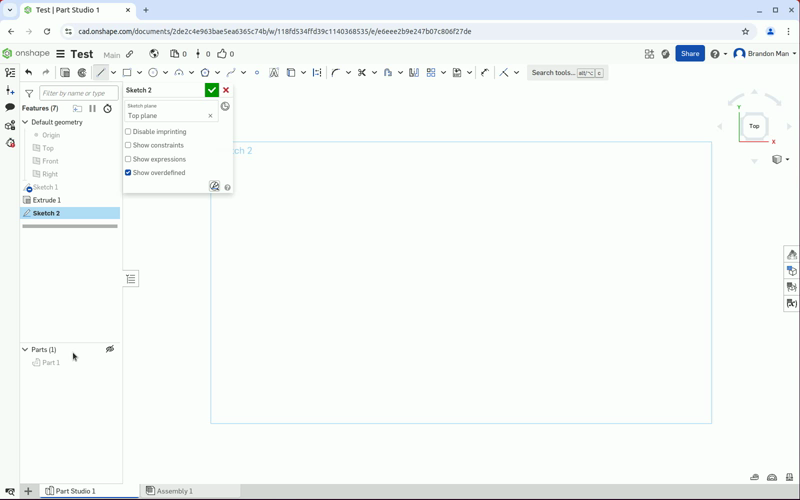
key_down(shift)
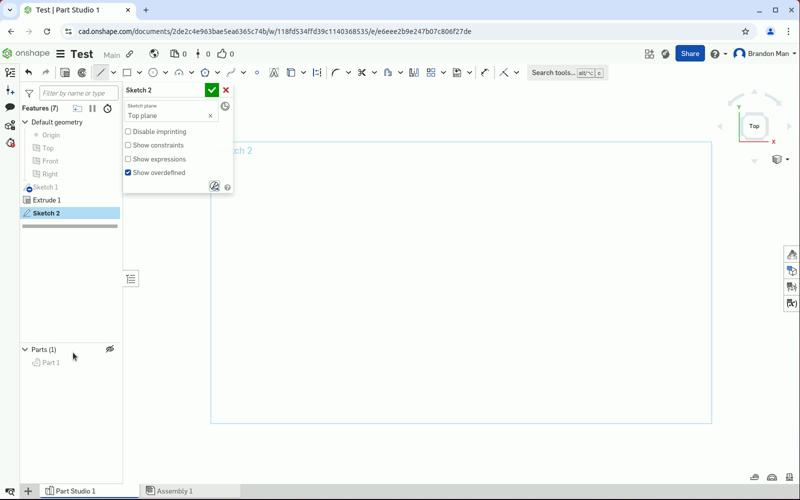
mouse_move(385, 353)
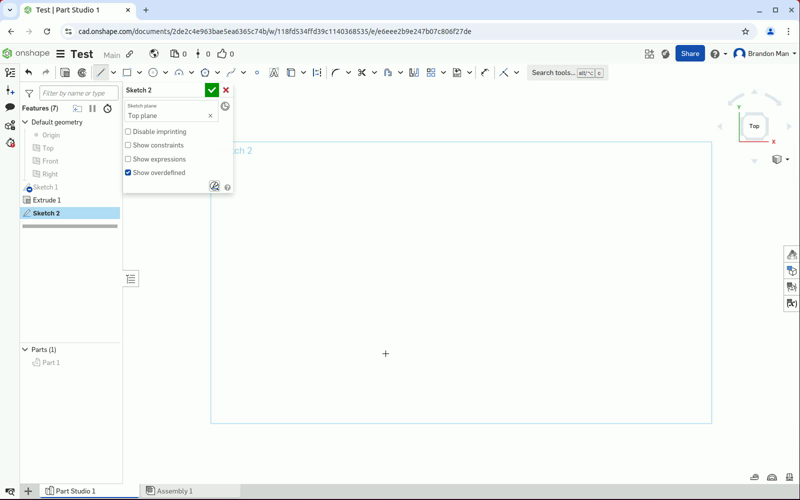
click(385, 353)
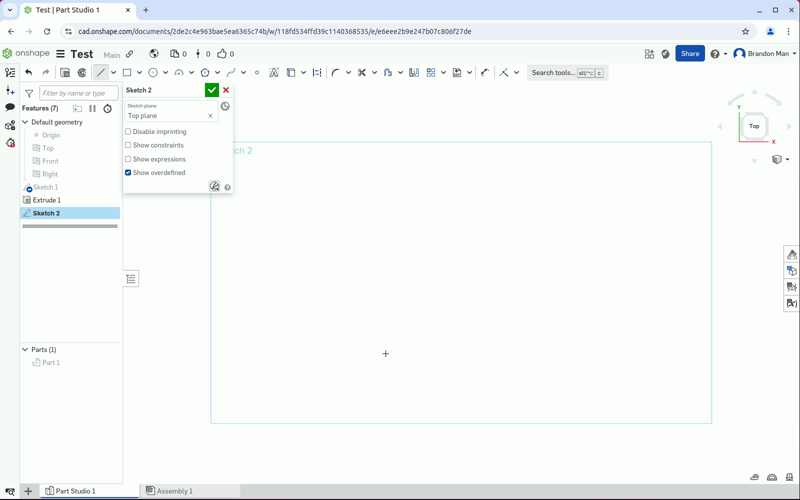
key_up(shift)
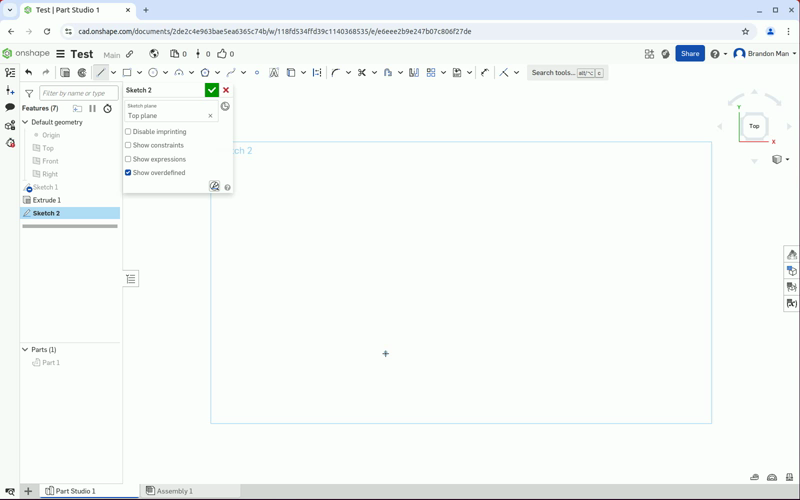
key_down(shift)
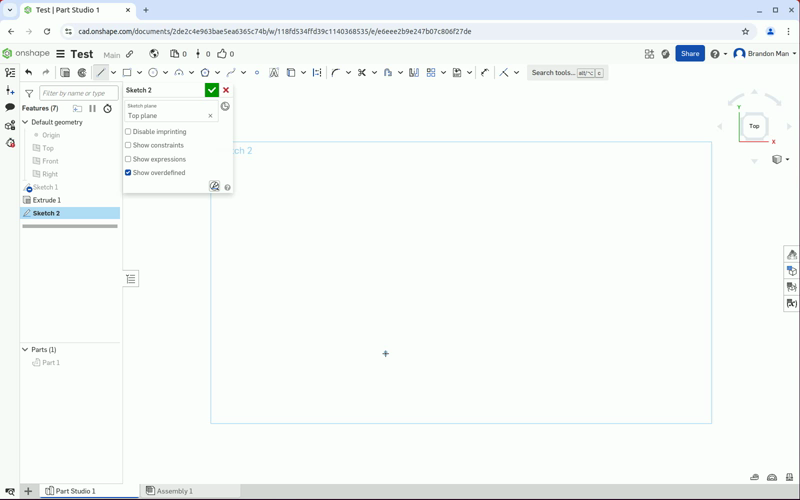
mouse_move(535, 353)
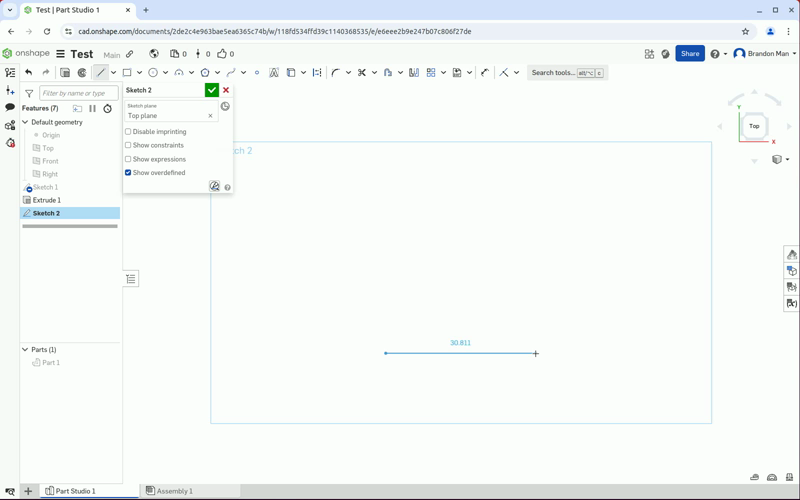
click(535, 353)
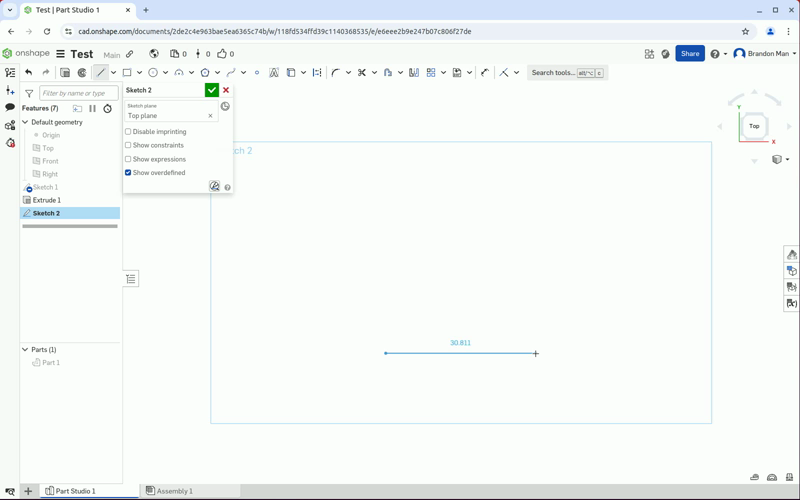
key_up(shift)
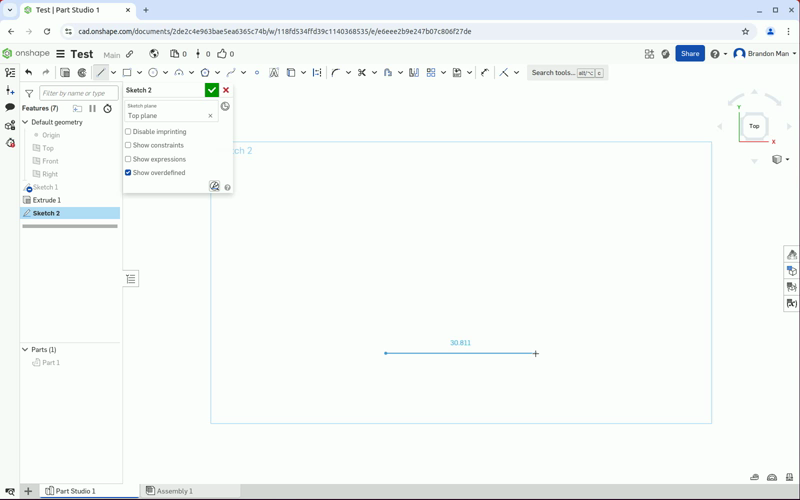
key_down(shift)
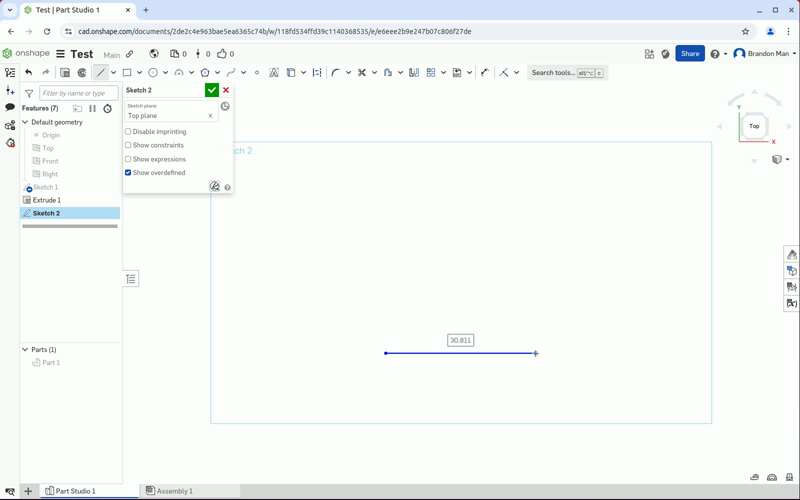
mouse_move(535, 214)
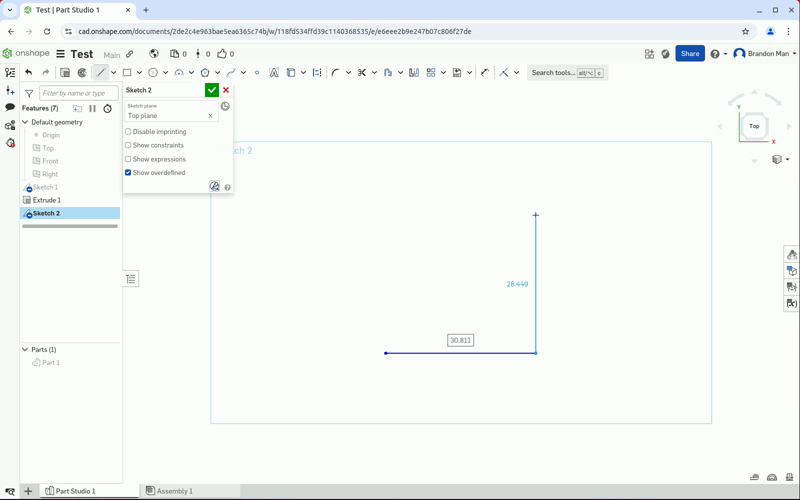
click(535, 214)
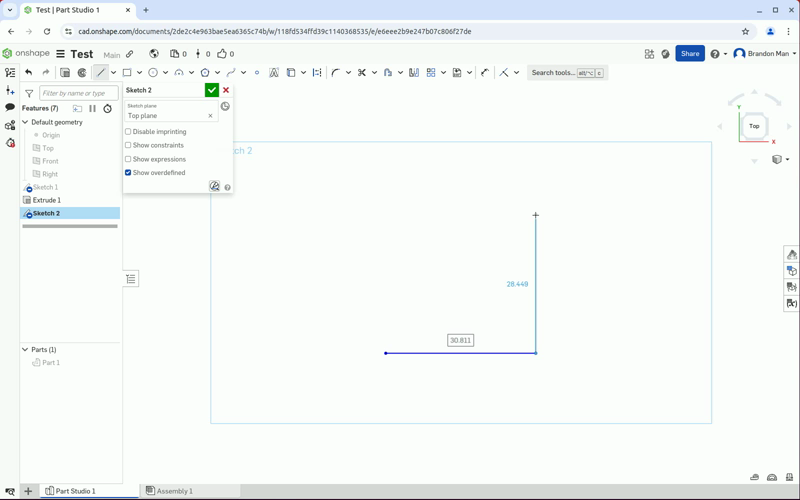
key_up(shift)
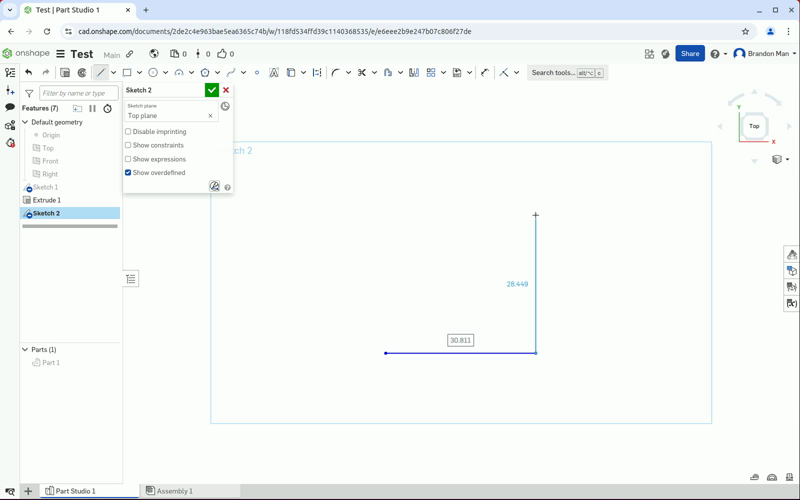
key_down(shift)
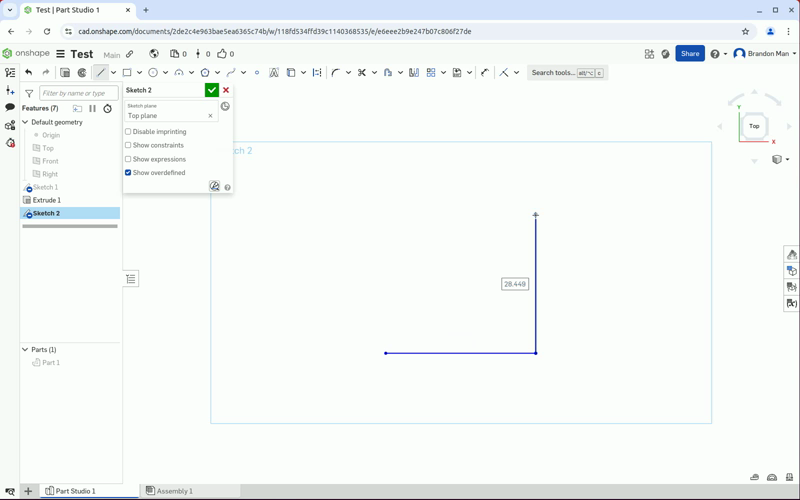
mouse_move(385, 214)
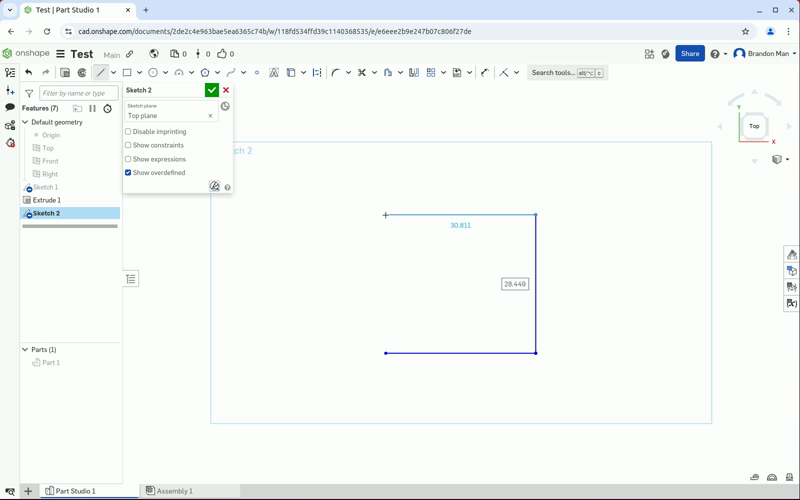
click(385, 214)
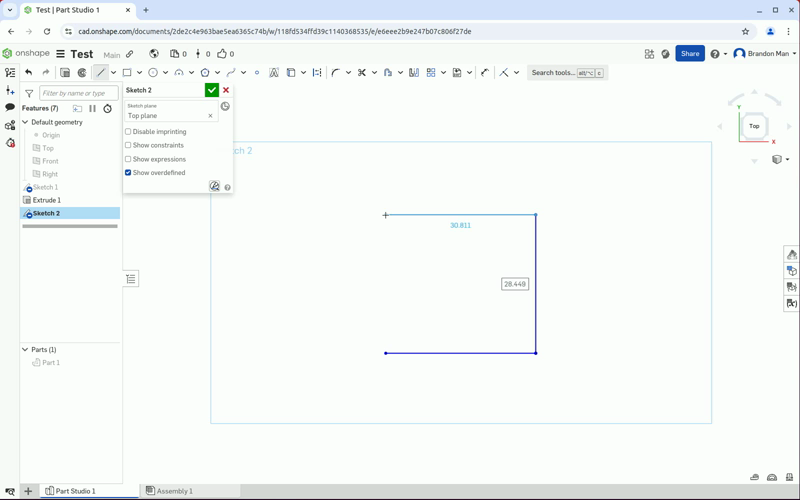
key_up(shift)
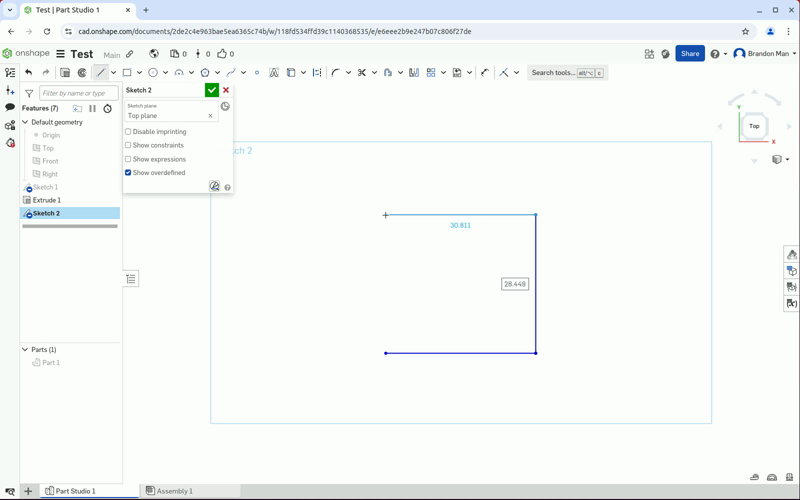
key_down(shift)
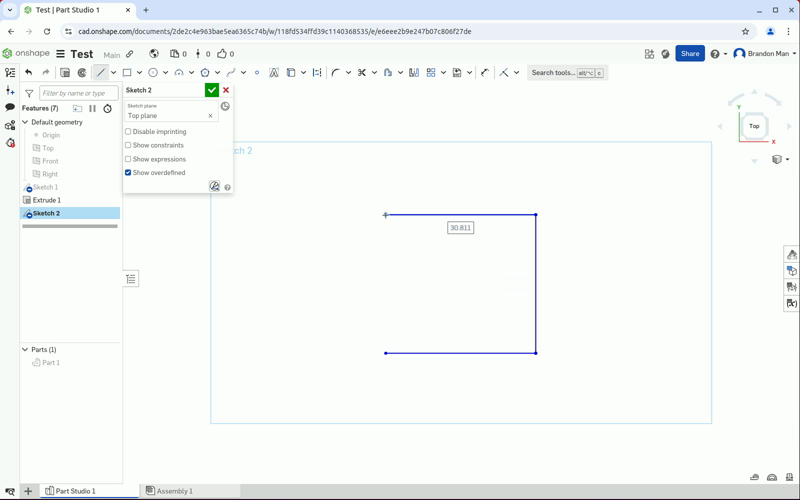
mouse_move(385, 353)
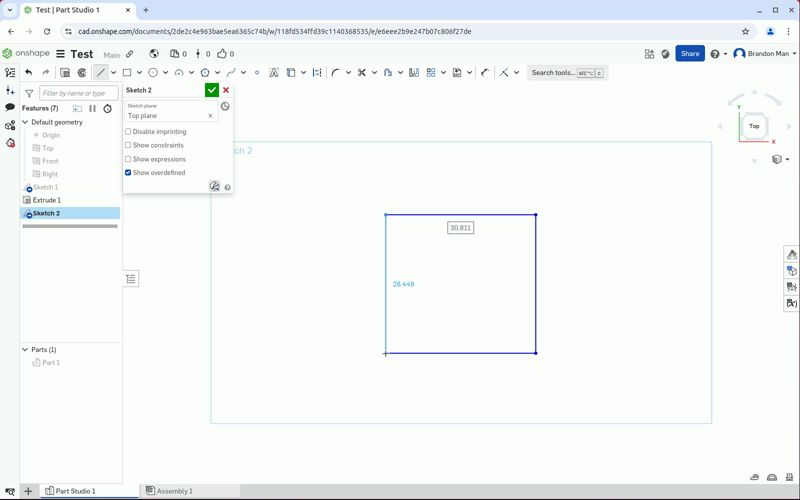
key_up(shift)
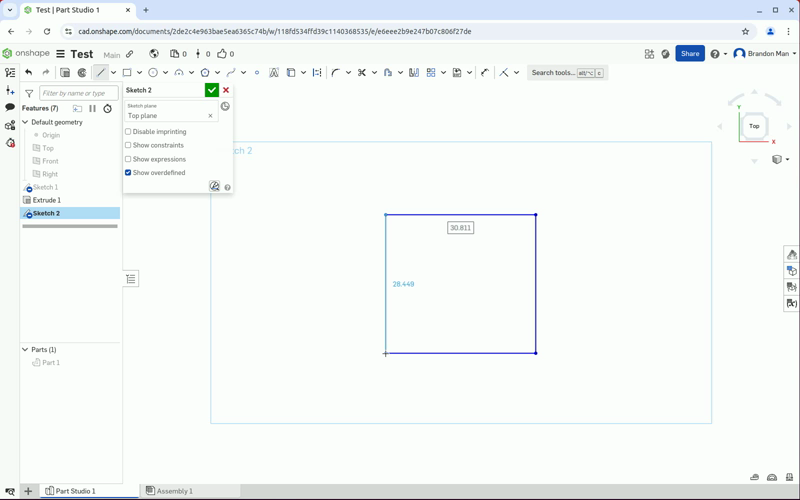
click(385, 353)
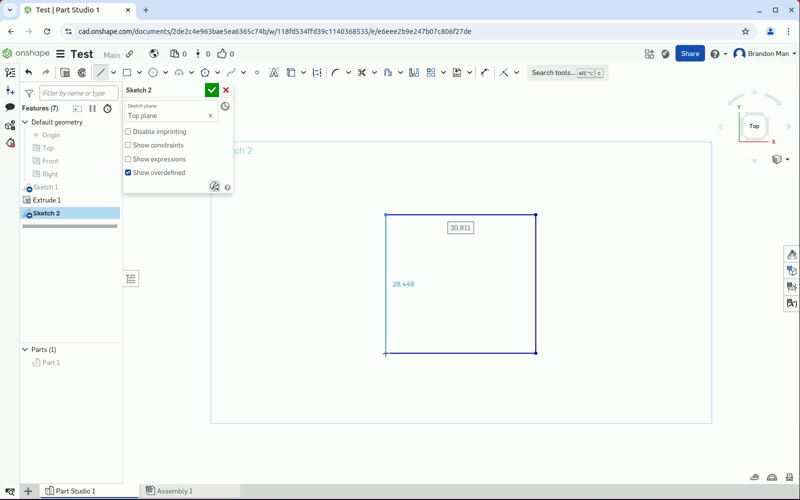
key(esc)
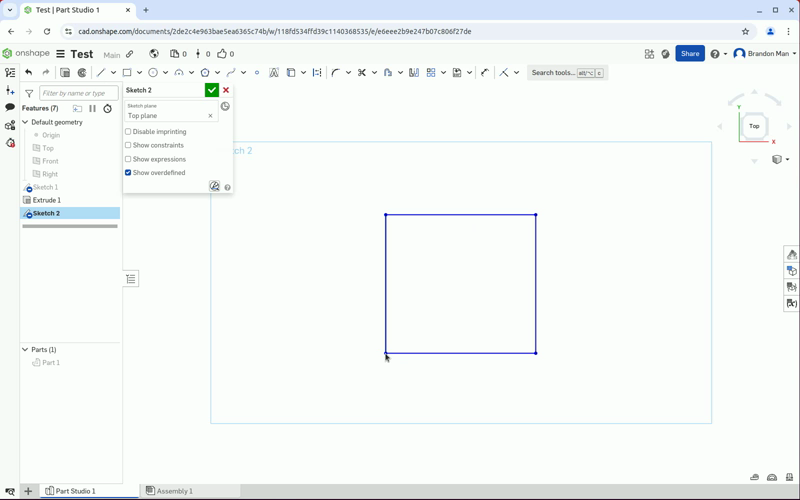
mouse_move(425, 264)
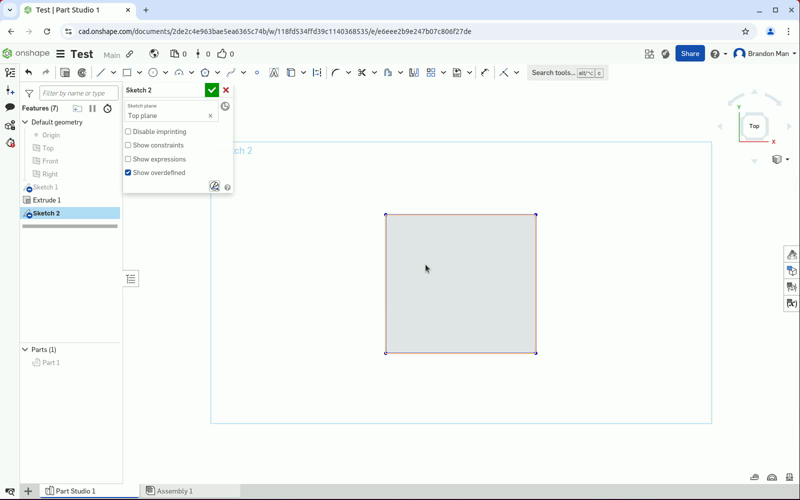
click(425, 264)
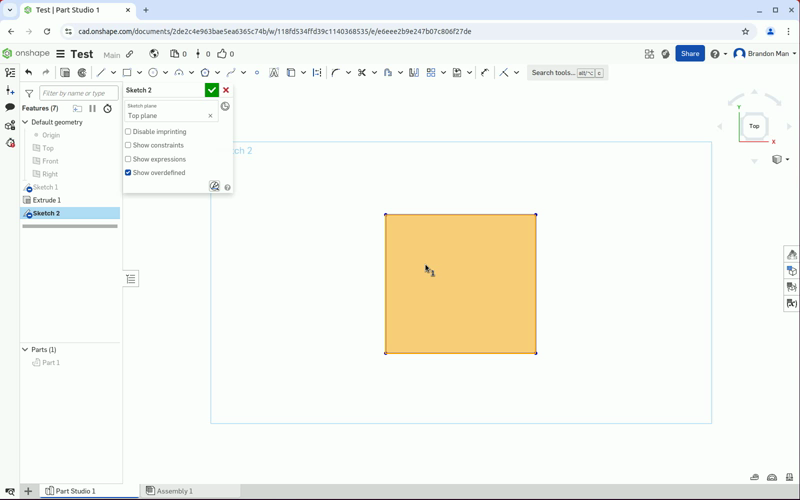
mouse_move(73, 352)
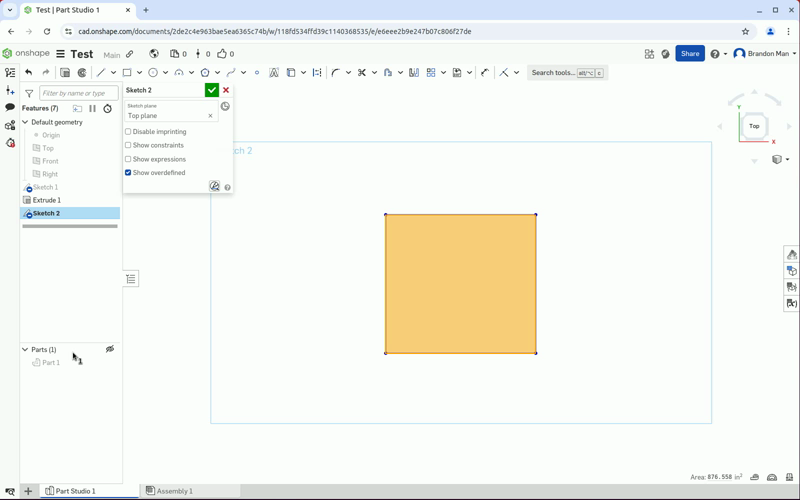
key(shift+y)
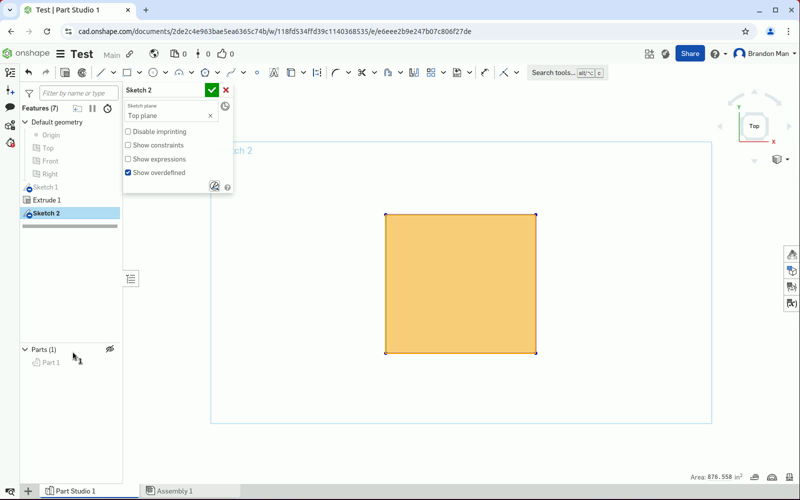
key(shift+e)
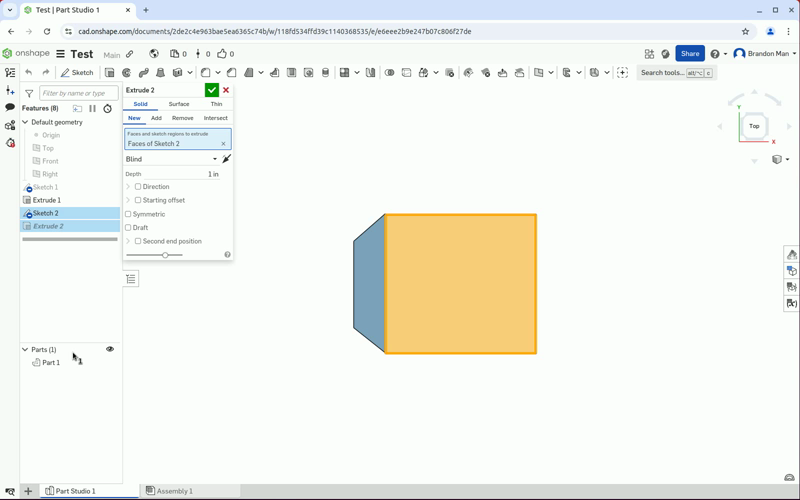
mouse_move(143, 106)
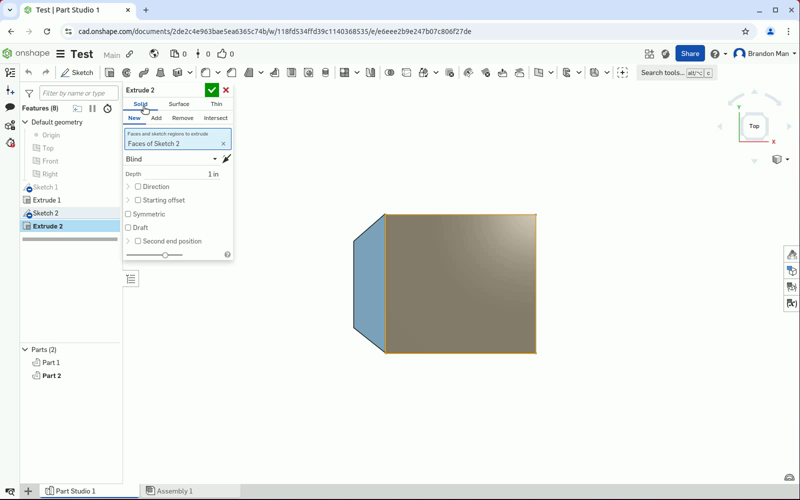
click(143, 106)
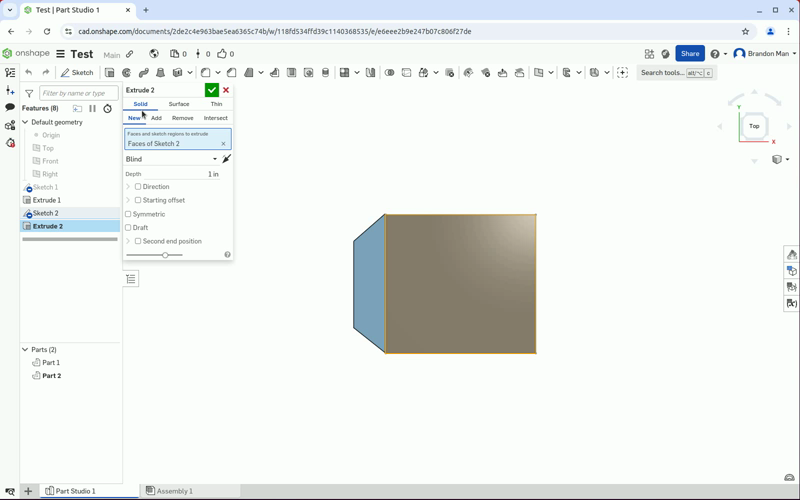
mouse_move(137, 120)
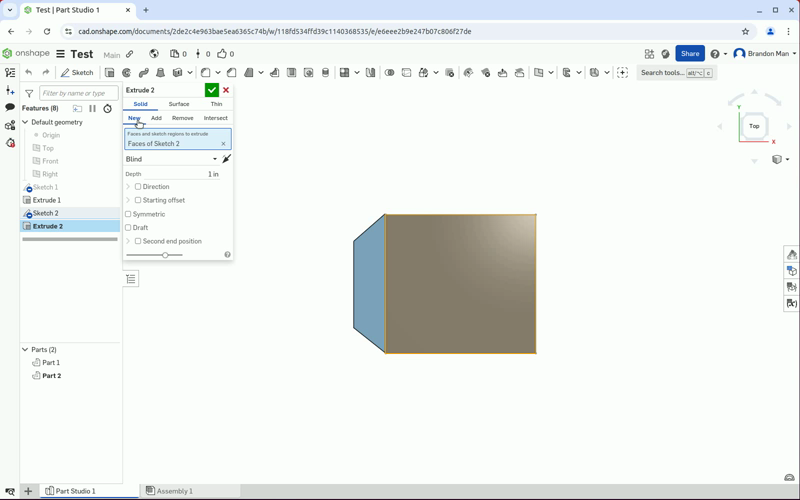
click(137, 120)
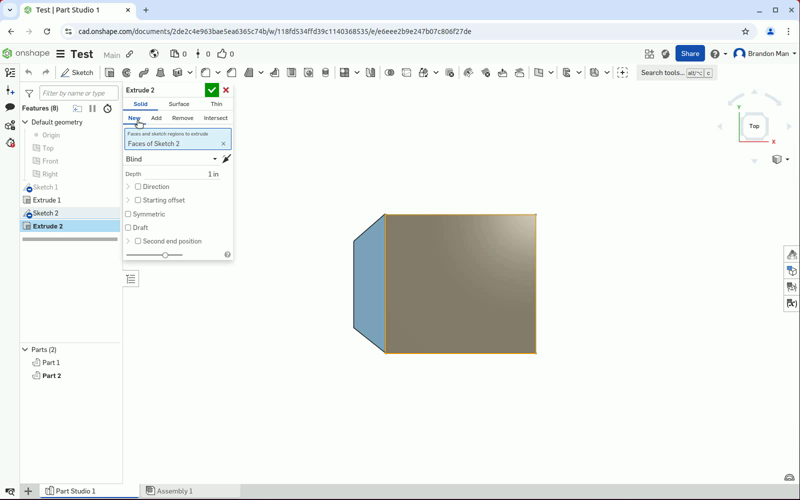
key(tab, 4)
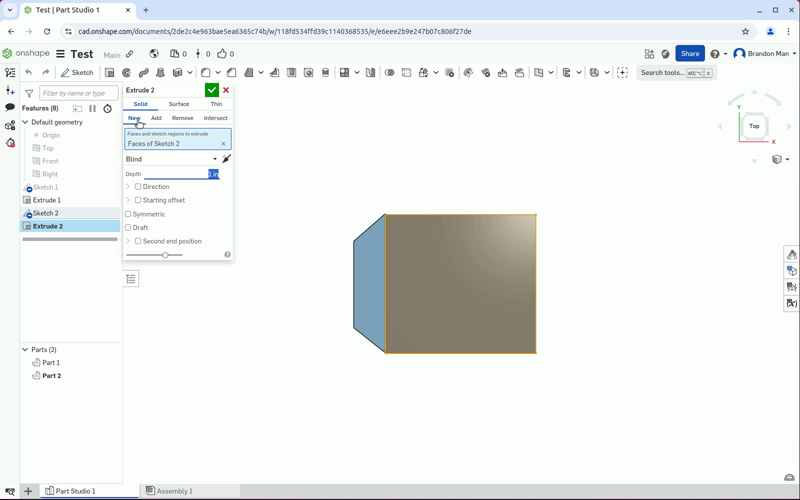
text(1.444)
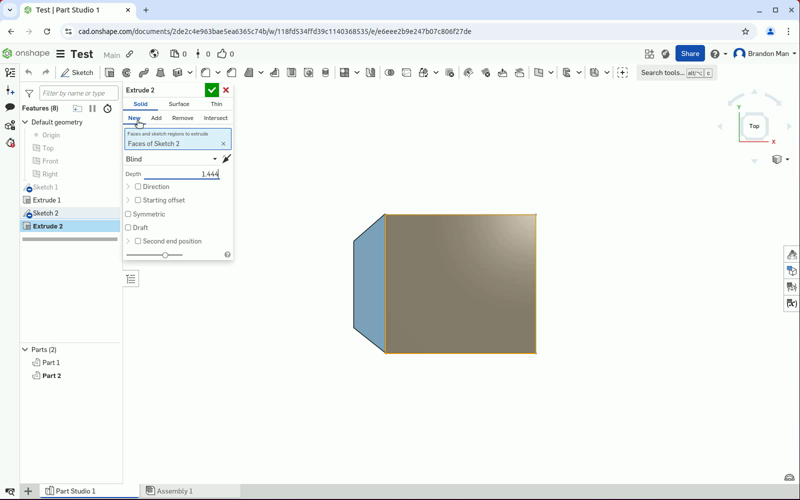
key(enter)
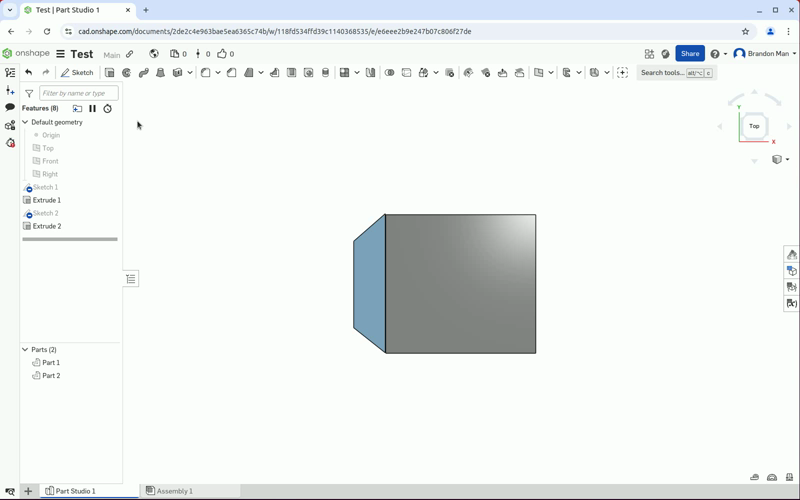
key(shift+h)
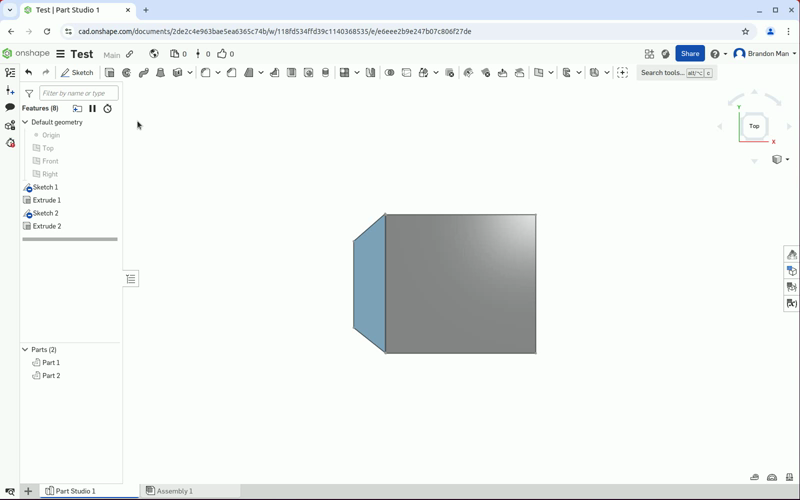
key(shift+h)
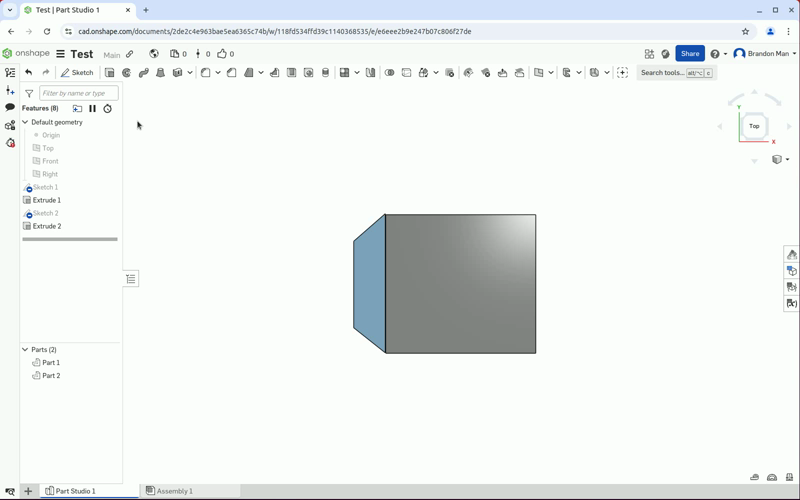
mouse_move(73, 189)
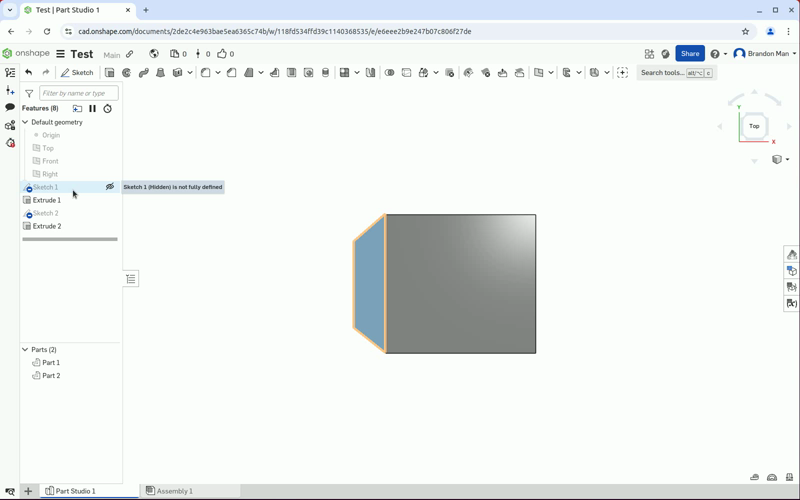
click(73, 189)
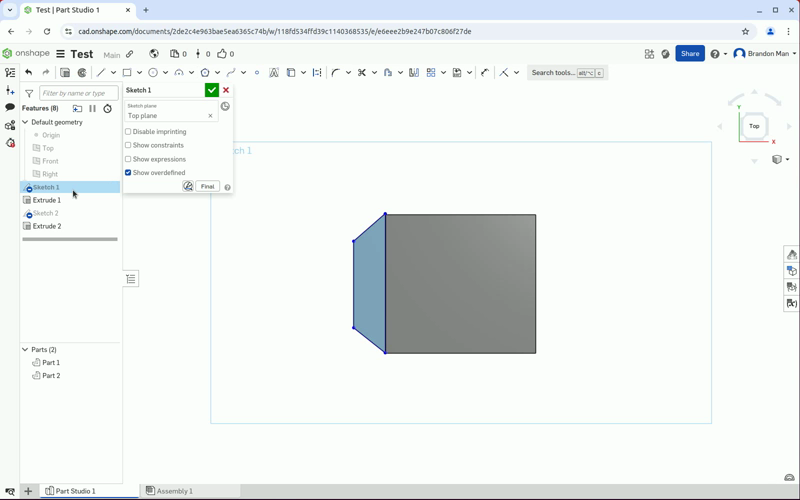
mouse_move(229, 92)
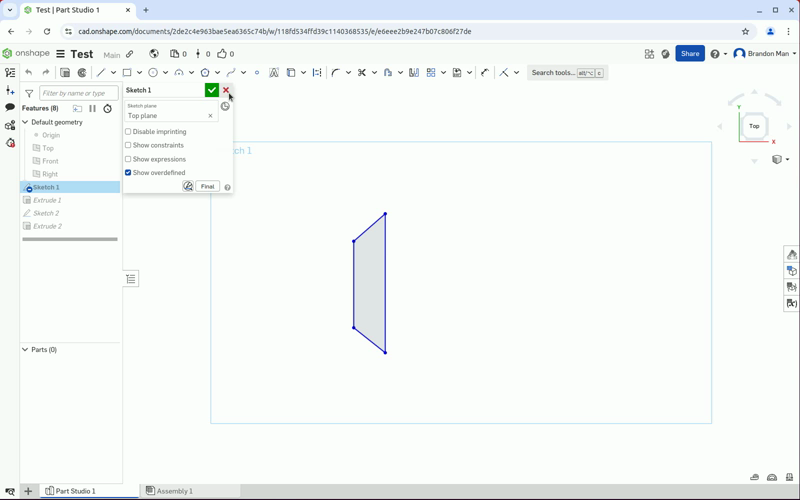
click(229, 92)
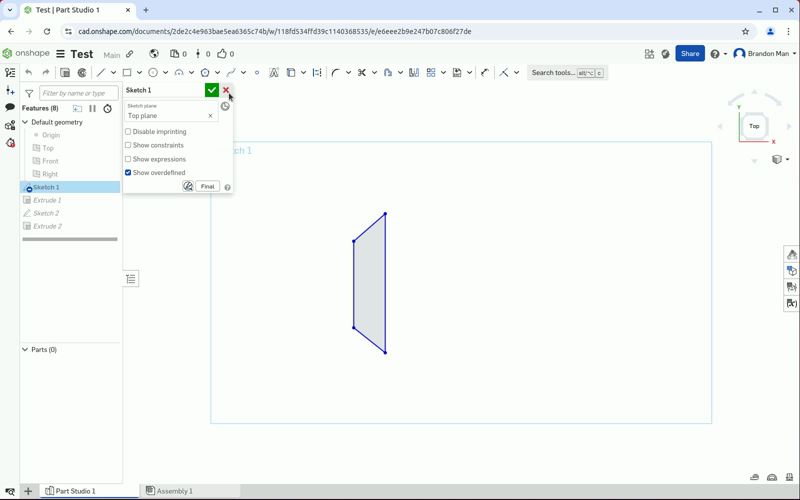
key(shift+s)
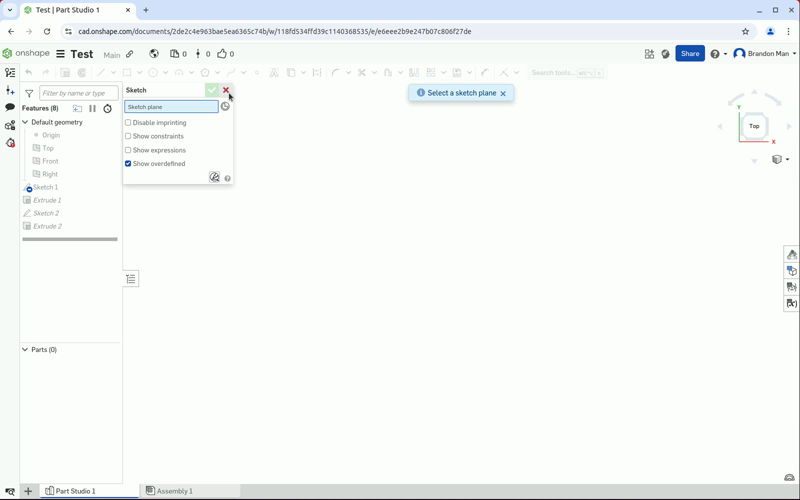
mouse_move(73, 150)
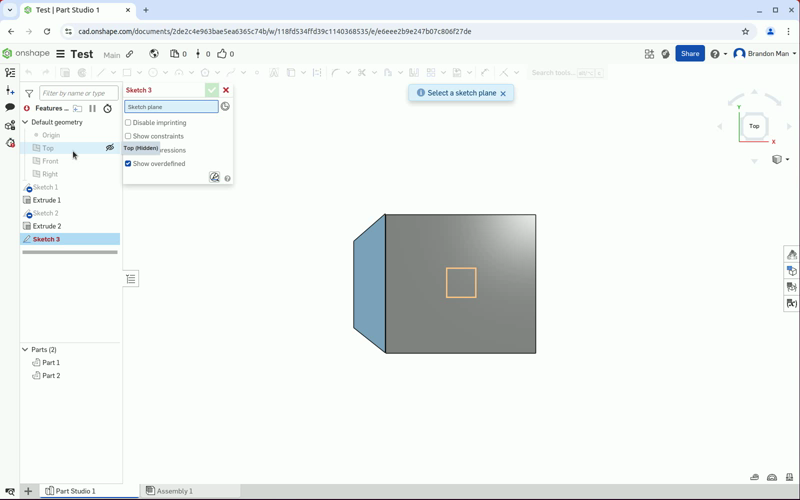
click(73, 150)
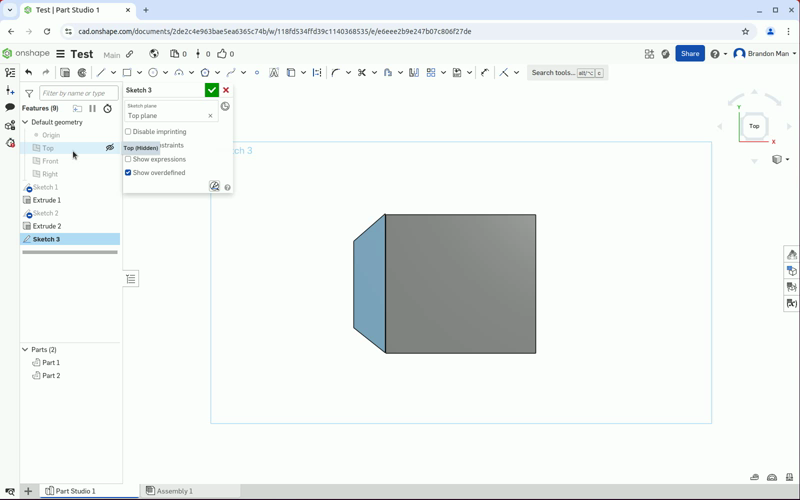
mouse_move(73, 352)
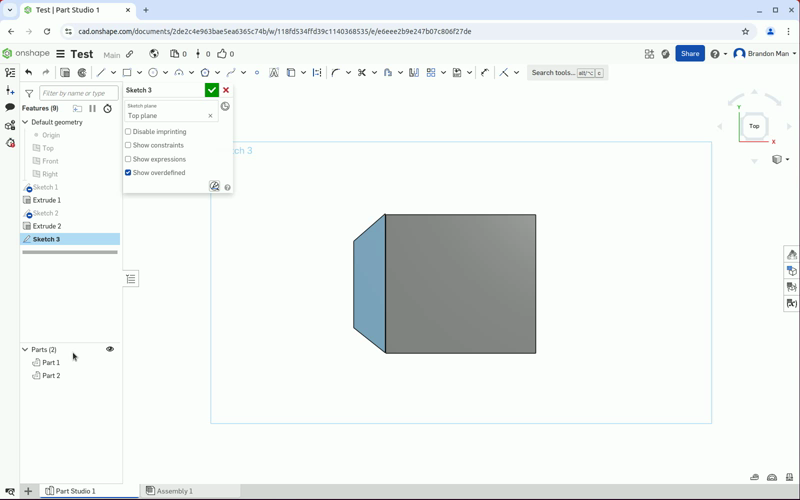
key(y)
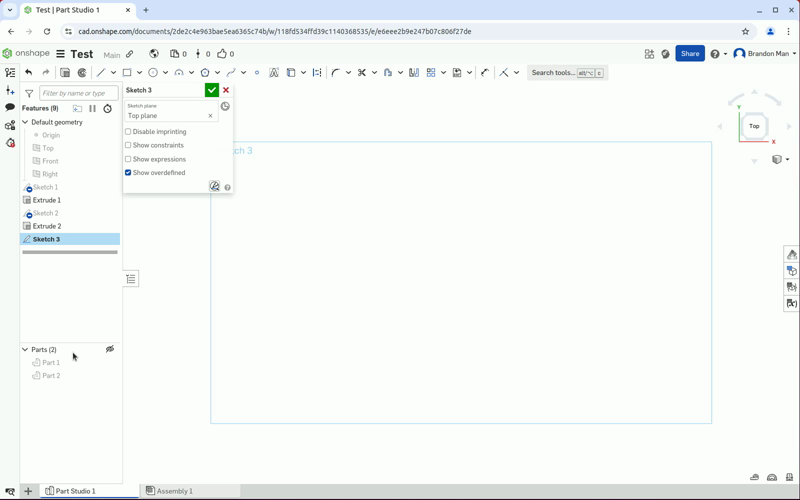
key(l)
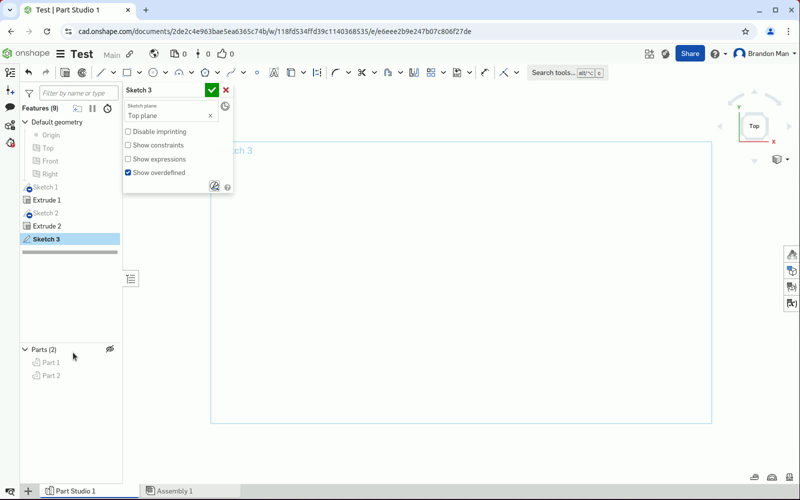
key_down(shift)
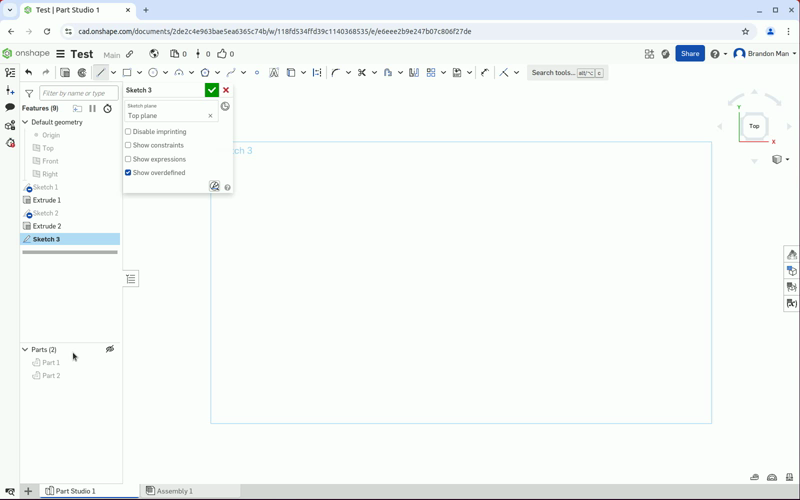
mouse_move(535, 353)
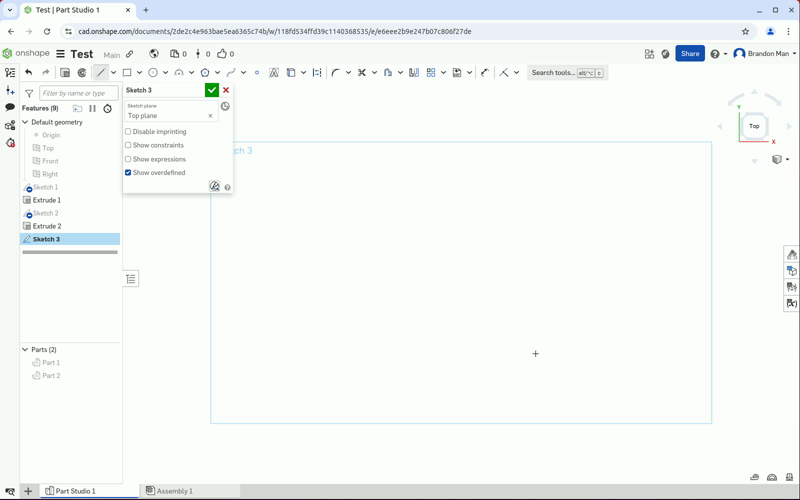
click(535, 353)
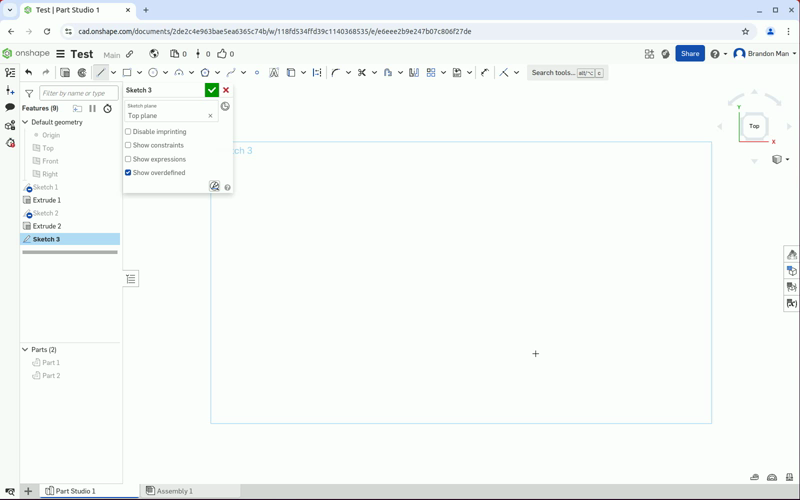
key_up(shift)
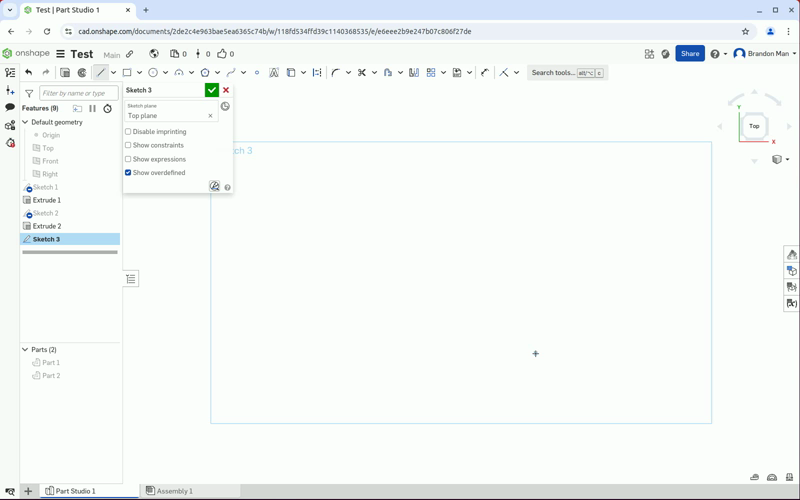
key_down(shift)
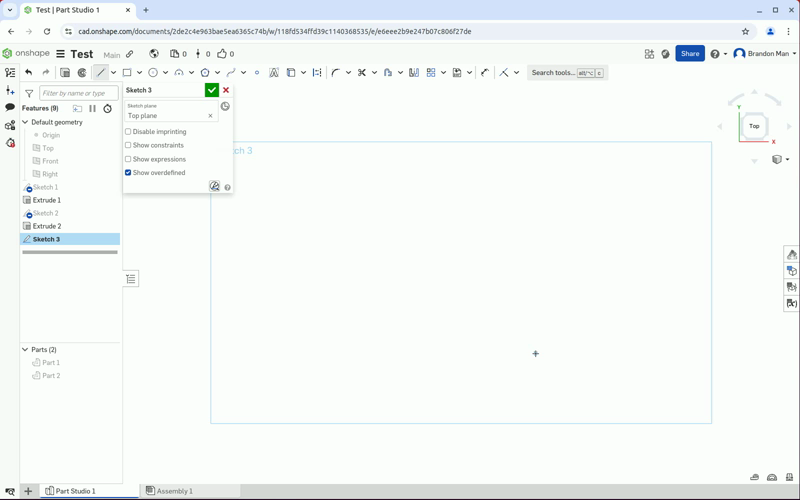
mouse_move(565, 353)
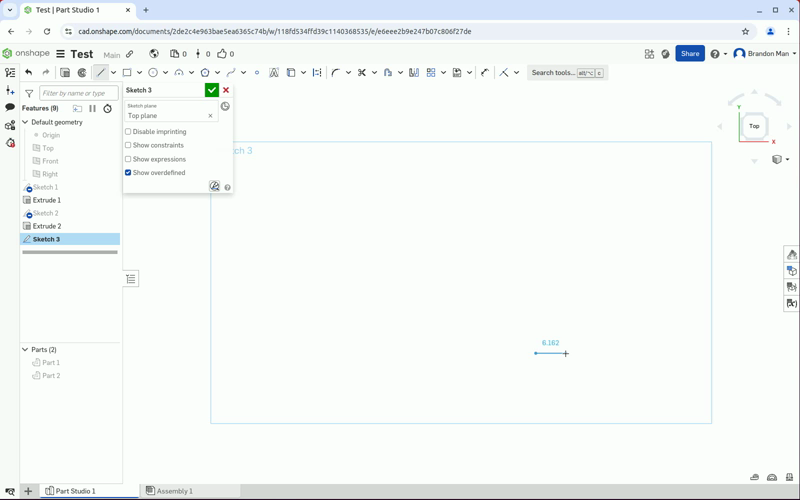
mouse_move(569, 335)
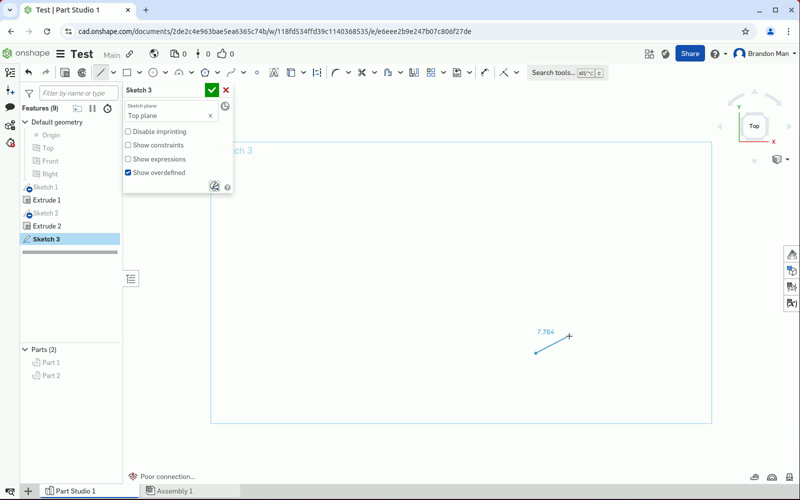
click(569, 335)
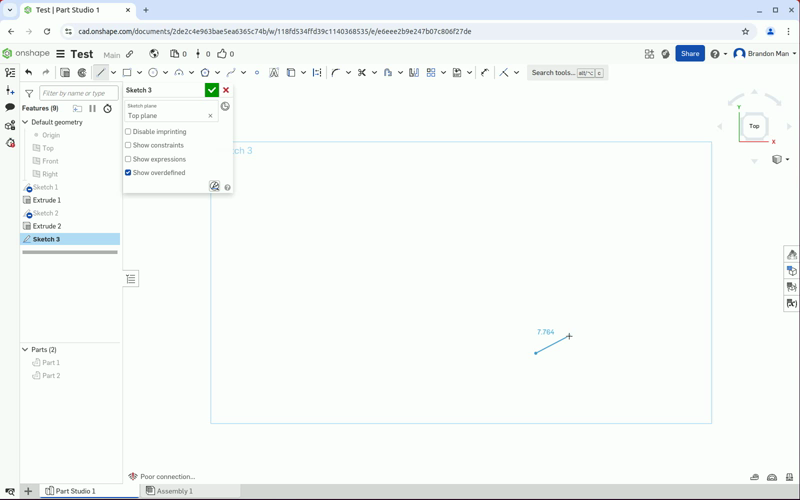
key_up(shift)
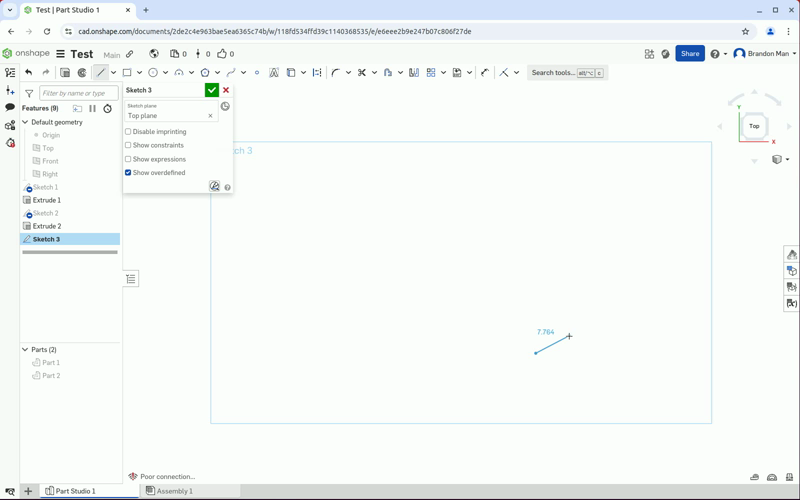
key_down(shift)
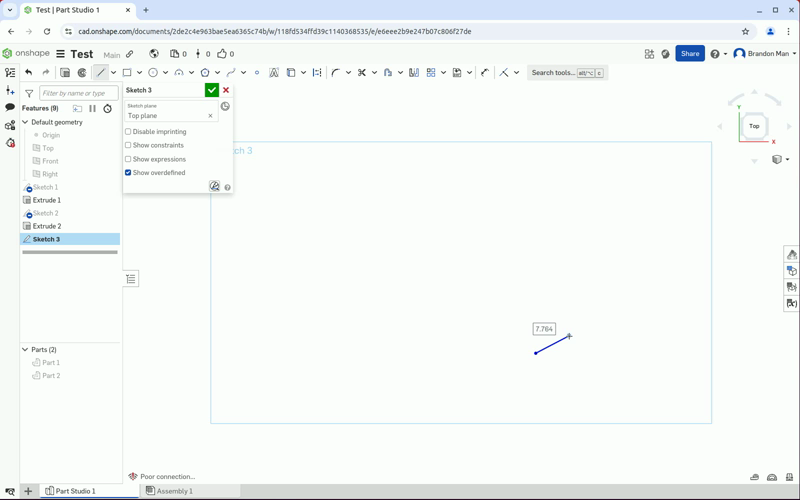
mouse_move(569, 246)
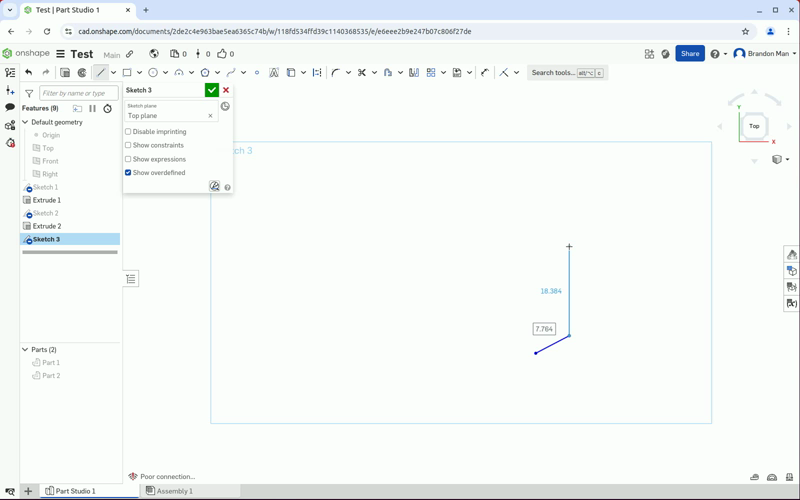
click(569, 246)
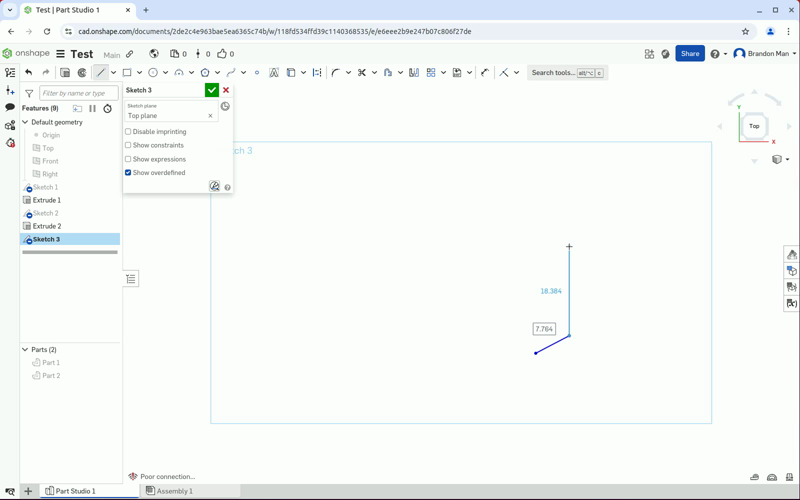
key_up(shift)
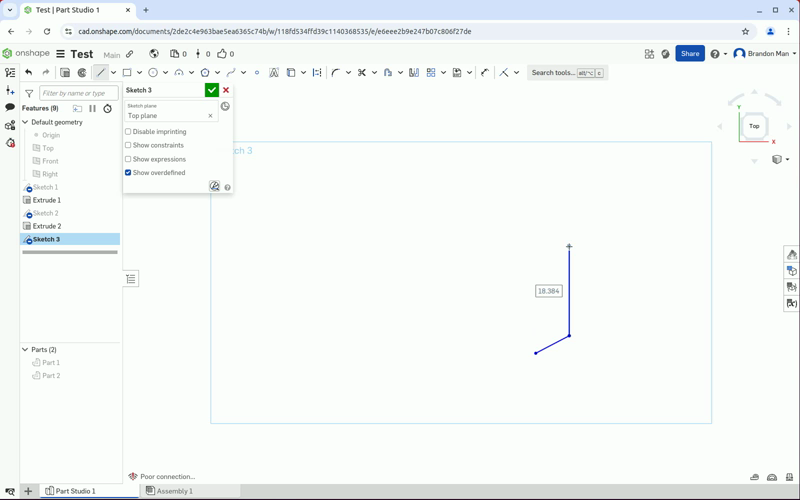
key_down(shift)
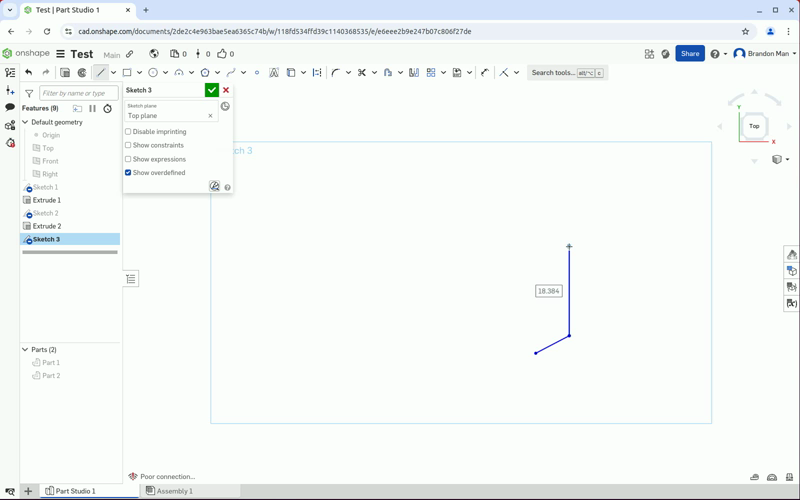
mouse_move(589, 246)
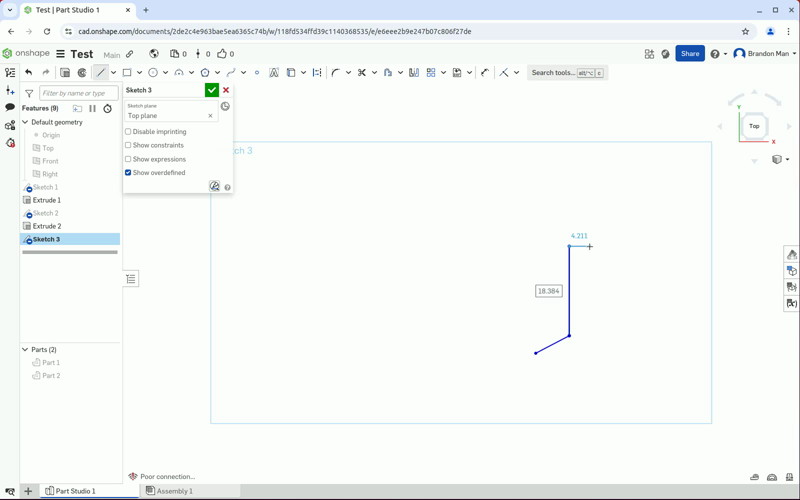
mouse_move(535, 214)
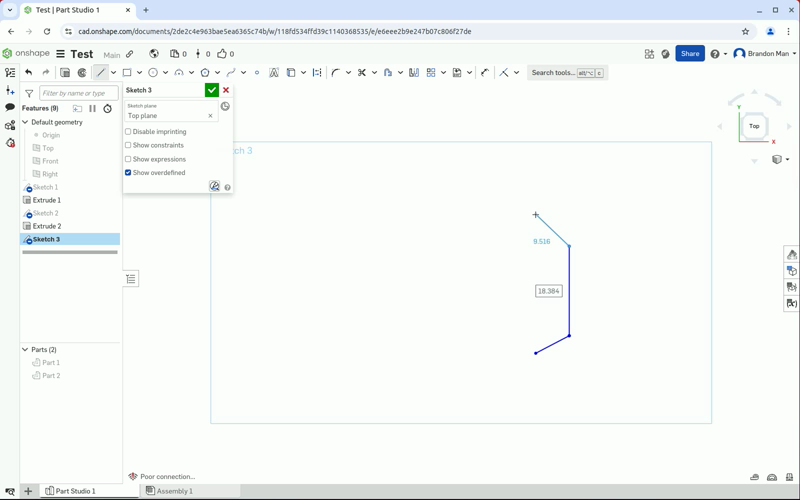
click(535, 214)
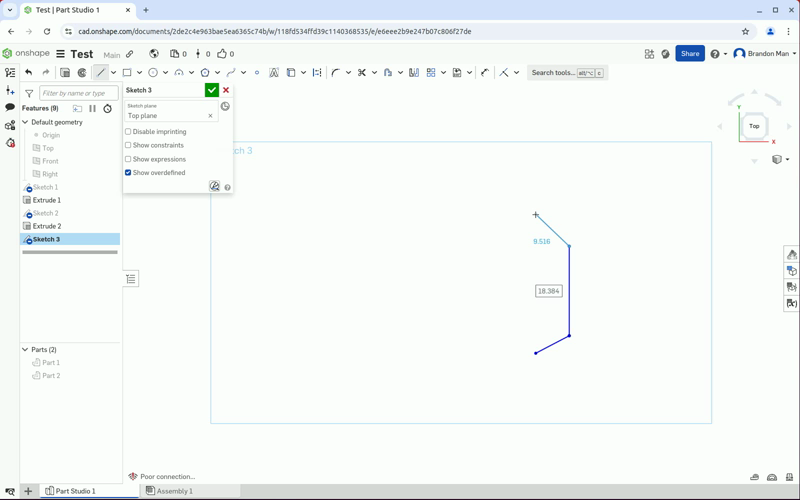
key_up(shift)
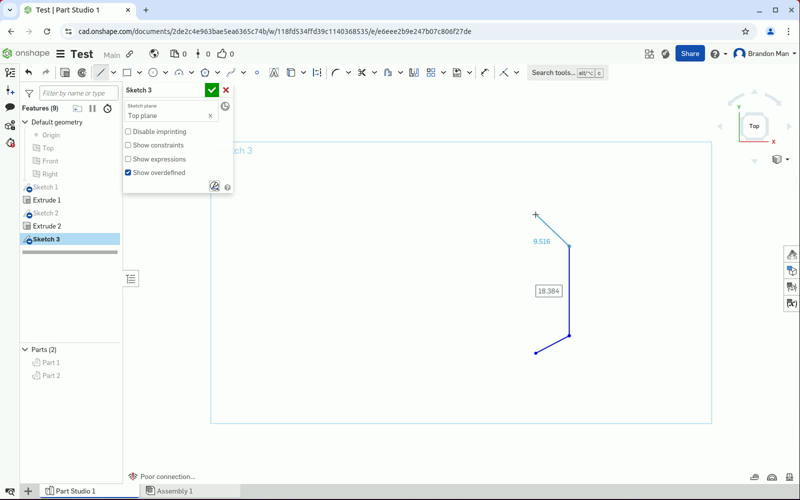
key_down(shift)
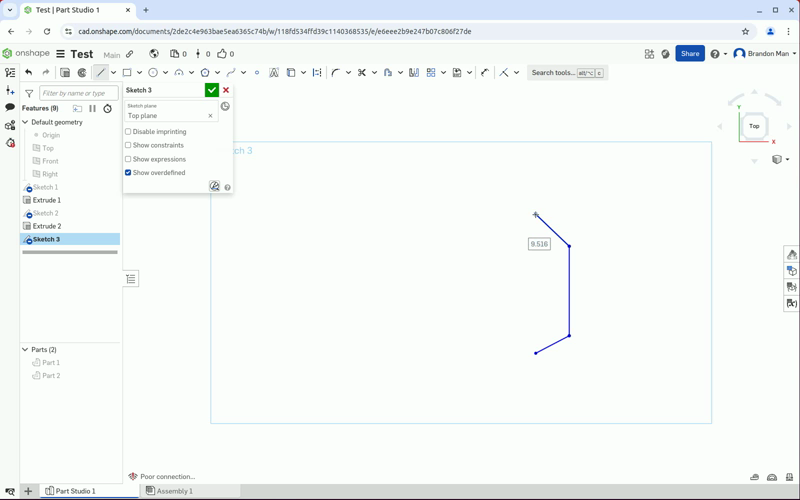
mouse_move(535, 353)
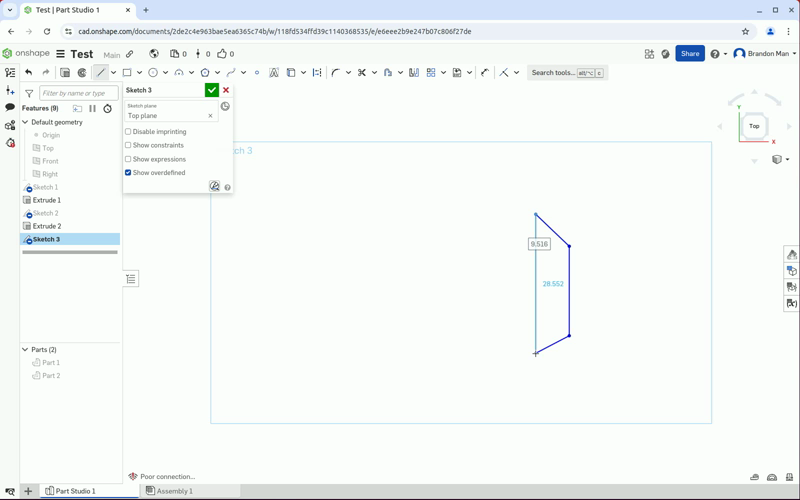
key_up(shift)
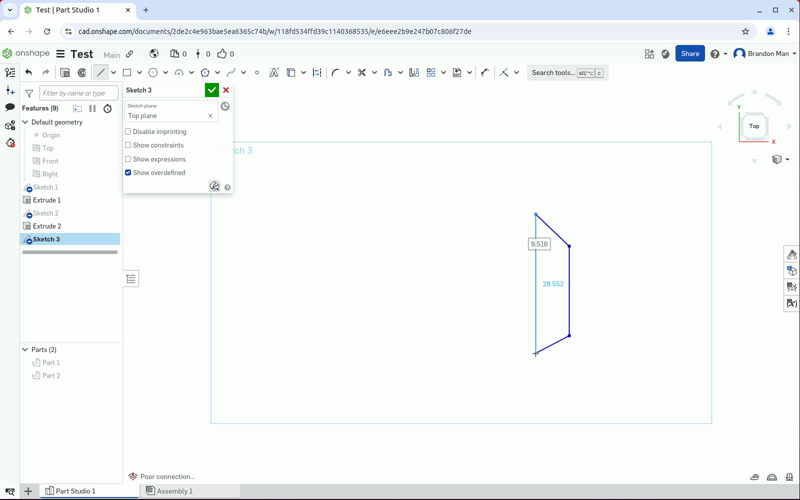
click(535, 353)
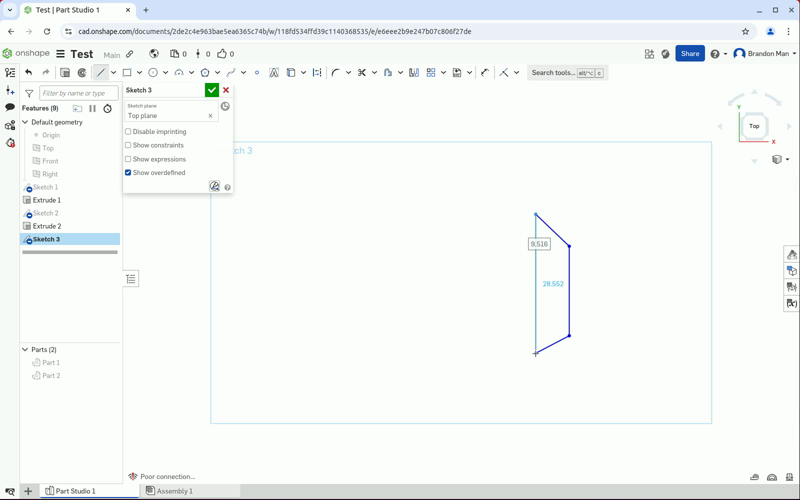
key(esc)
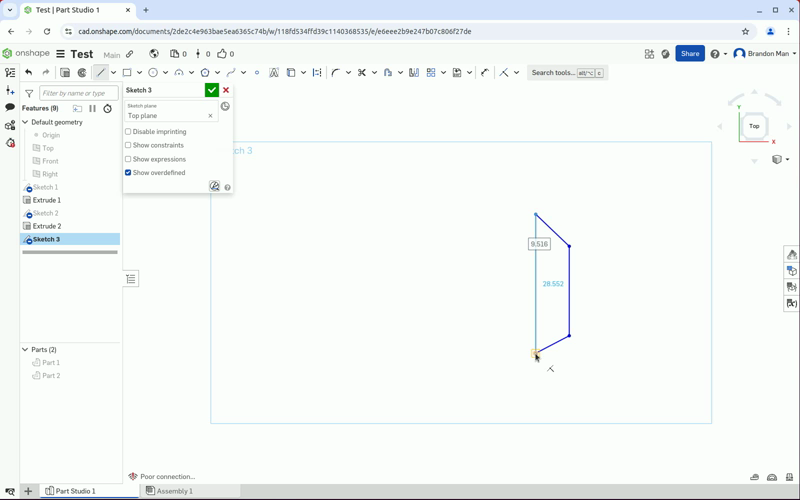
mouse_move(554, 261)
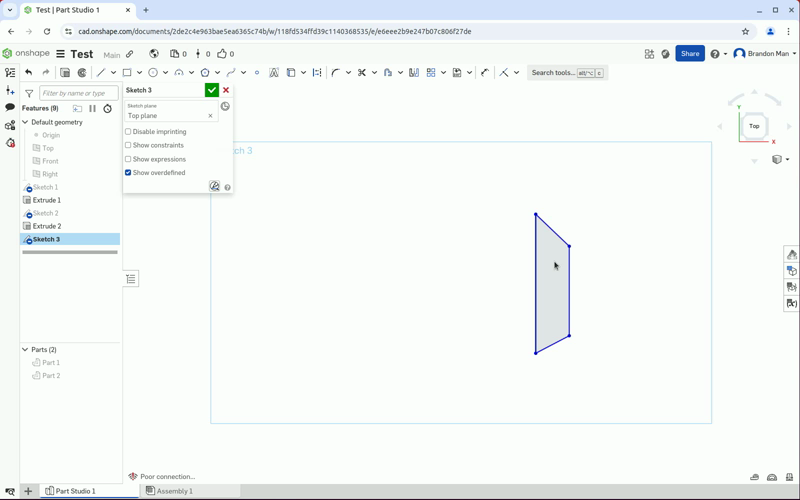
click(554, 261)
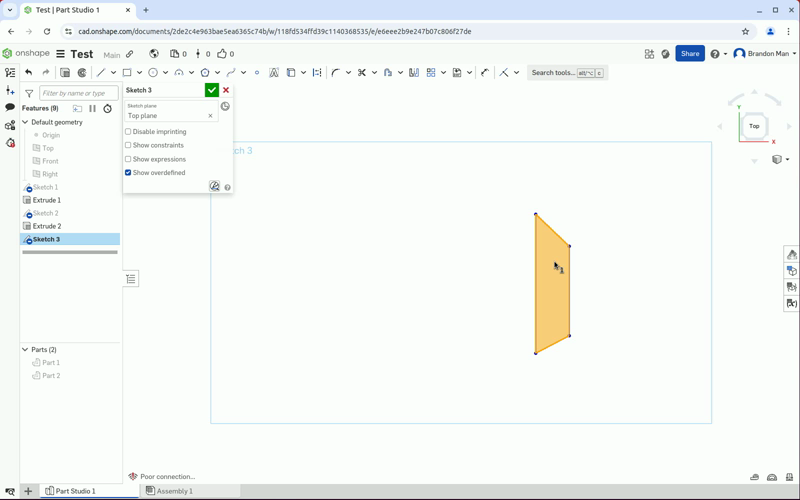
mouse_move(73, 352)
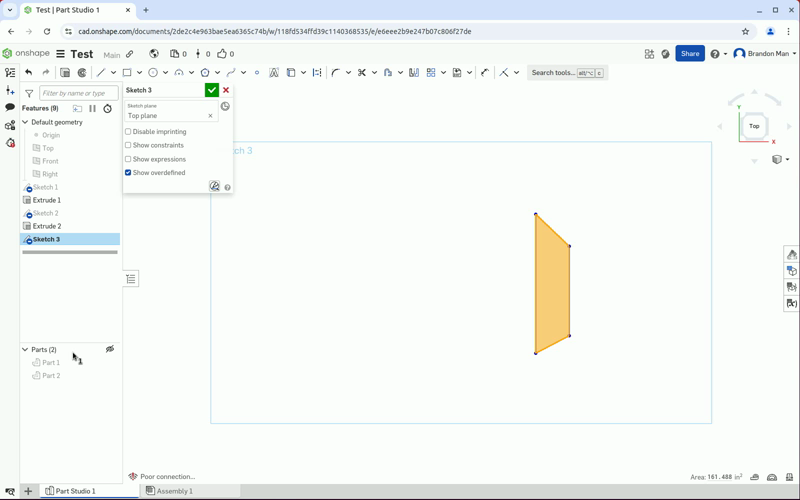
key(shift+y)
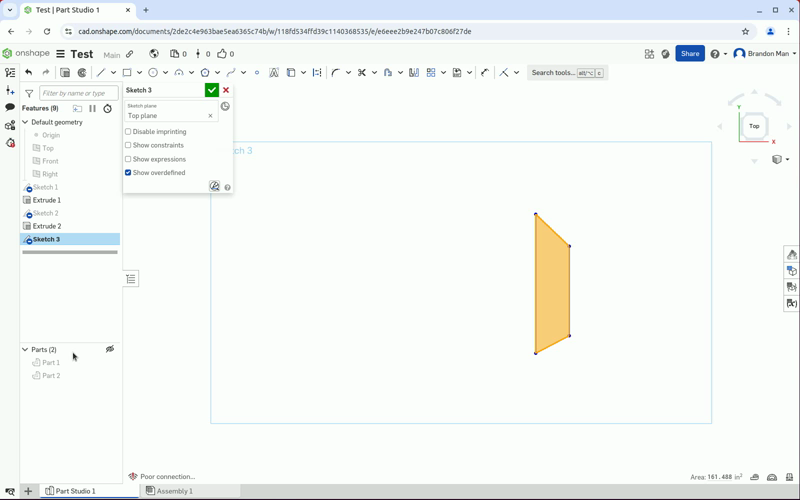
key(shift+e)
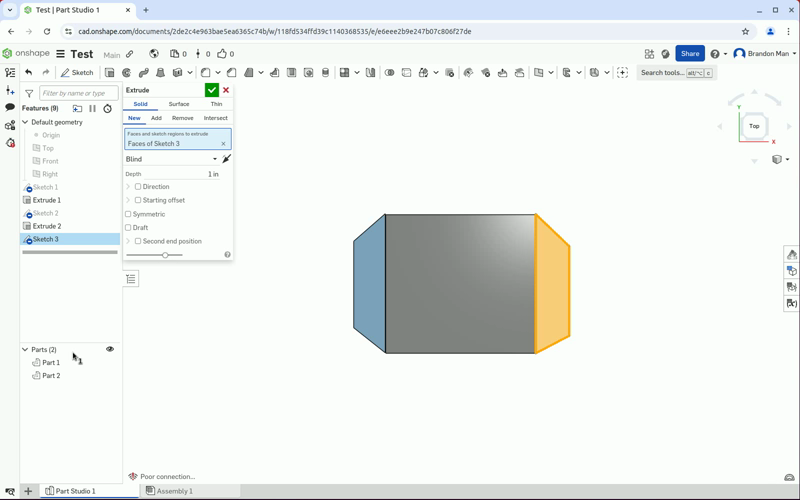
mouse_move(143, 106)
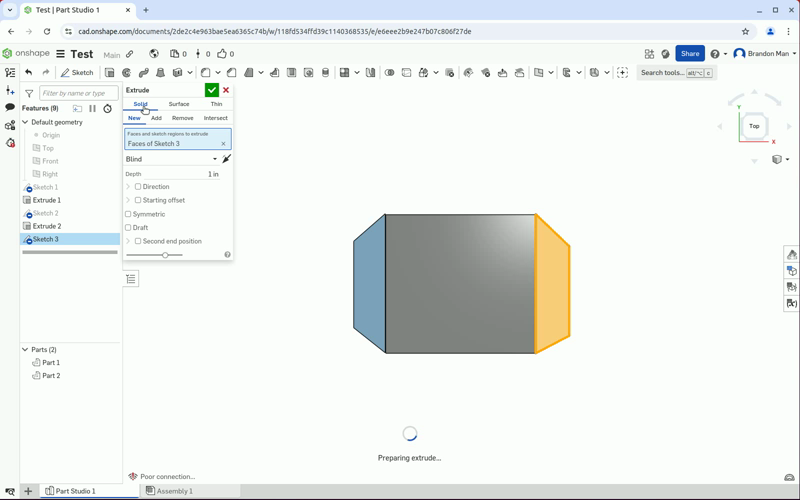
click(143, 106)
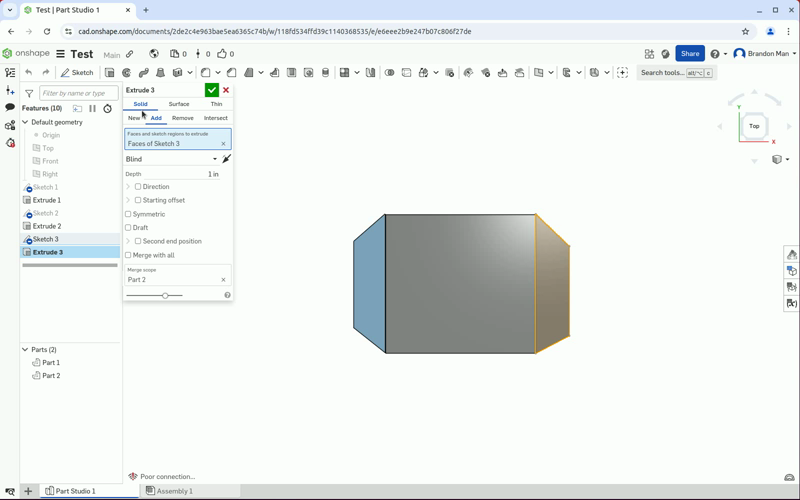
mouse_move(137, 120)
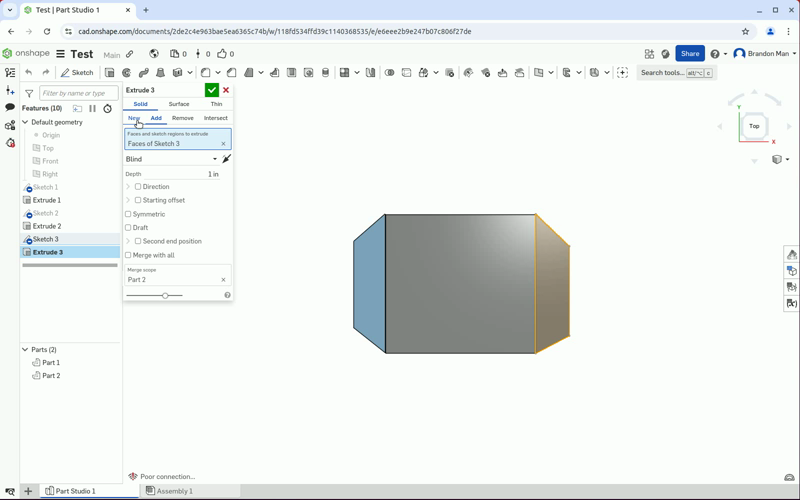
click(137, 120)
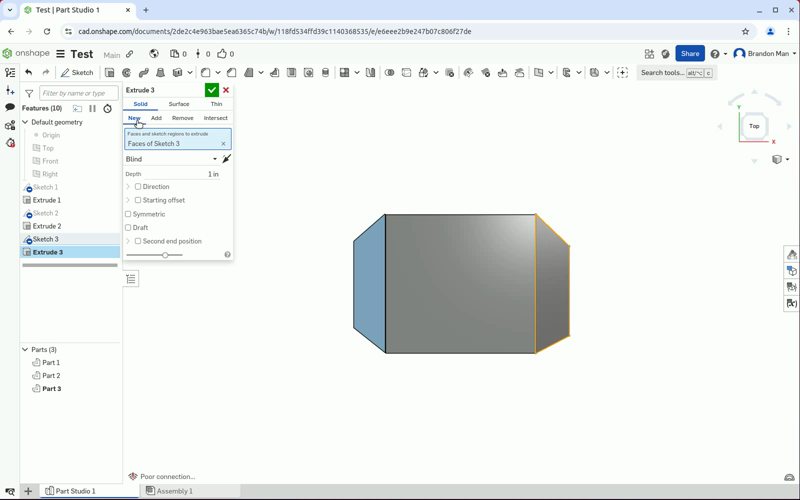
key(tab, 4)
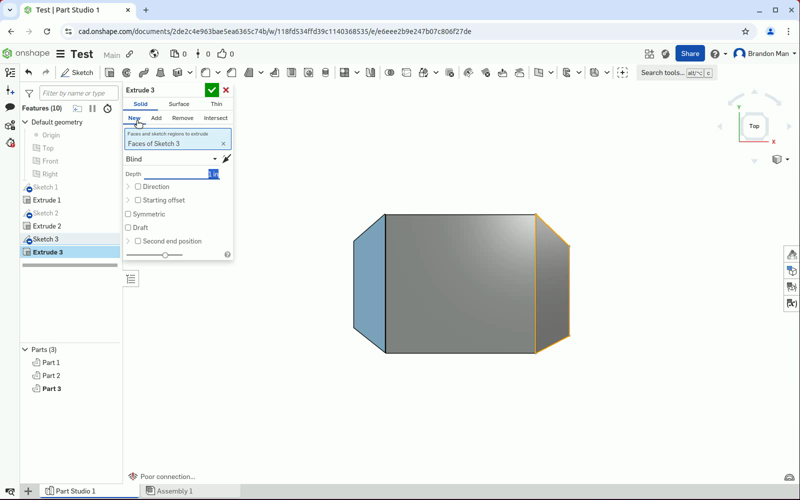
text(1.444)
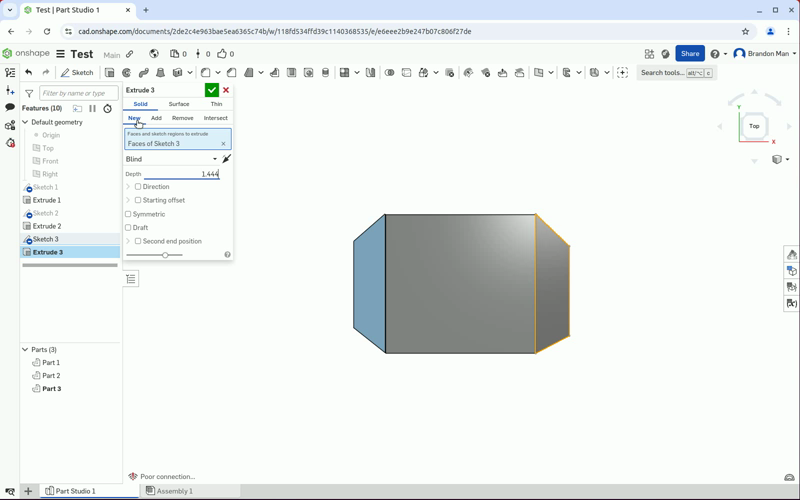
key(enter)
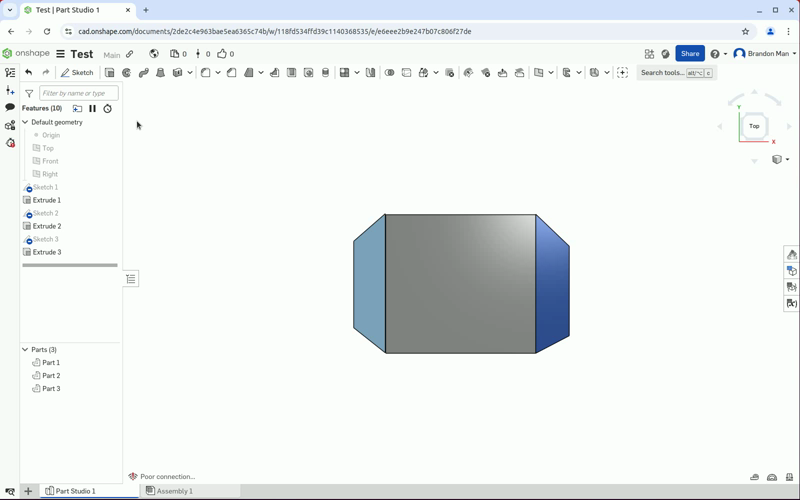
key(shift+h)
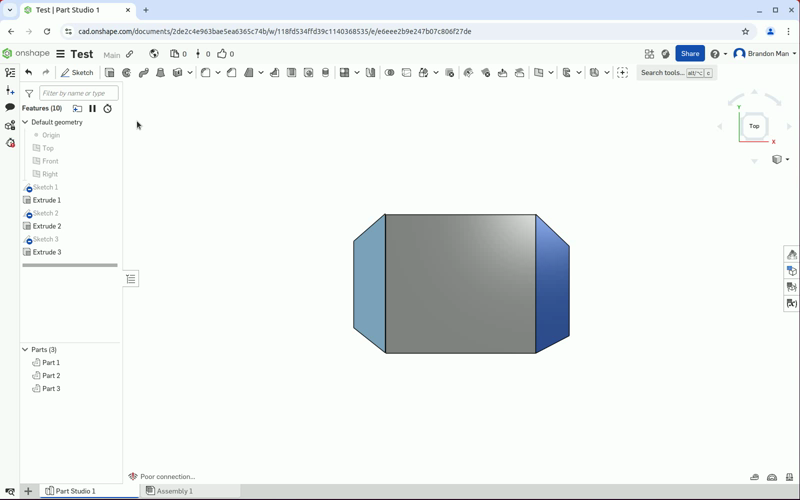
key(shift+h)
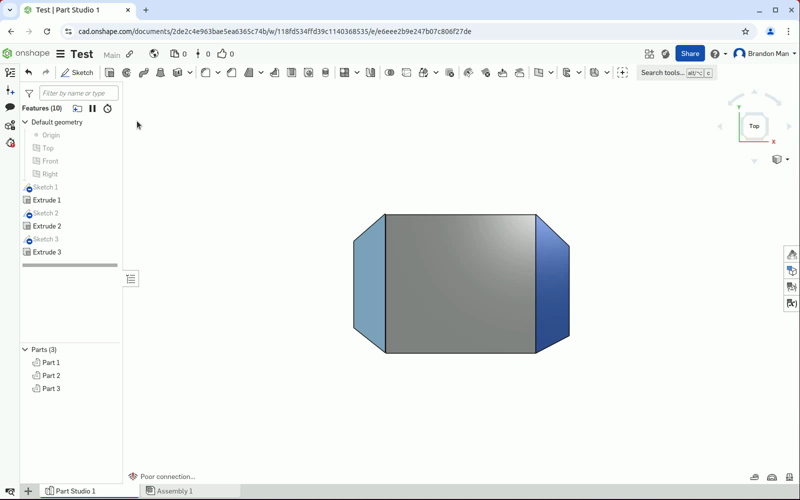
mouse_move(73, 189)
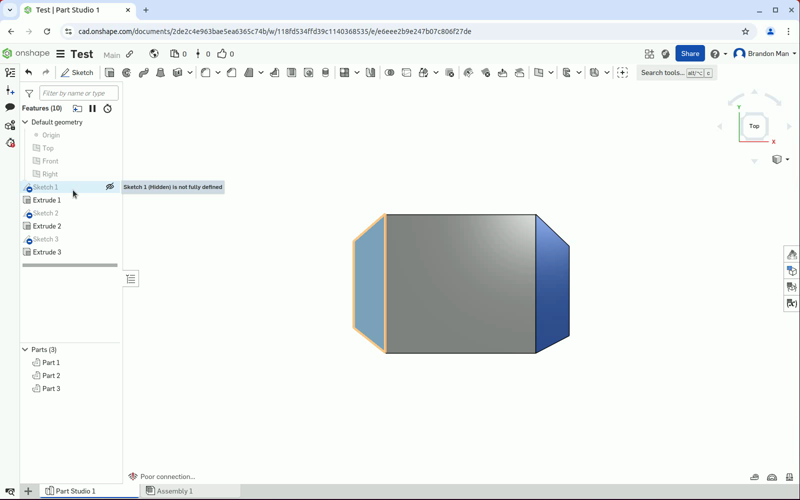
click(73, 189)
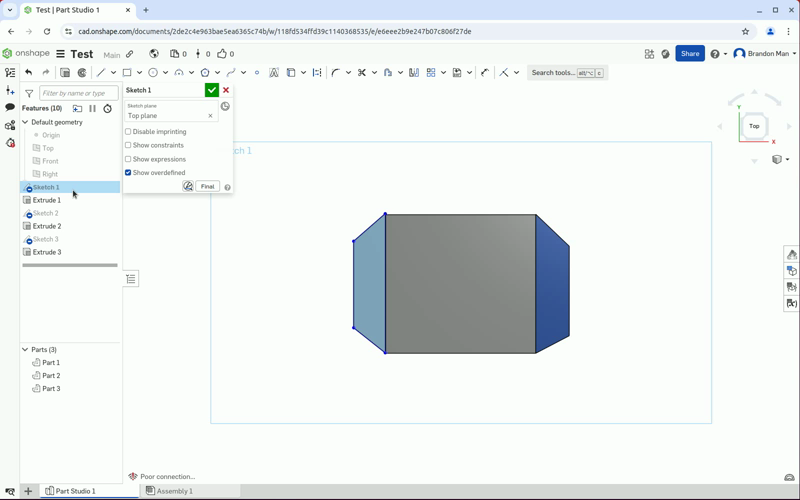
mouse_move(229, 92)
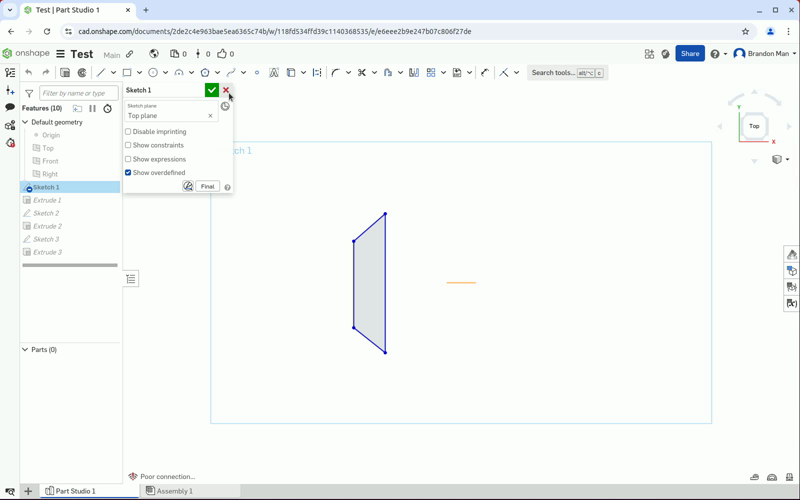
click(229, 92)
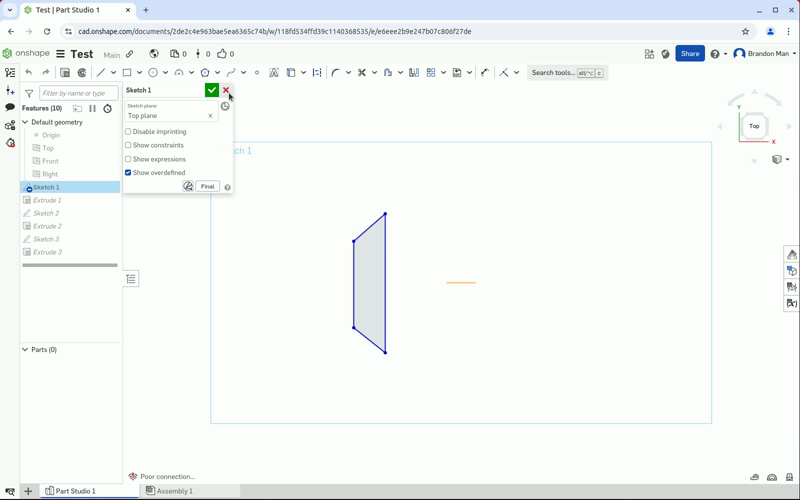
key(shift+s)
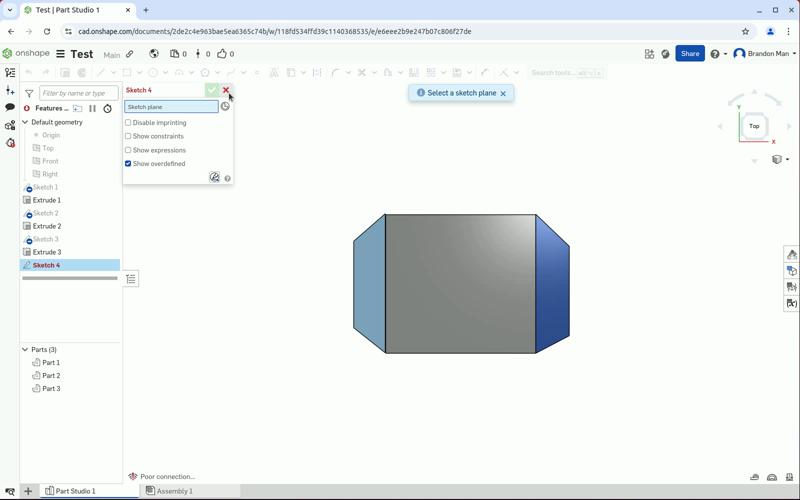
mouse_move(73, 150)
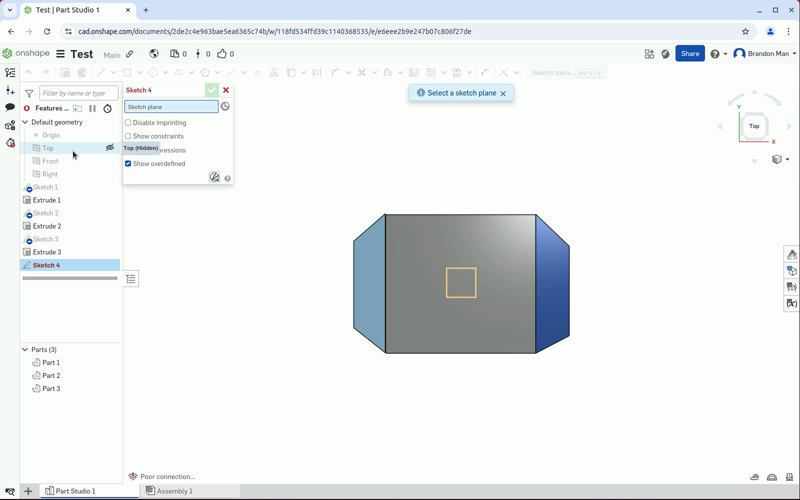
click(73, 150)
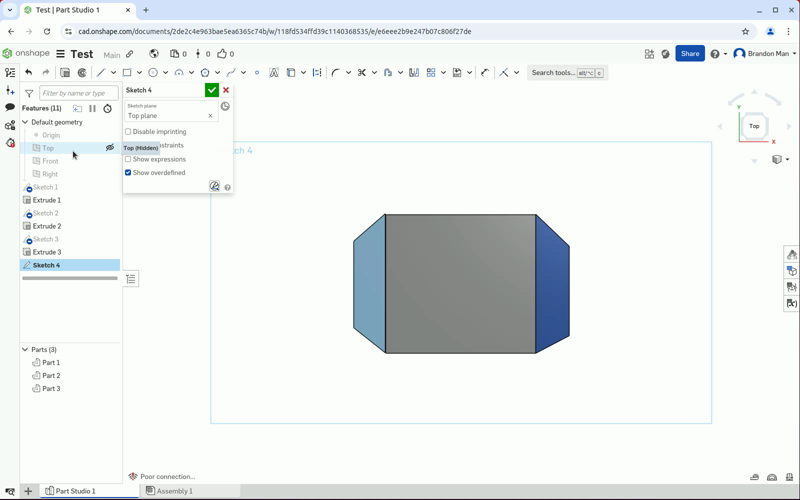
mouse_move(73, 352)
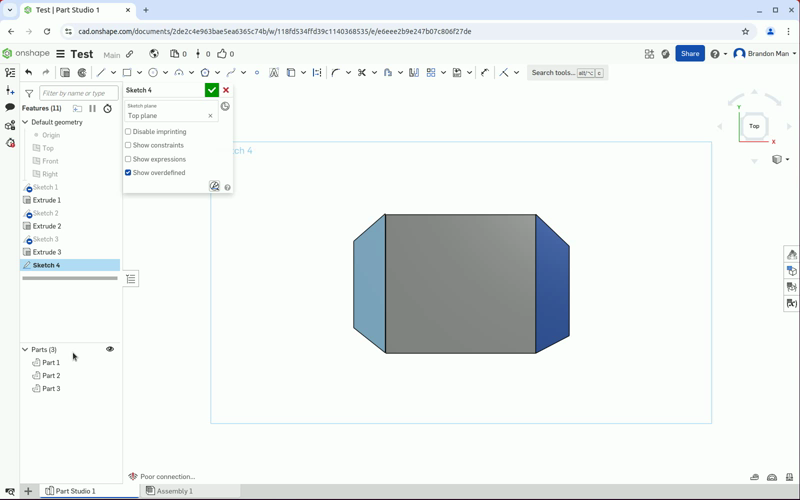
key(y)
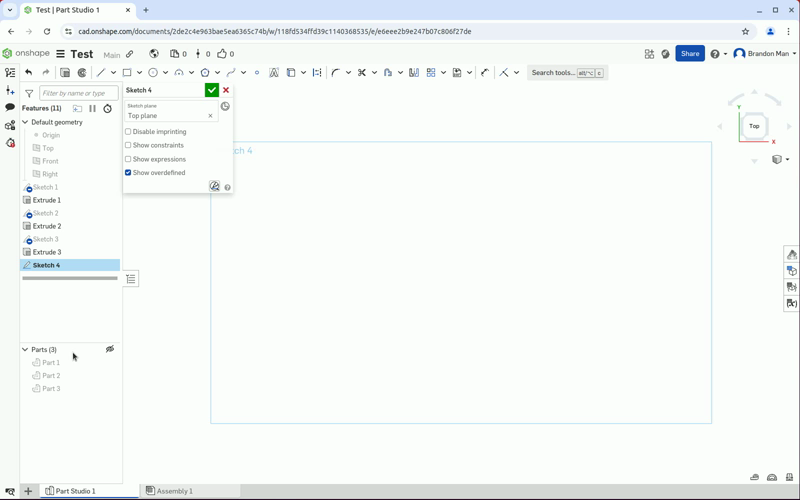
key(l)
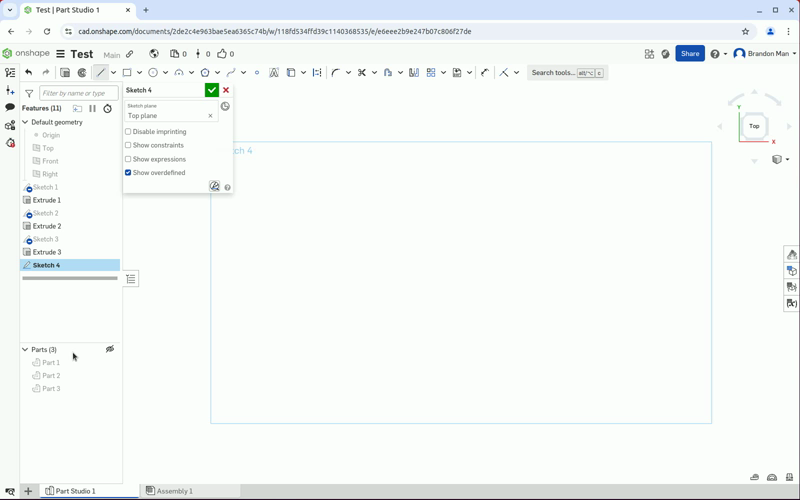
key_down(shift)
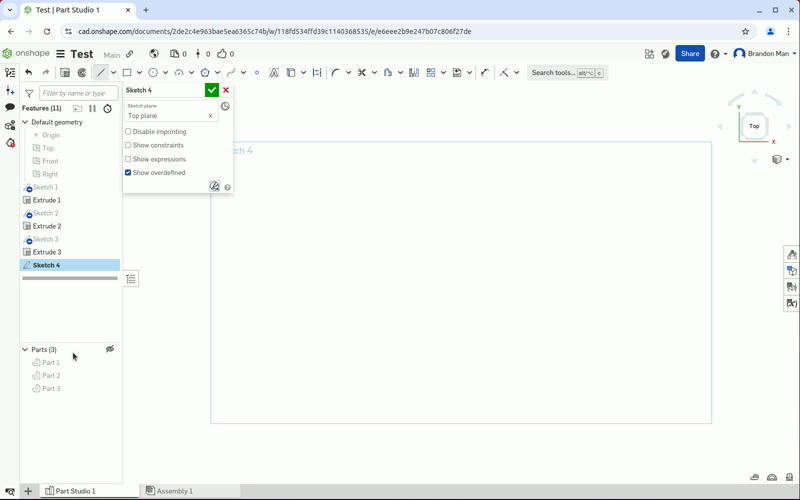
mouse_move(350, 329)
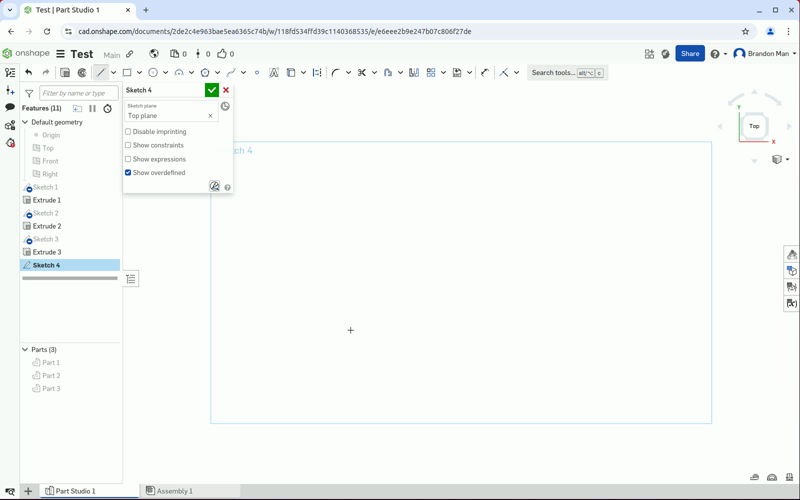
click(350, 329)
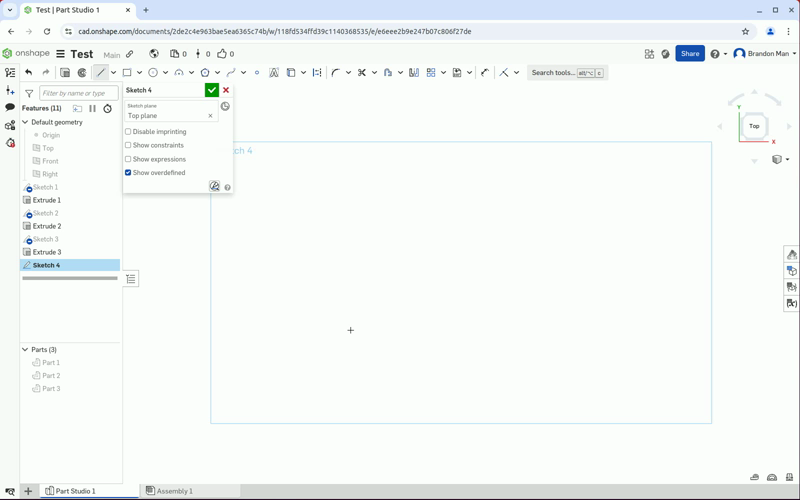
key_up(shift)
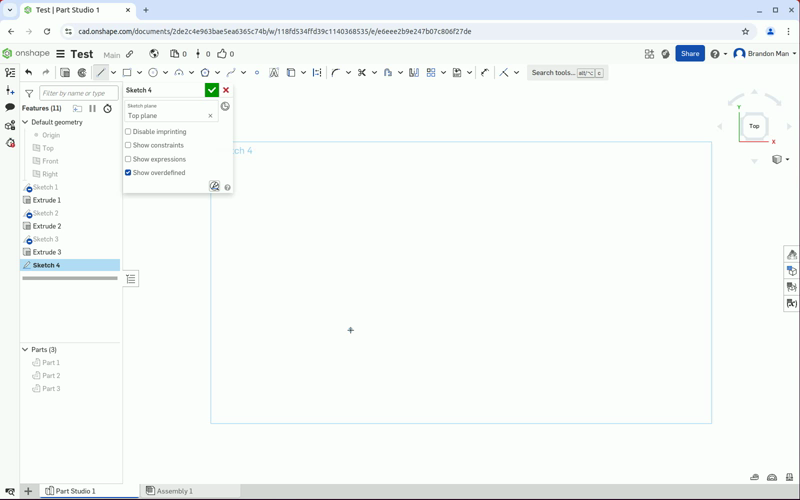
key_down(shift)
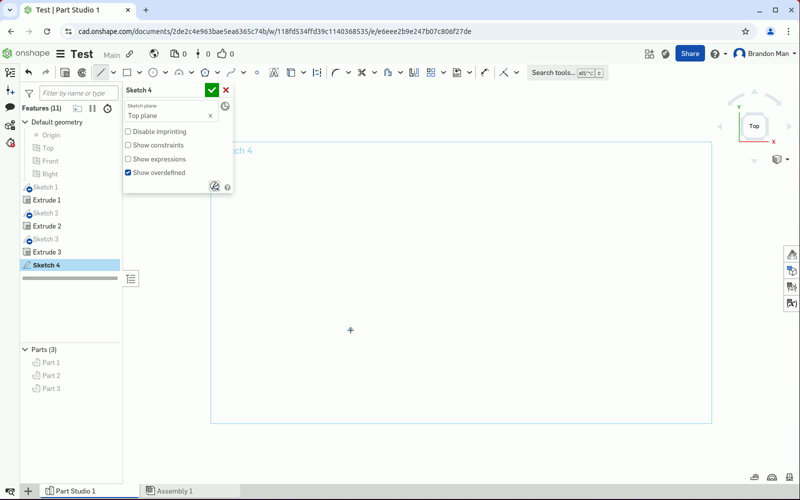
mouse_move(380, 329)
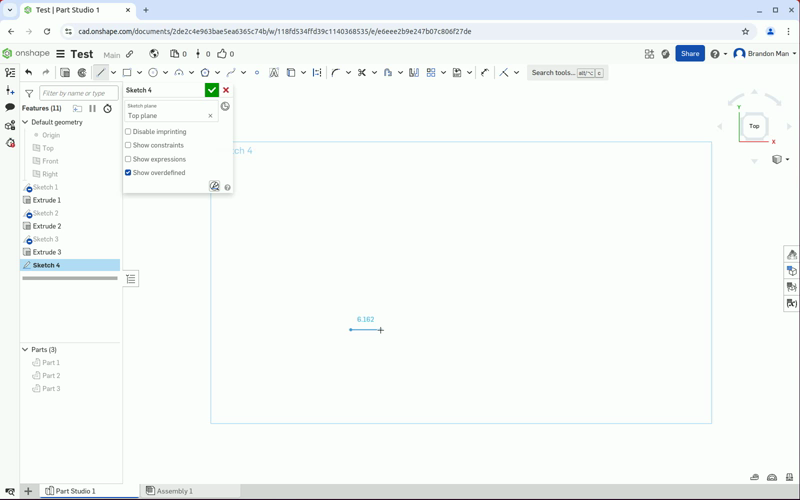
mouse_move(385, 357)
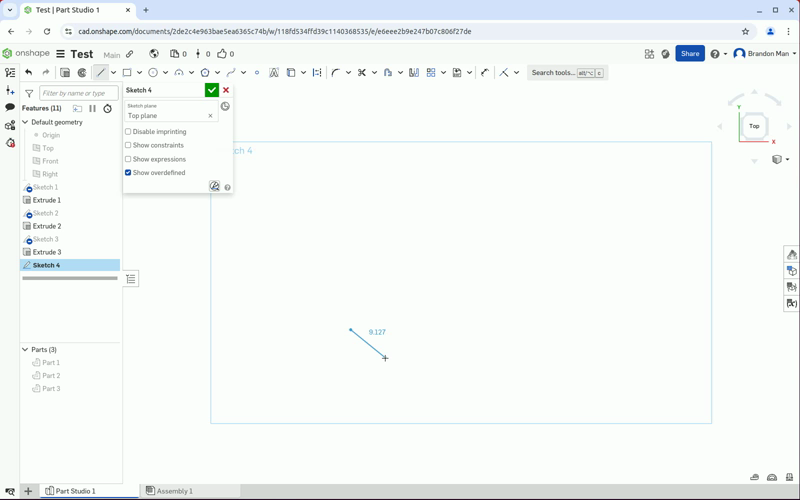
click(385, 357)
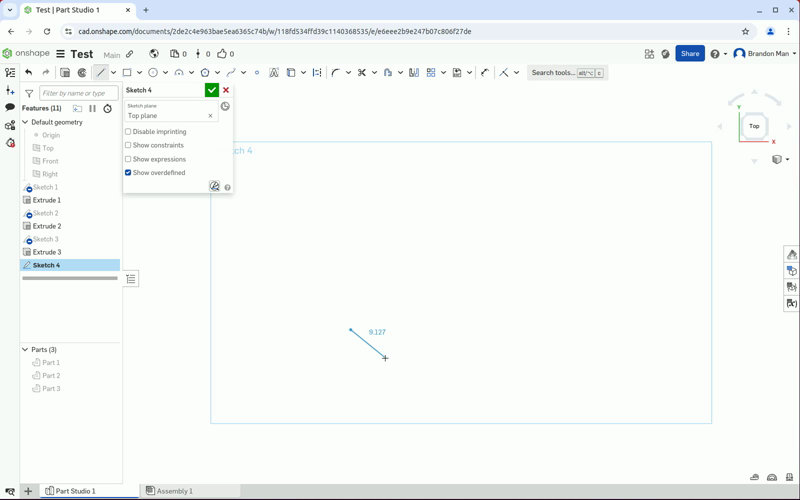
key_up(shift)
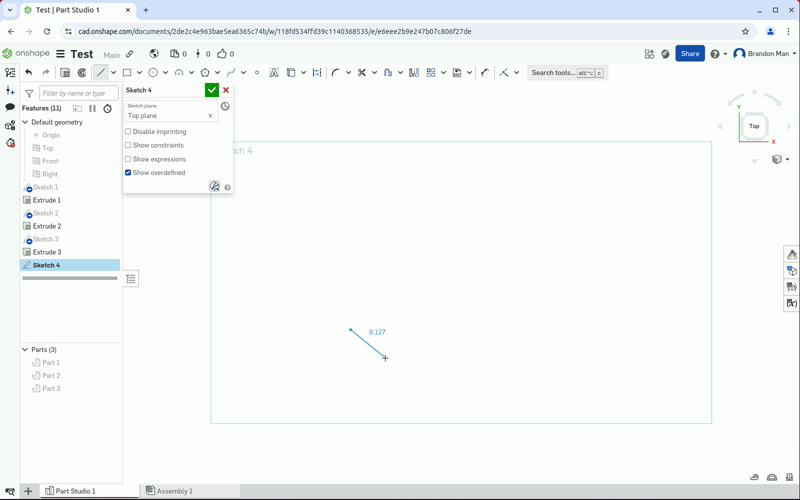
key_down(shift)
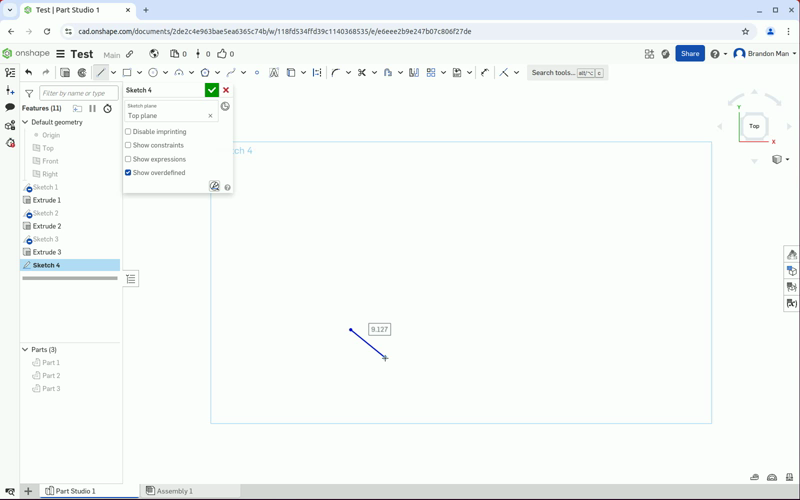
mouse_move(415, 357)
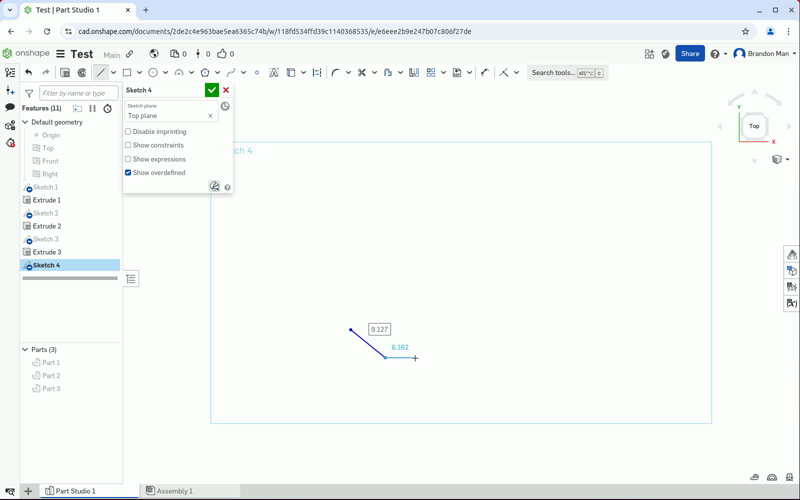
mouse_move(385, 354)
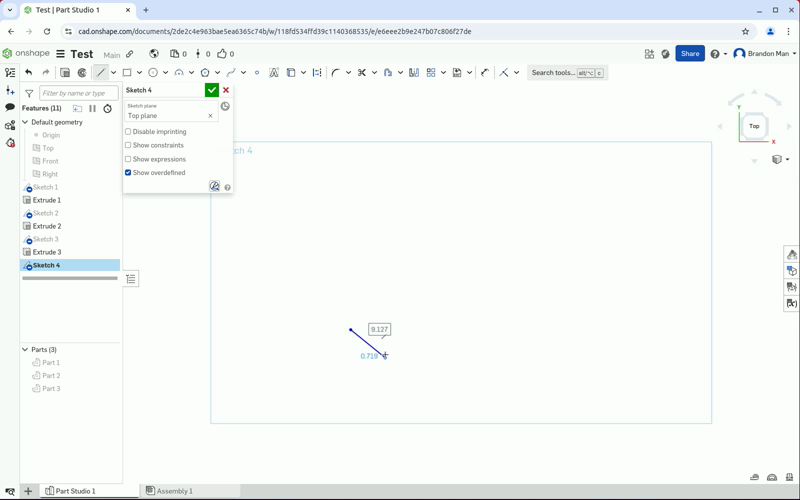
scroll(6)
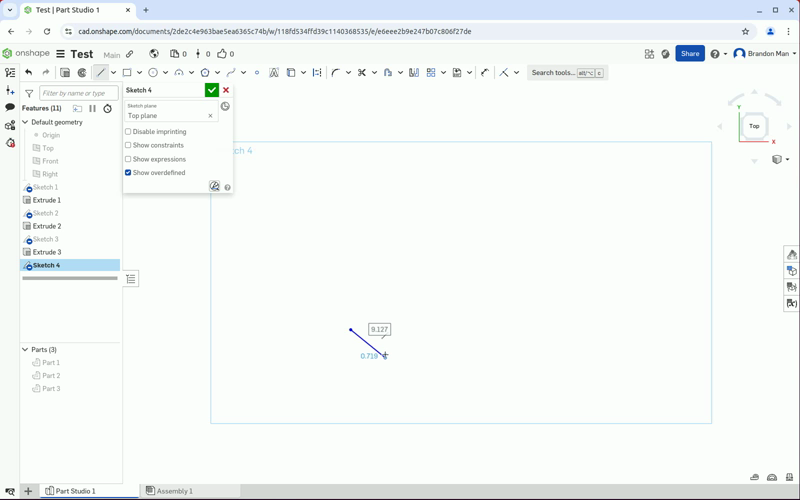
scroll(6)
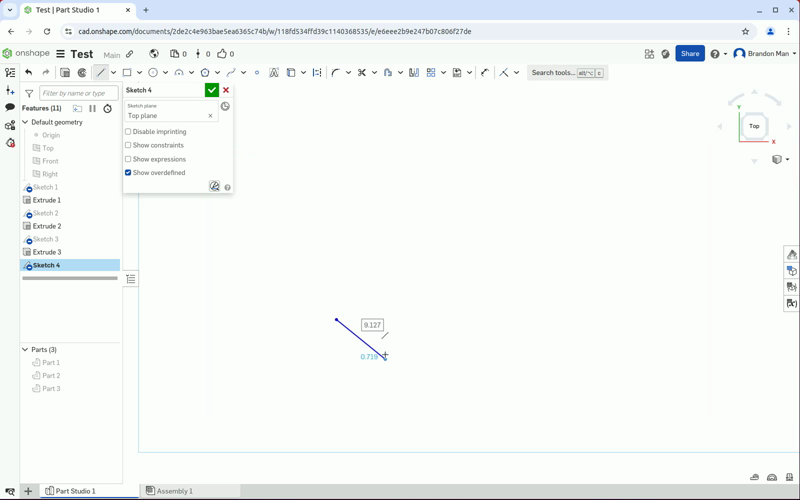
scroll(6)
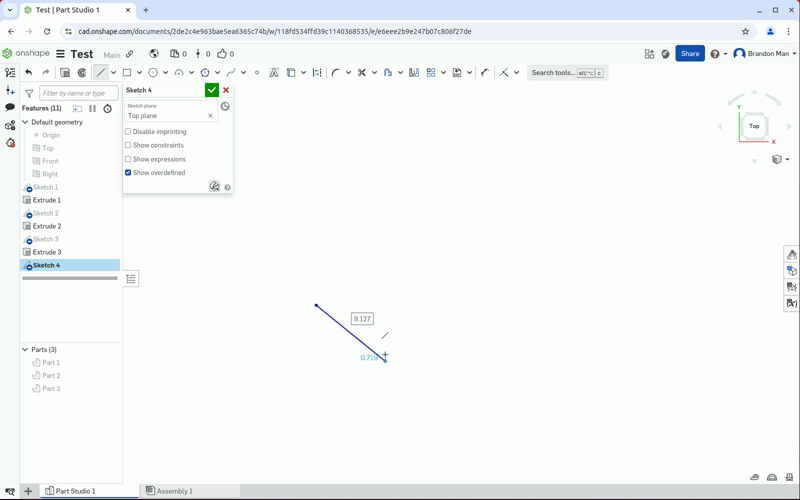
scroll(6)
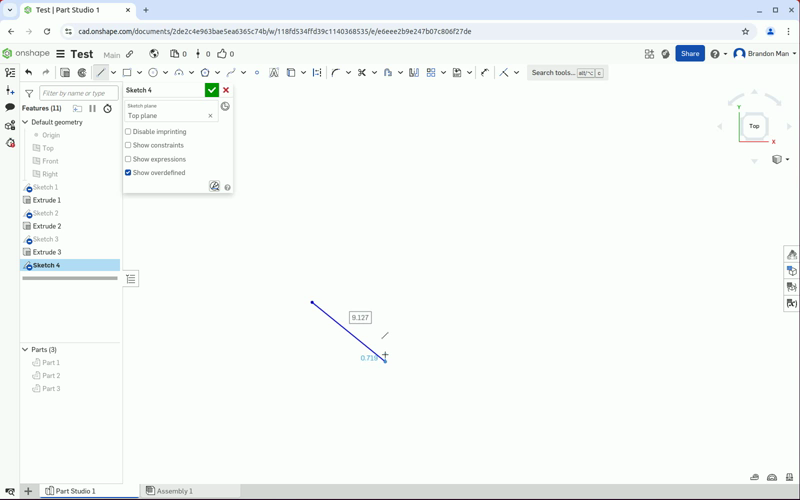
scroll(6)
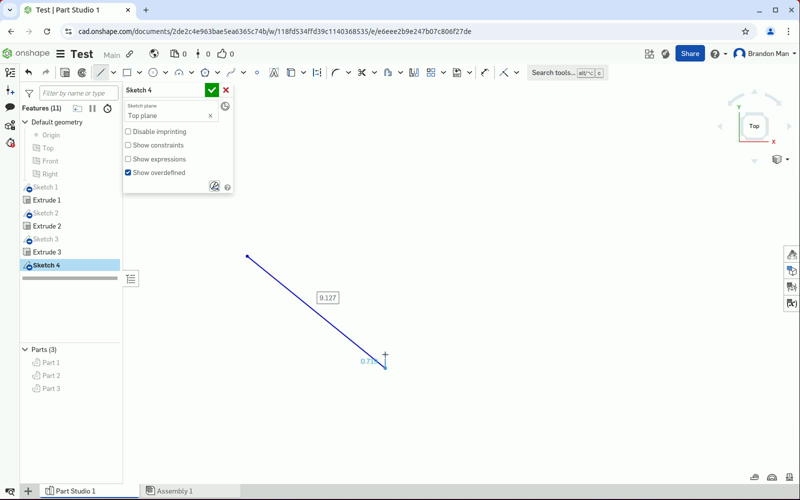
scroll(6)
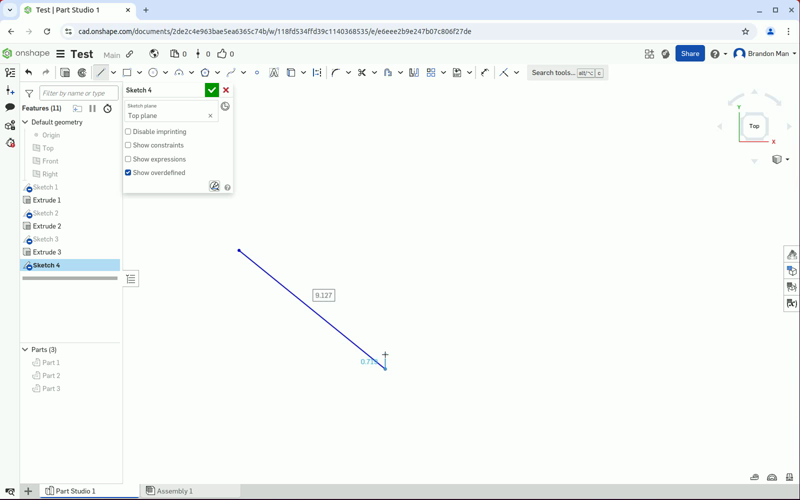
scroll(6)
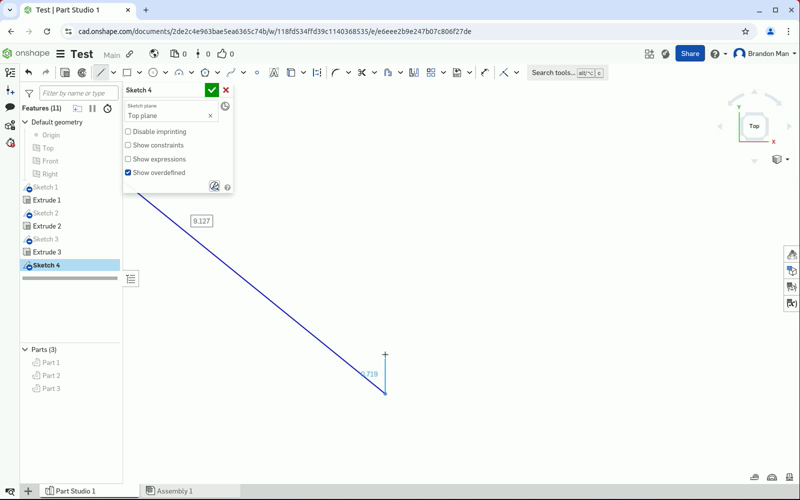
click(385, 354)
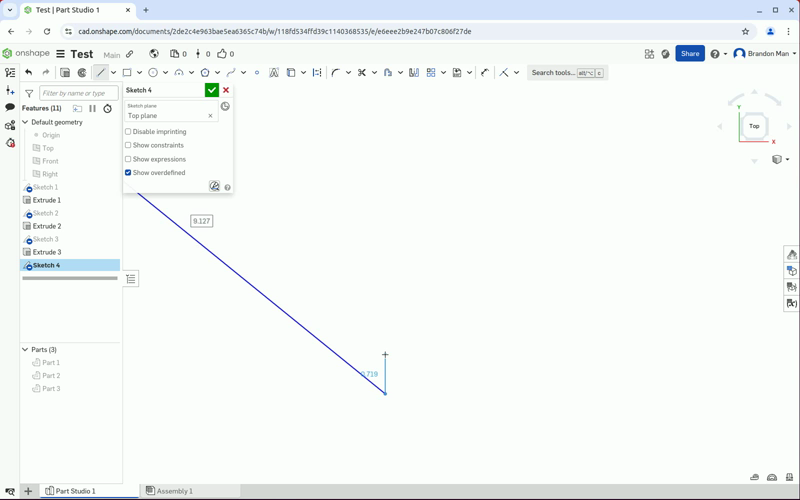
scroll(-6)
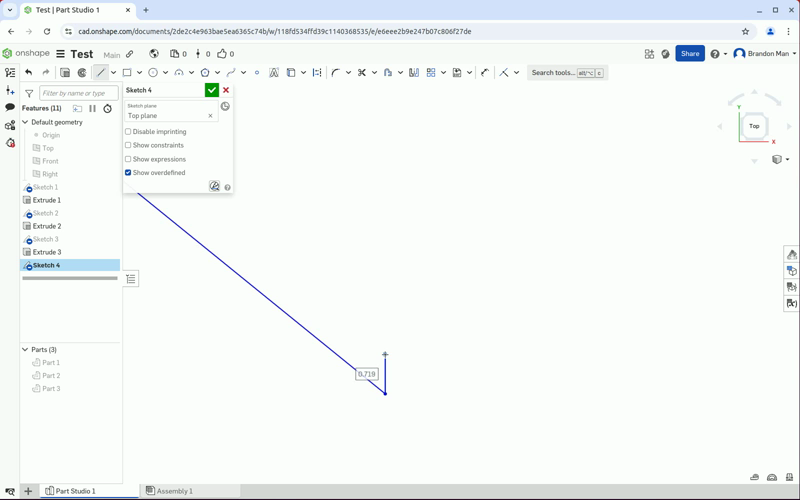
scroll(-6)
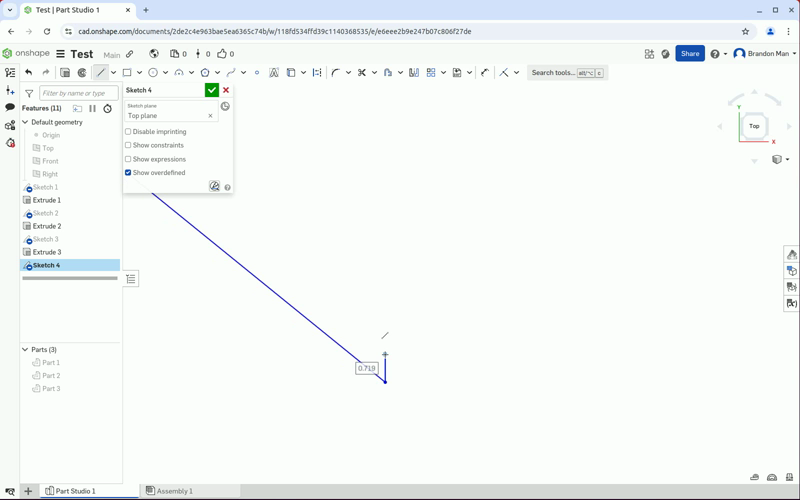
scroll(-6)
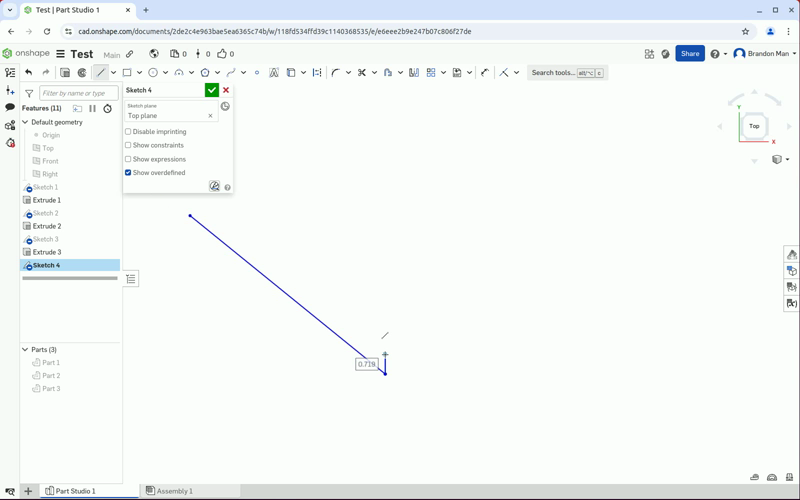
scroll(-6)
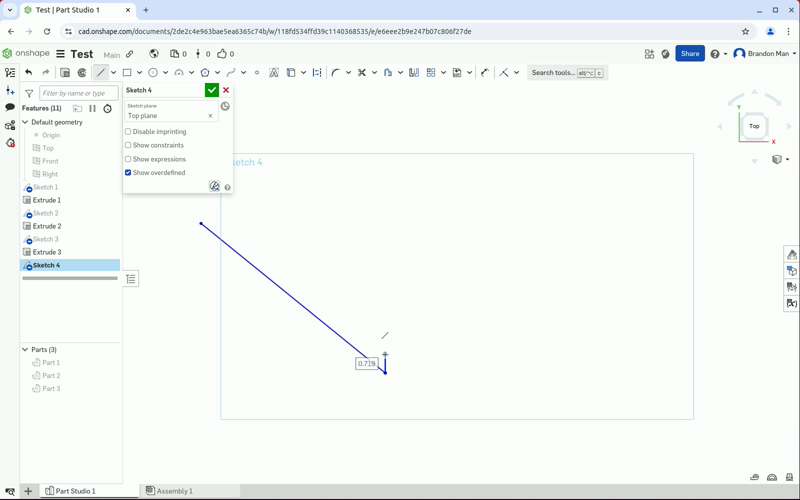
scroll(-6)
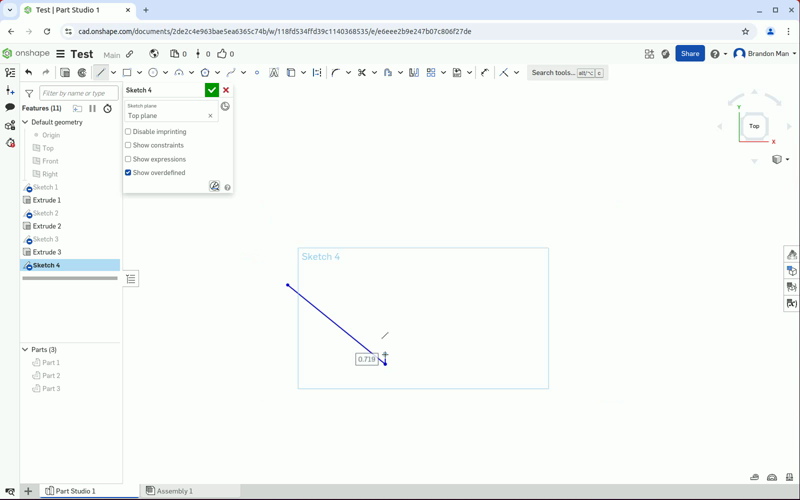
scroll(-6)
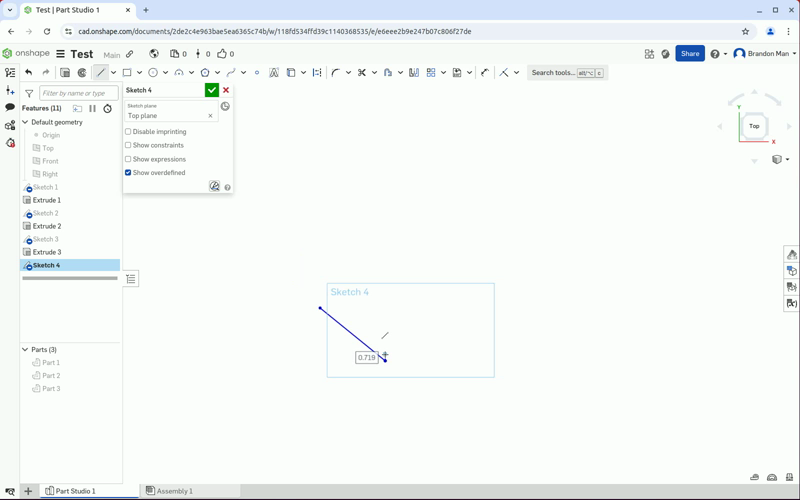
scroll(-6)
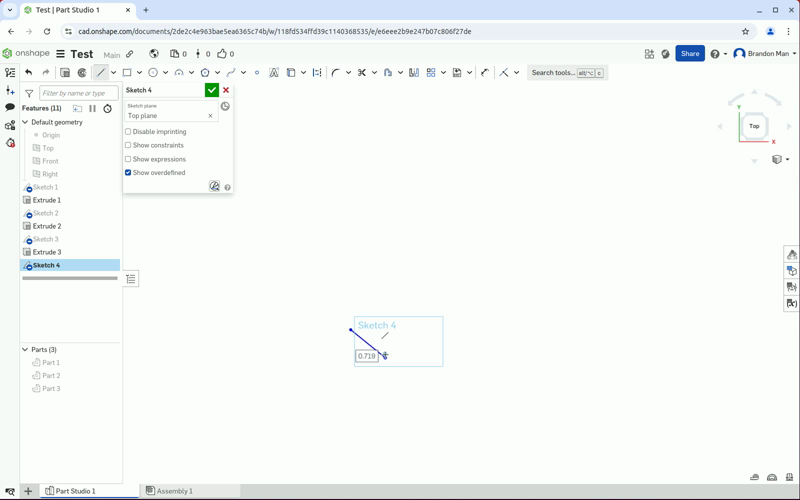
key_up(shift)
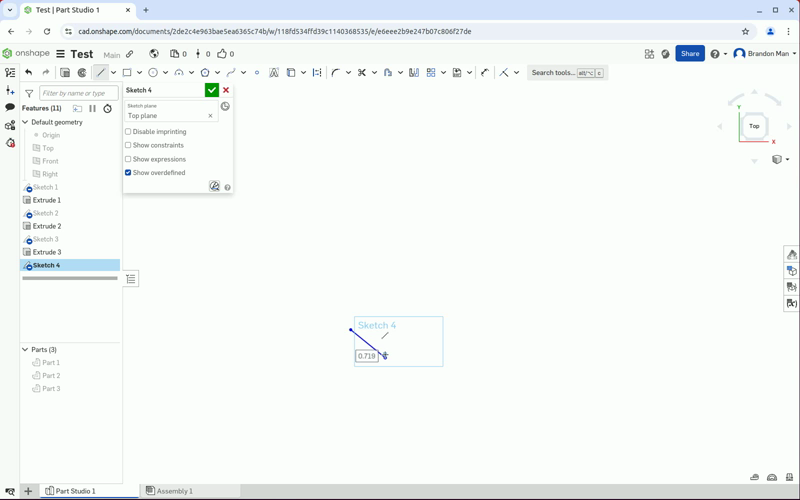
key_down(shift)
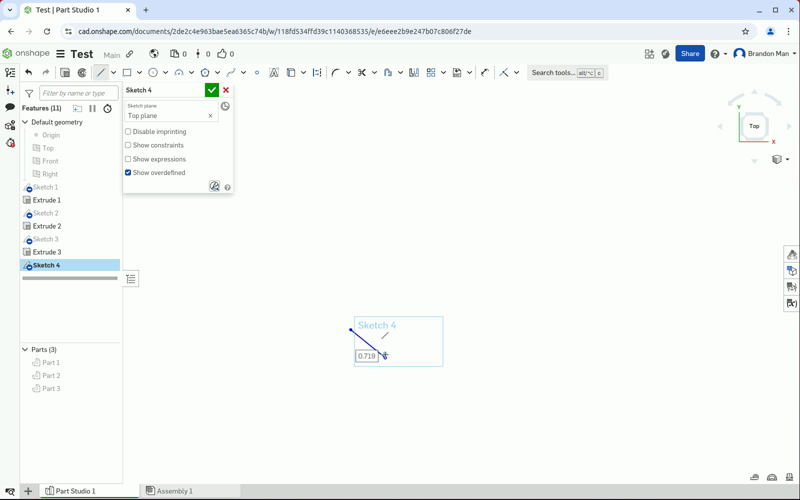
mouse_move(415, 354)
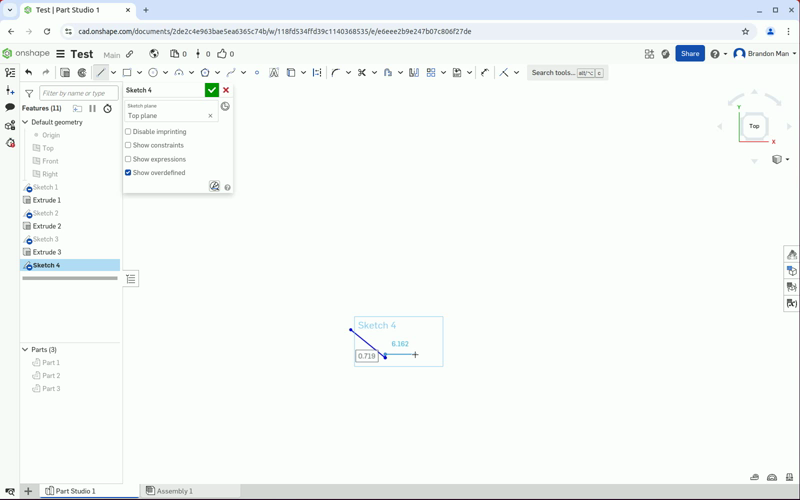
mouse_move(354, 328)
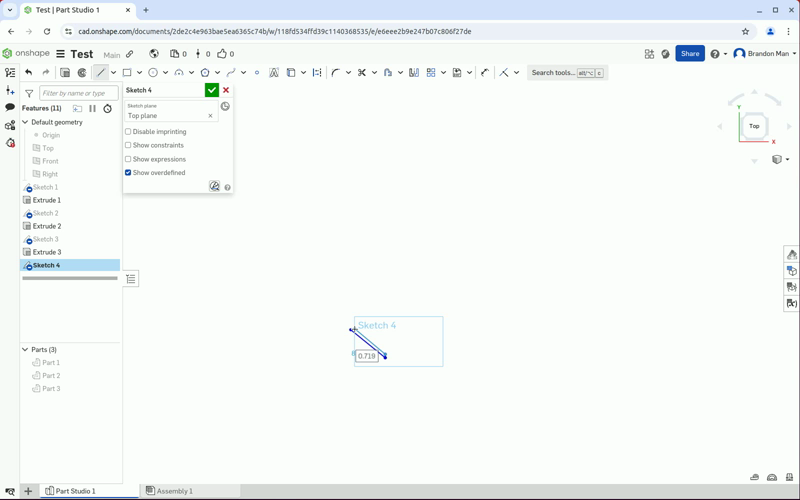
scroll(6)
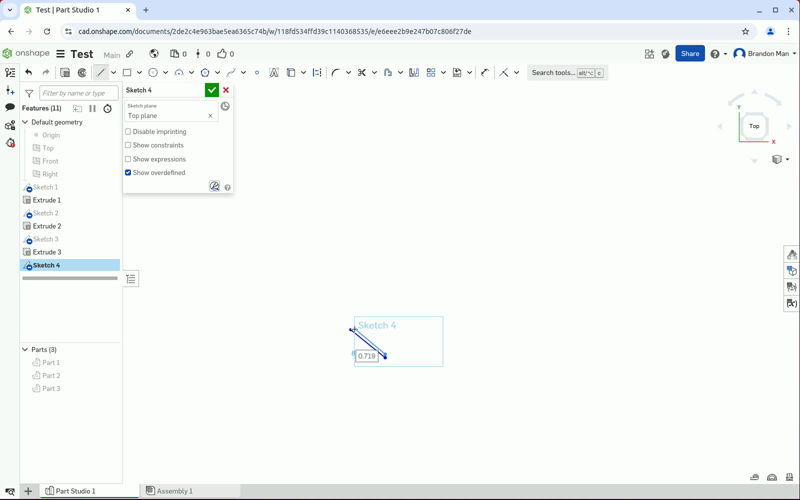
scroll(6)
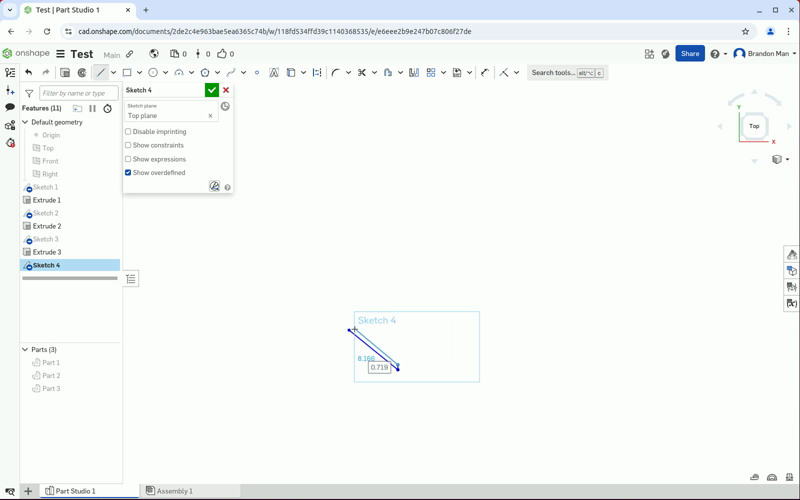
scroll(6)
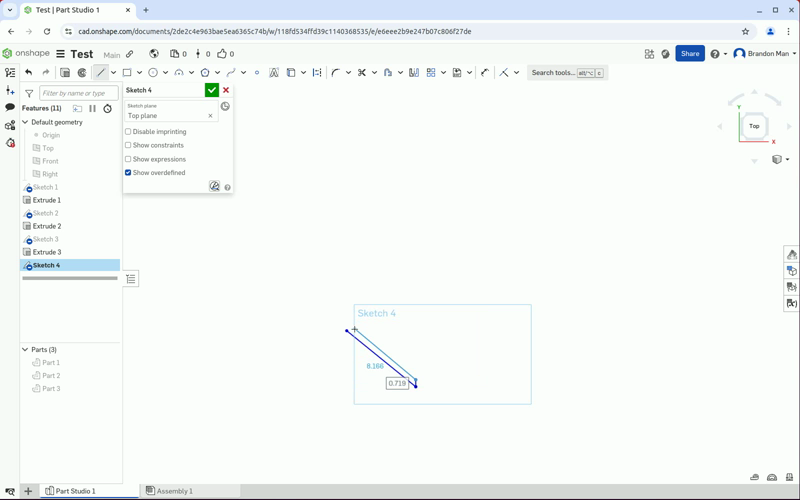
scroll(6)
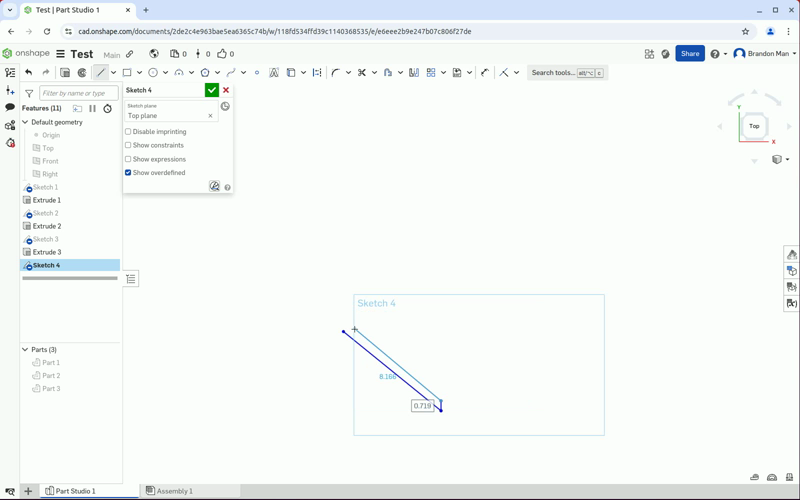
scroll(6)
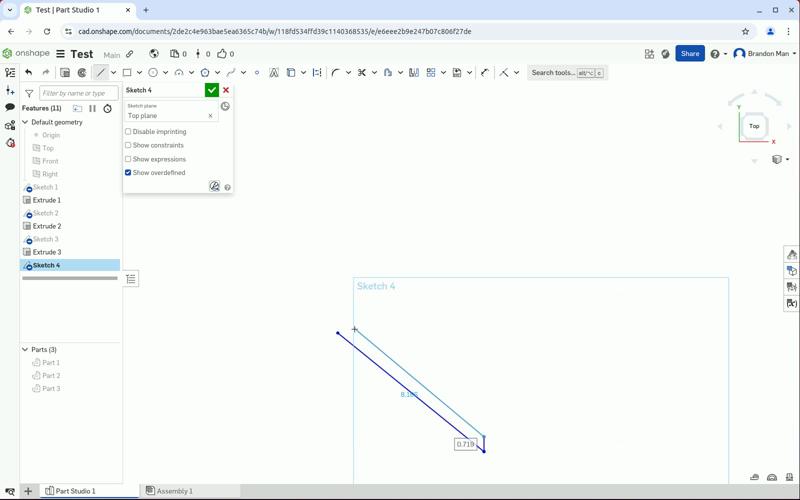
scroll(6)
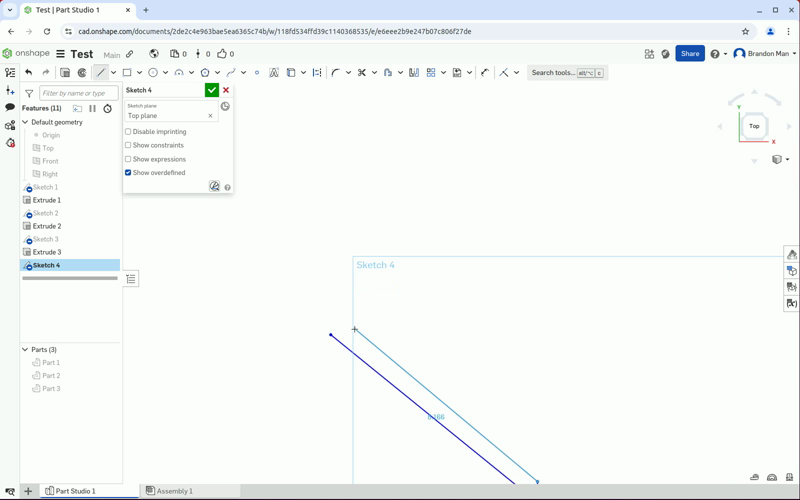
scroll(6)
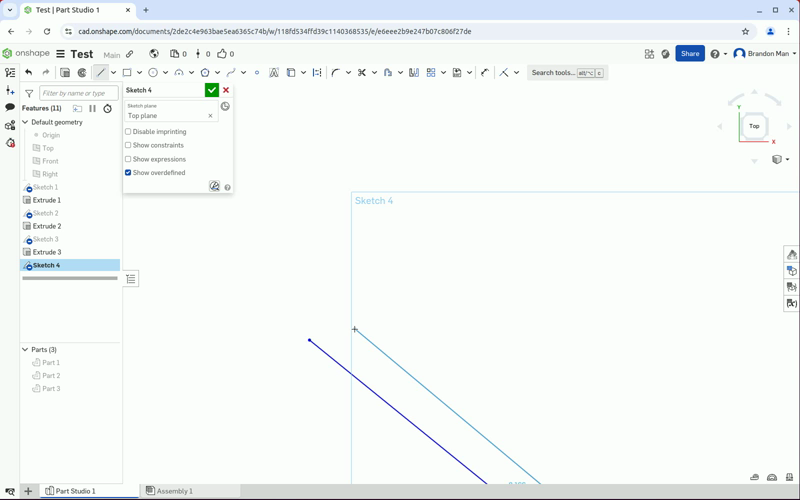
click(354, 328)
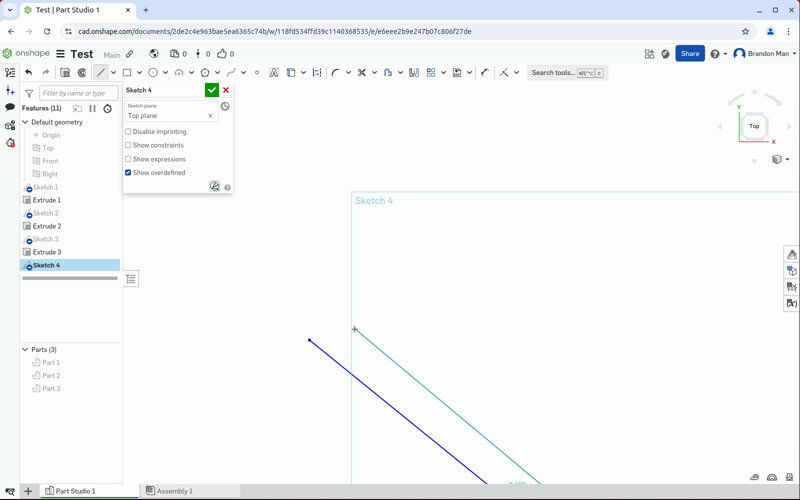
scroll(-6)
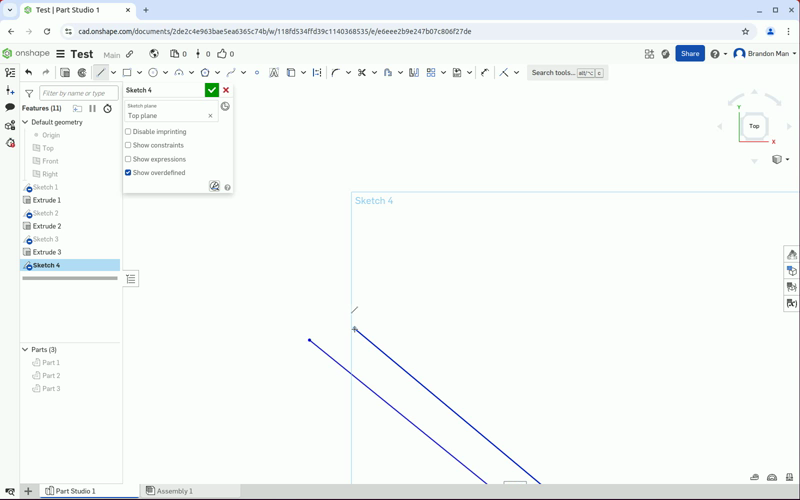
scroll(-6)
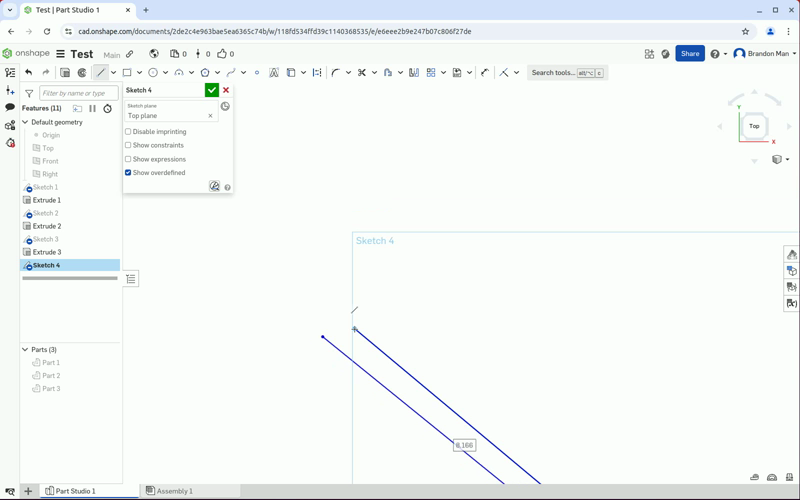
scroll(-6)
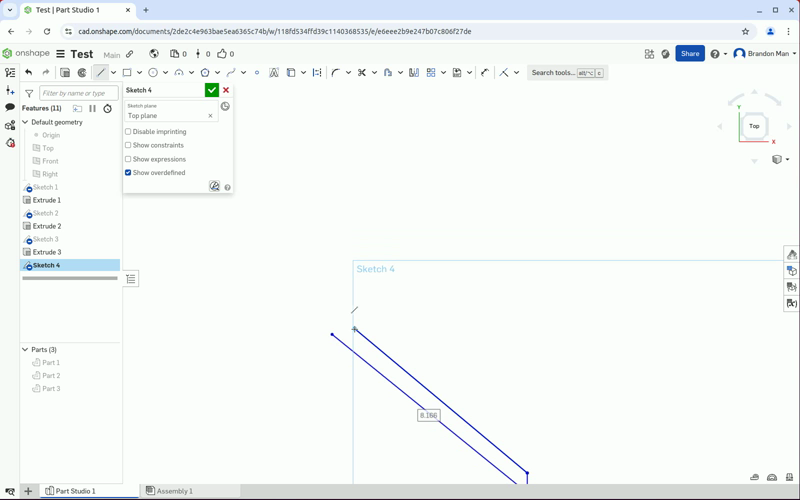
scroll(-6)
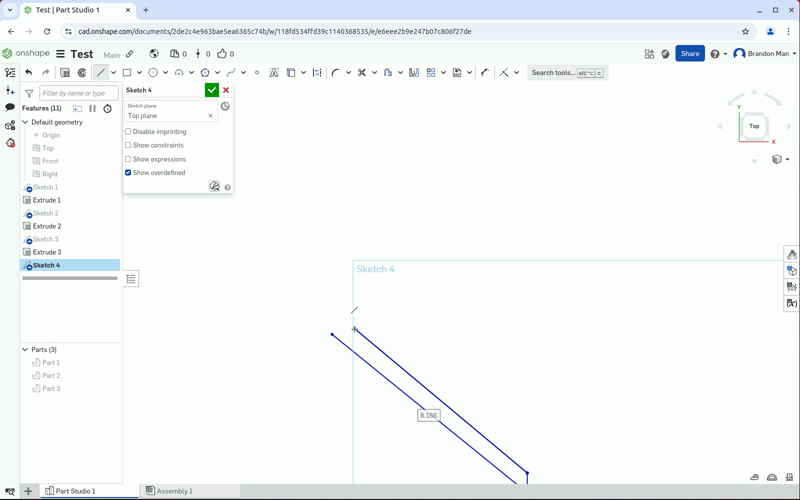
scroll(-6)
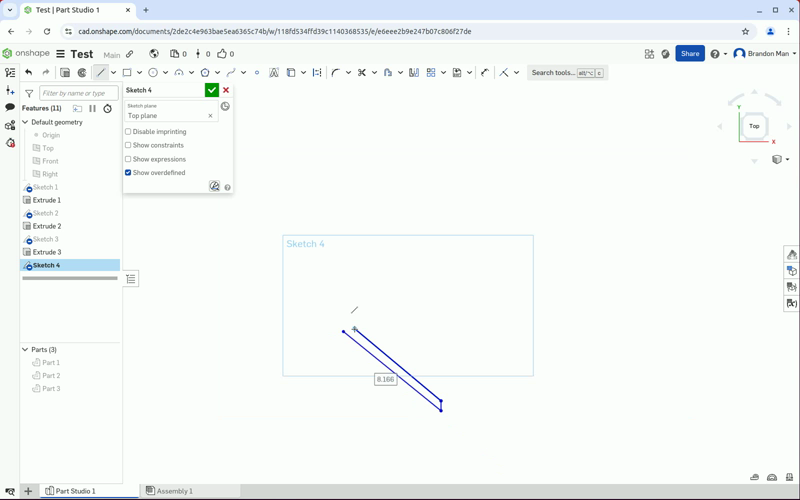
scroll(-6)
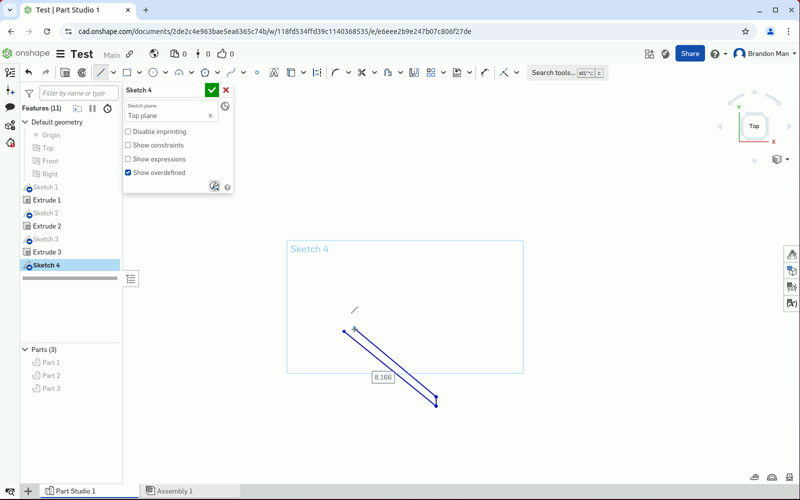
scroll(-6)
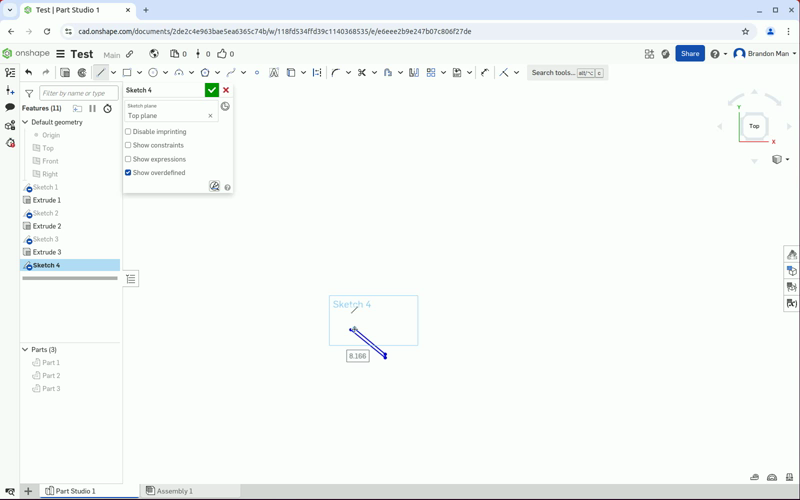
key_up(shift)
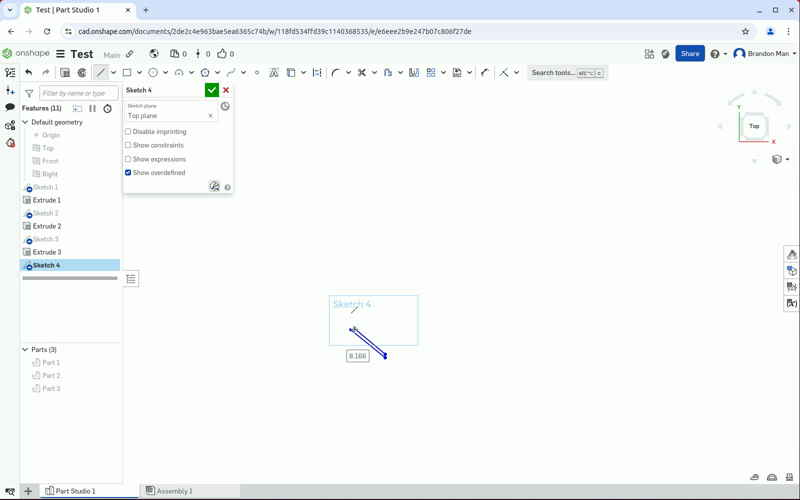
key_down(shift)
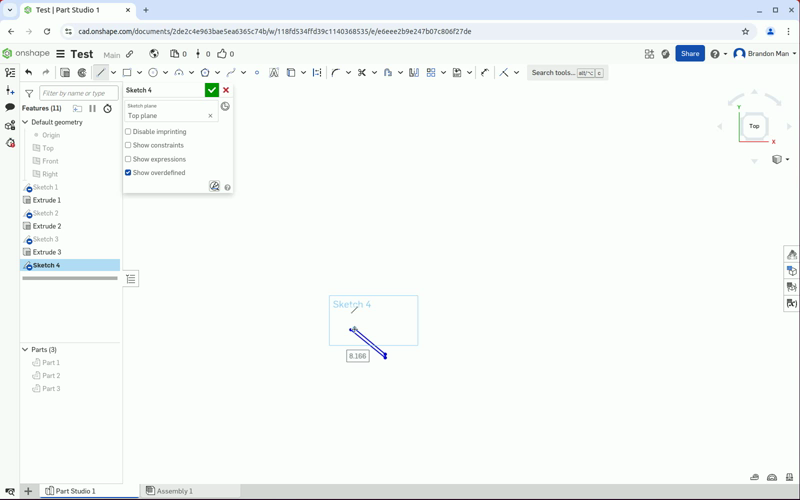
mouse_move(354, 241)
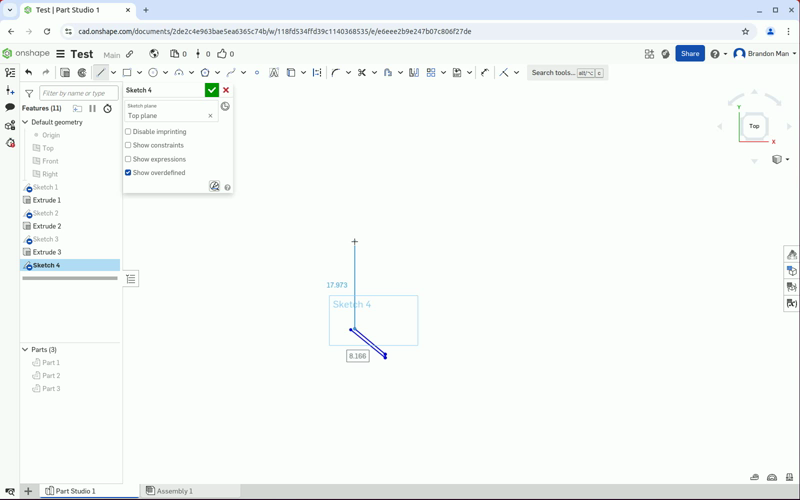
click(354, 241)
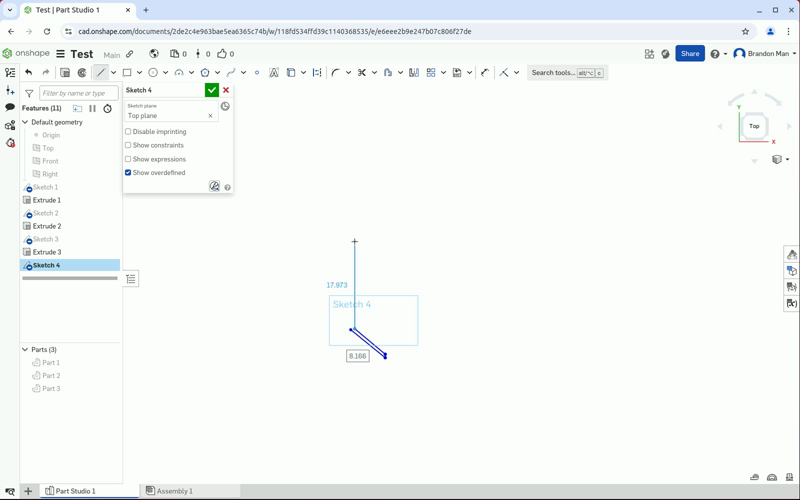
key_up(shift)
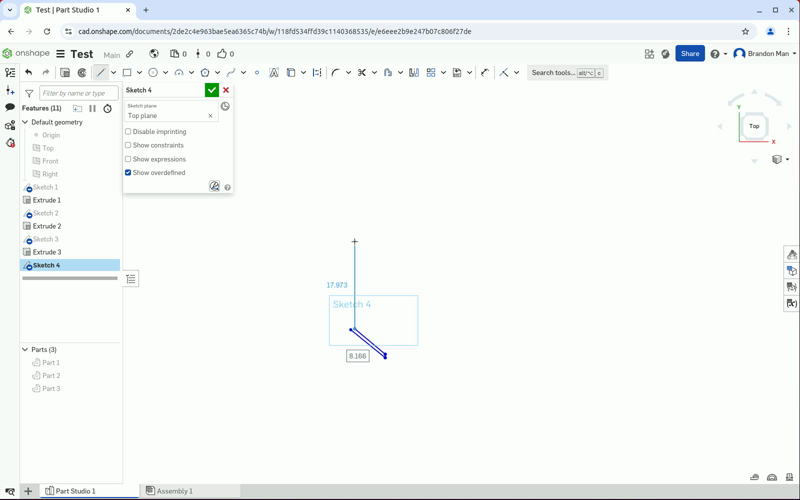
key_down(shift)
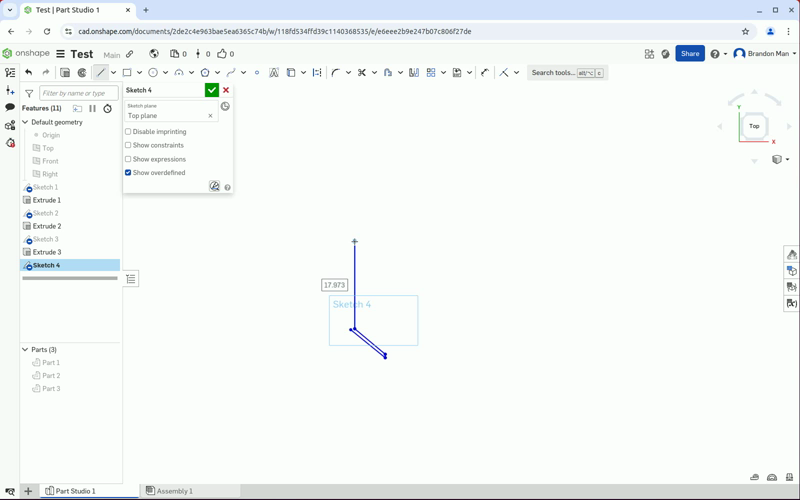
mouse_move(384, 241)
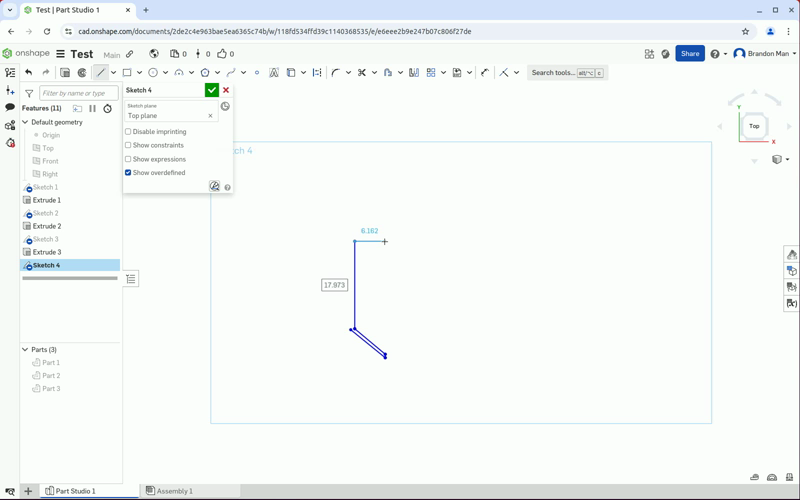
mouse_move(385, 214)
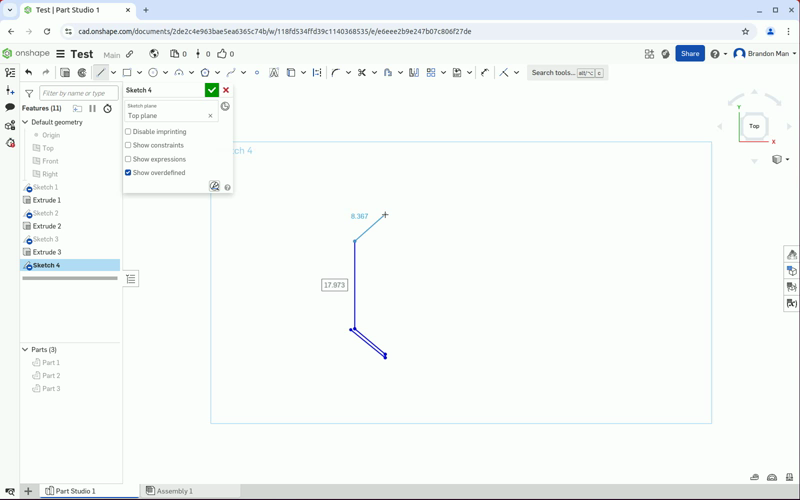
click(385, 214)
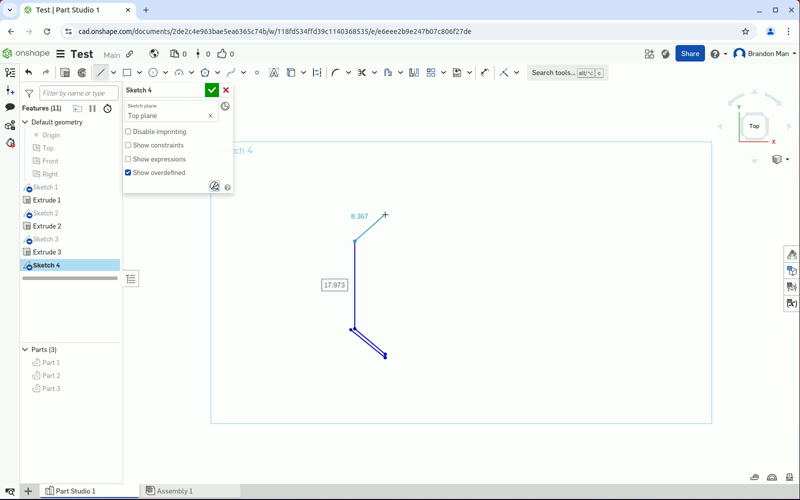
key_up(shift)
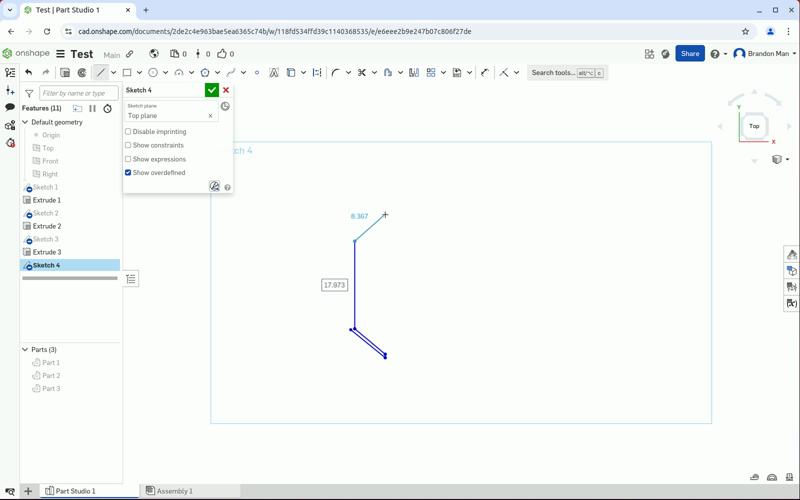
key_down(shift)
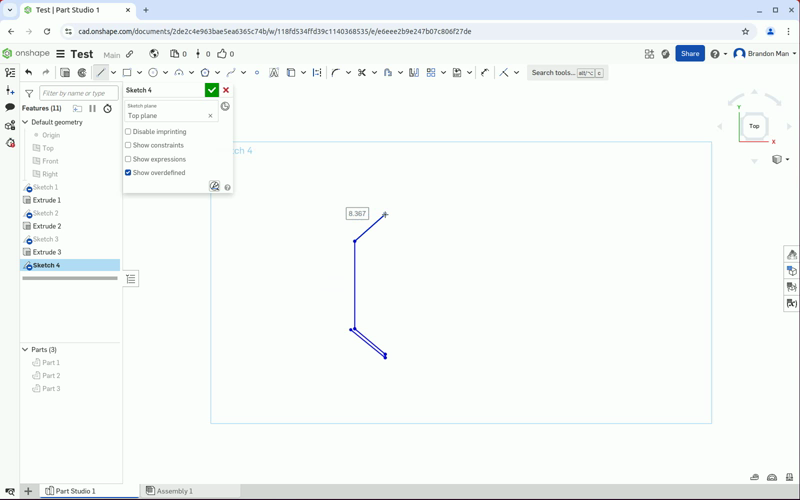
mouse_move(415, 214)
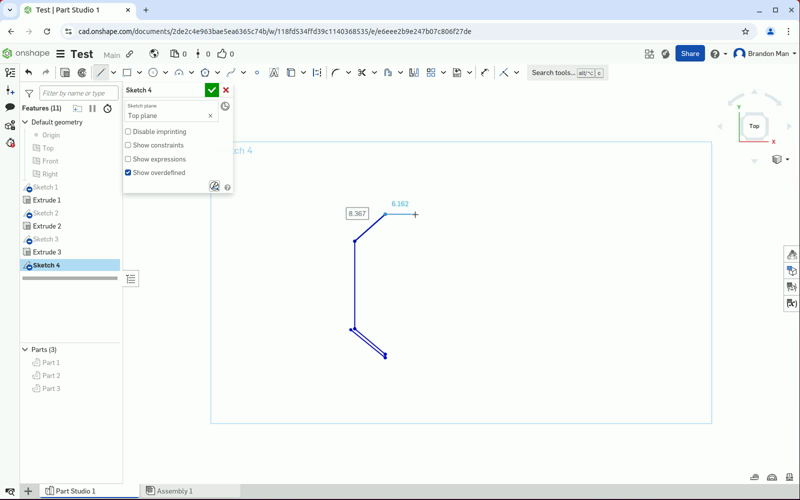
mouse_move(385, 207)
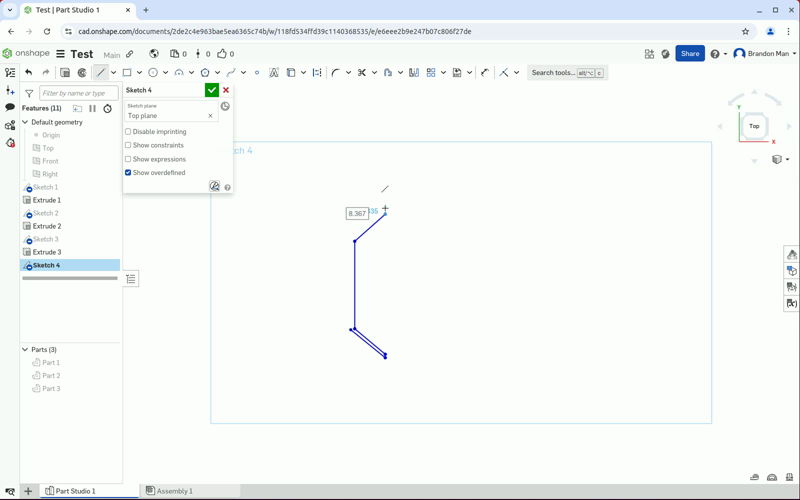
scroll(6)
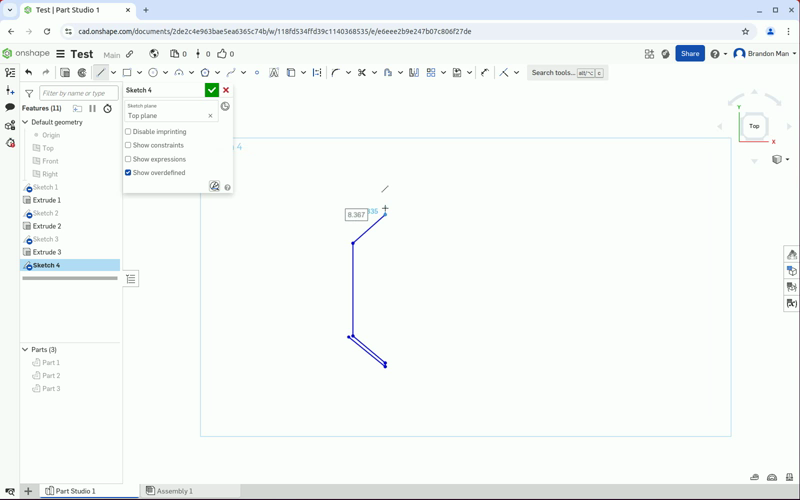
scroll(6)
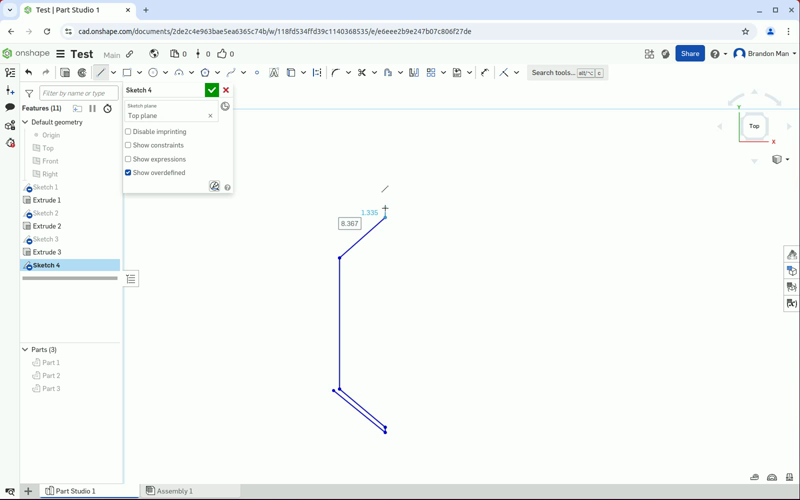
scroll(6)
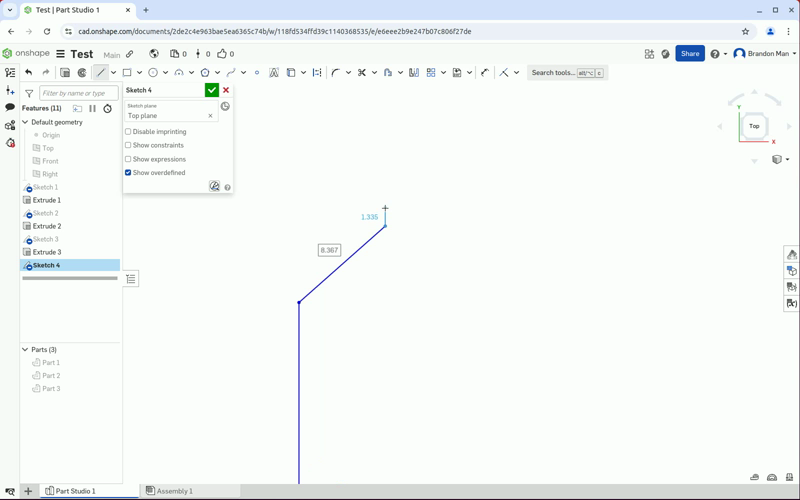
scroll(6)
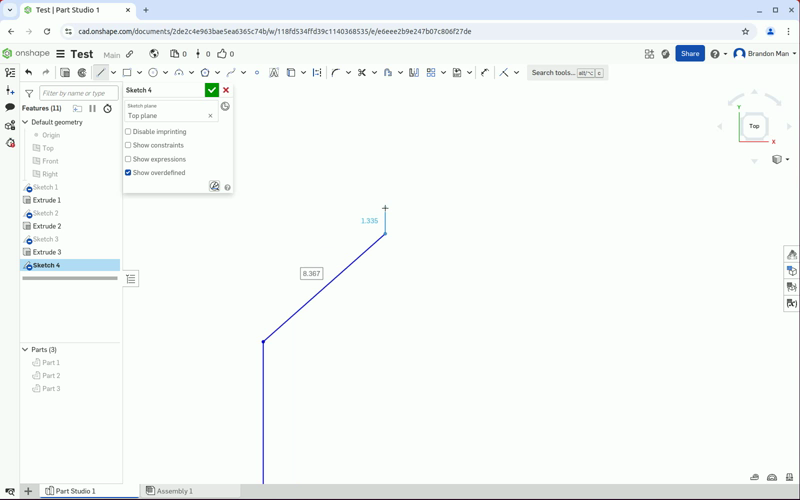
scroll(6)
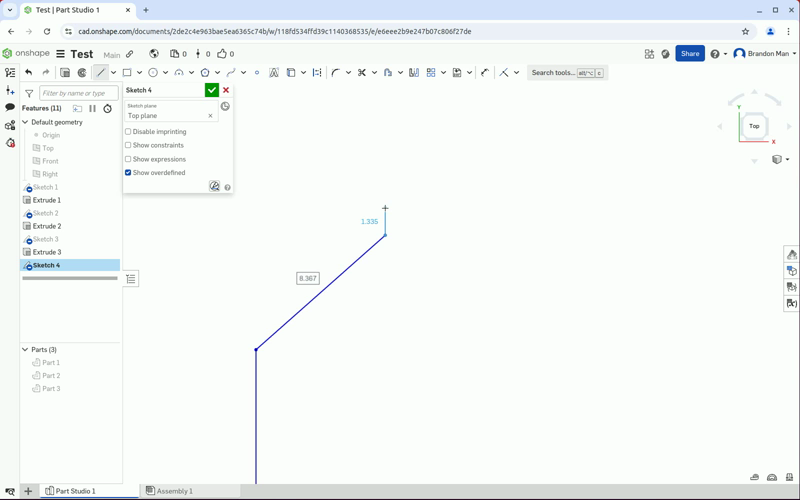
scroll(6)
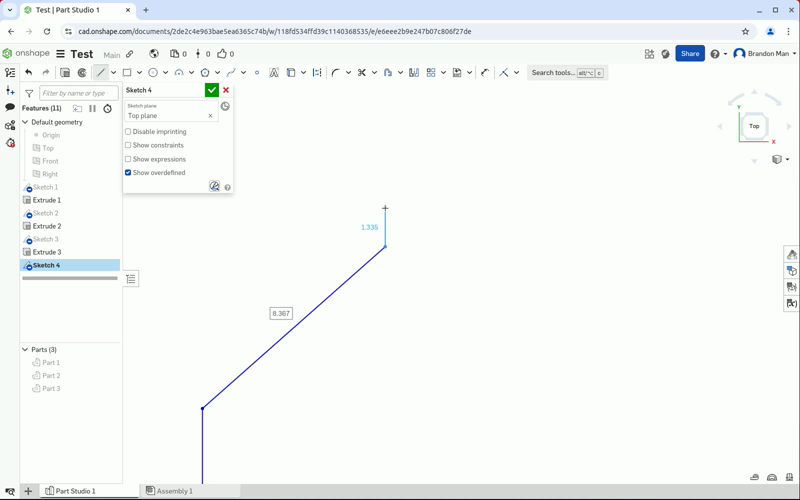
scroll(6)
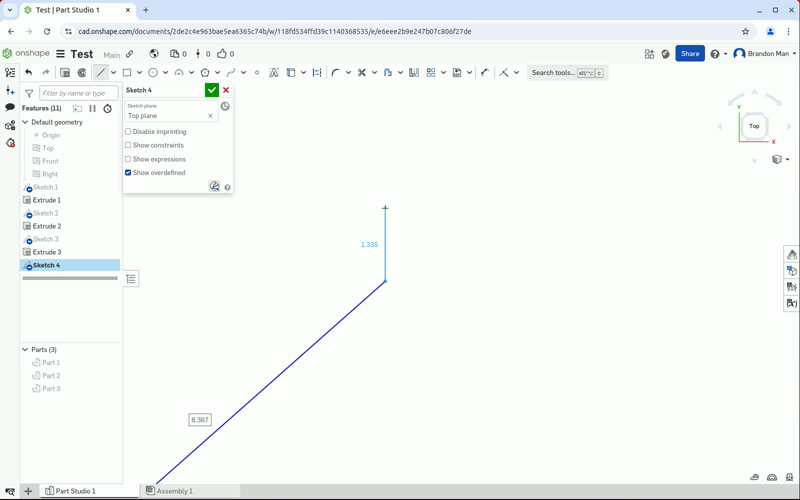
click(385, 207)
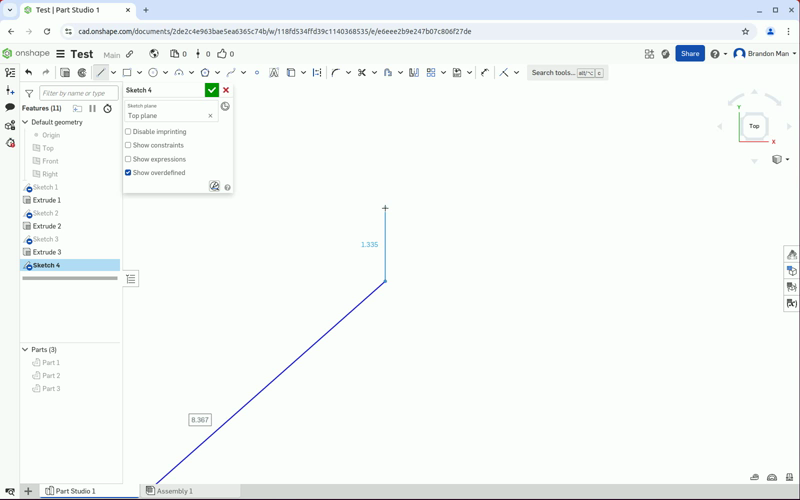
scroll(-6)
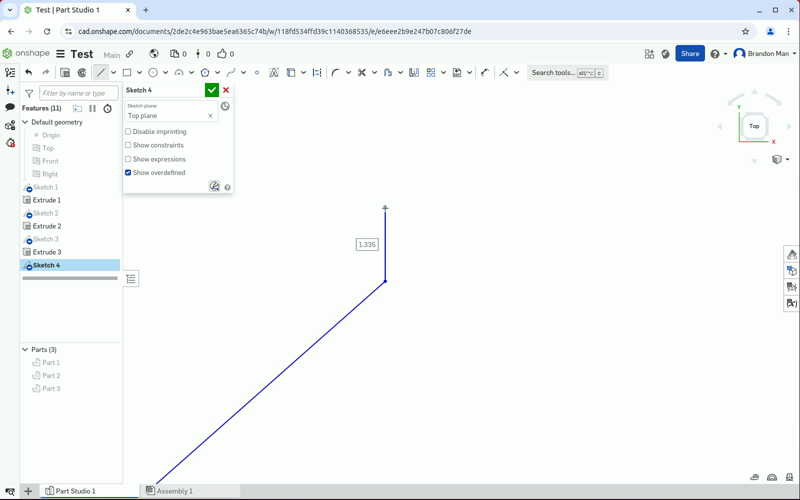
scroll(-6)
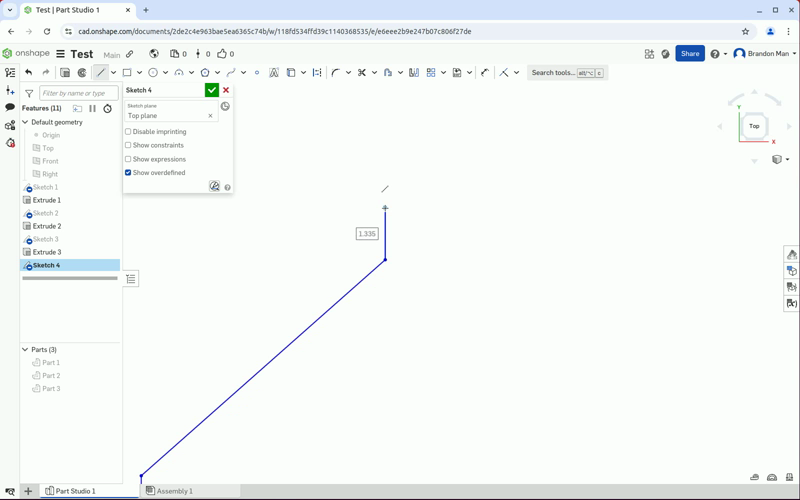
scroll(-6)
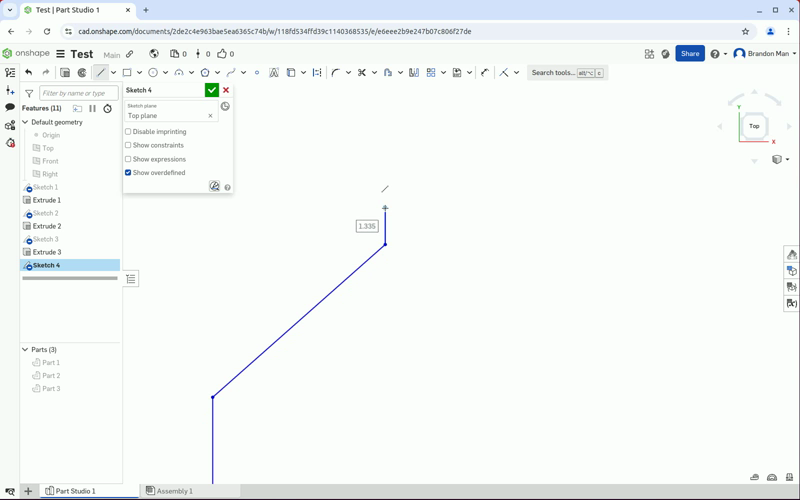
scroll(-6)
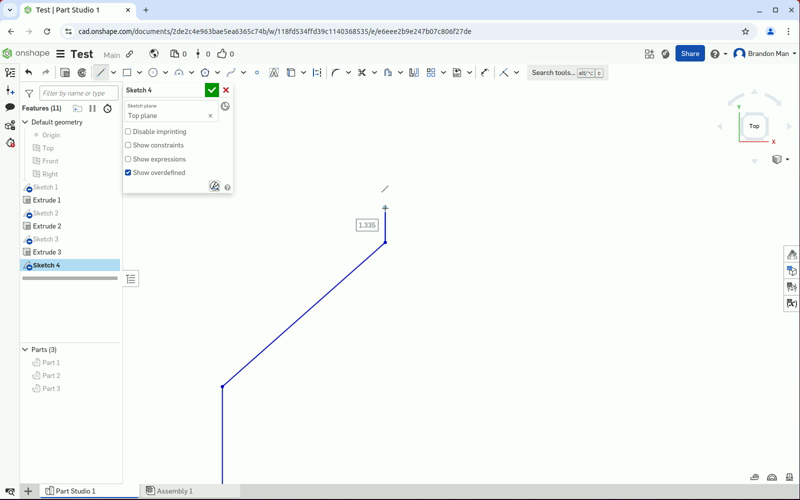
scroll(-6)
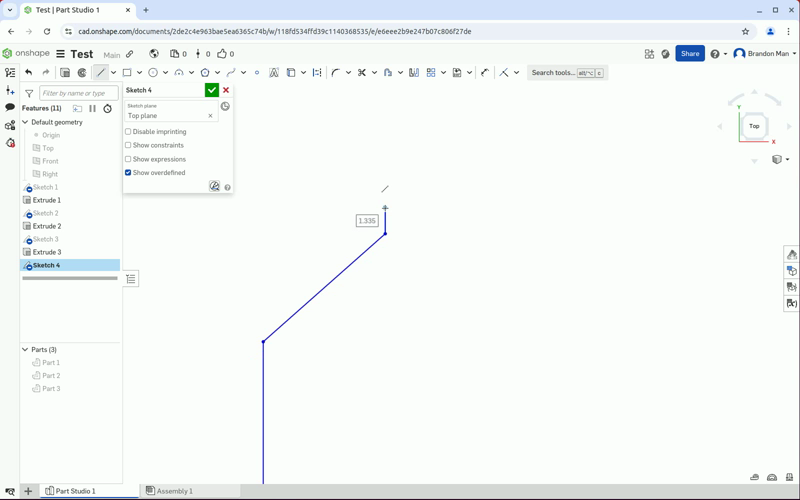
scroll(-6)
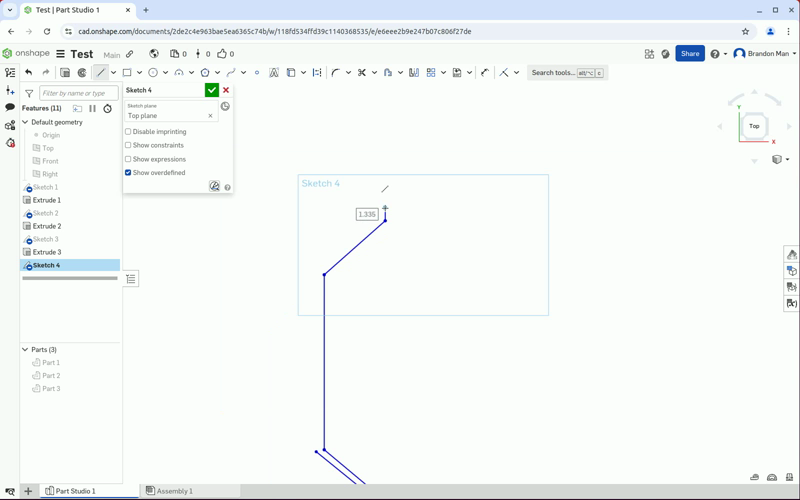
scroll(-6)
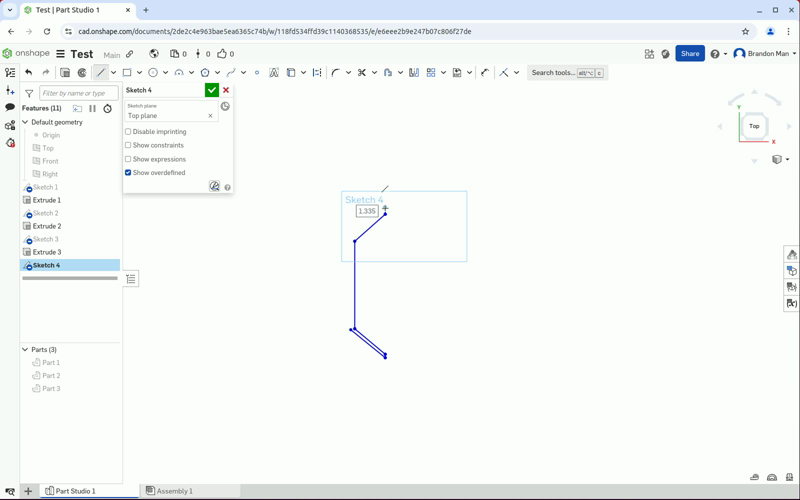
key_up(shift)
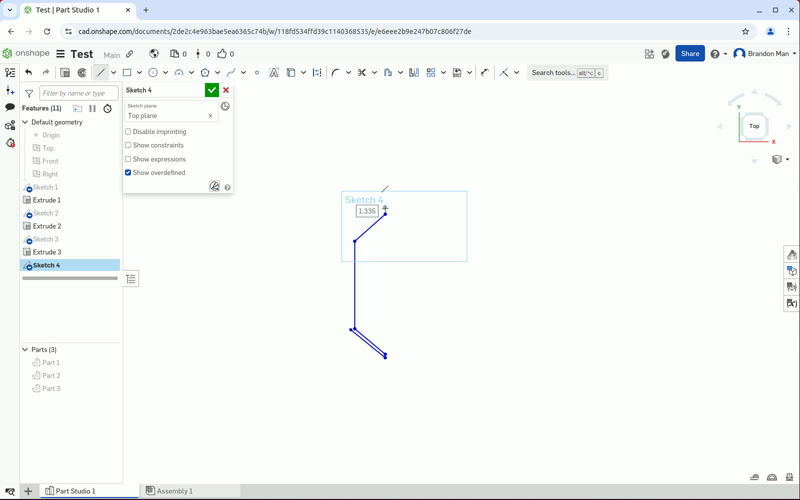
key_down(shift)
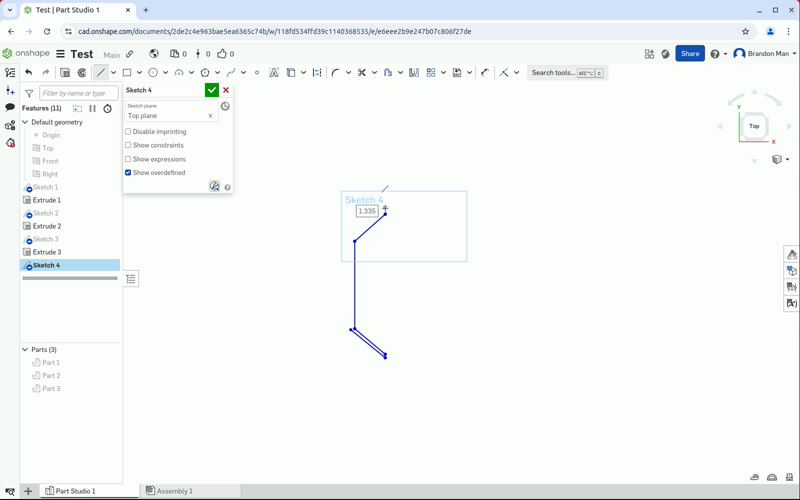
mouse_move(415, 207)
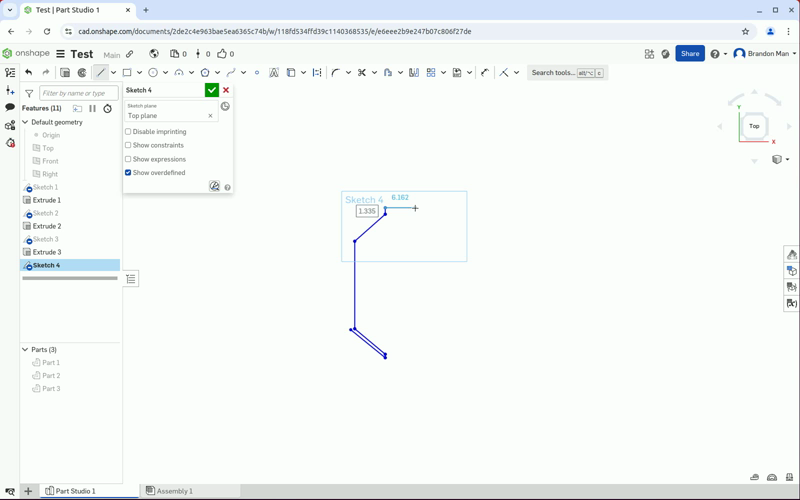
mouse_move(350, 238)
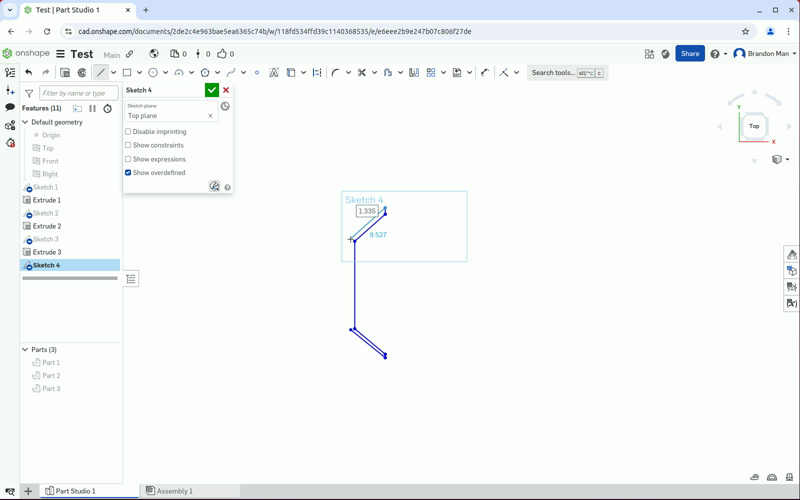
click(350, 238)
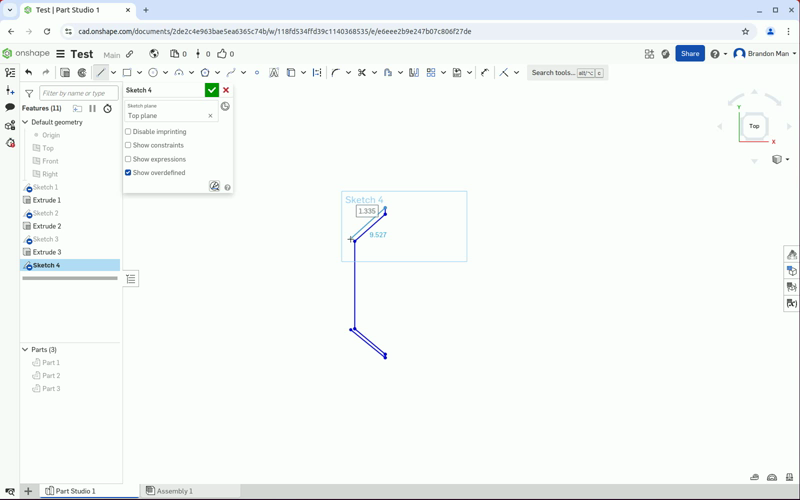
key_up(shift)
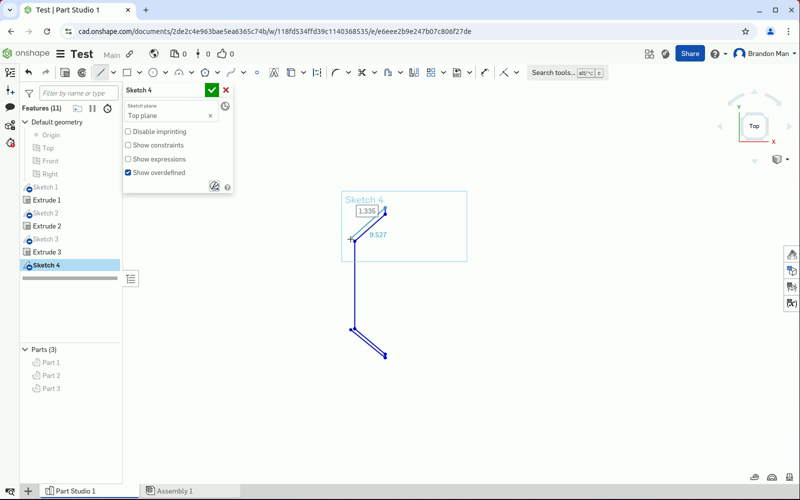
key_down(shift)
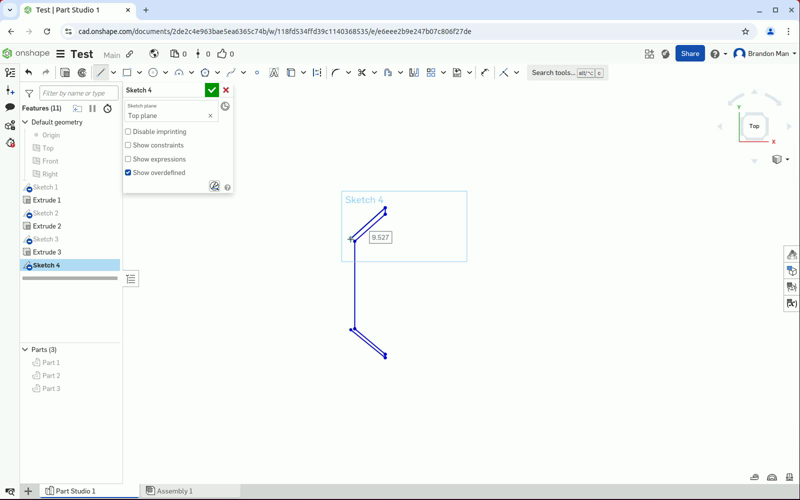
mouse_move(350, 329)
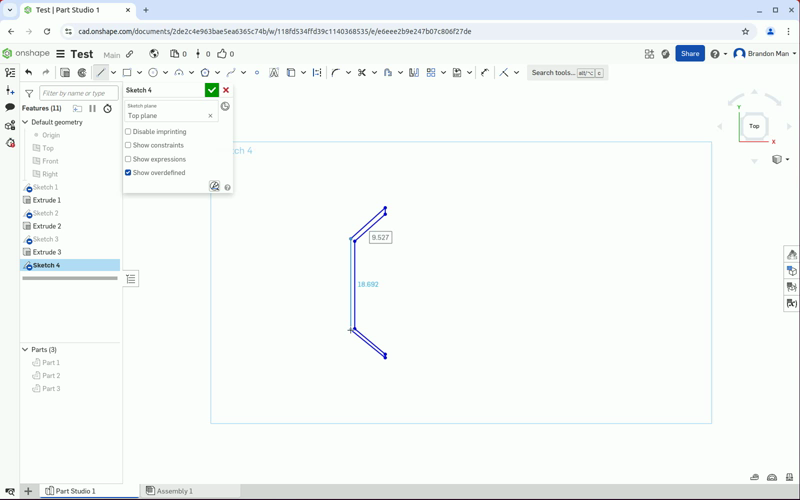
scroll(6)
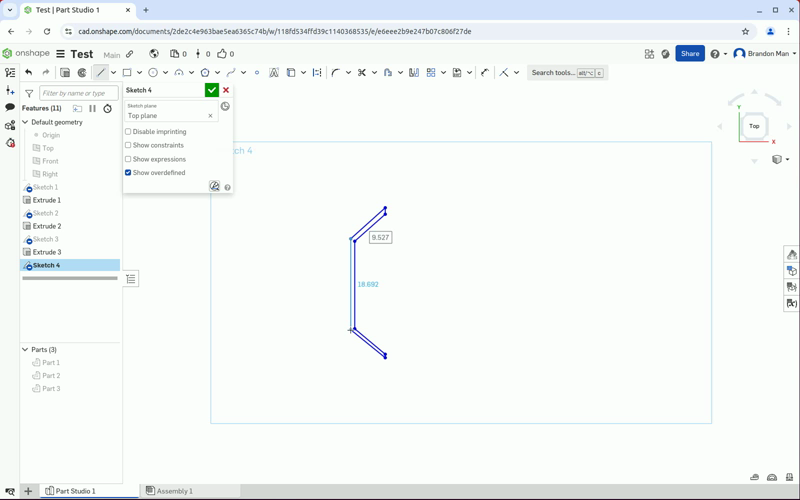
scroll(6)
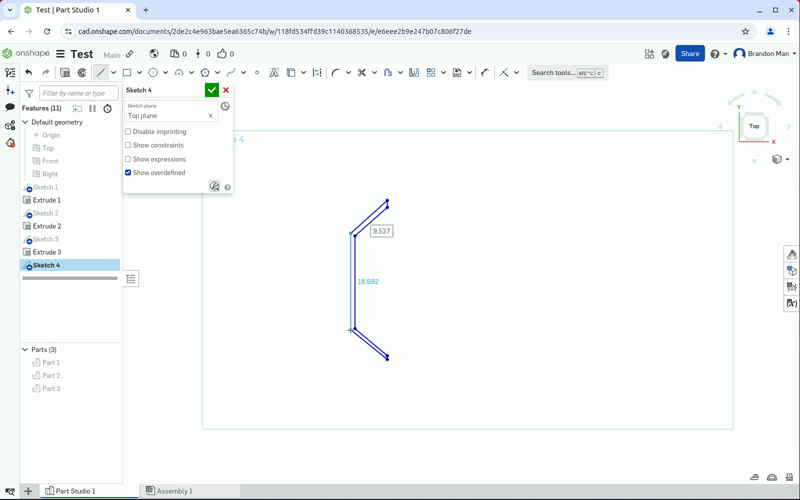
scroll(6)
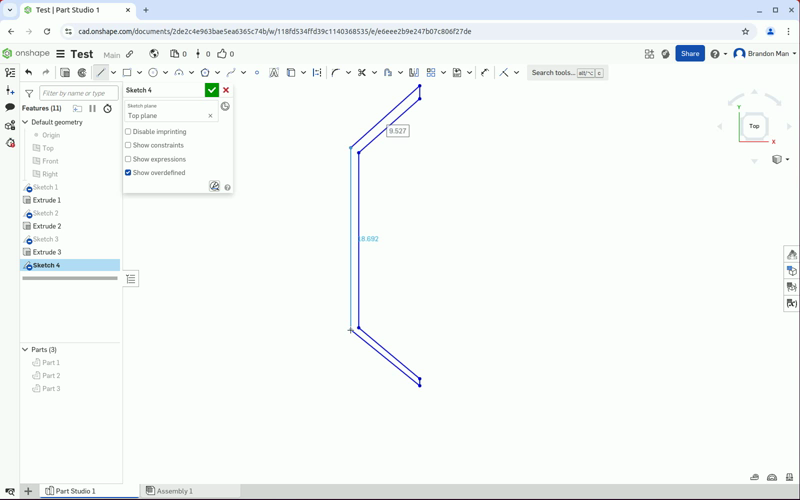
scroll(6)
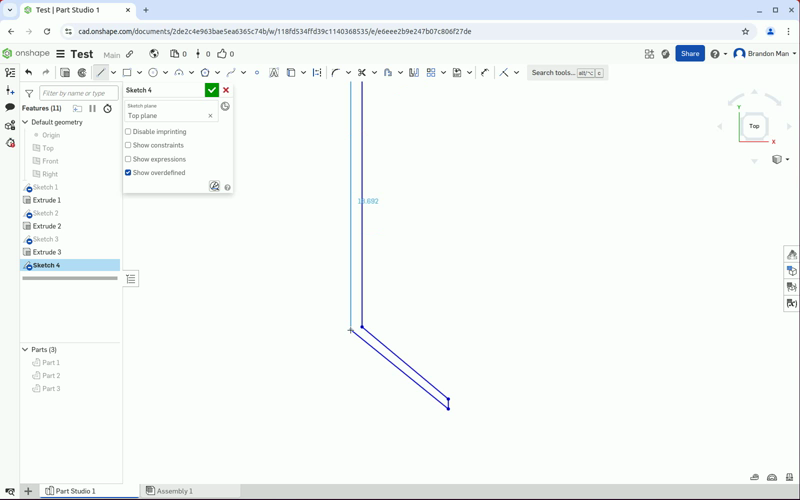
scroll(6)
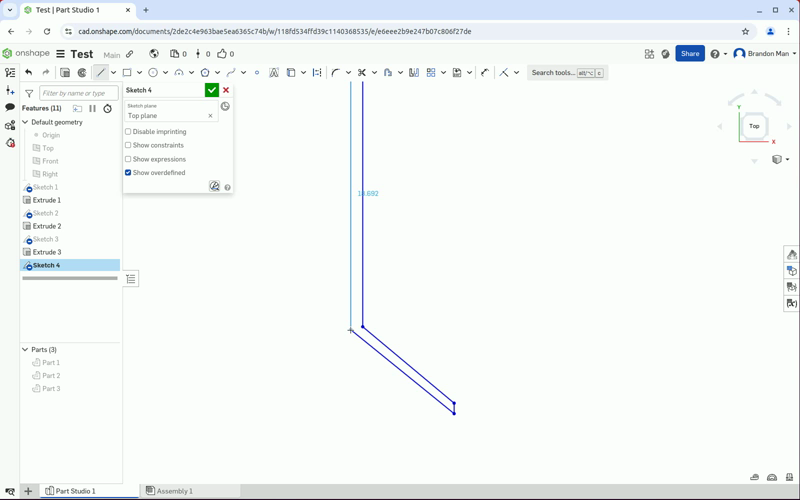
scroll(6)
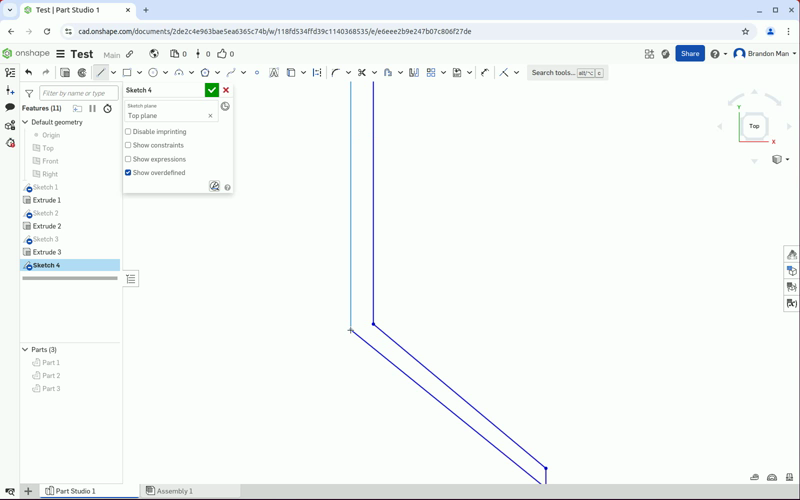
scroll(6)
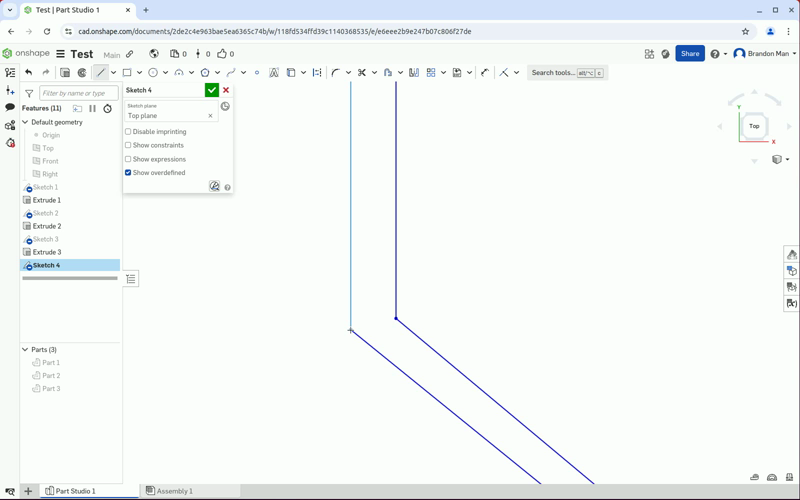
key_up(shift)
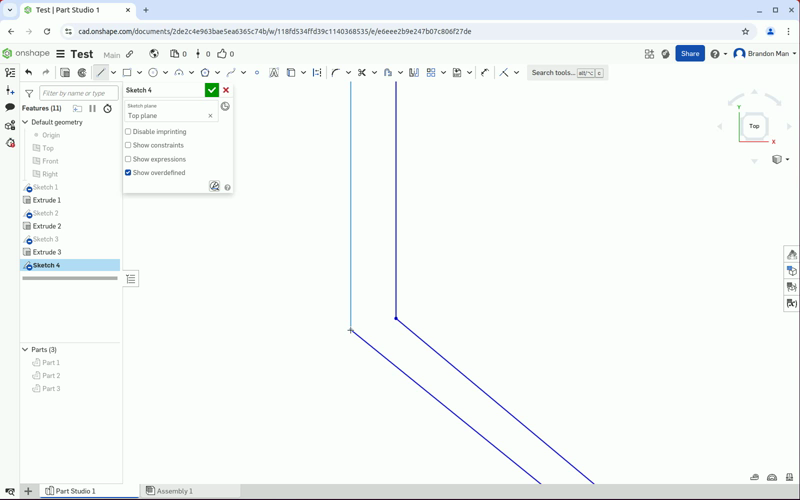
click(350, 329)
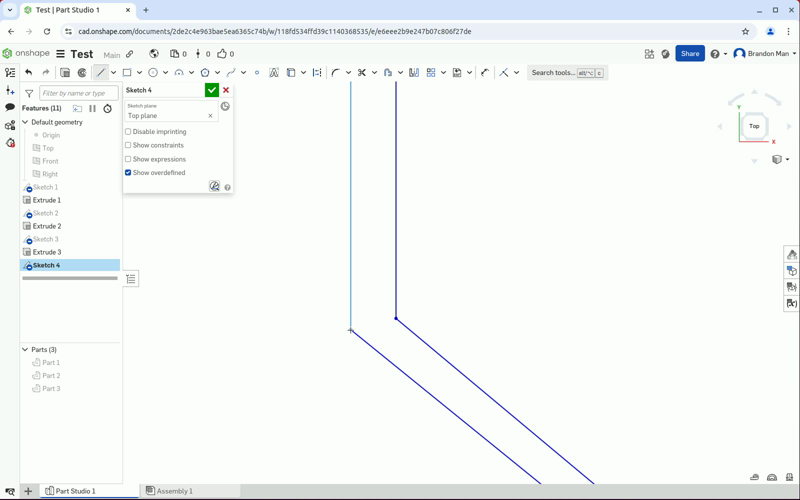
scroll(-6)
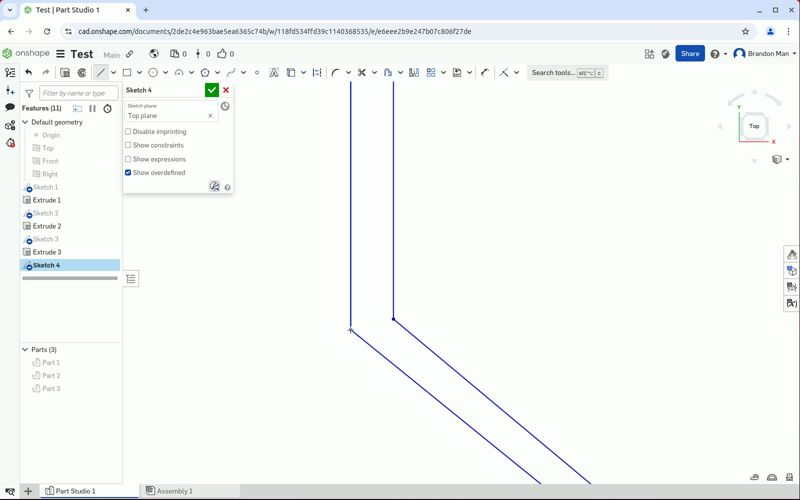
scroll(-6)
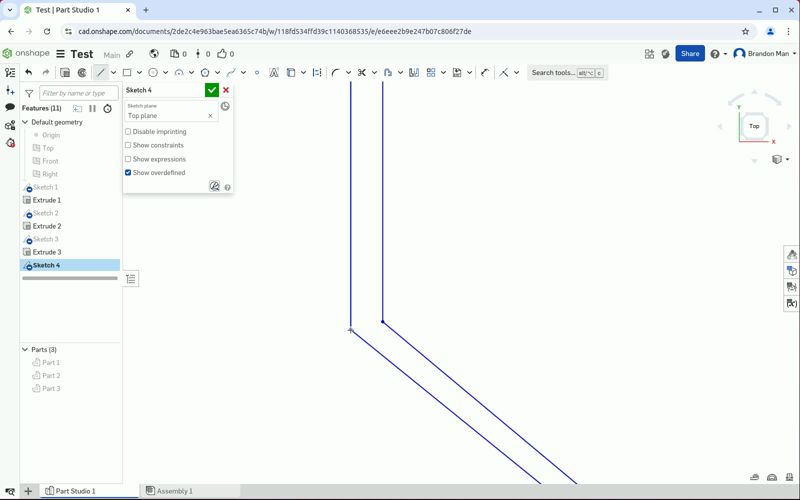
scroll(-6)
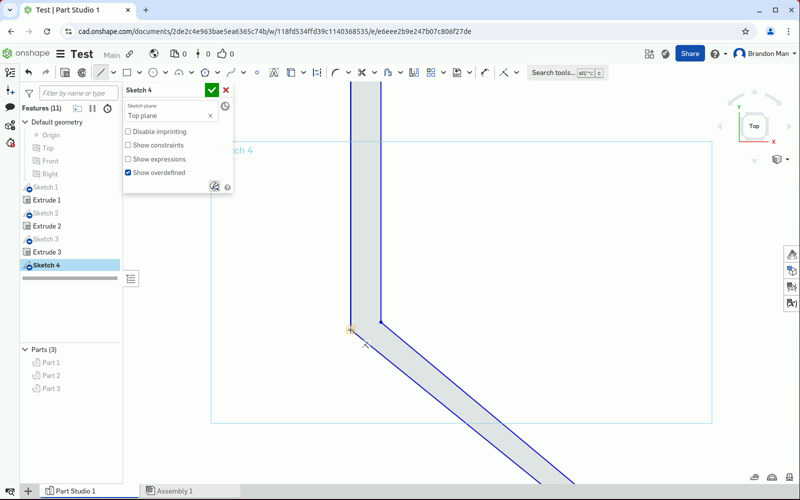
scroll(-6)
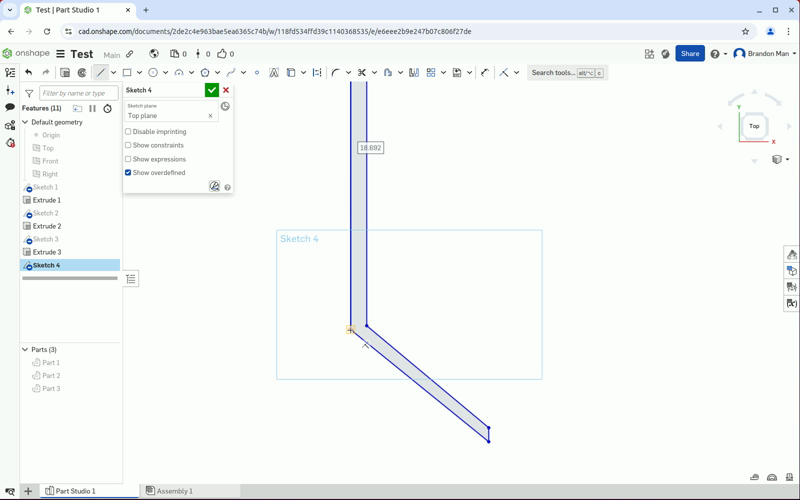
scroll(-6)
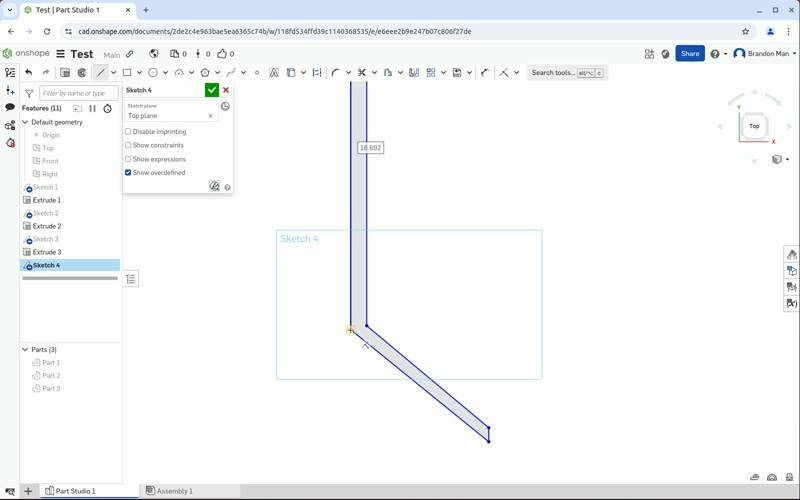
scroll(-6)
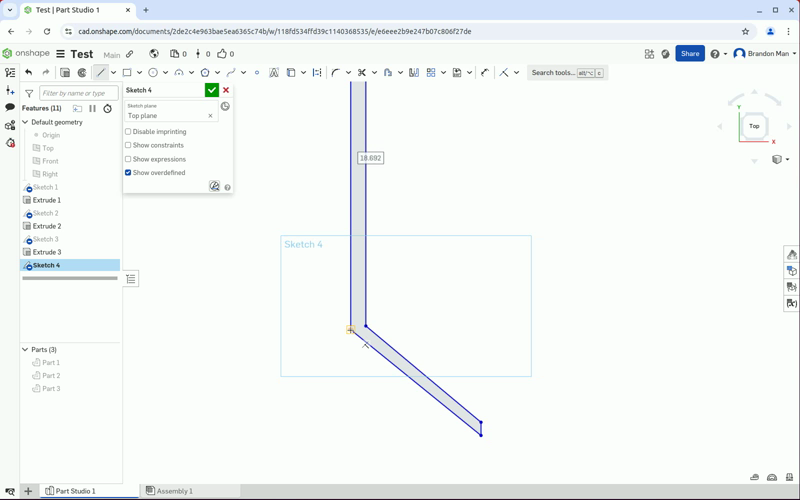
scroll(-6)
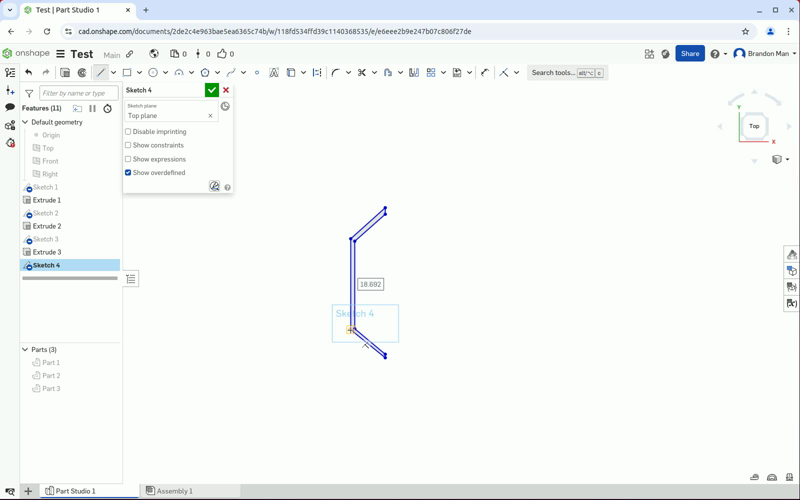
key(esc)
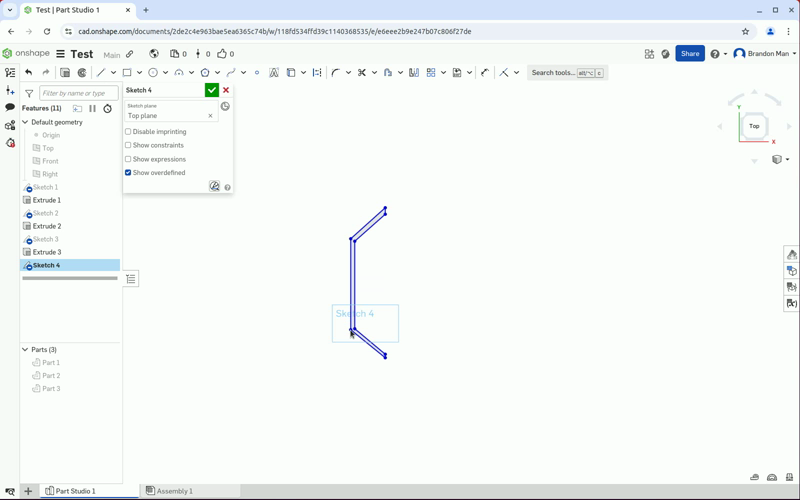
mouse_move(353, 290)
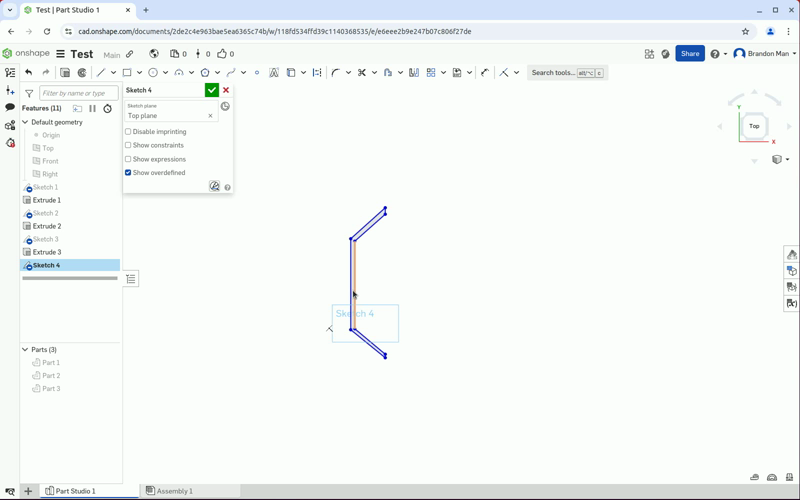
scroll(6)
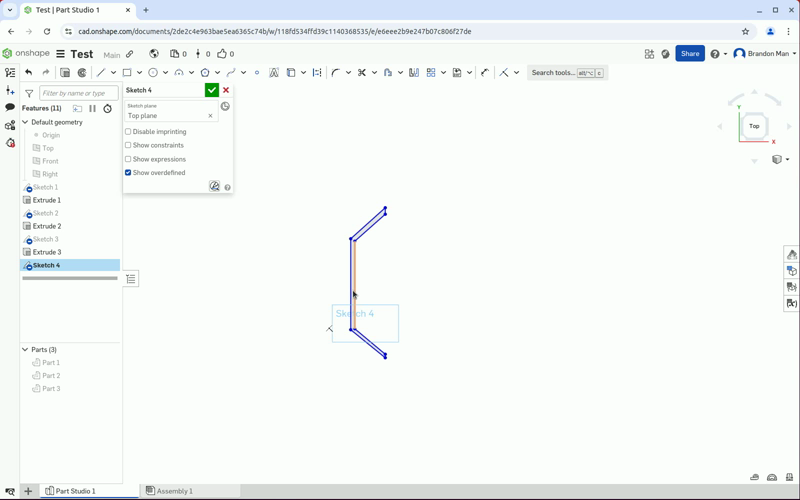
scroll(6)
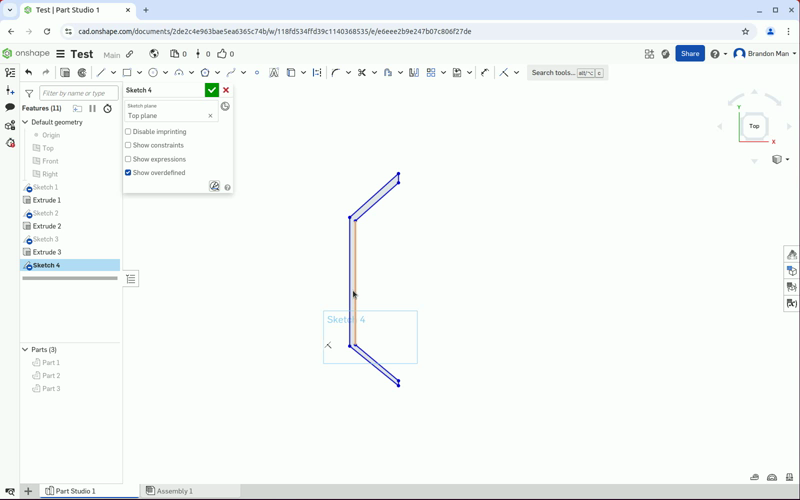
scroll(6)
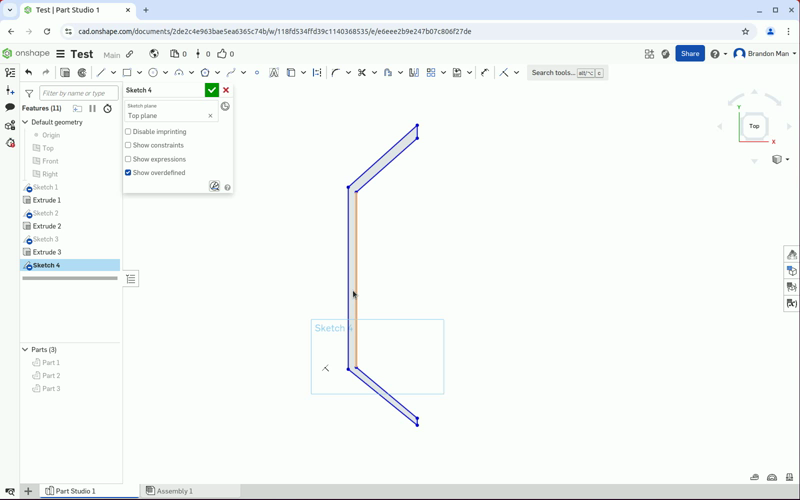
scroll(6)
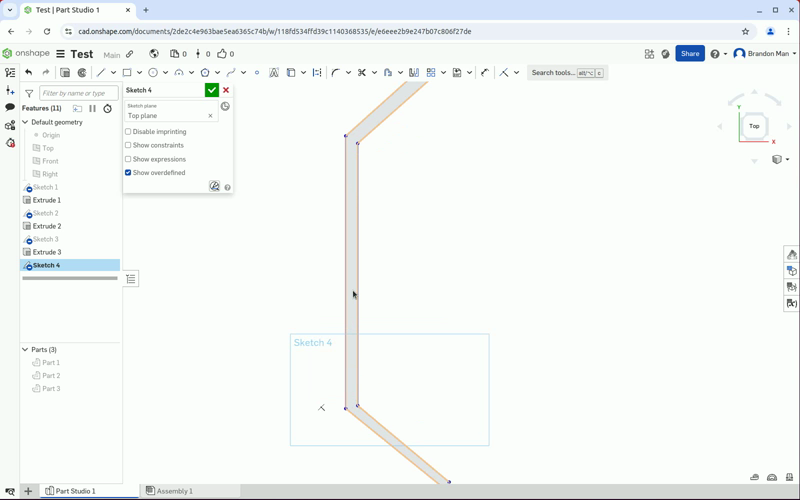
scroll(6)
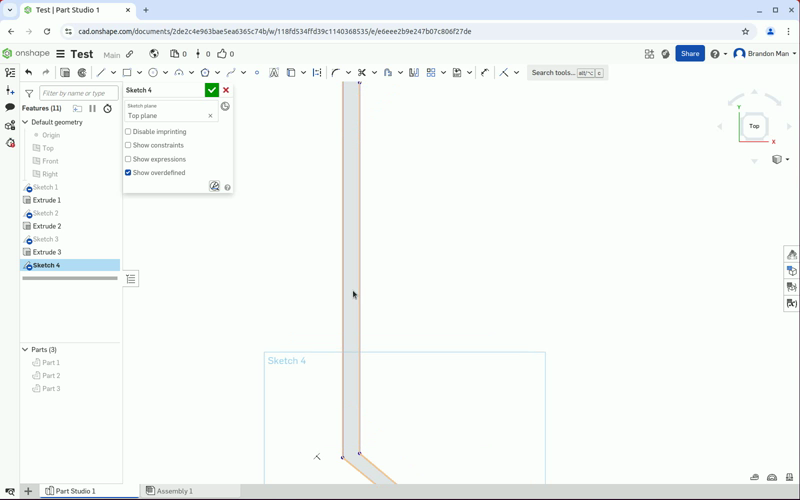
scroll(6)
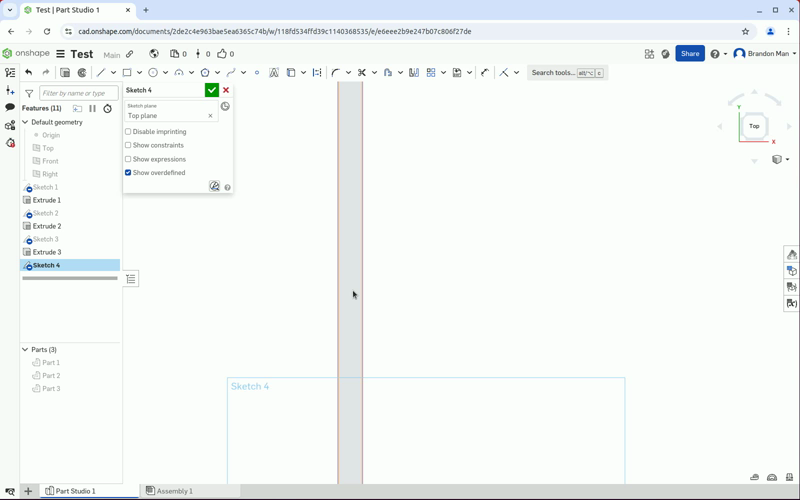
scroll(6)
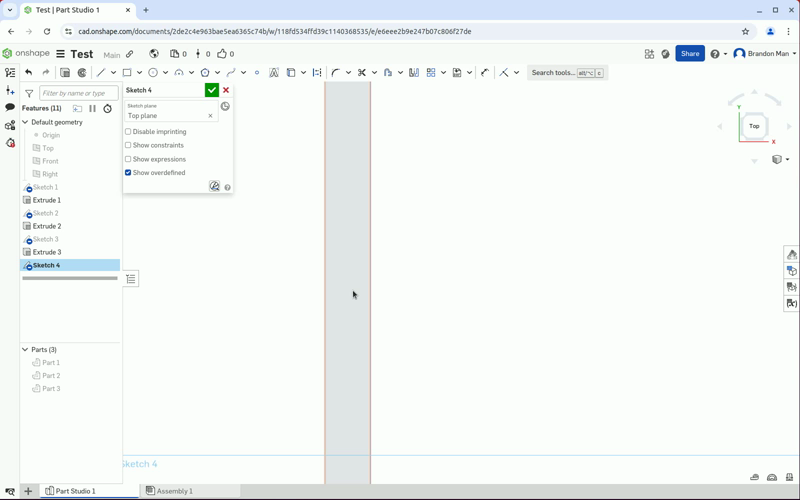
click(353, 290)
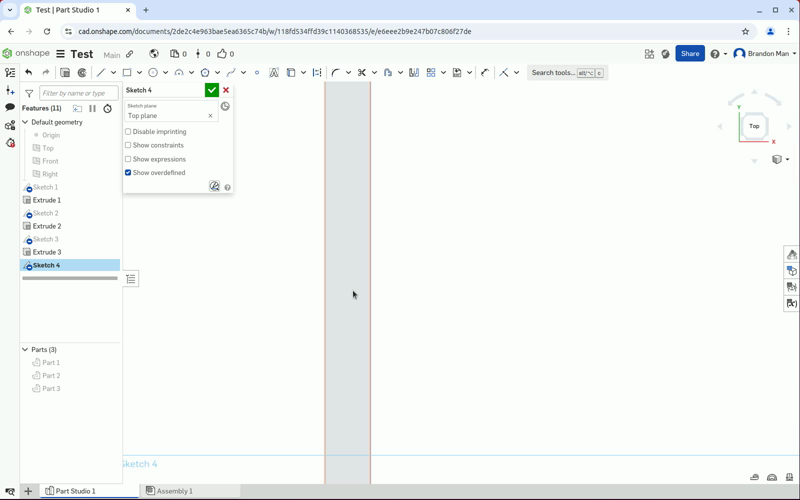
scroll(-6)
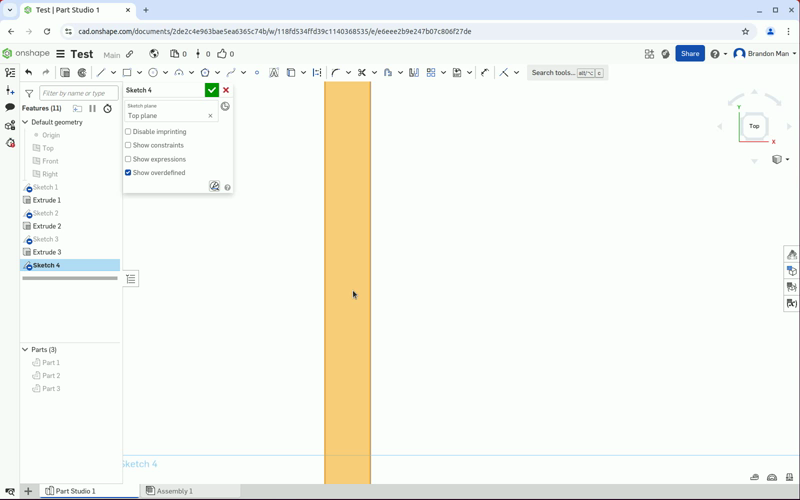
scroll(-6)
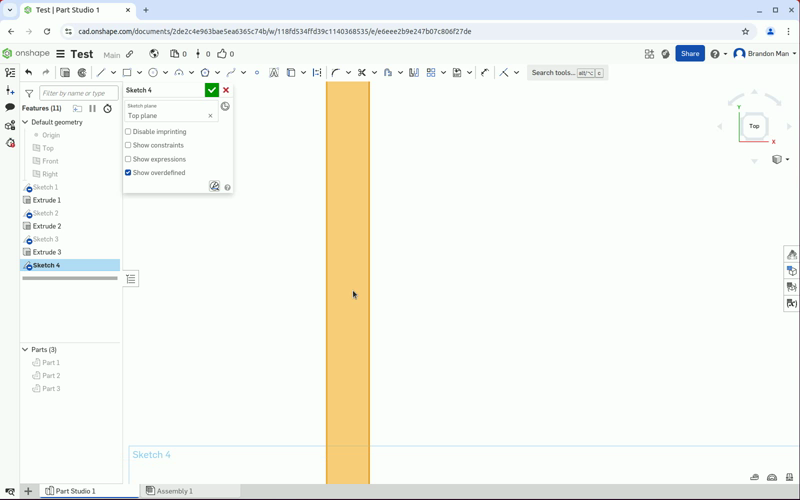
scroll(-6)
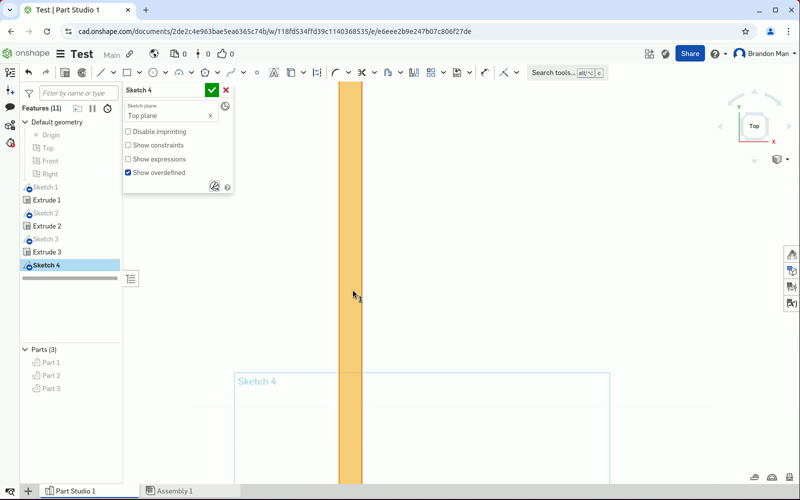
scroll(-6)
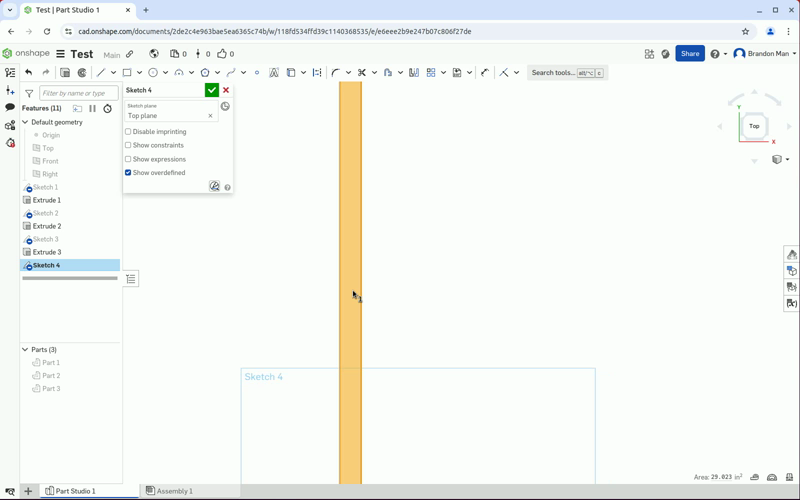
scroll(-6)
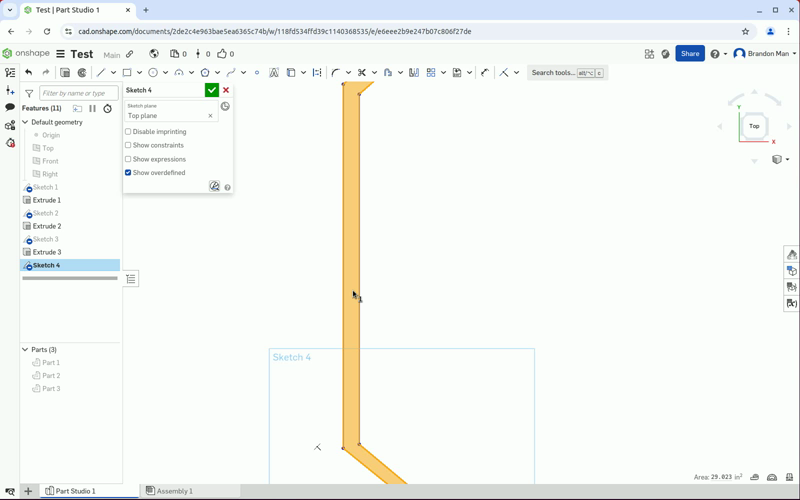
scroll(-6)
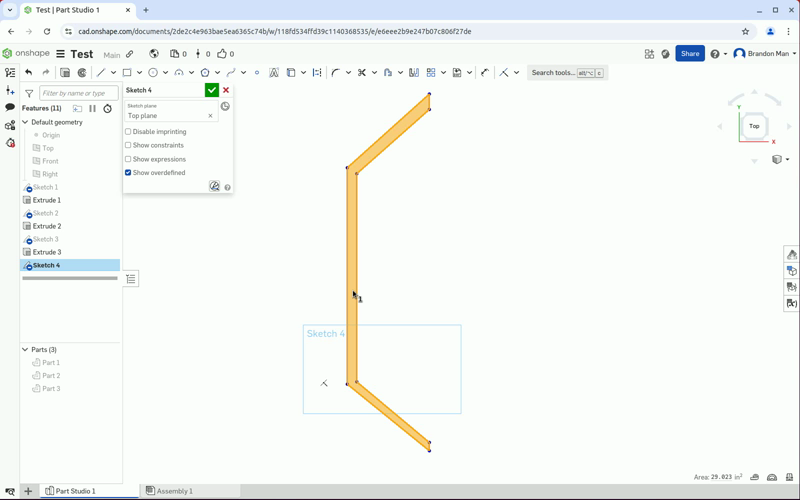
scroll(-6)
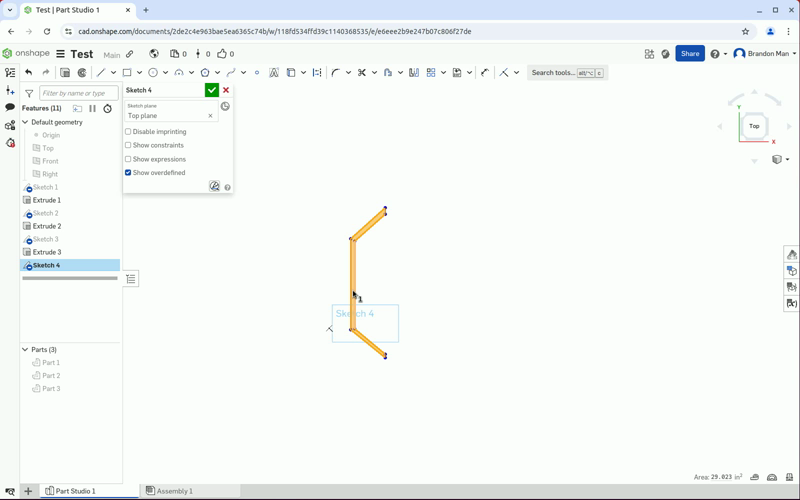
mouse_move(73, 352)
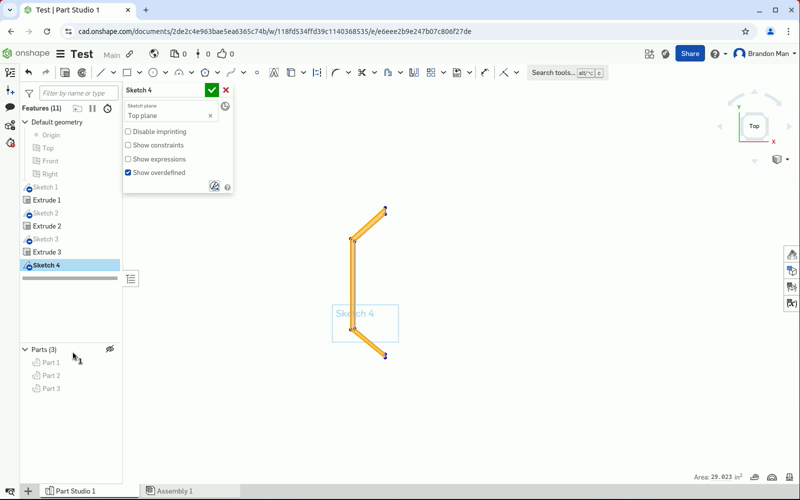
key(shift+y)
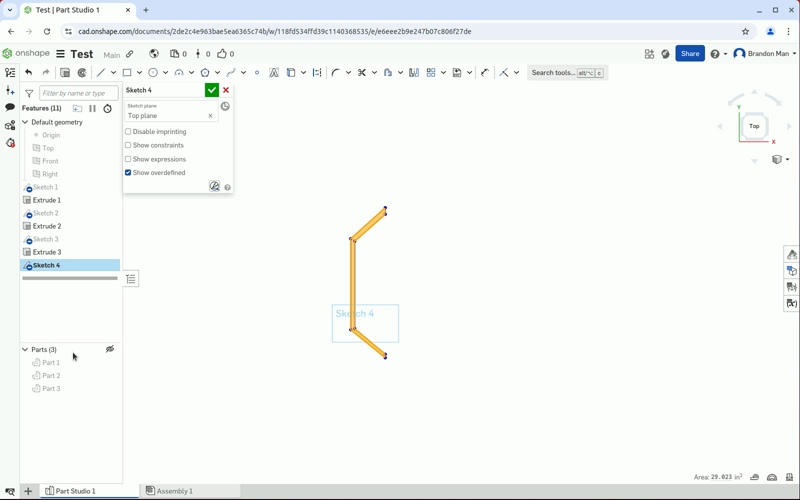
key(shift+e)
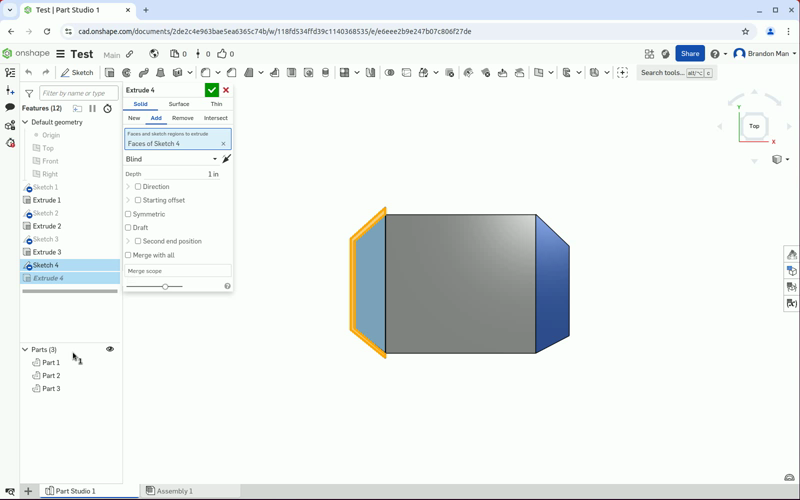
mouse_move(143, 106)
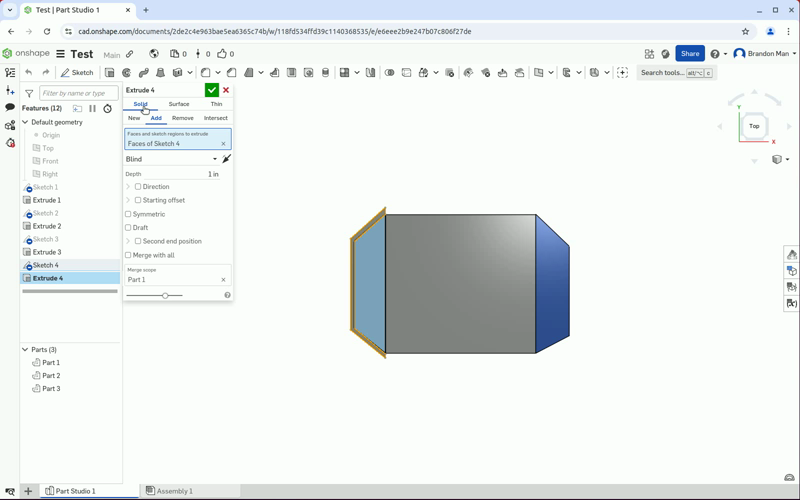
click(143, 106)
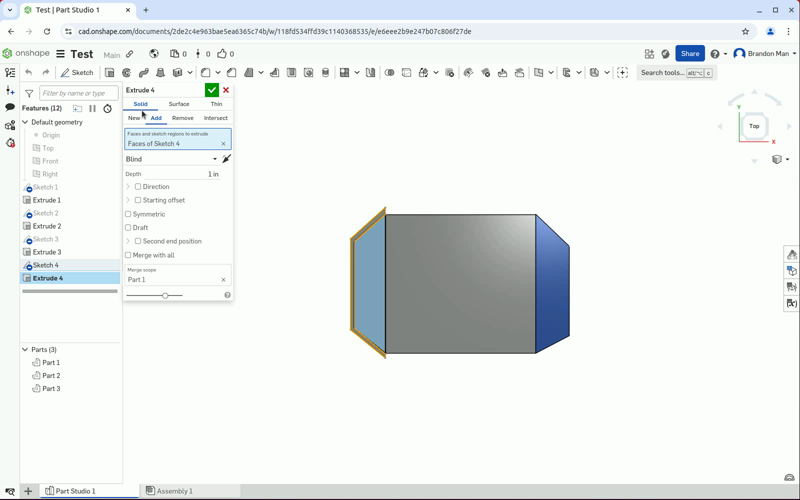
mouse_move(137, 120)
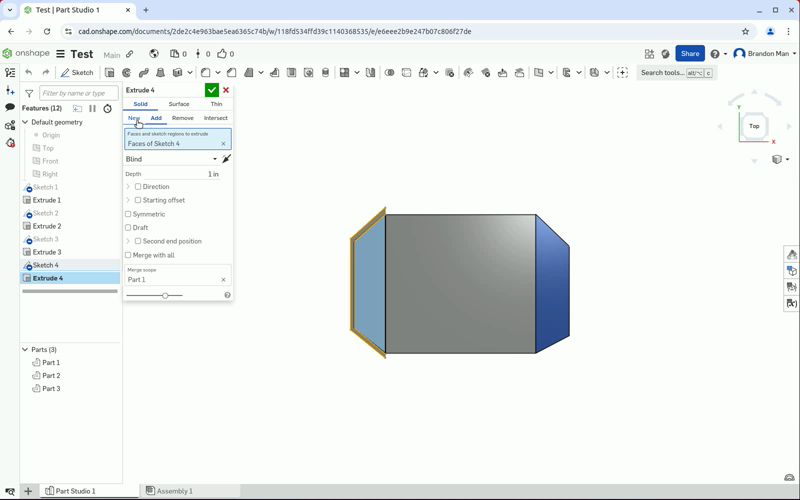
click(137, 120)
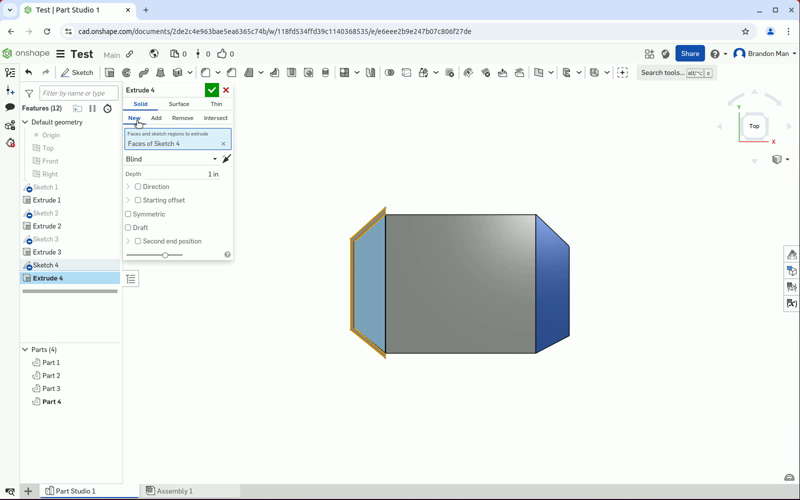
key(tab, 4)
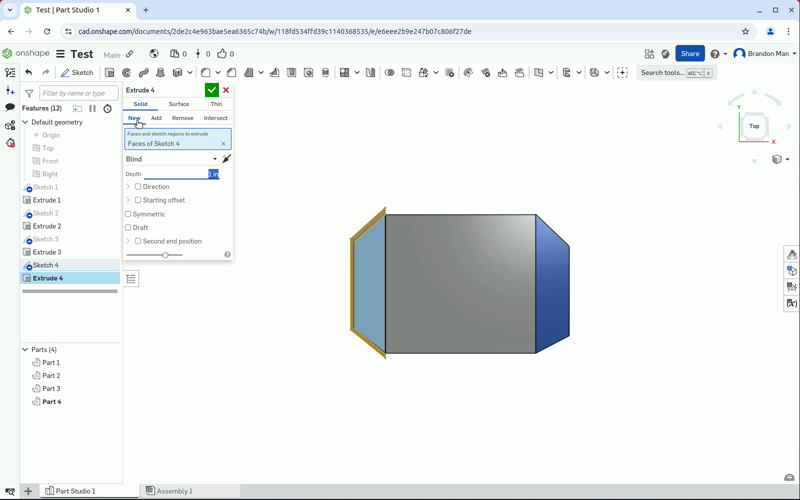
text(0.963)
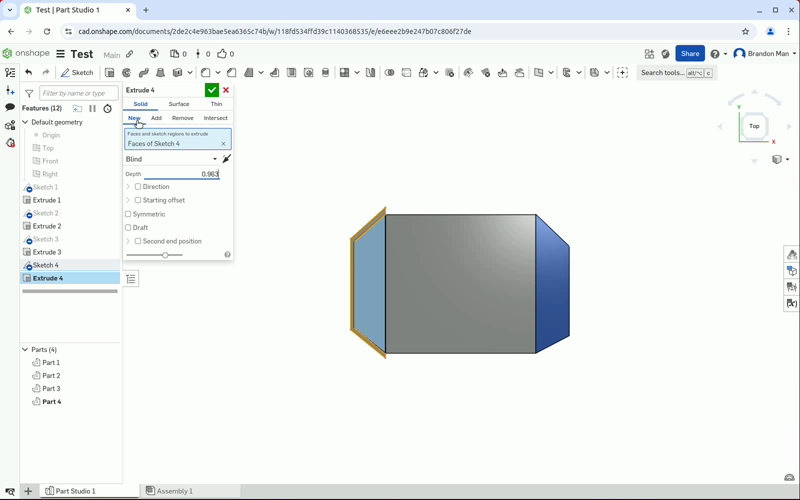
key(enter)
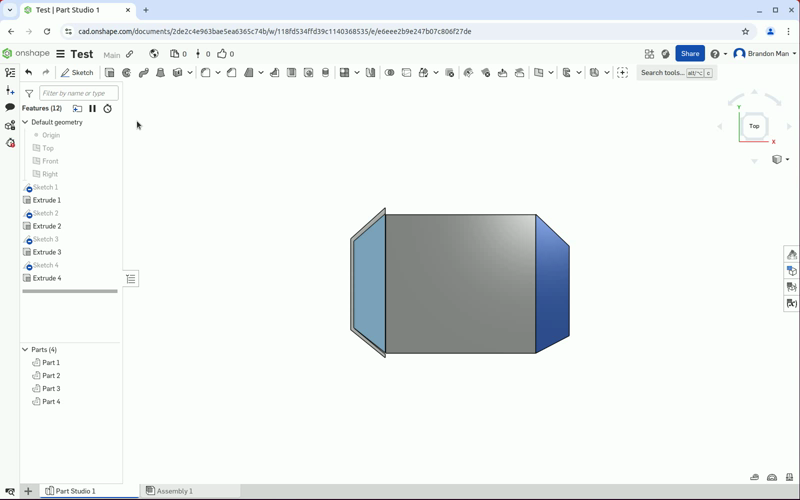
key(shift+h)
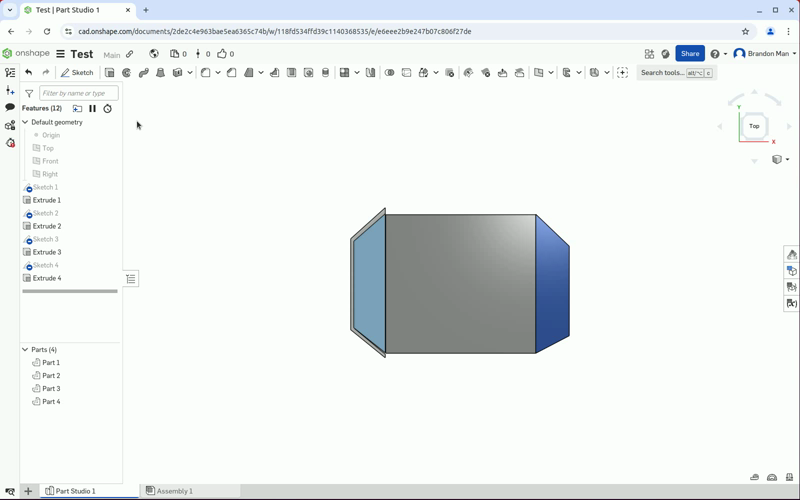
key(shift+h)
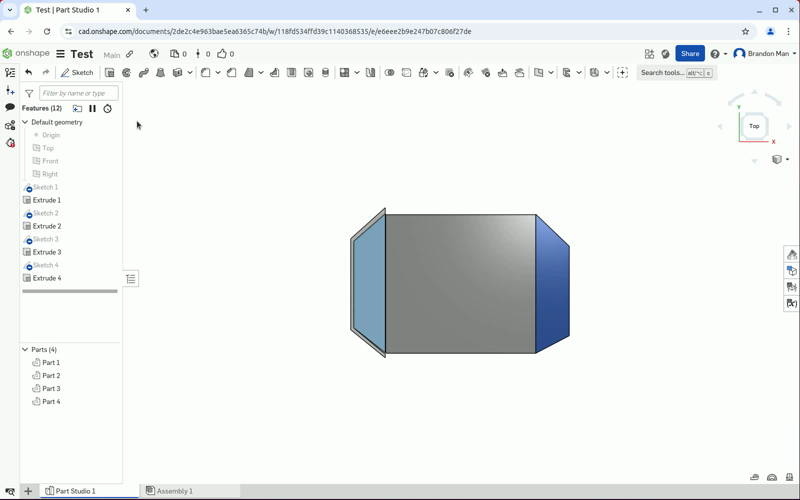
mouse_move(73, 189)
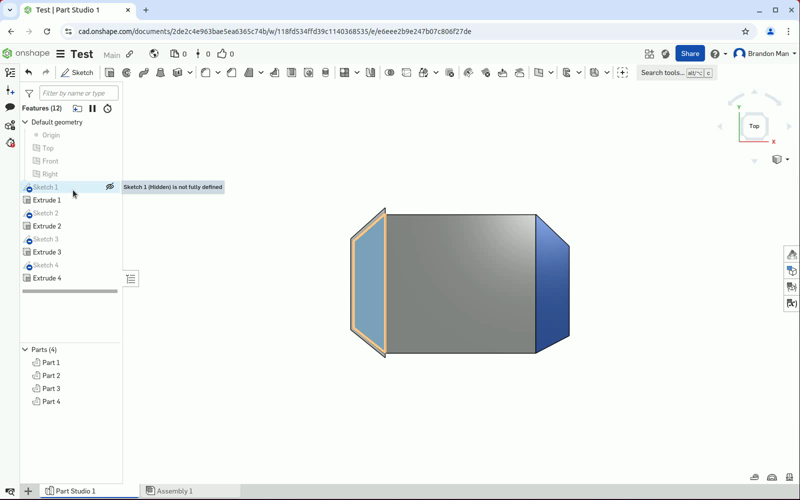
click(73, 189)
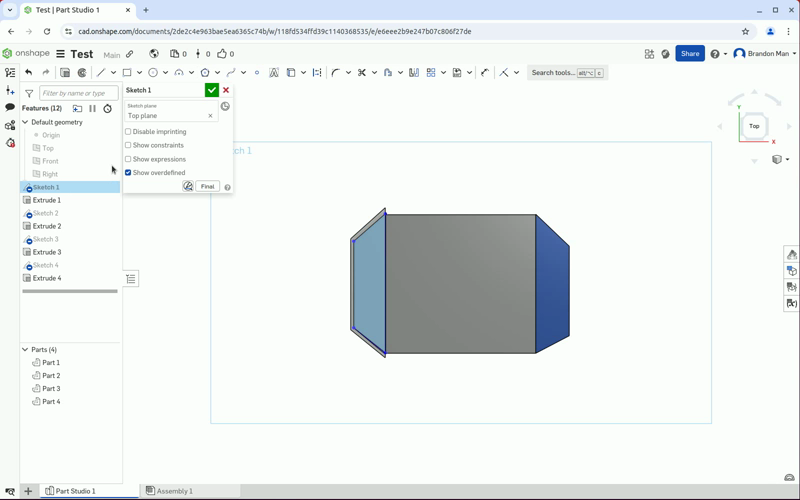
mouse_move(229, 92)
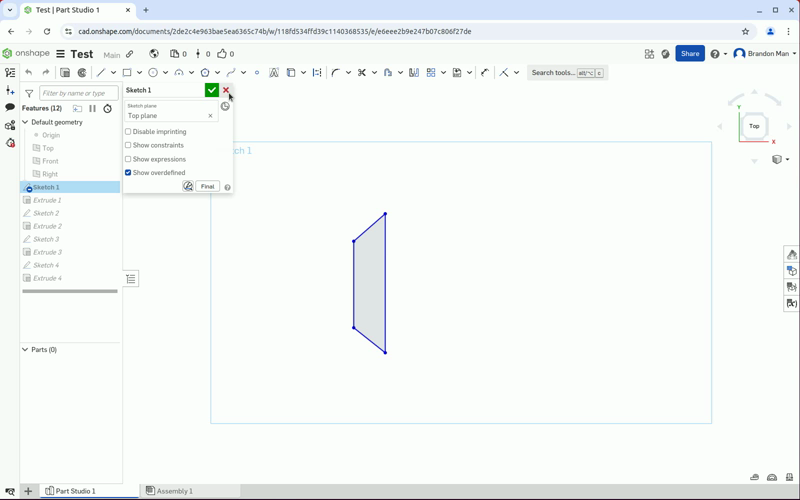
click(229, 92)
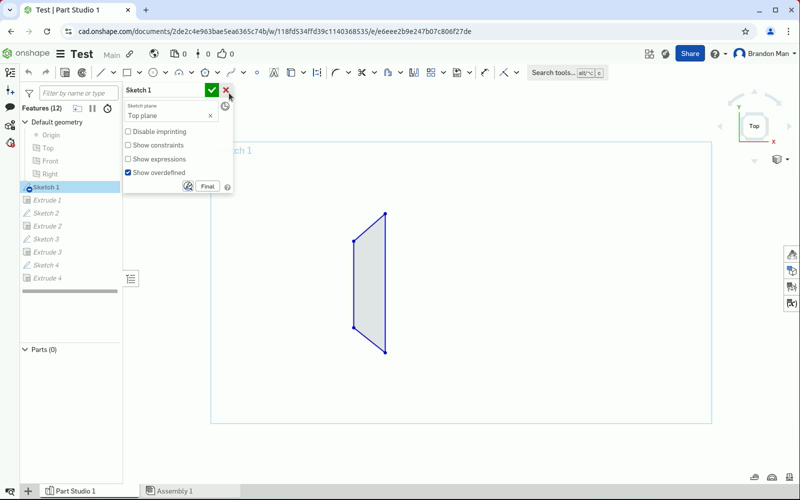
key(shift+s)
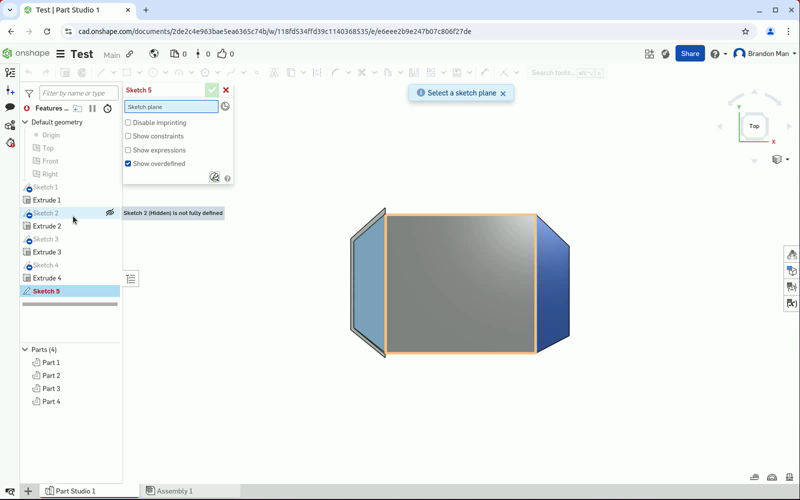
scroll(3)
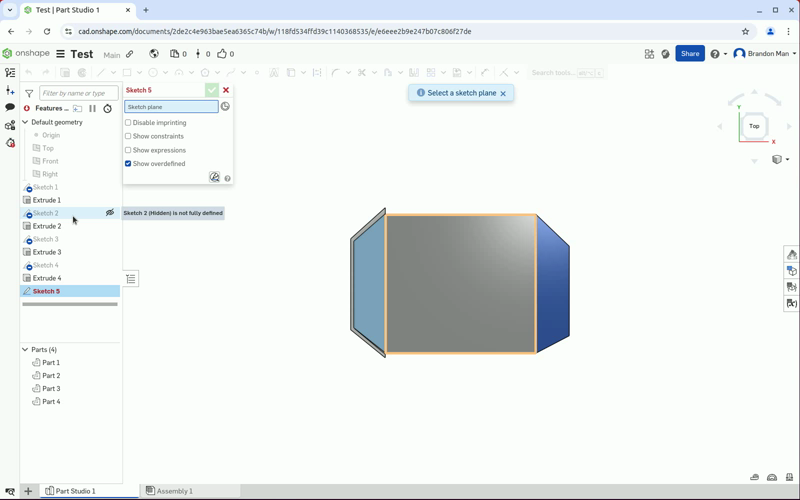
mouse_move(73, 150)
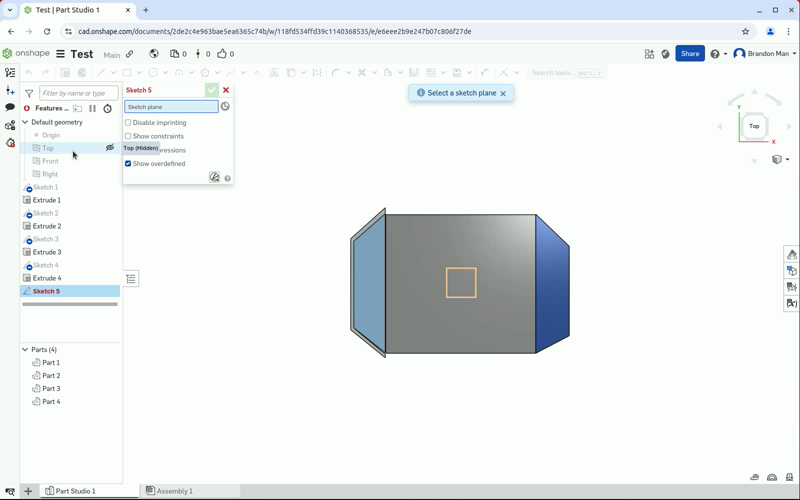
click(73, 150)
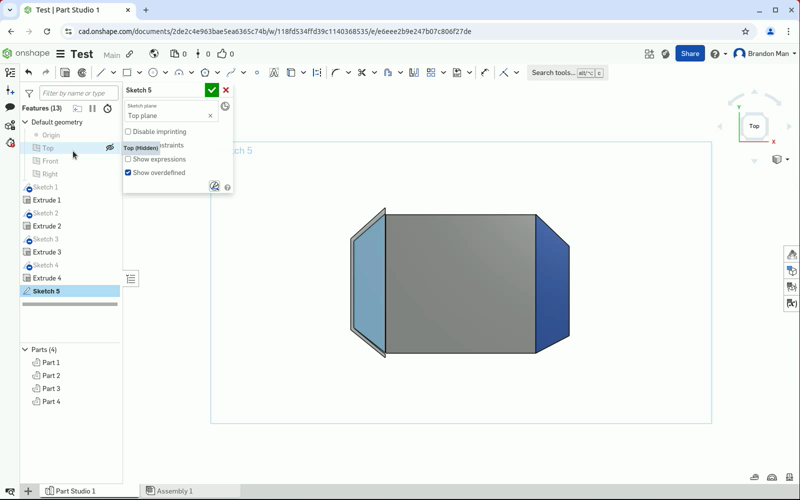
mouse_move(73, 352)
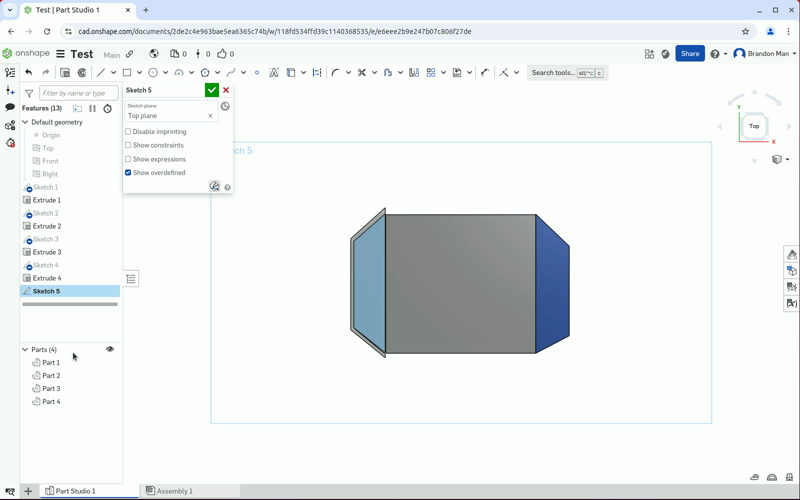
key(y)
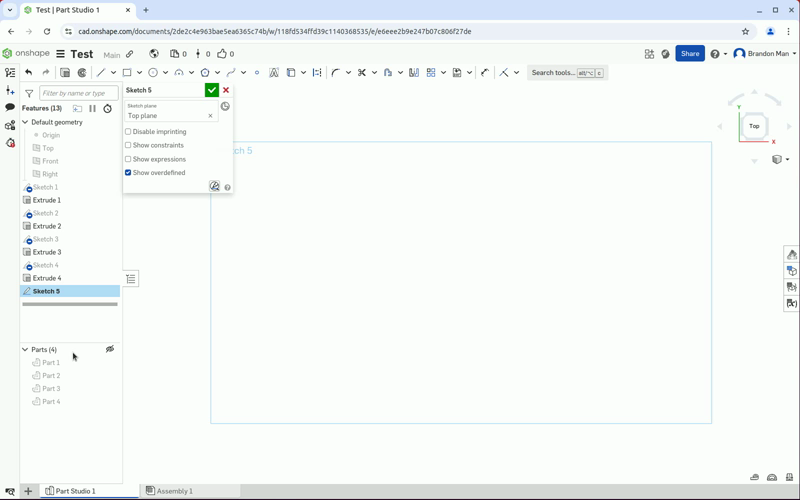
key(l)
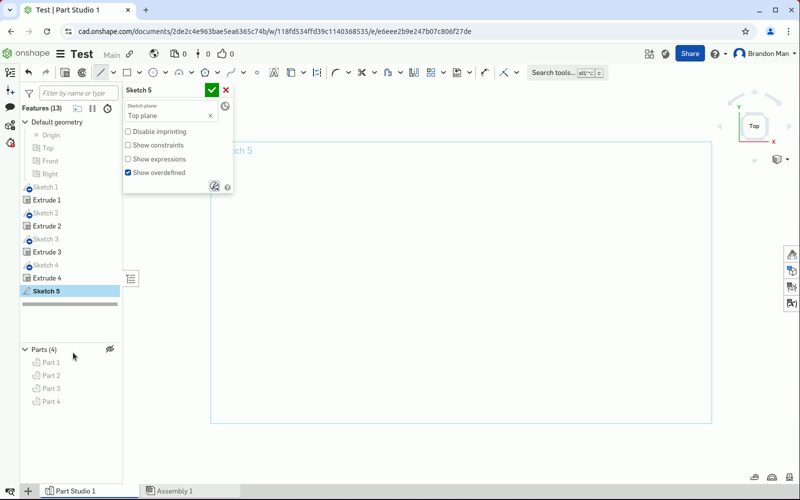
key_down(shift)
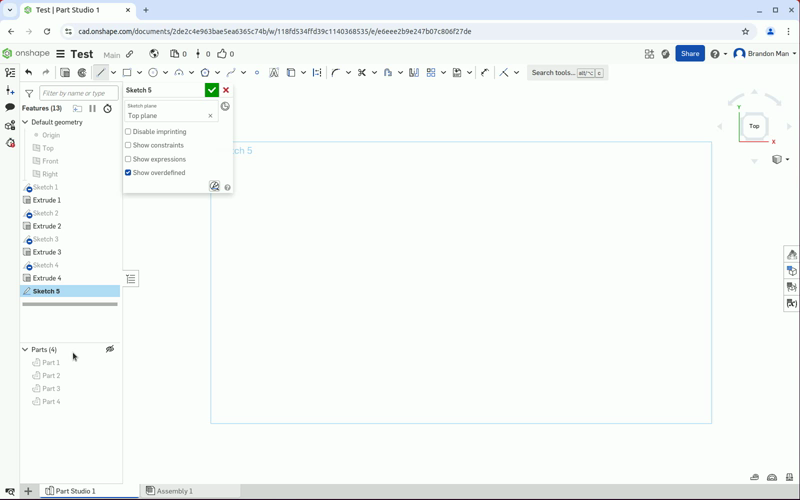
mouse_move(385, 213)
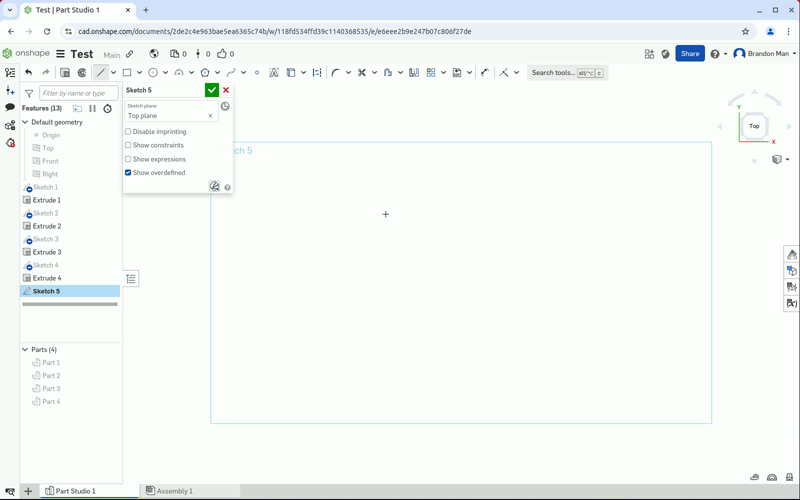
click(385, 213)
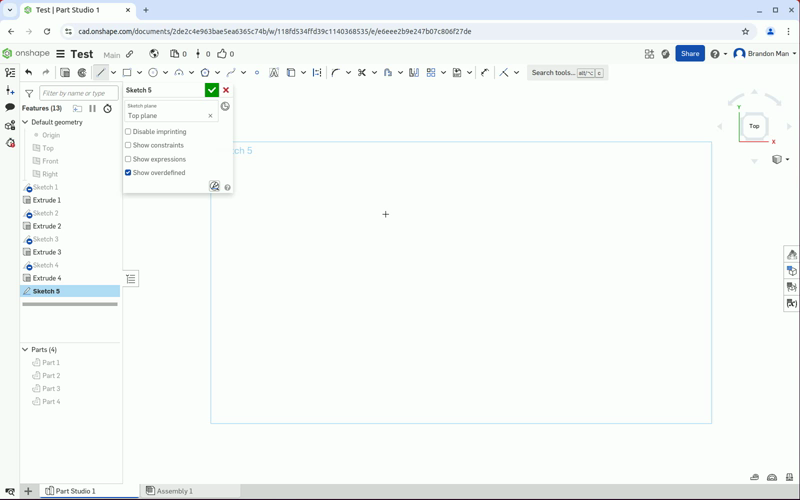
key_up(shift)
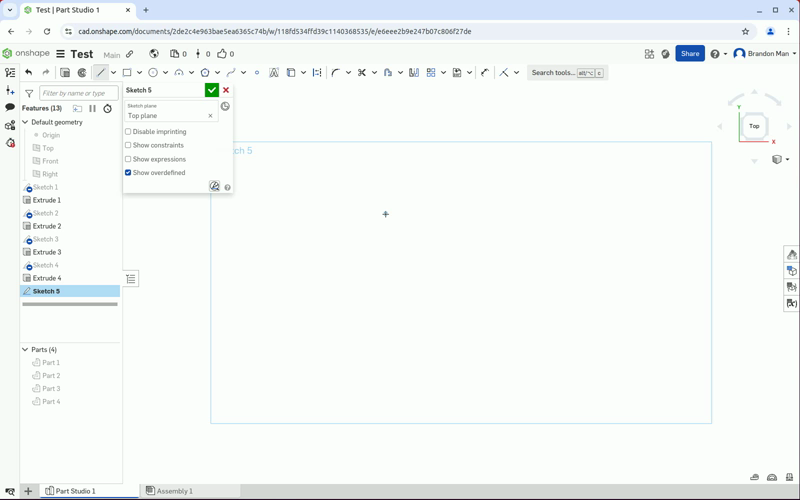
key_down(shift)
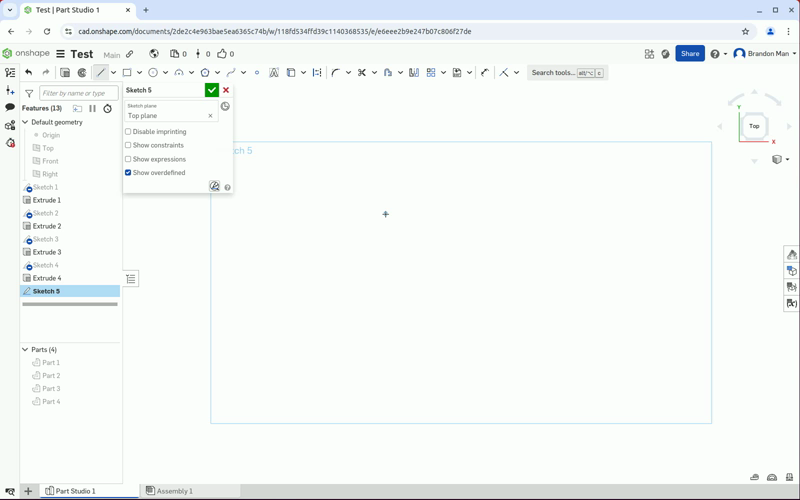
mouse_move(535, 213)
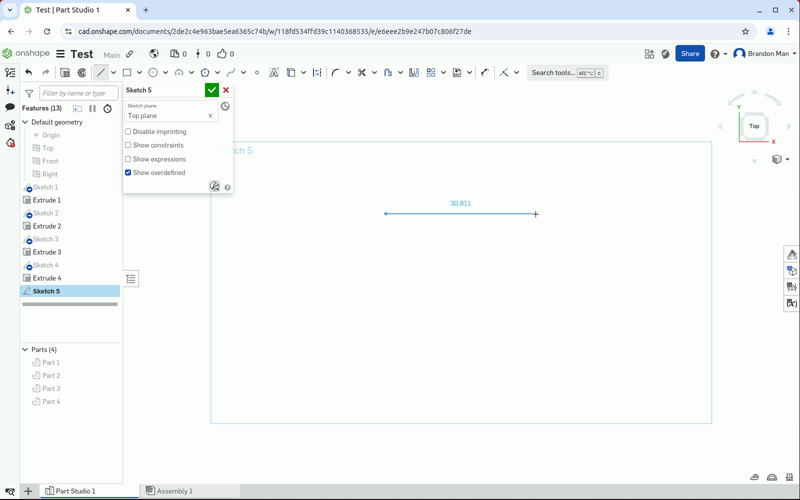
click(535, 213)
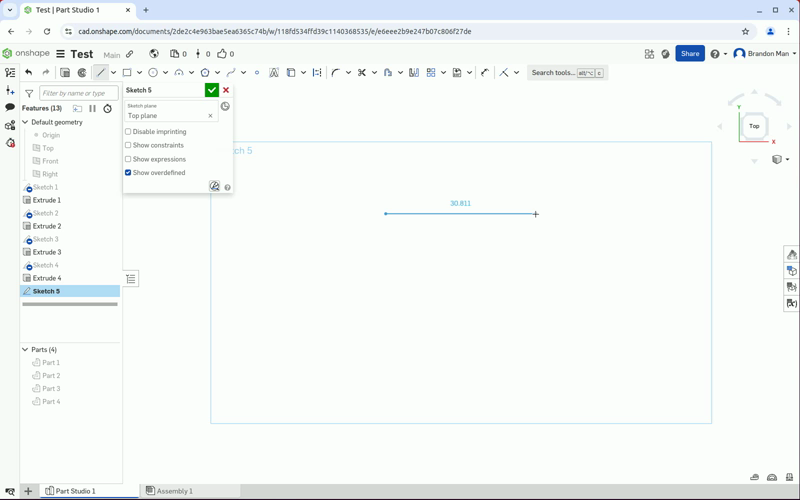
key_up(shift)
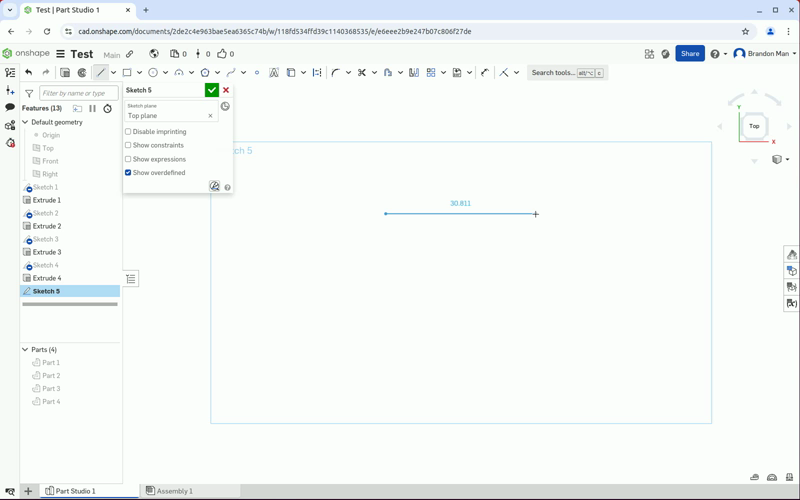
key_down(shift)
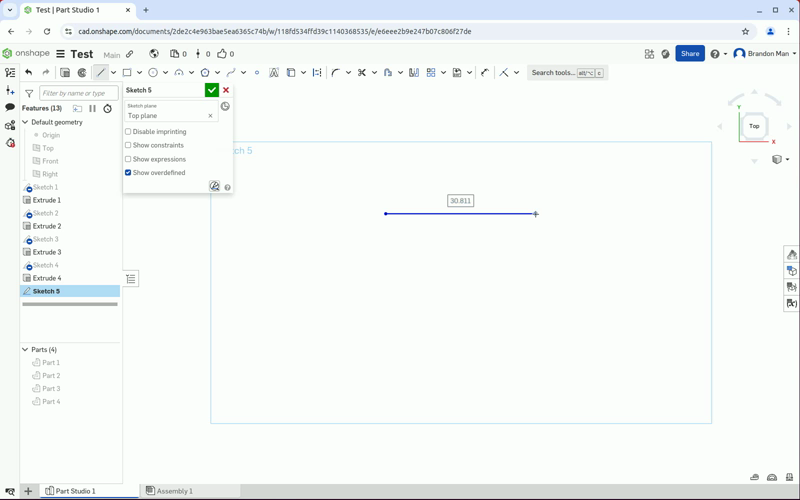
mouse_move(565, 213)
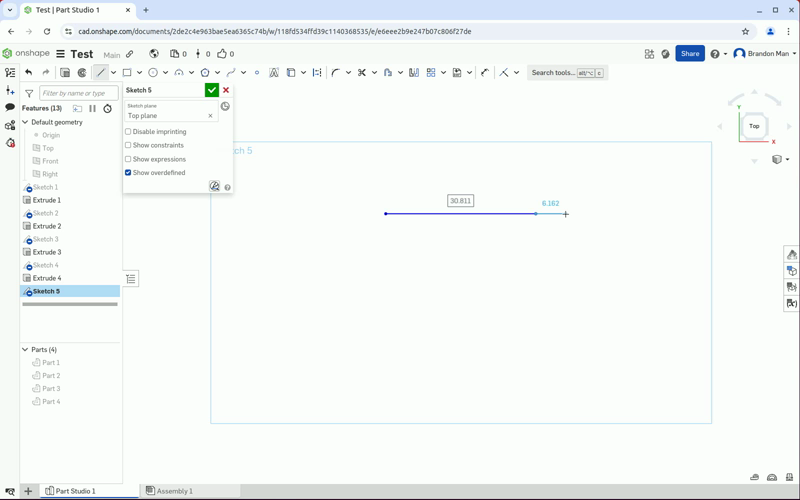
mouse_move(535, 207)
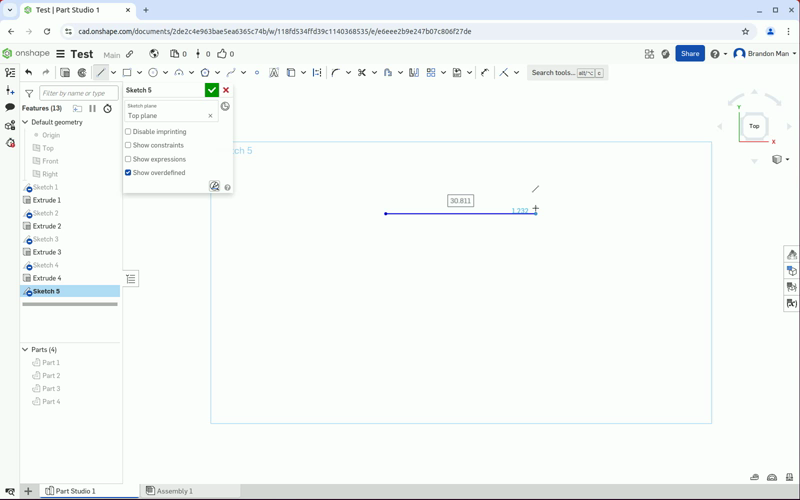
scroll(6)
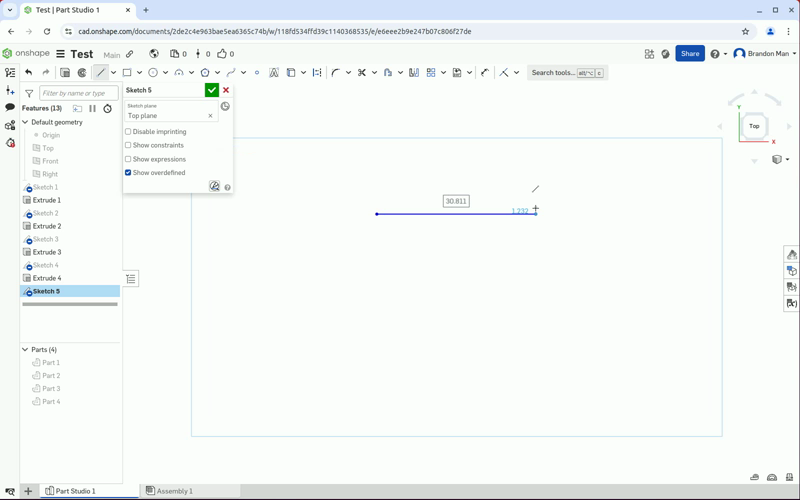
scroll(6)
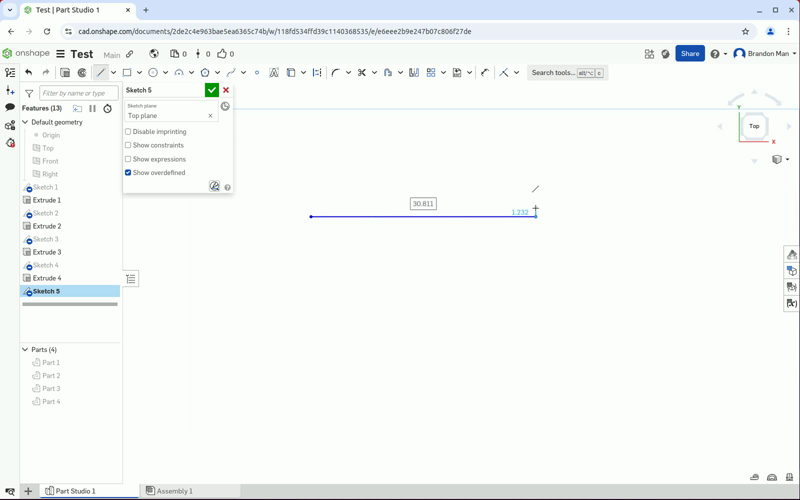
scroll(6)
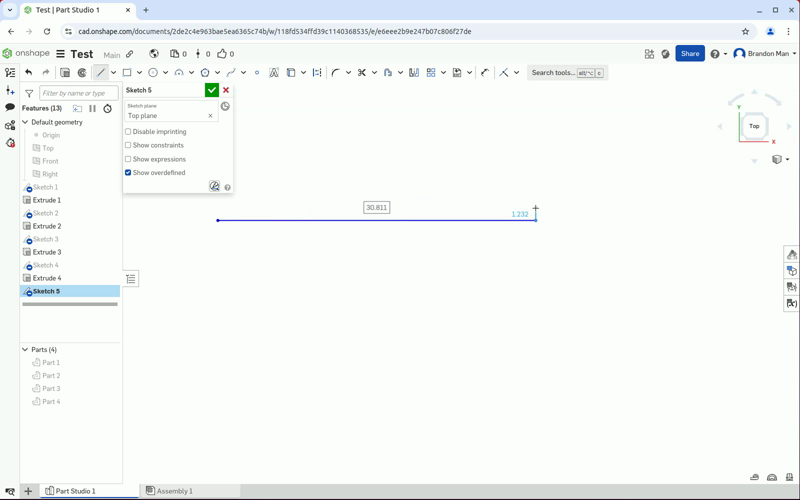
scroll(6)
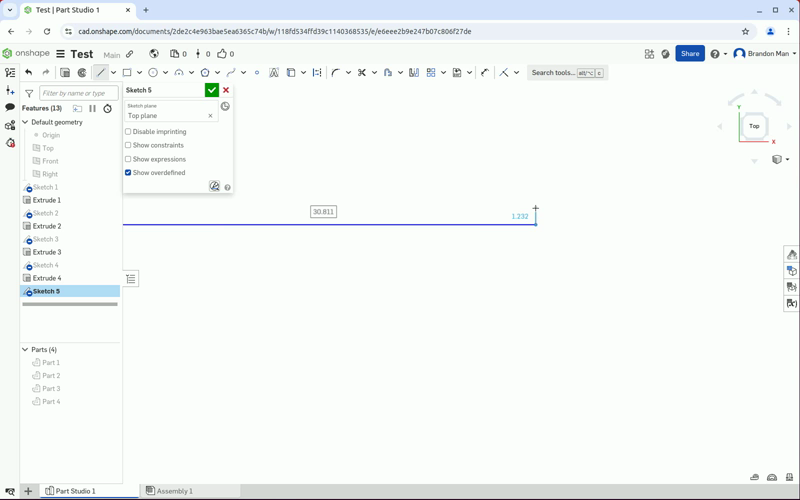
scroll(6)
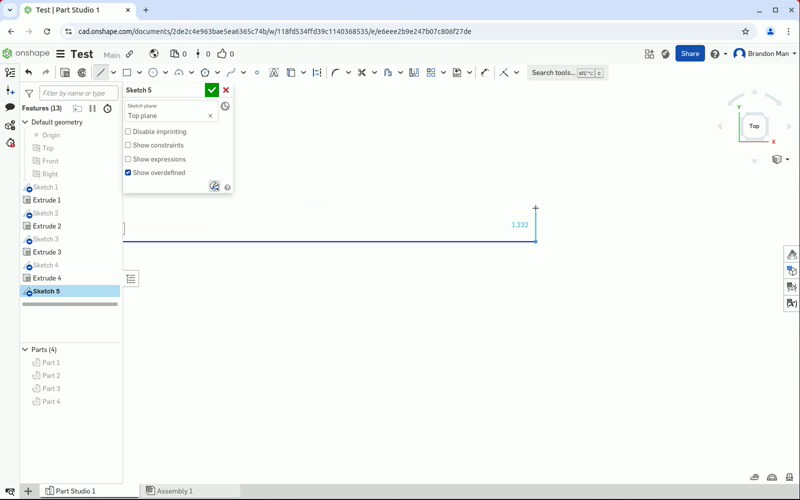
scroll(6)
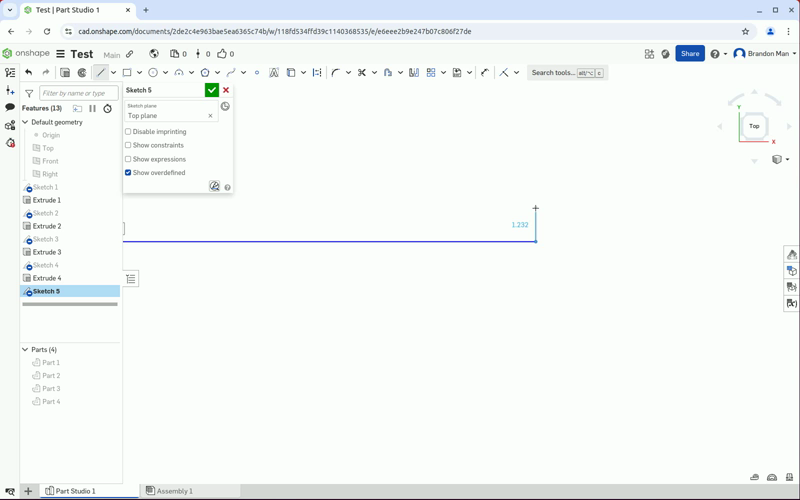
scroll(6)
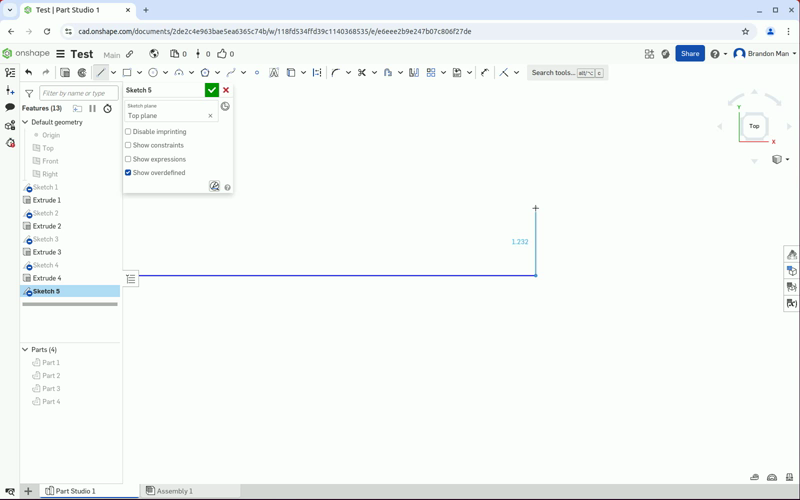
click(535, 207)
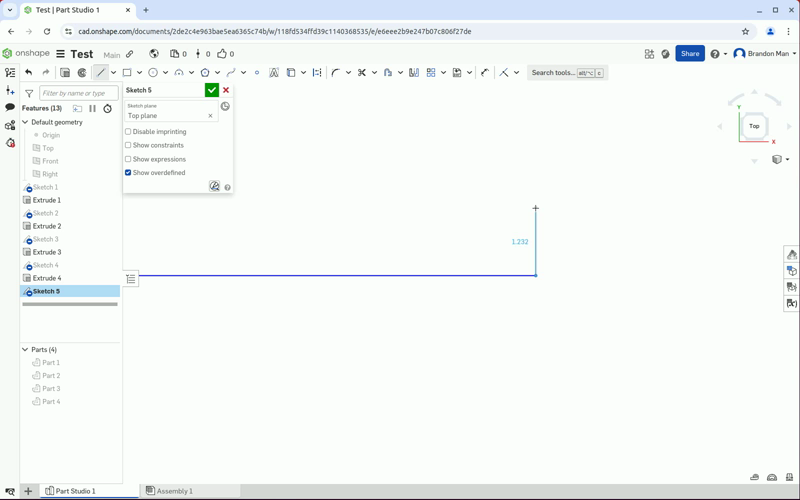
scroll(-6)
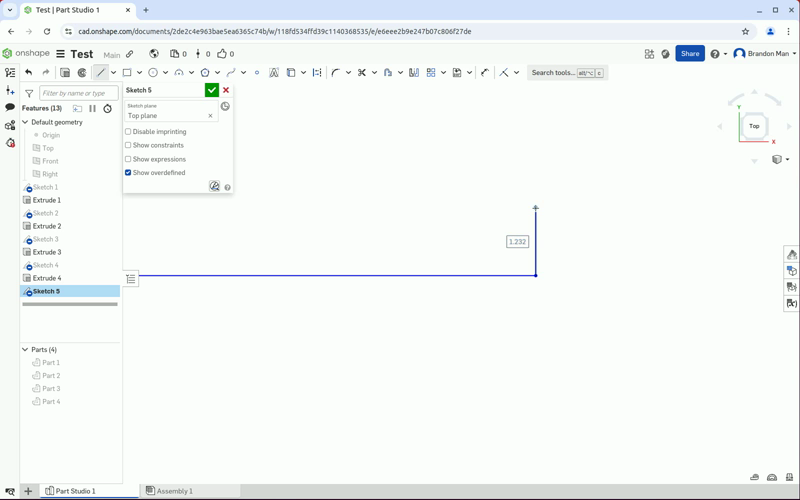
scroll(-6)
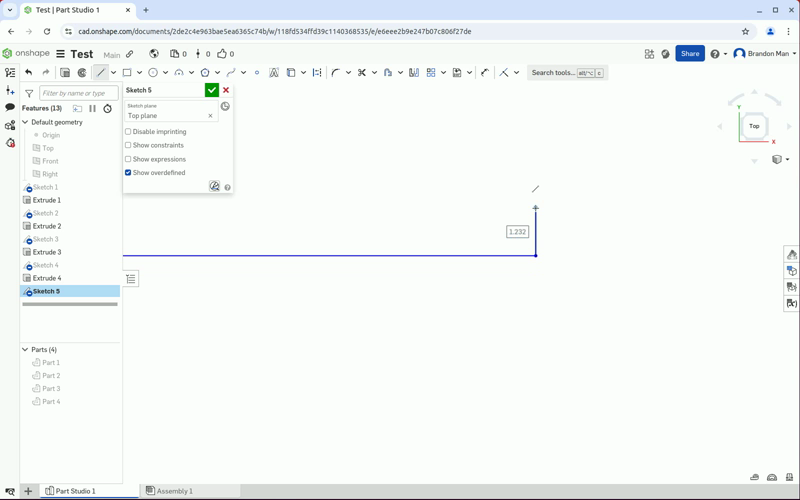
scroll(-6)
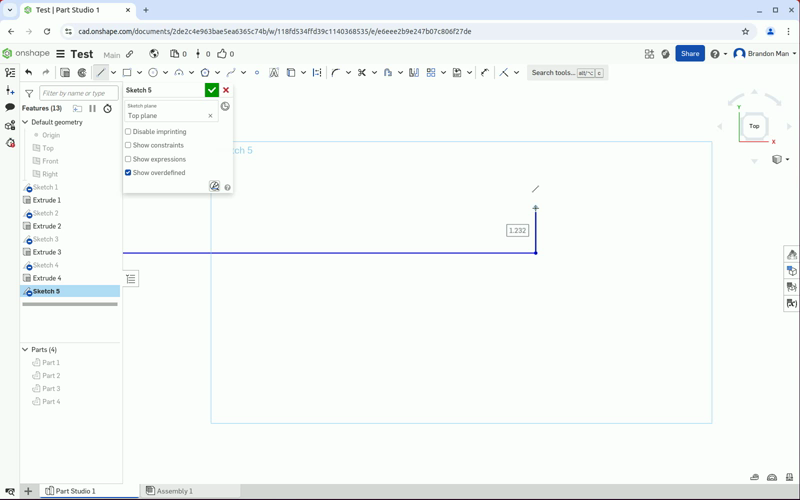
scroll(-6)
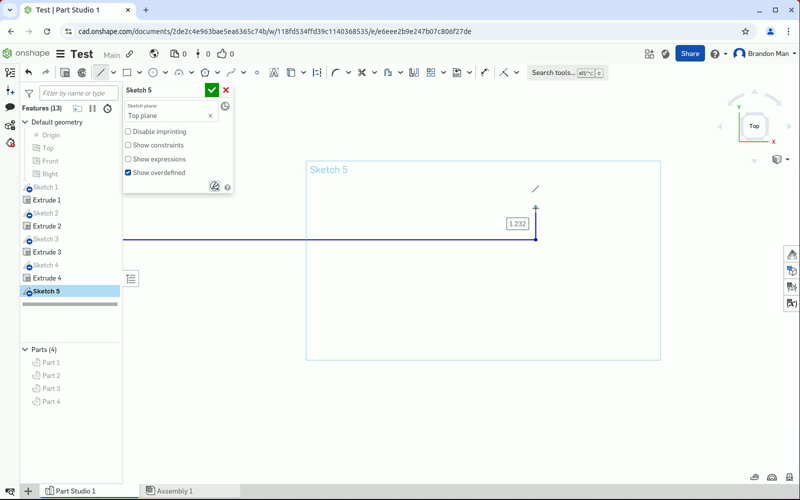
scroll(-6)
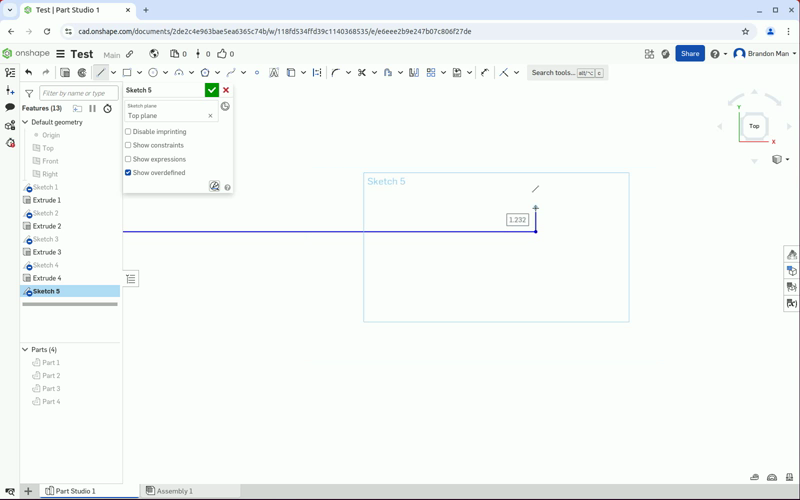
scroll(-6)
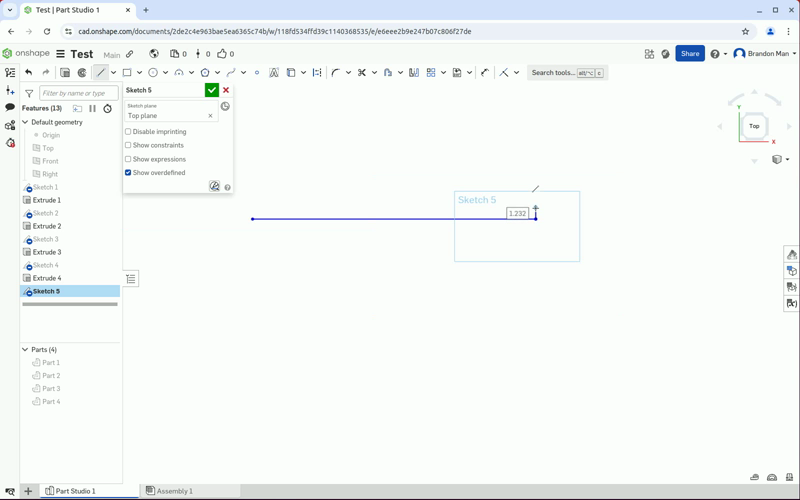
scroll(-6)
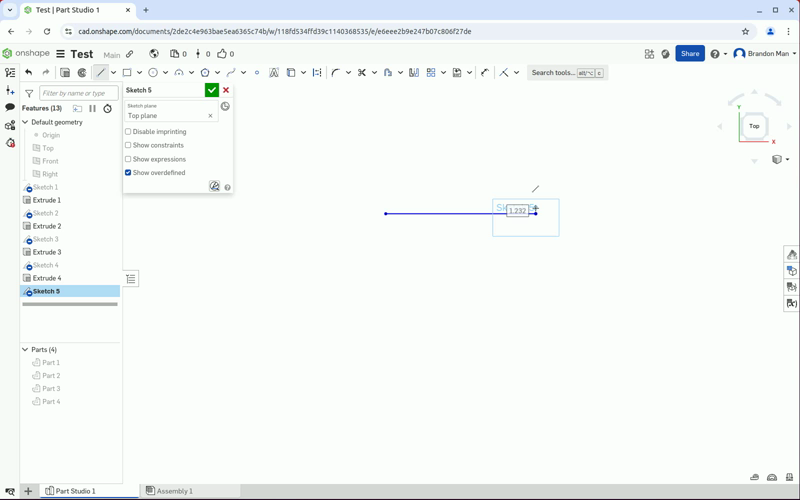
key_up(shift)
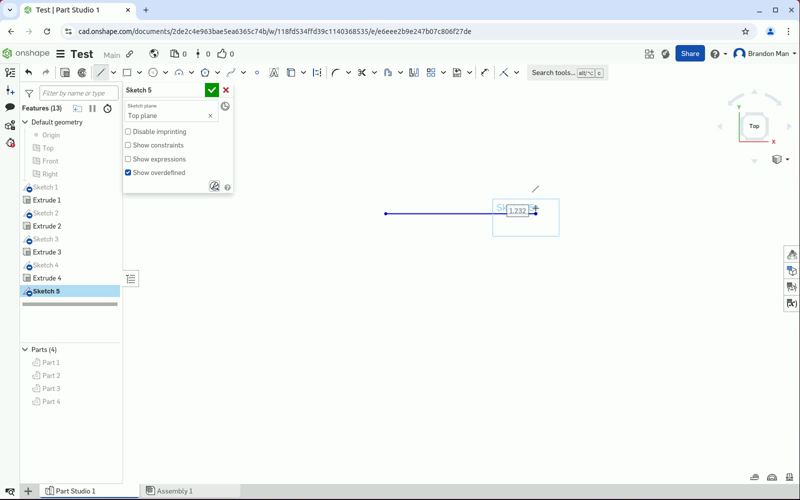
key_down(shift)
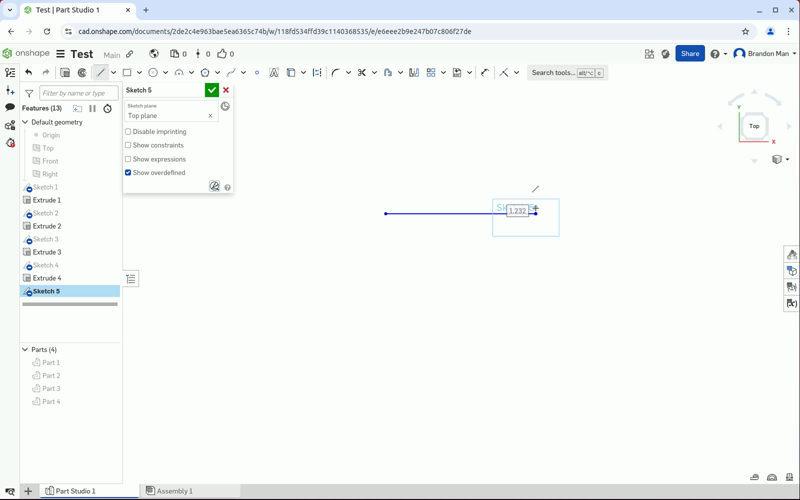
mouse_move(385, 207)
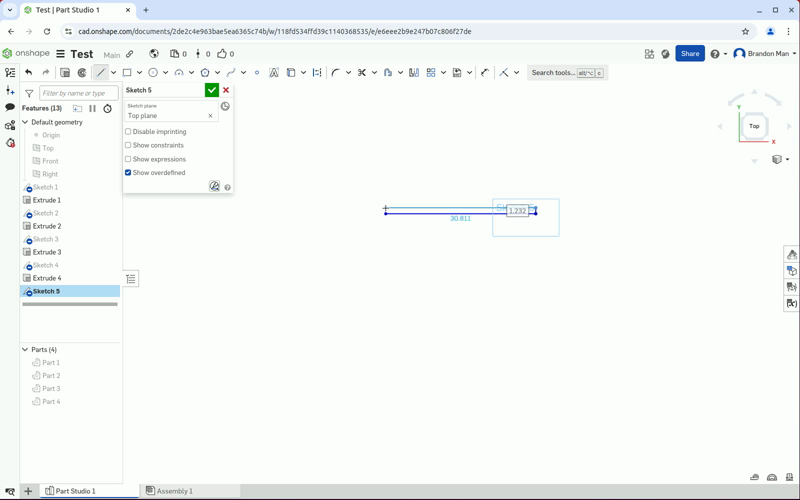
click(385, 207)
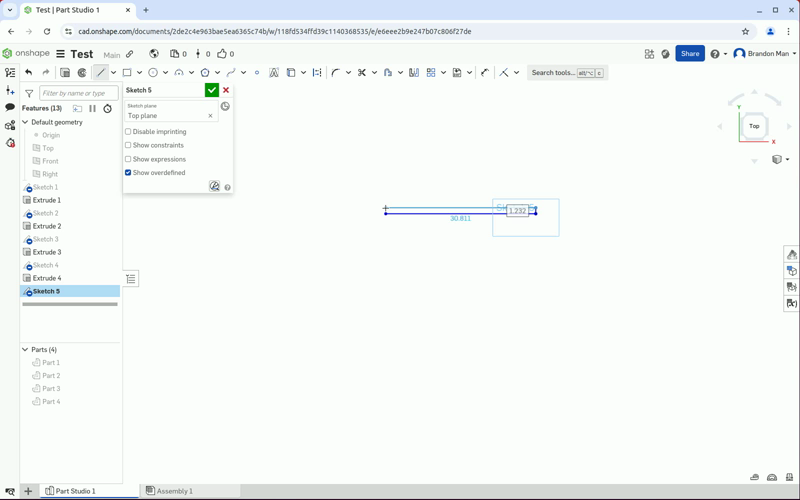
key_up(shift)
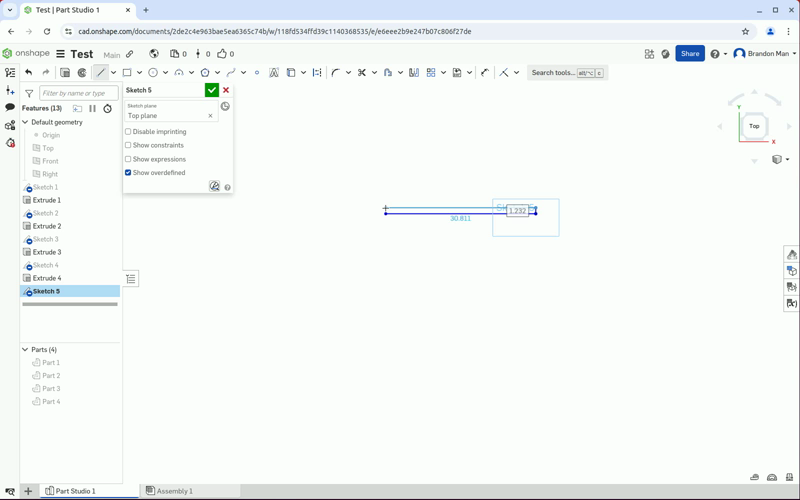
mouse_move(415, 207)
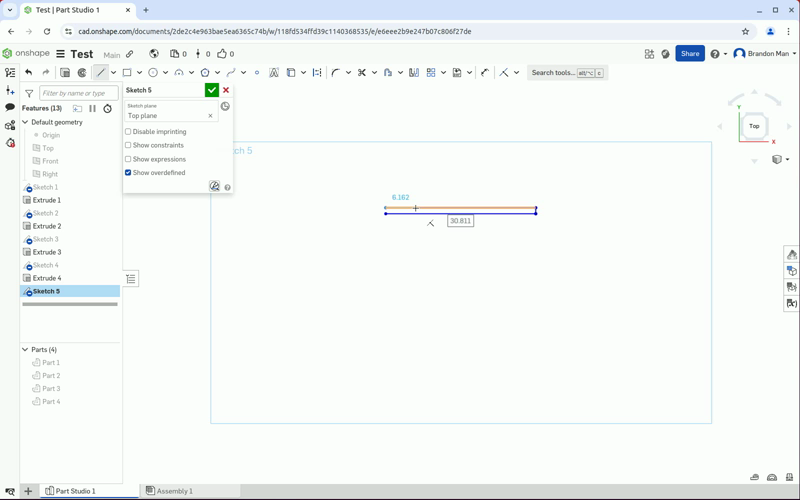
key_down(shift)
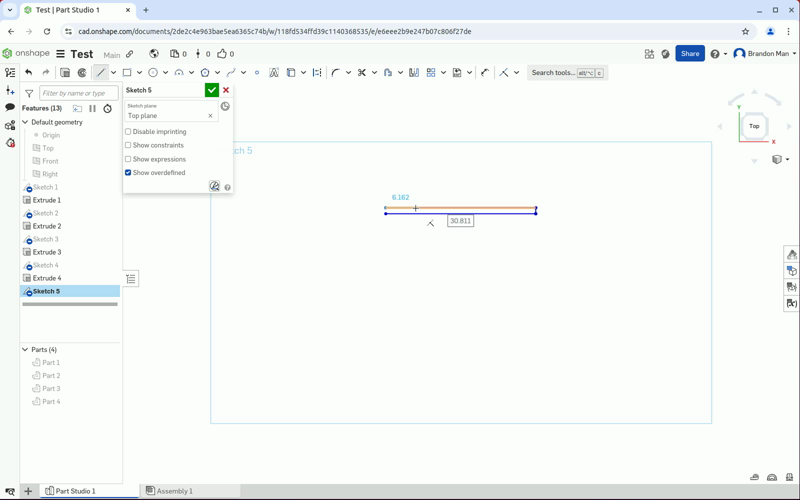
mouse_move(385, 213)
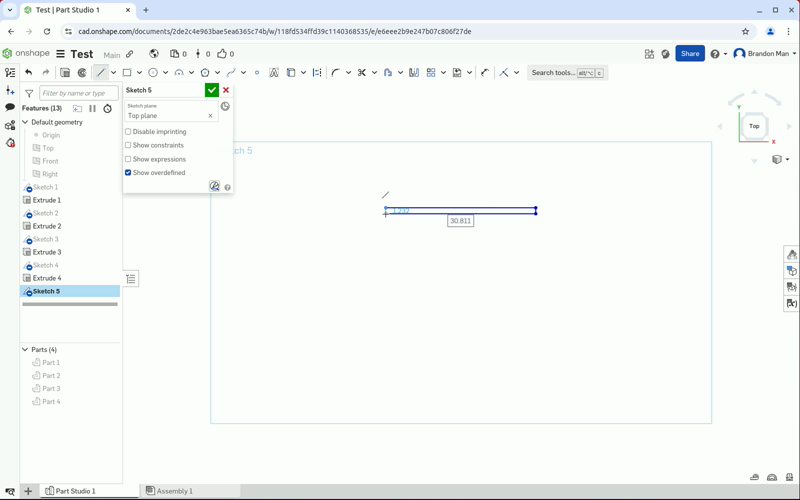
scroll(6)
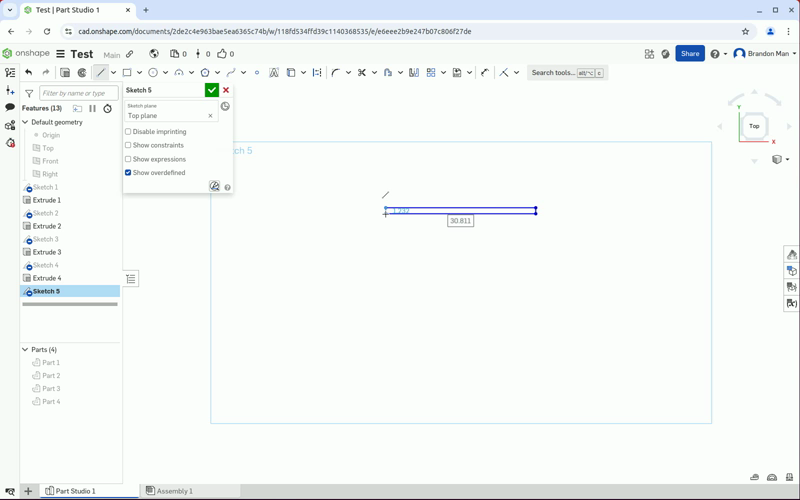
scroll(6)
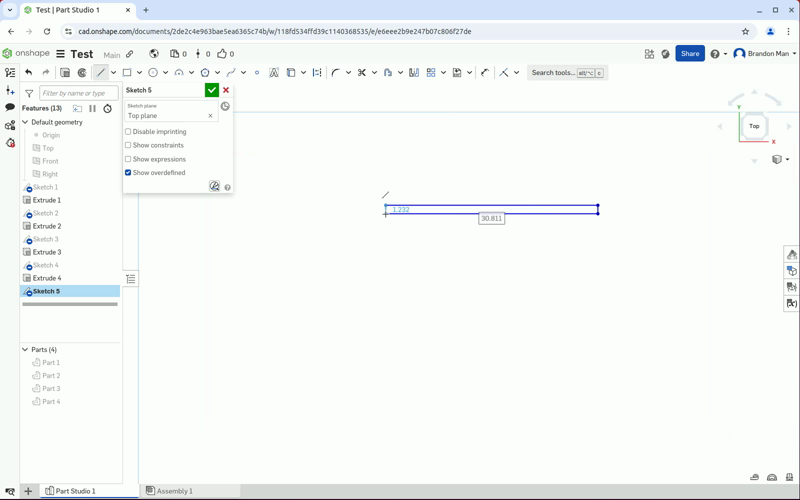
scroll(6)
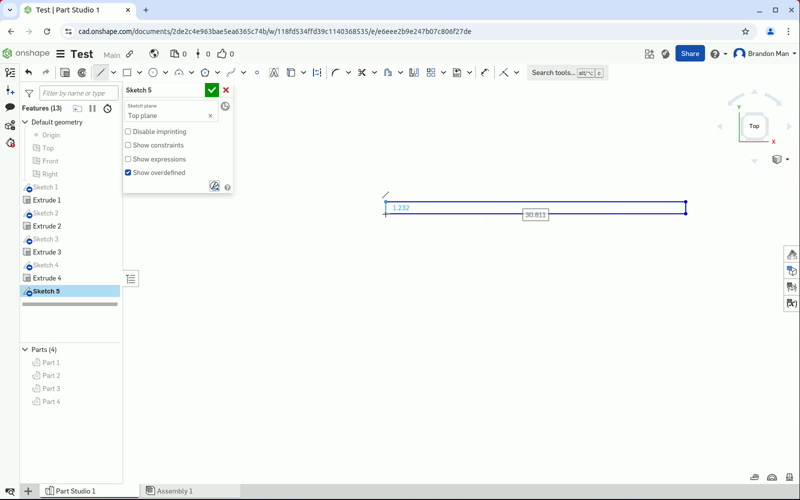
scroll(6)
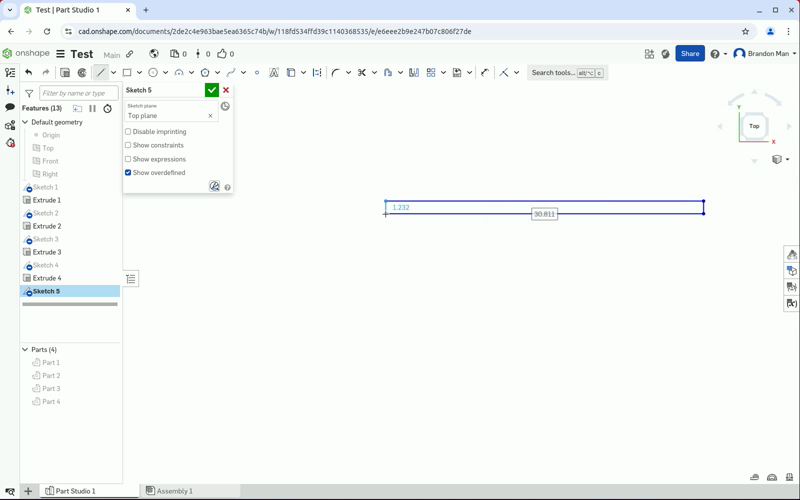
scroll(6)
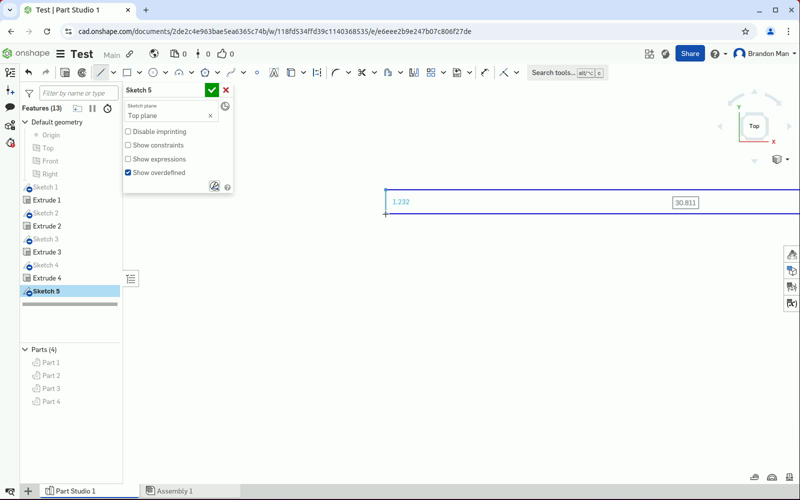
scroll(6)
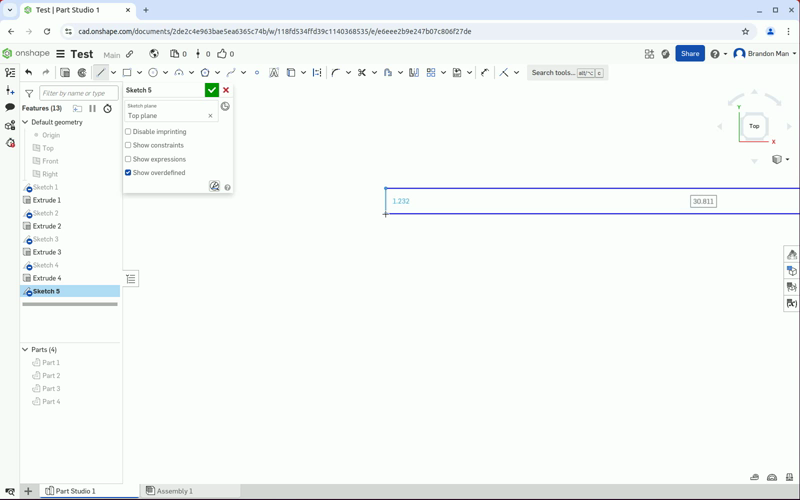
scroll(6)
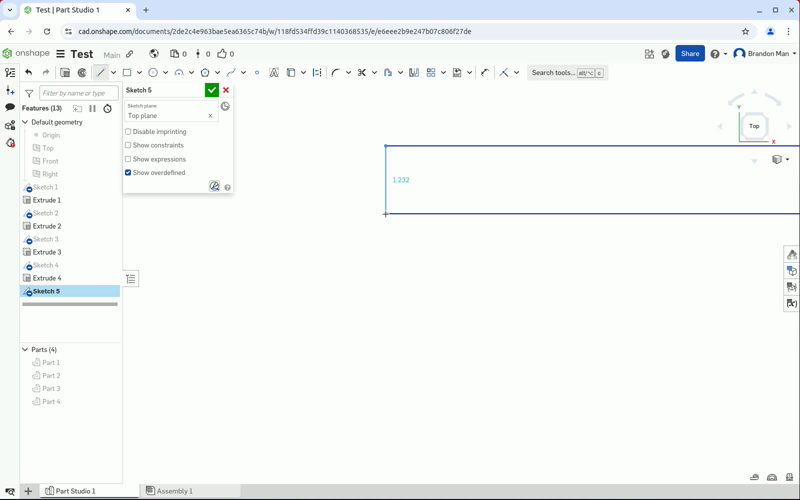
key_up(shift)
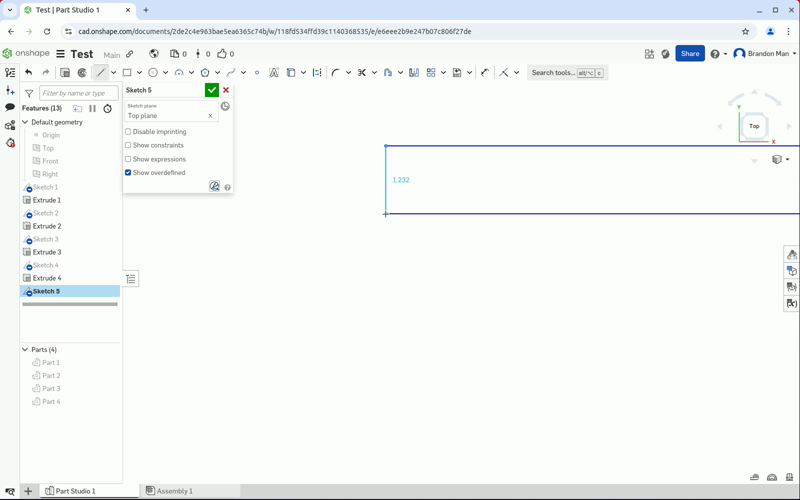
click(385, 213)
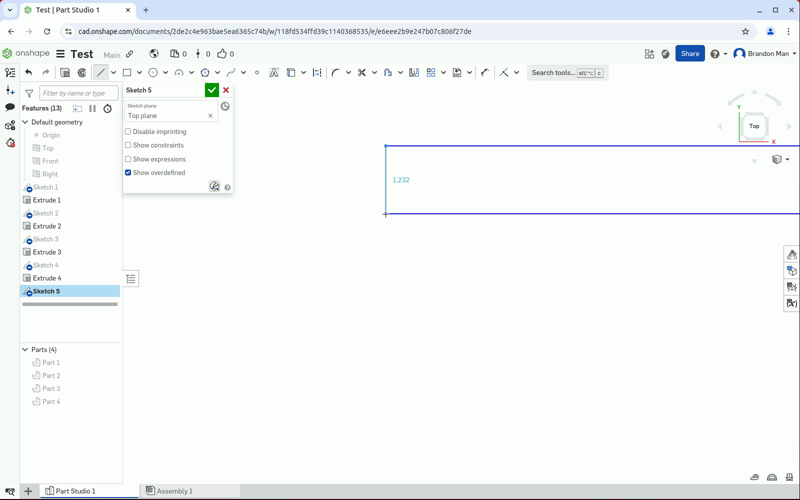
scroll(-6)
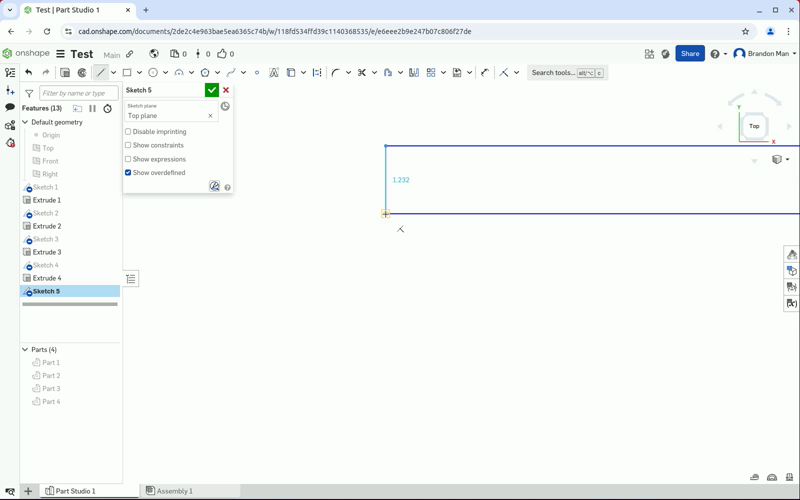
scroll(-6)
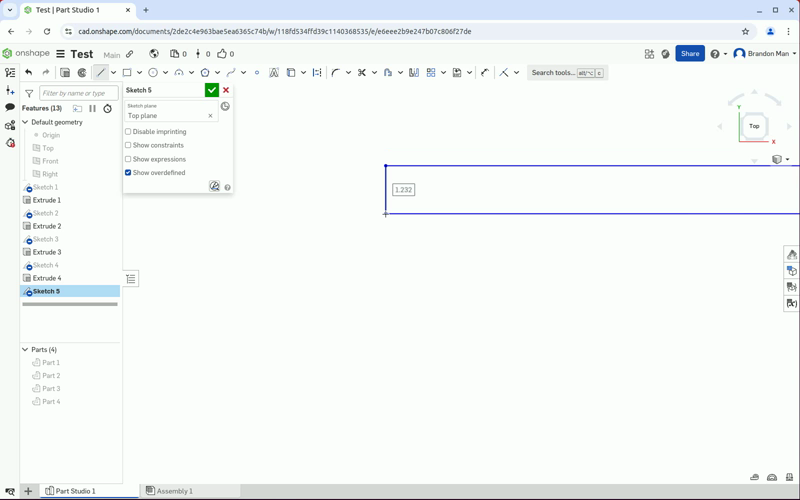
scroll(-6)
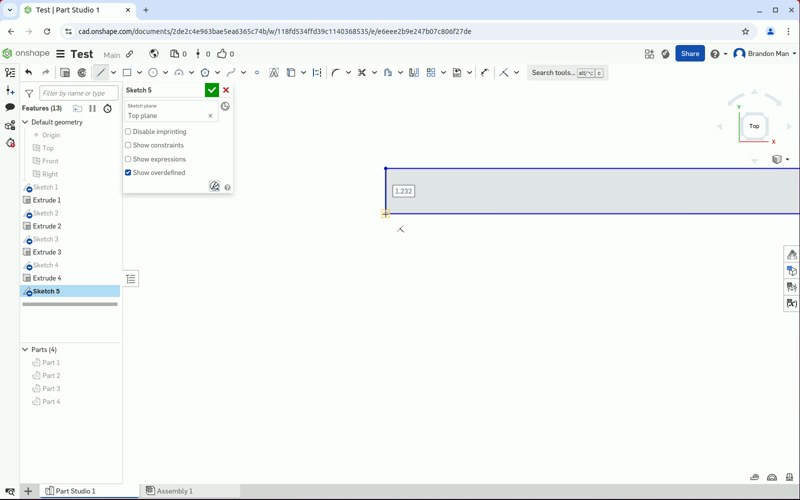
scroll(-6)
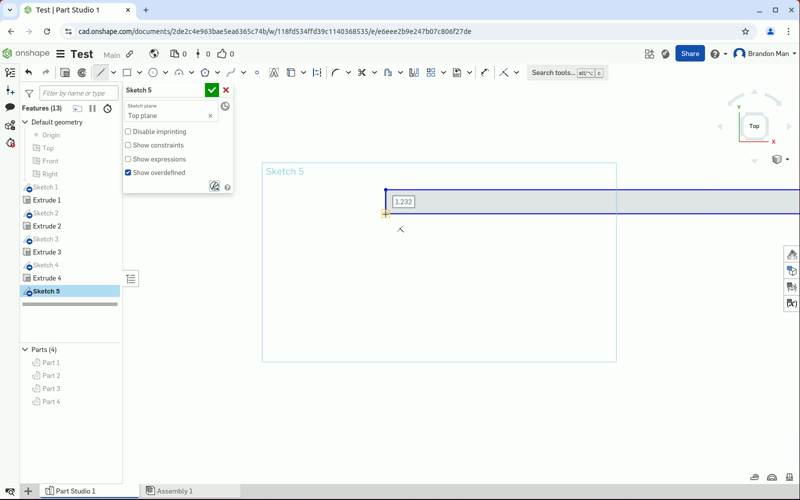
scroll(-6)
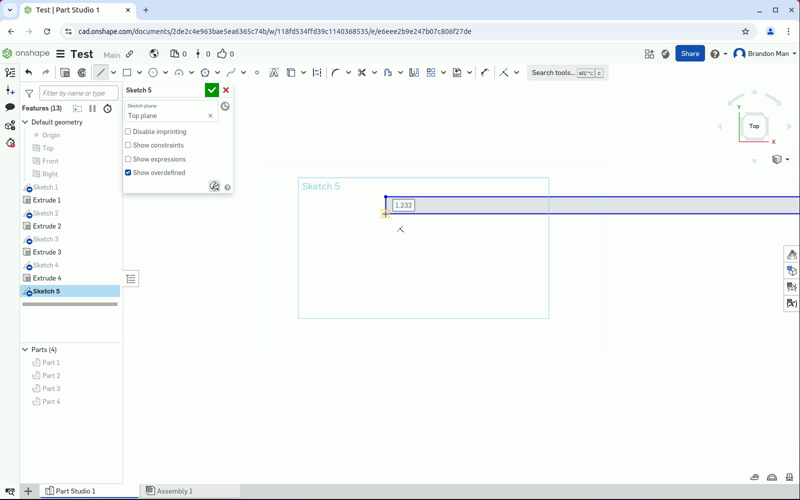
scroll(-6)
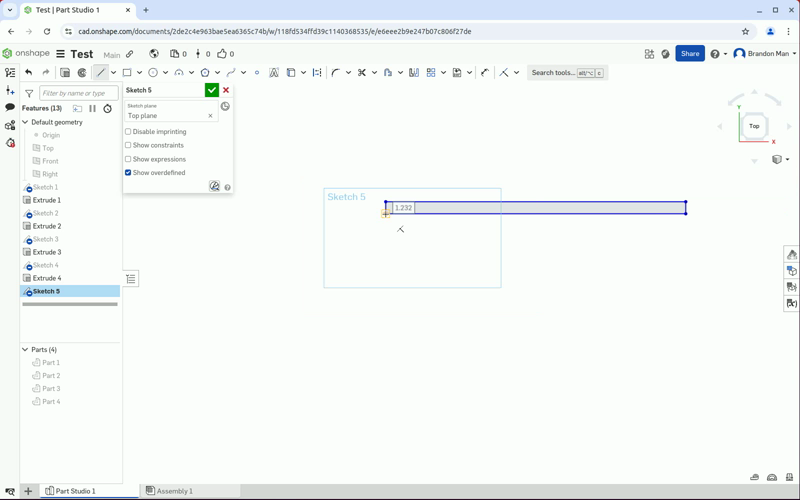
scroll(-6)
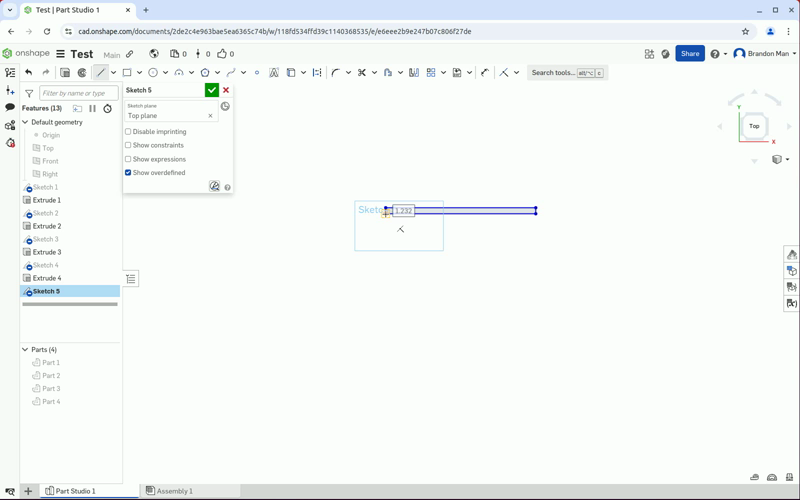
key(esc)
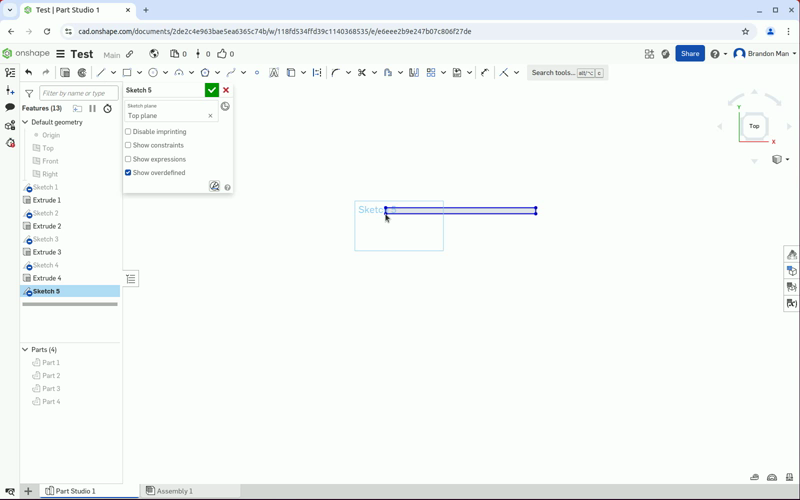
mouse_move(439, 209)
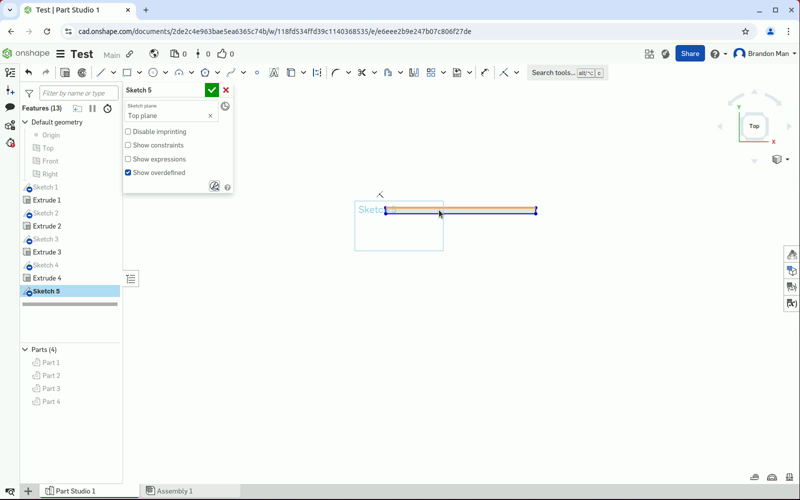
scroll(6)
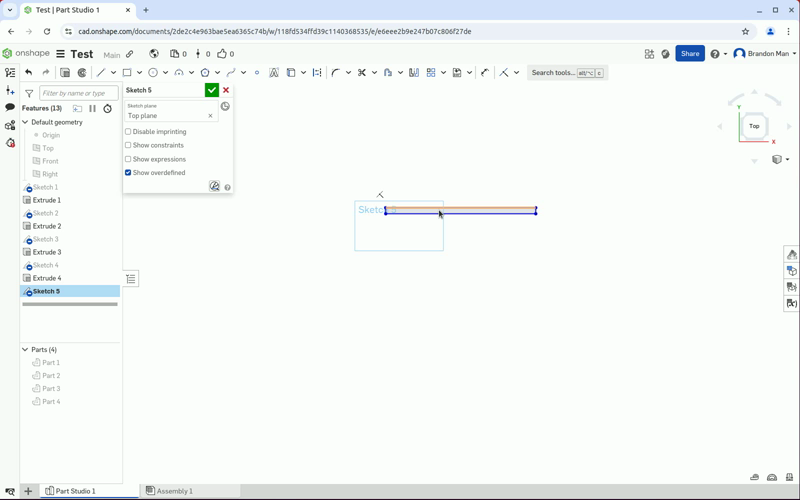
scroll(6)
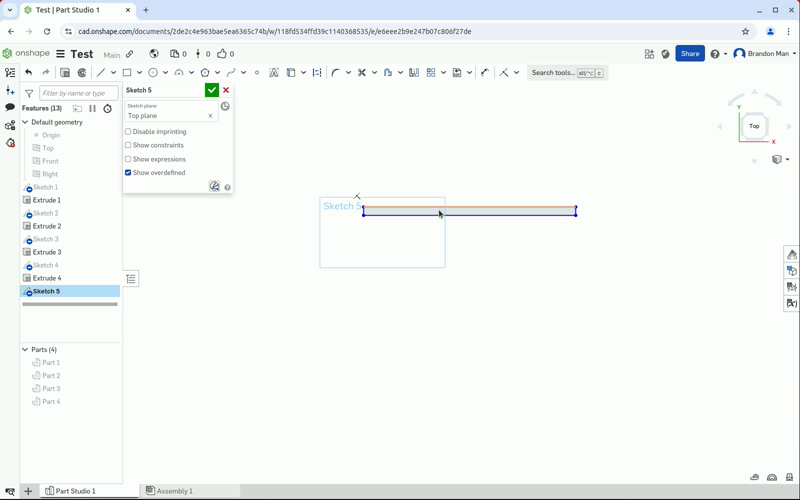
scroll(6)
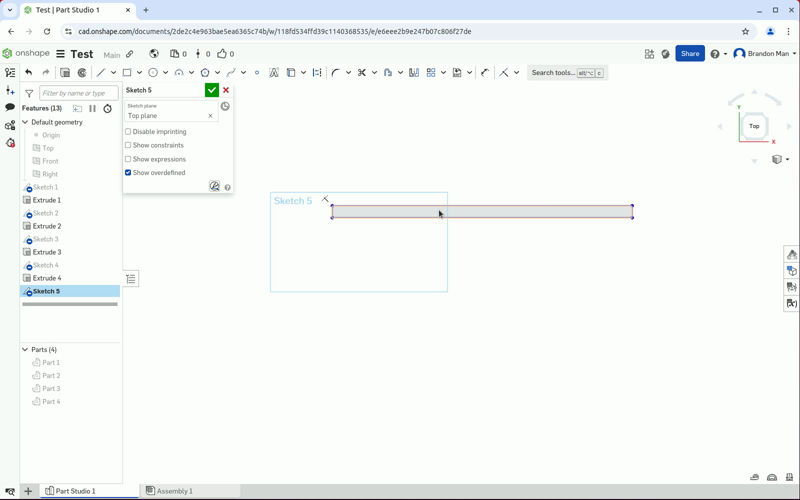
scroll(6)
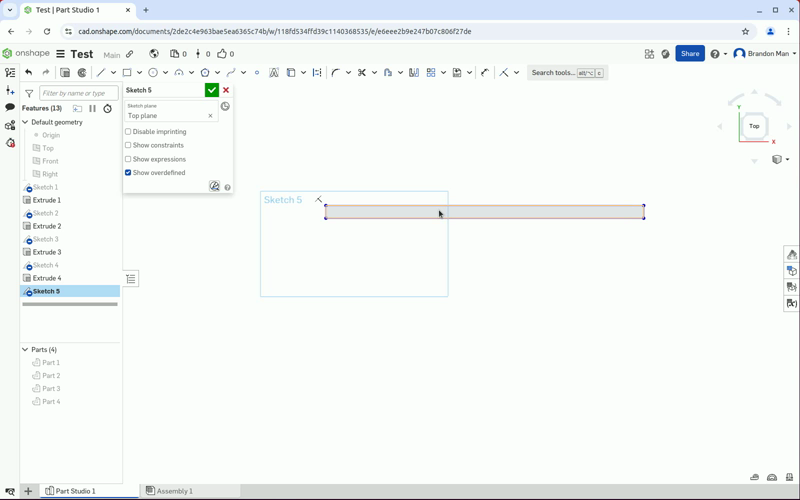
scroll(6)
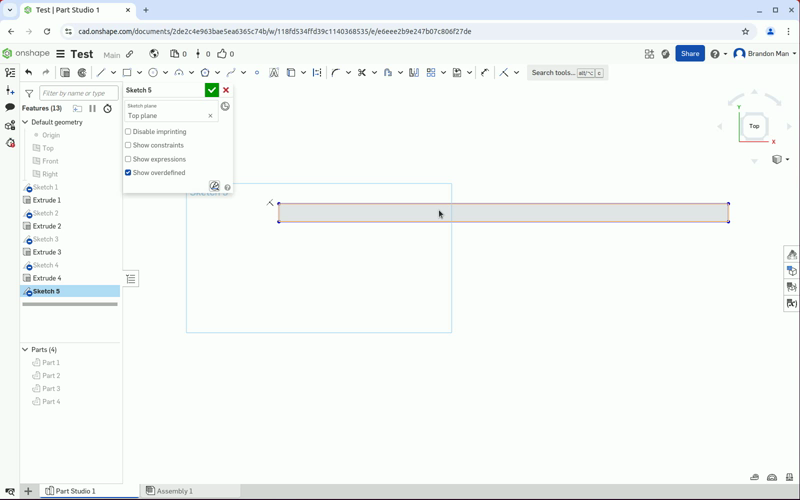
scroll(6)
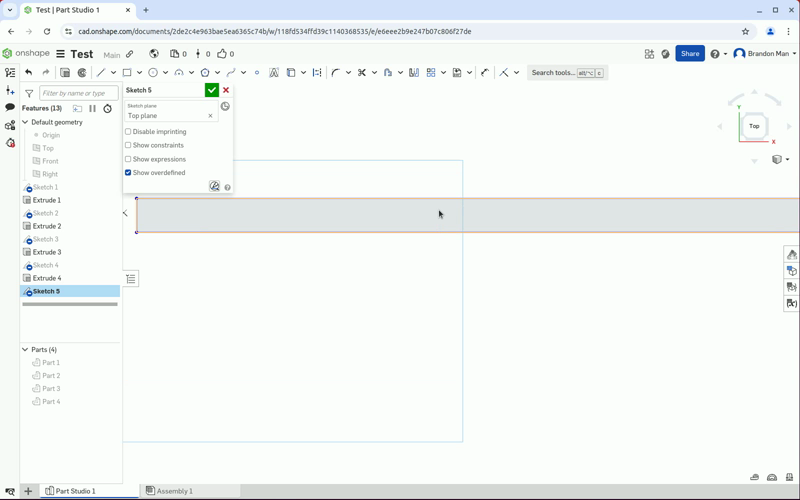
scroll(6)
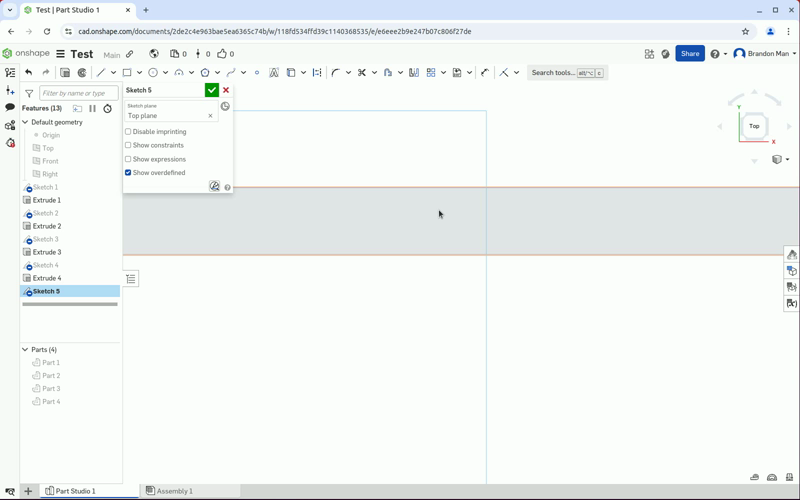
click(439, 209)
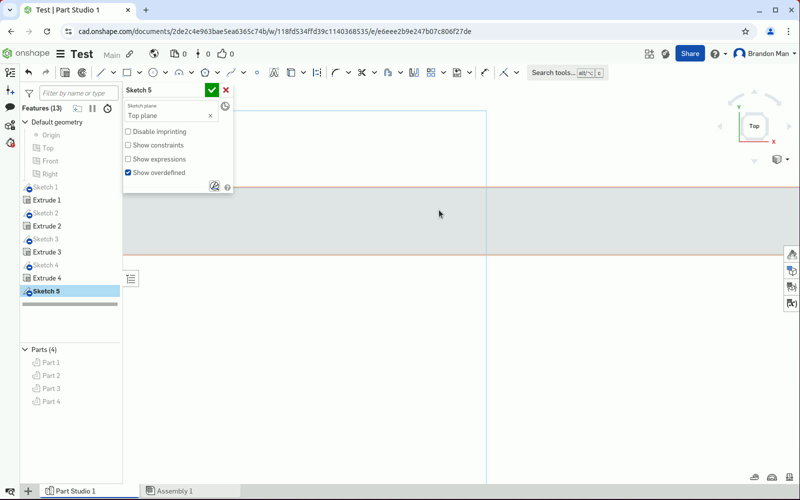
scroll(-6)
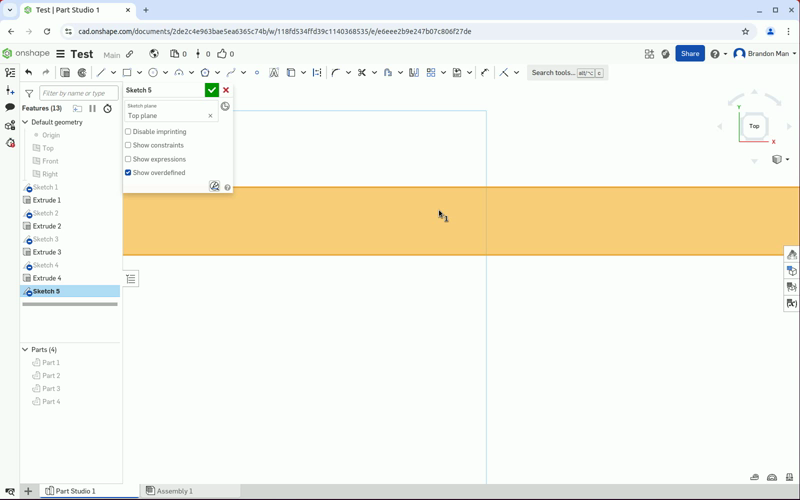
scroll(-6)
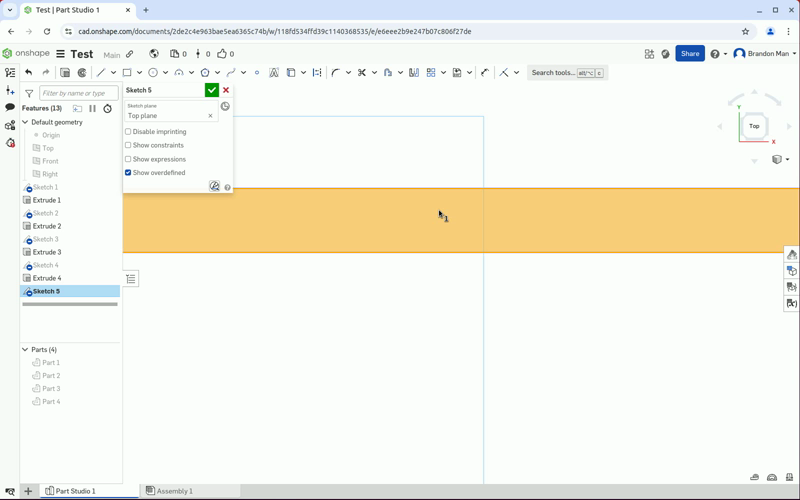
scroll(-6)
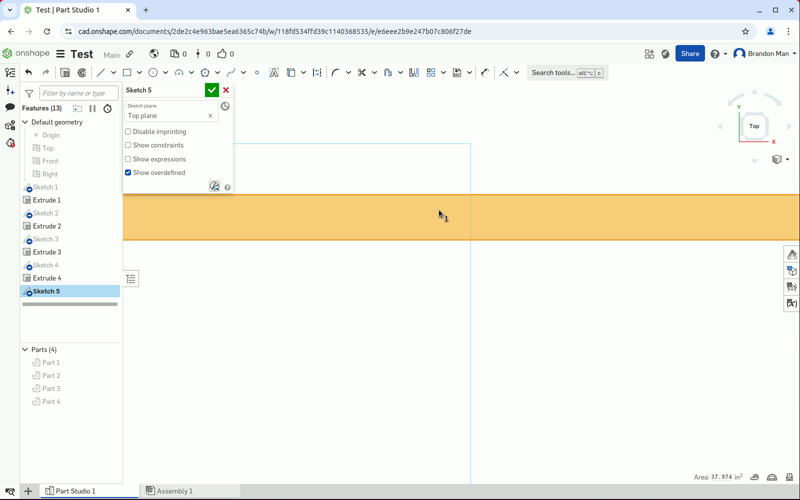
scroll(-6)
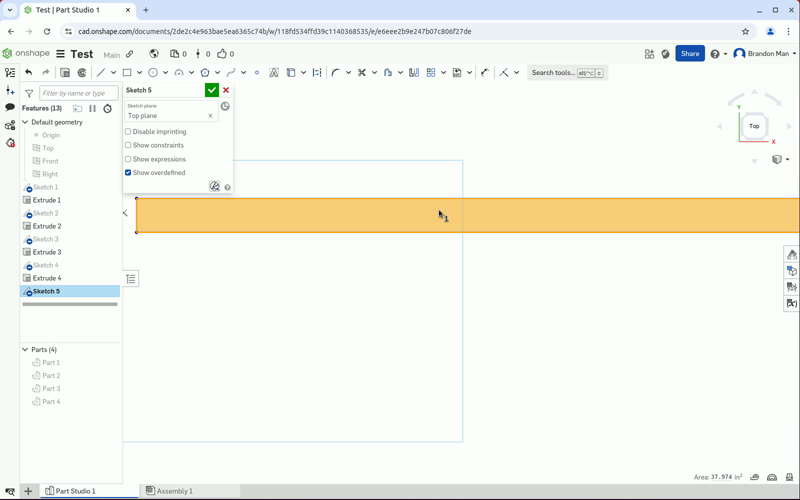
scroll(-6)
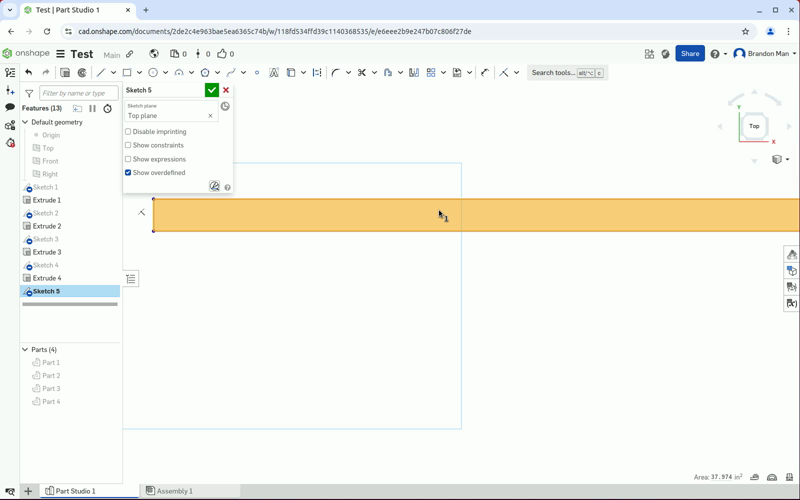
scroll(-6)
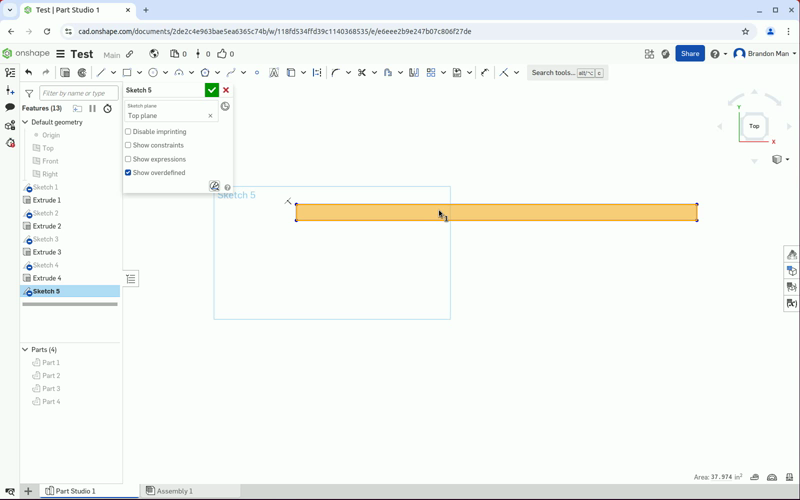
scroll(-6)
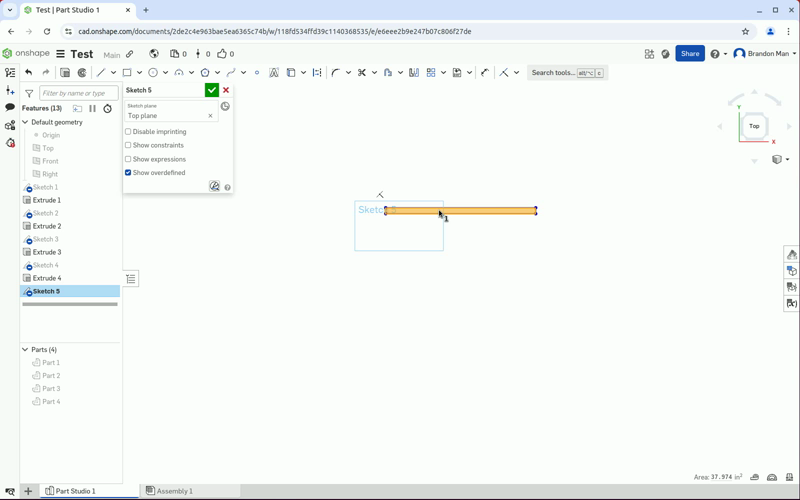
mouse_move(73, 352)
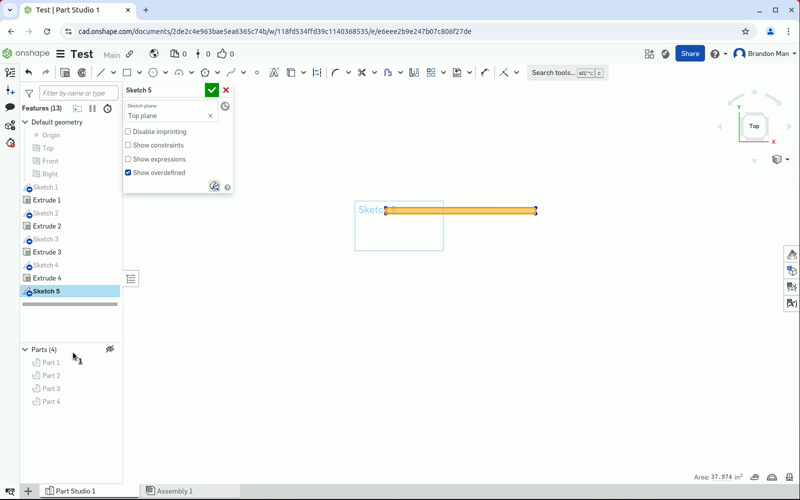
key(shift+y)
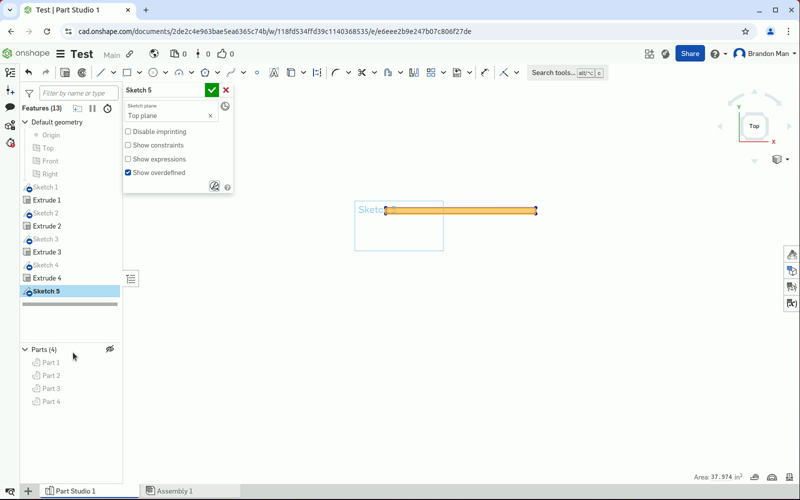
key(shift+e)
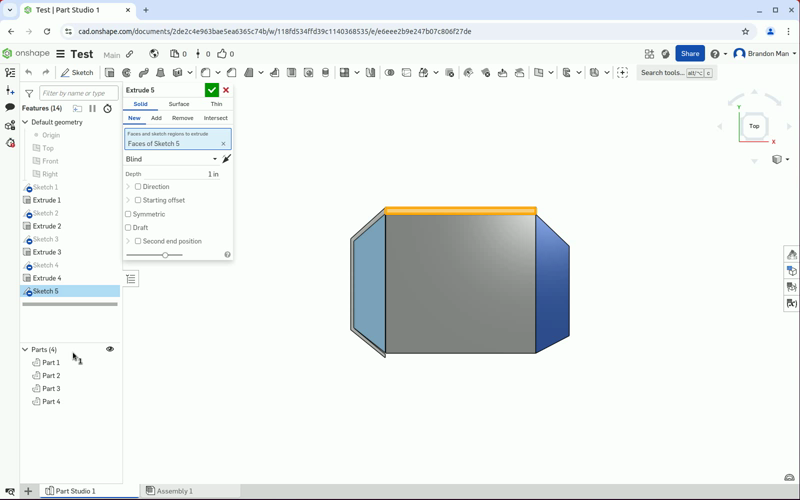
mouse_move(143, 106)
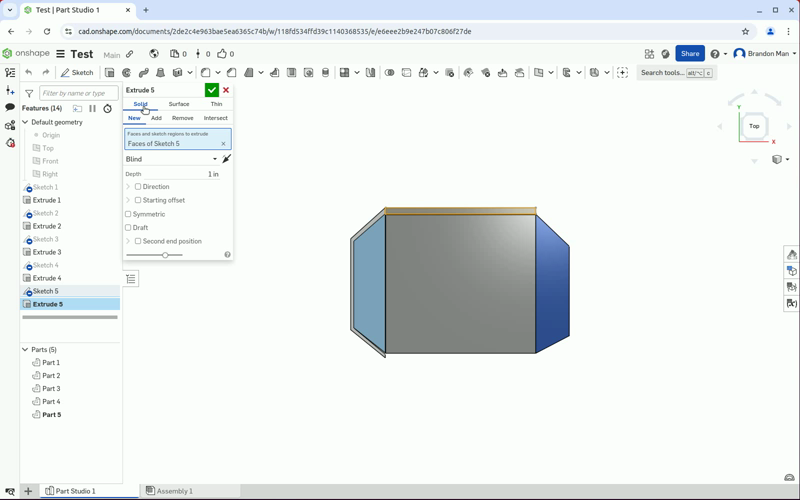
click(143, 106)
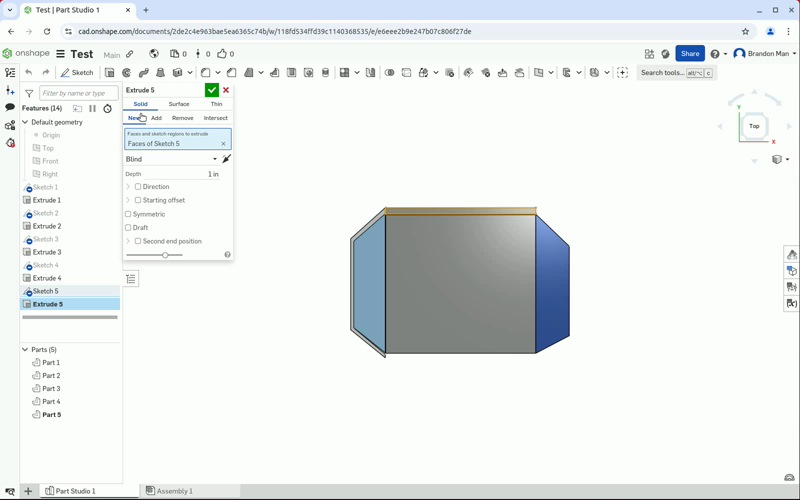
mouse_move(137, 120)
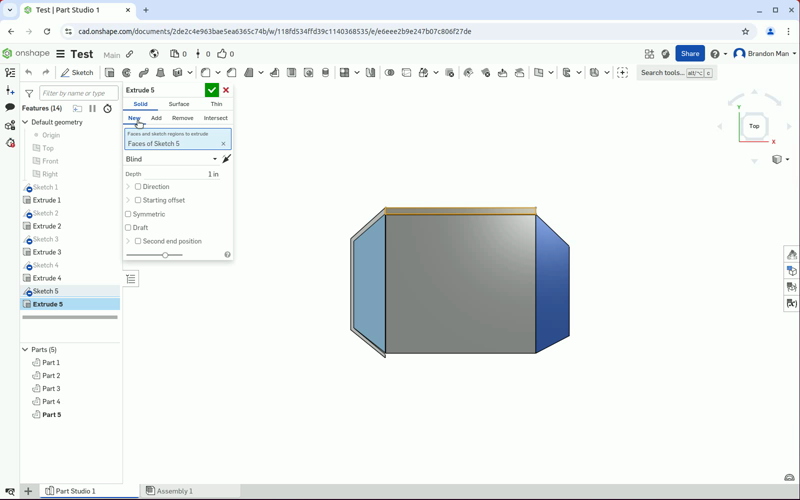
click(137, 120)
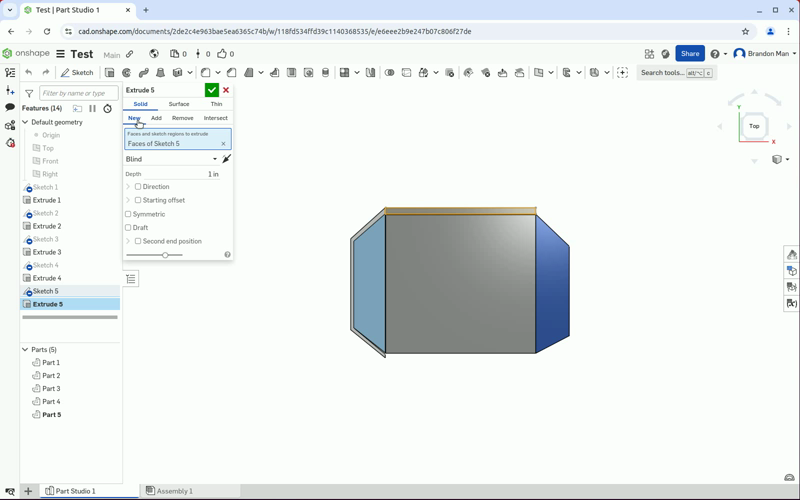
key(tab, 4)
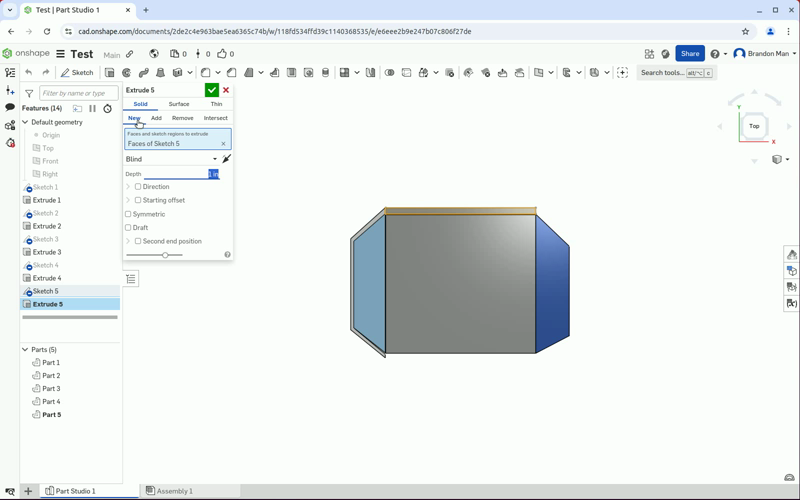
text(0.963)
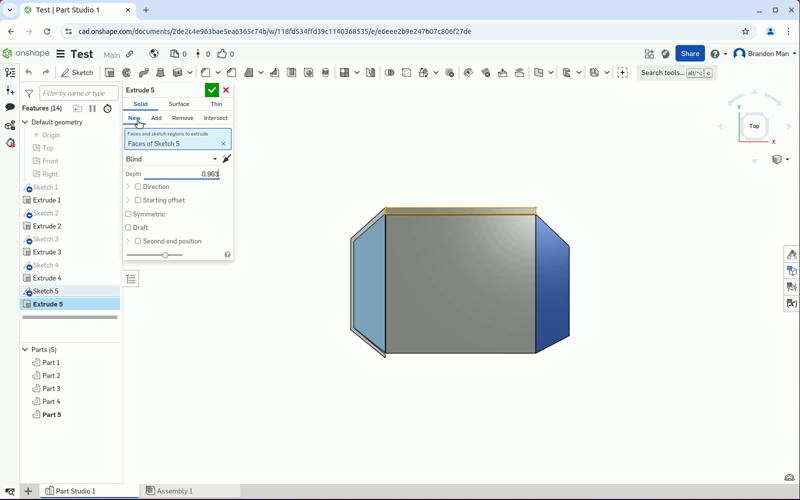
key(enter)
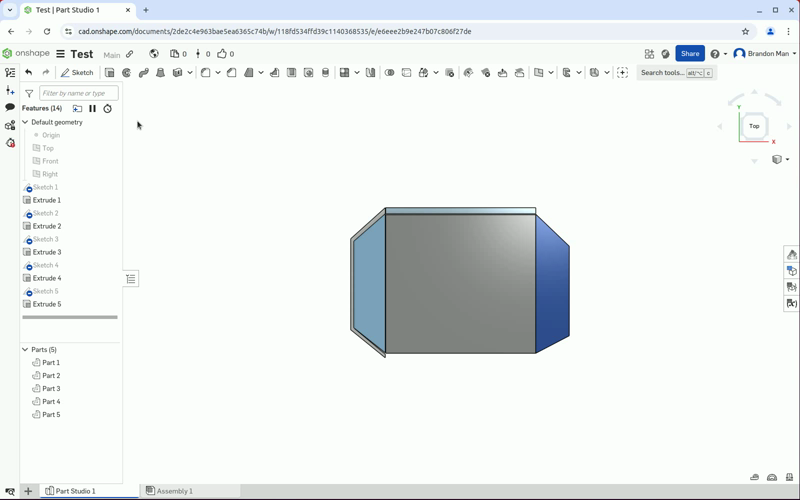
key(shift+h)
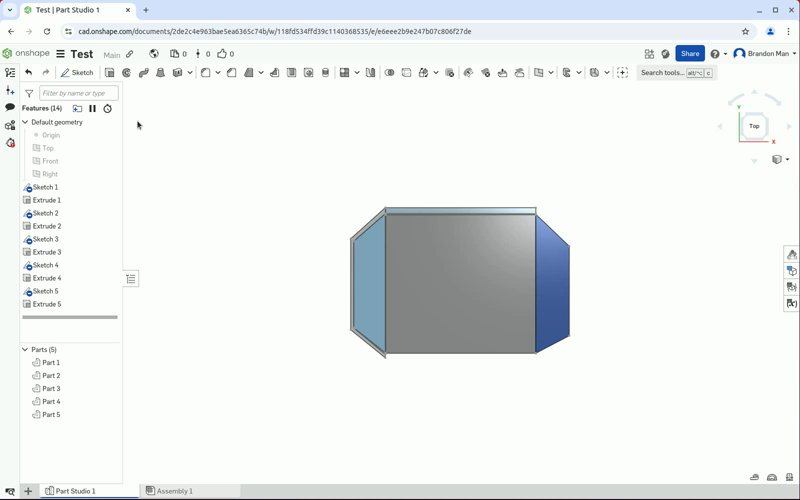
key(shift+h)
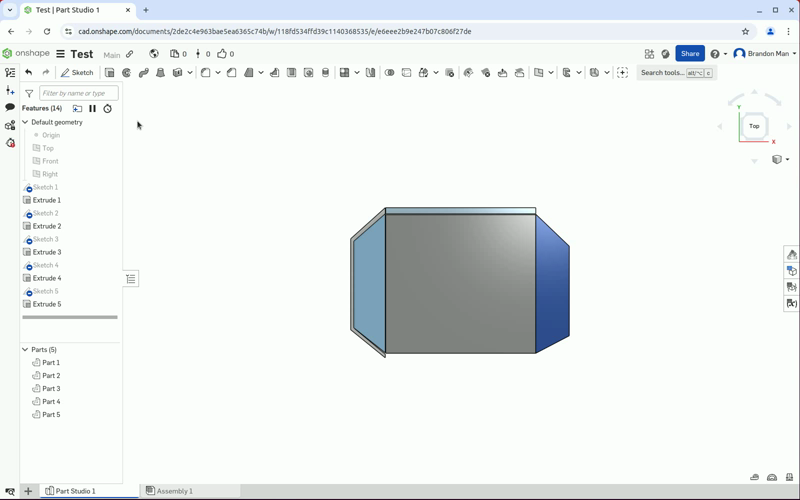
mouse_move(73, 189)
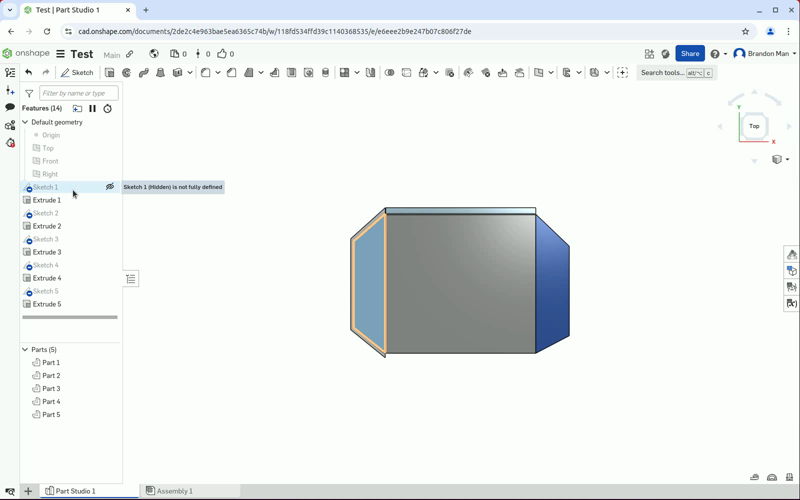
click(73, 189)
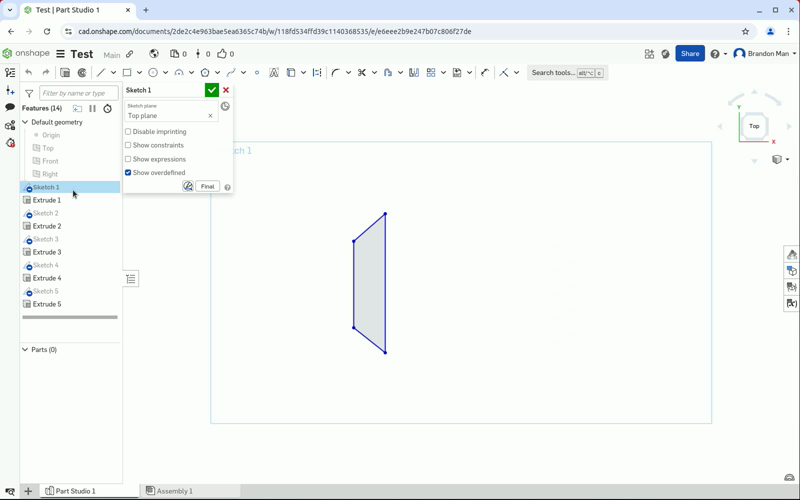
mouse_move(229, 92)
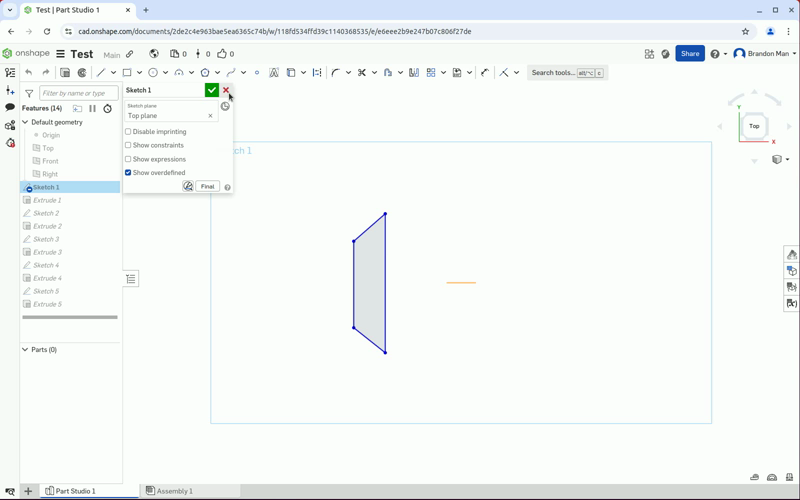
click(229, 92)
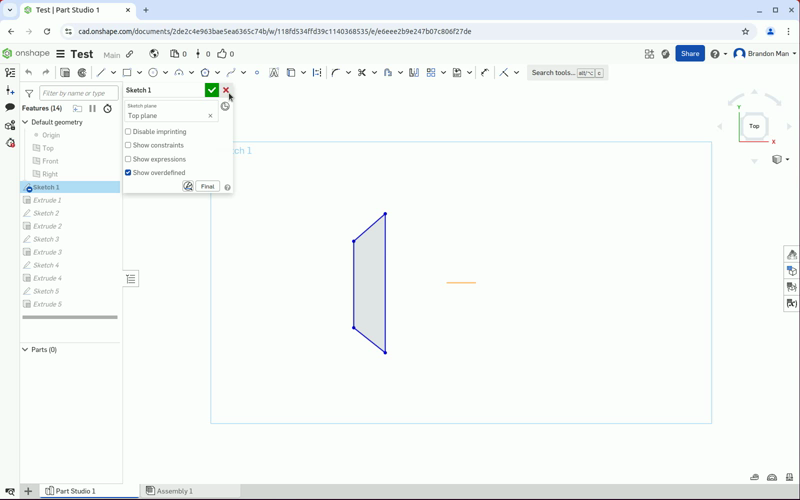
key(shift+s)
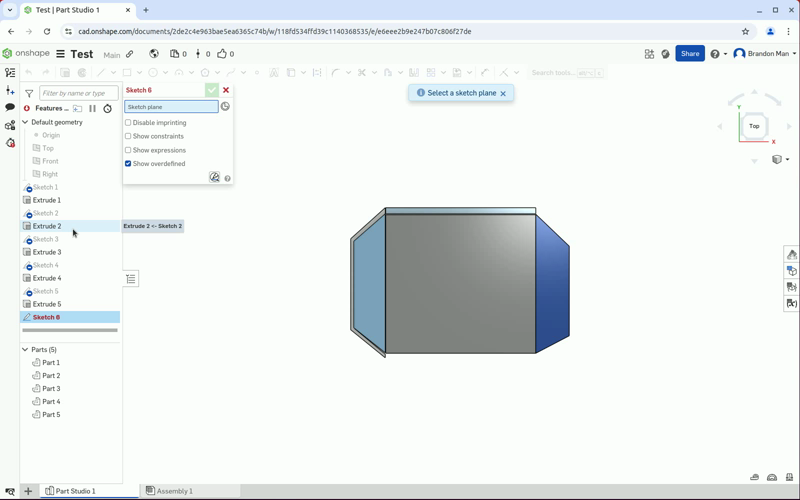
scroll(3)
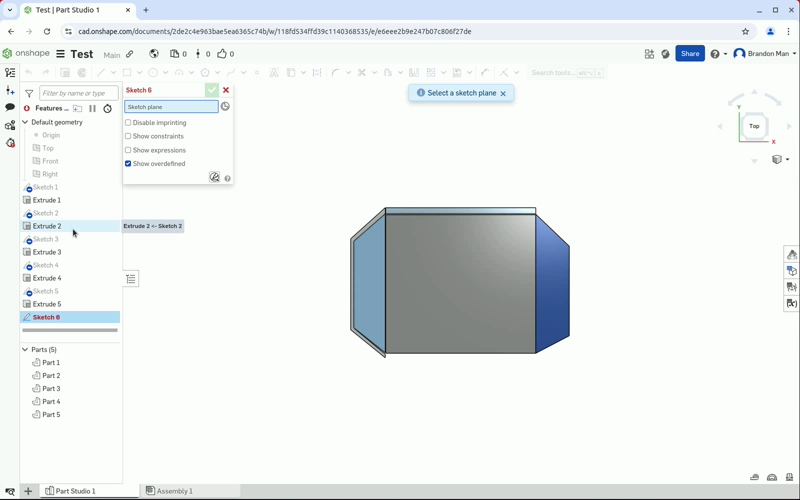
mouse_move(73, 150)
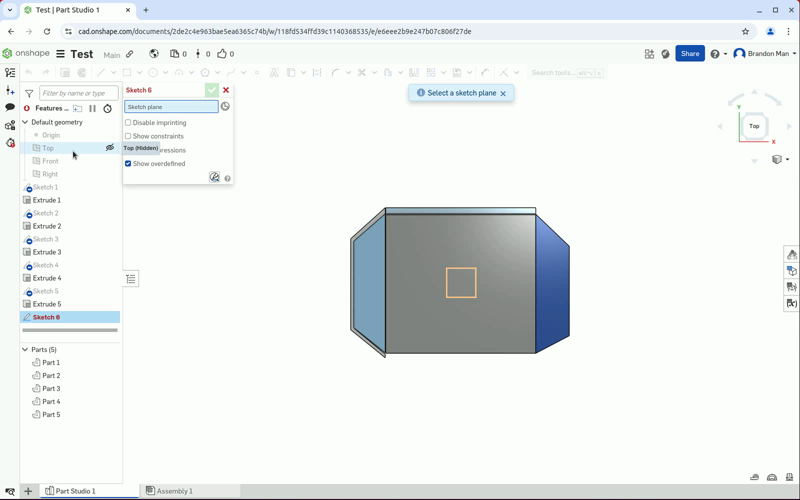
click(73, 150)
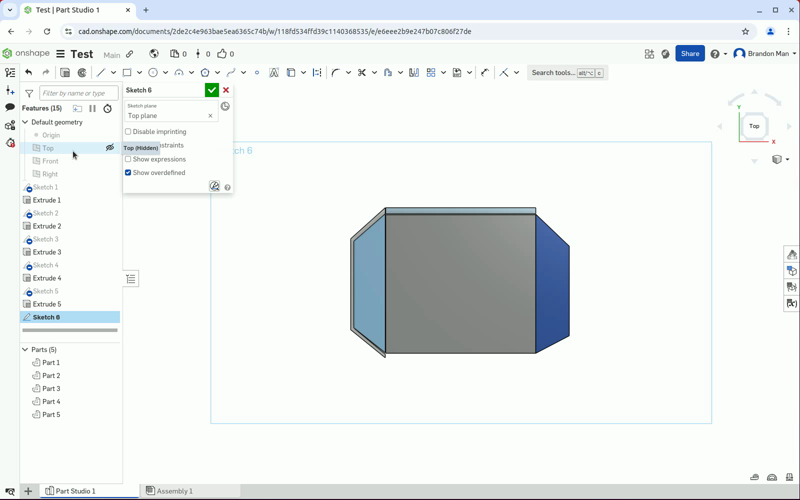
mouse_move(73, 352)
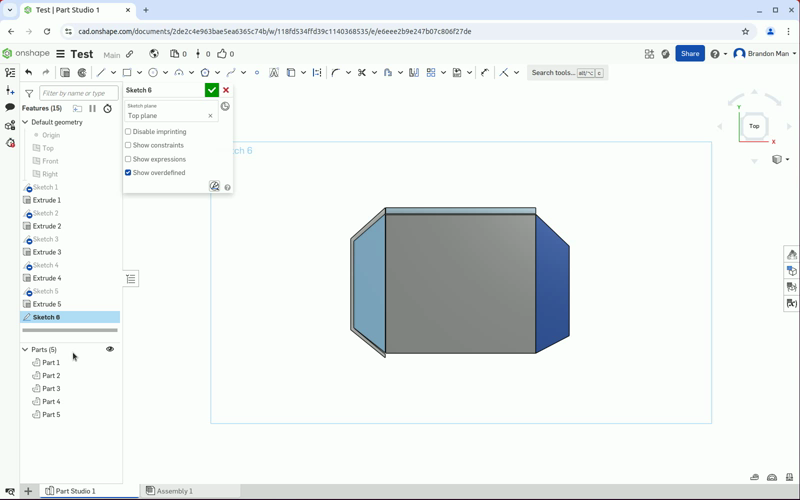
key(y)
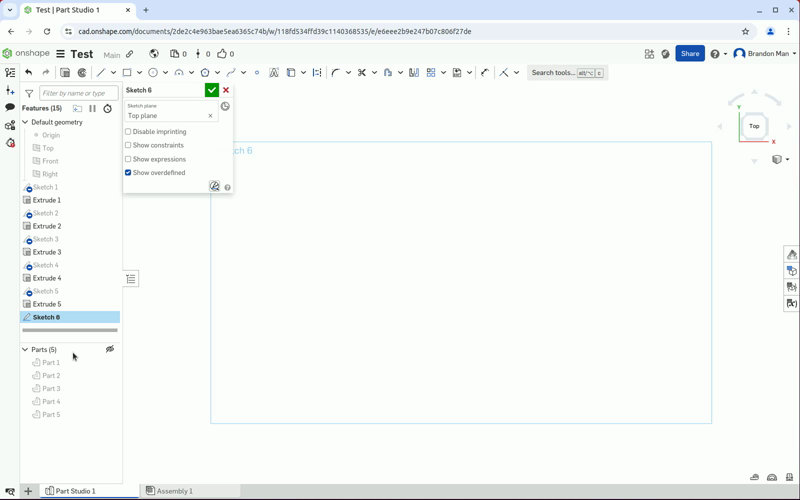
key(l)
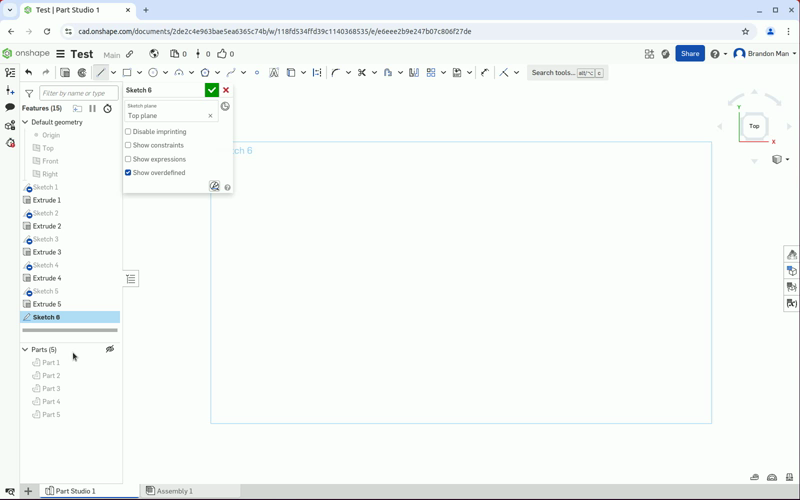
key_down(shift)
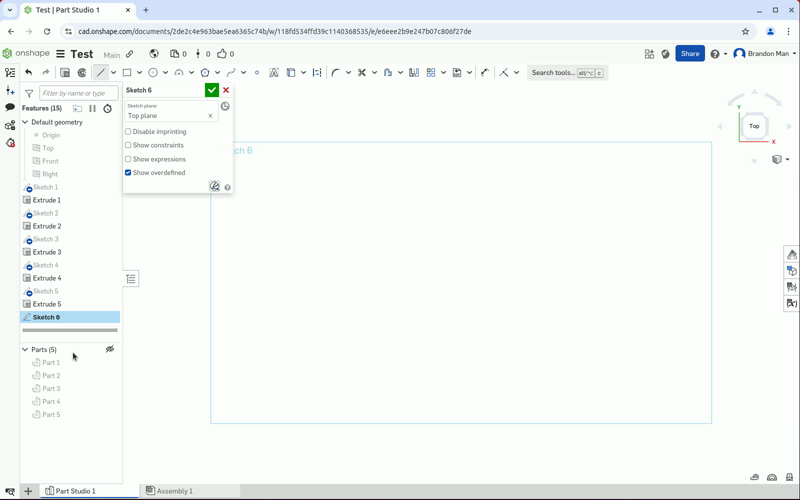
mouse_move(535, 357)
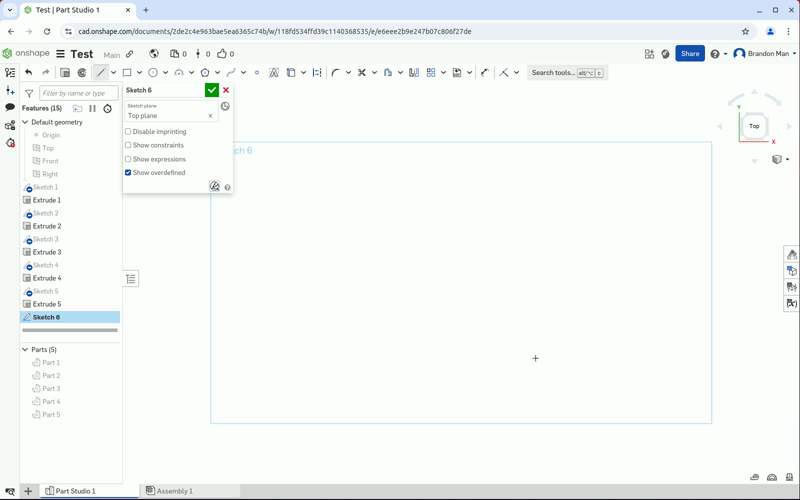
click(535, 357)
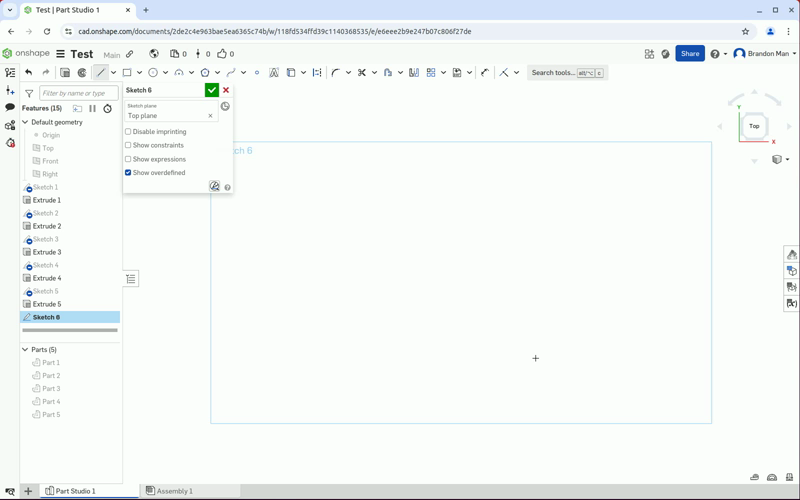
key_up(shift)
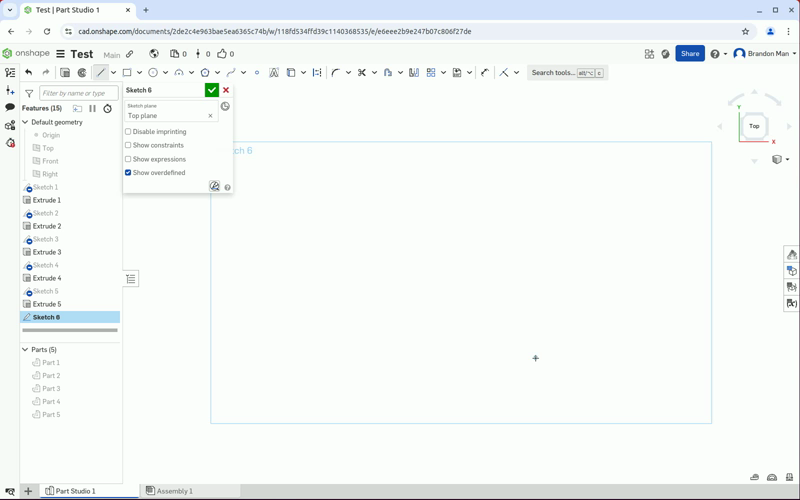
key_down(shift)
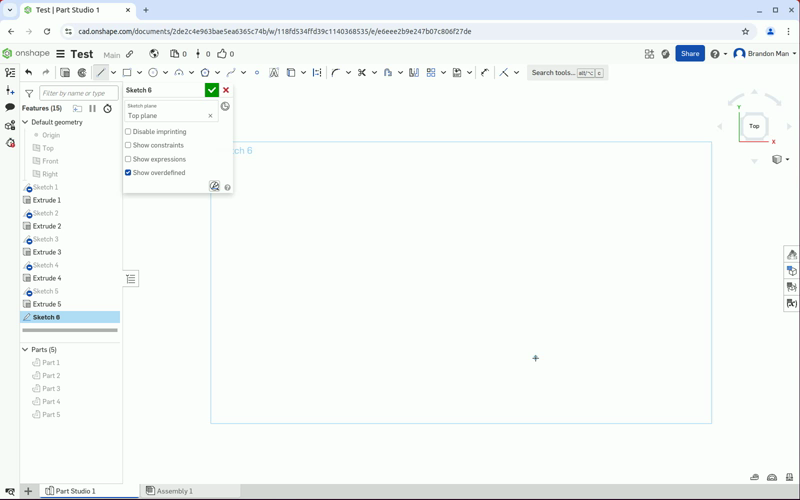
mouse_move(565, 357)
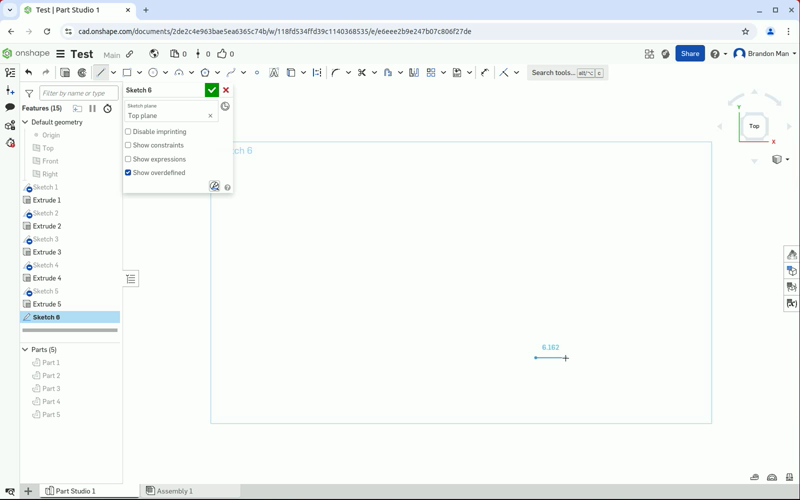
mouse_move(573, 337)
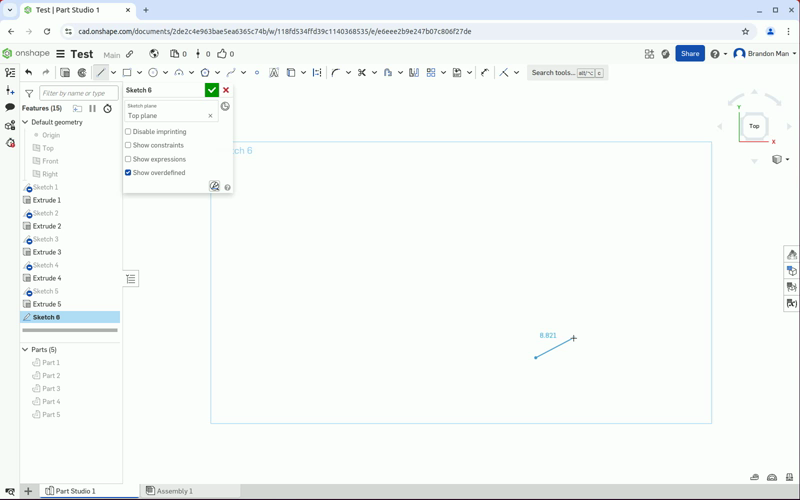
click(573, 337)
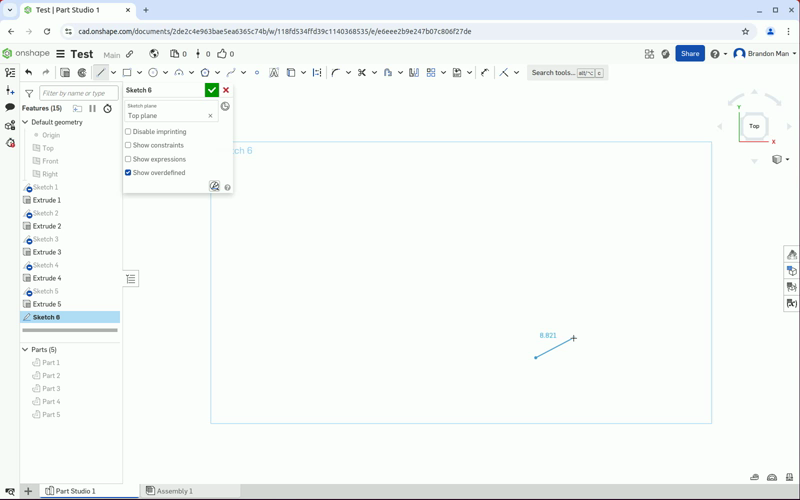
key_up(shift)
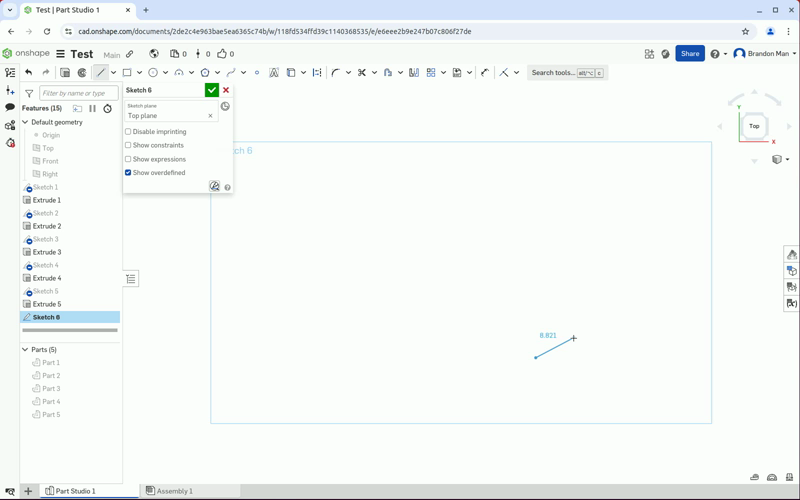
key_down(shift)
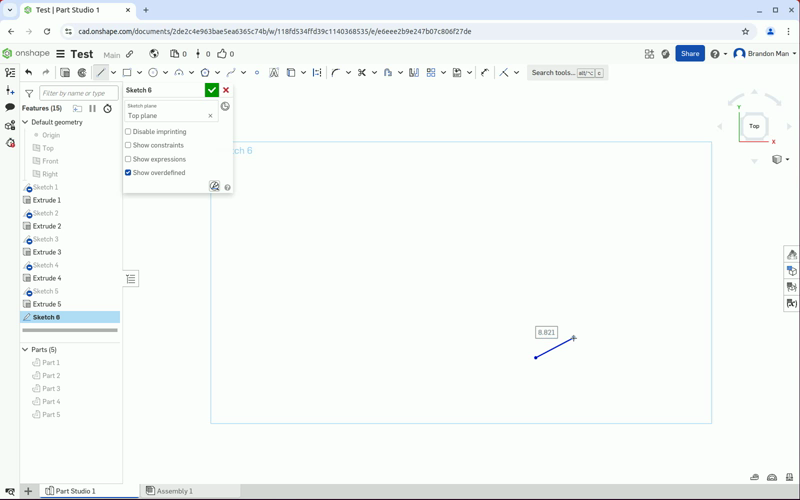
mouse_move(573, 244)
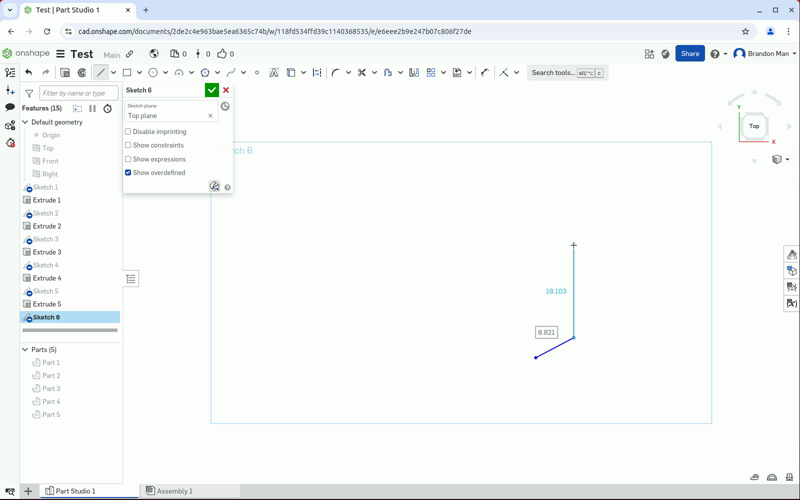
click(573, 244)
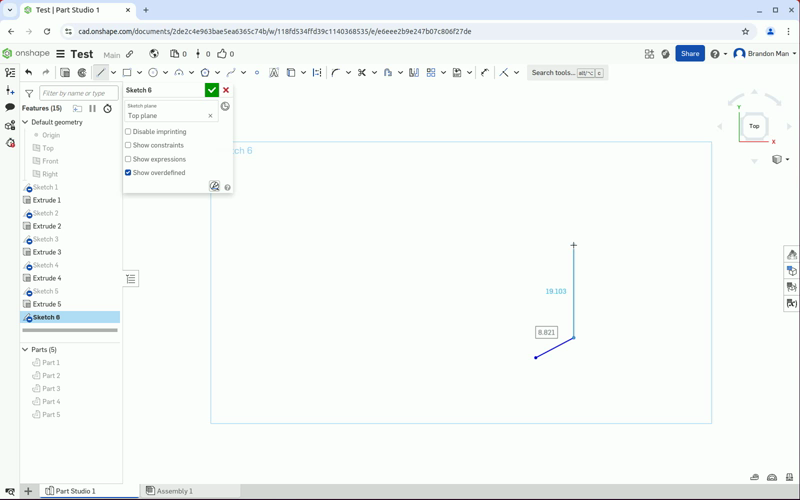
key_up(shift)
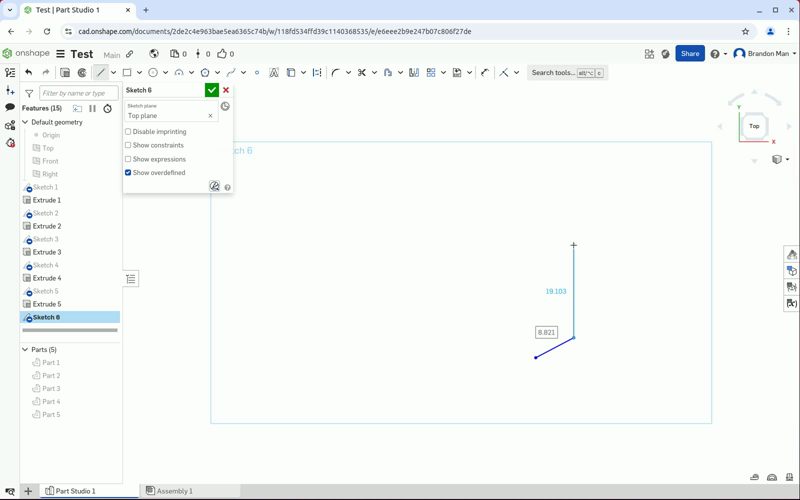
key_down(shift)
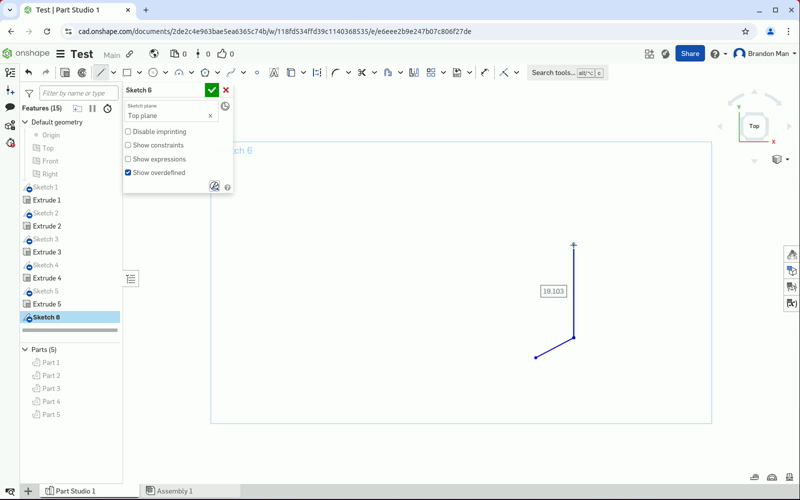
mouse_move(589, 244)
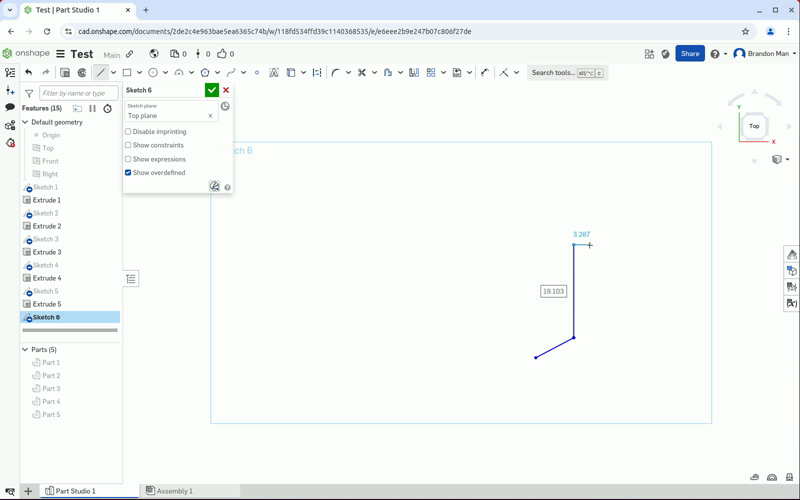
mouse_move(535, 208)
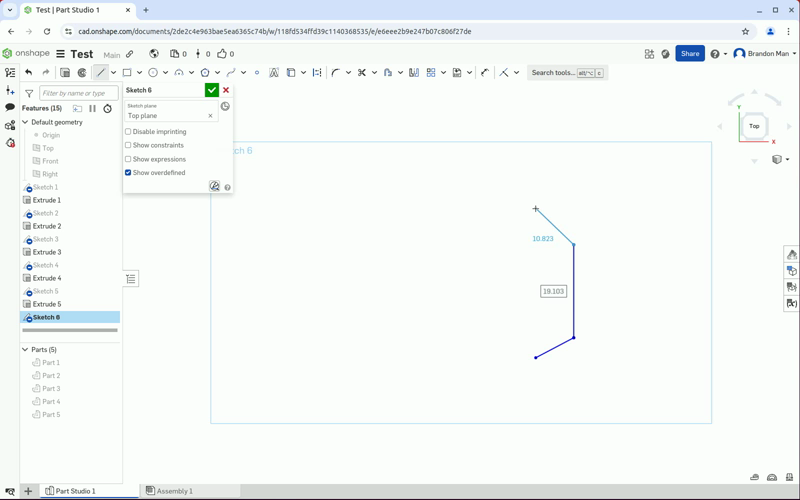
click(535, 208)
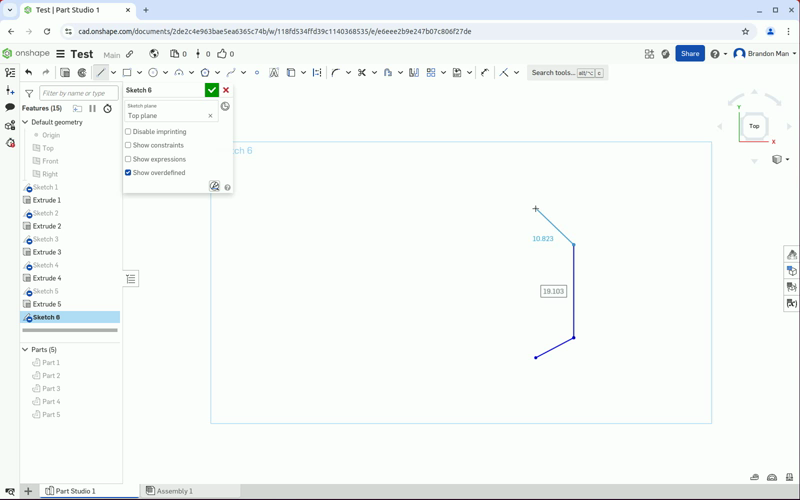
key_up(shift)
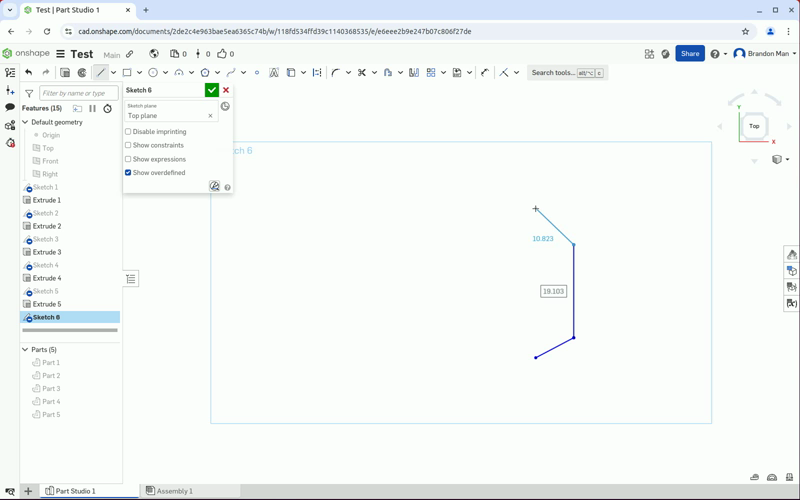
key_down(shift)
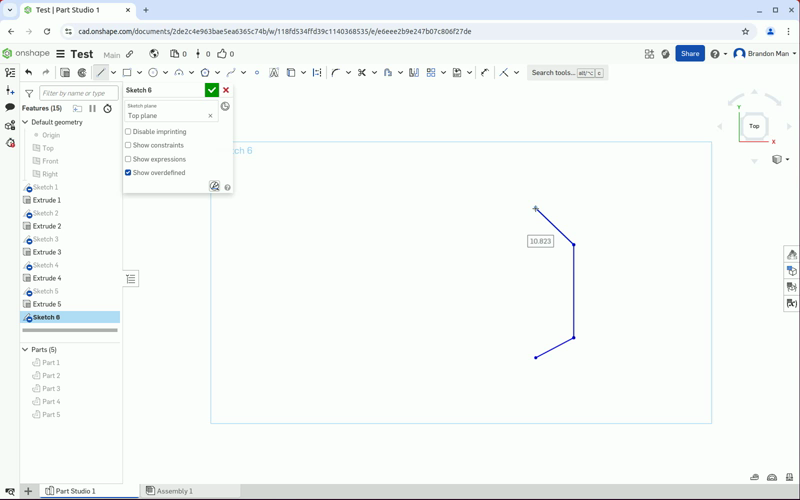
mouse_move(565, 208)
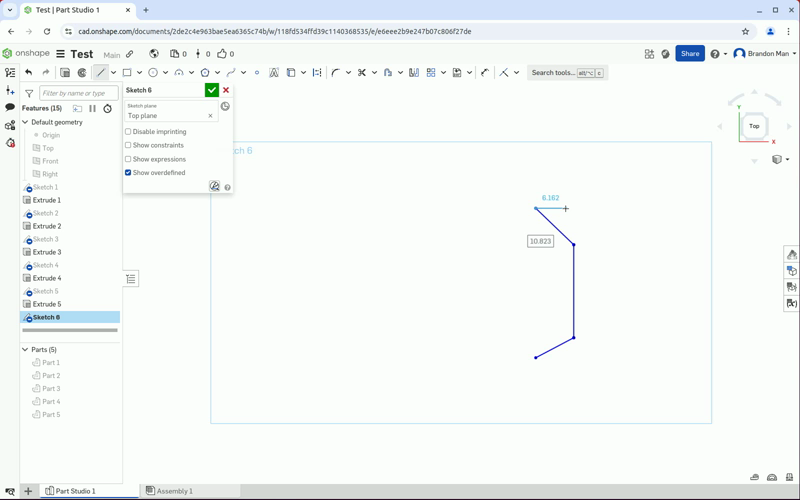
mouse_move(535, 214)
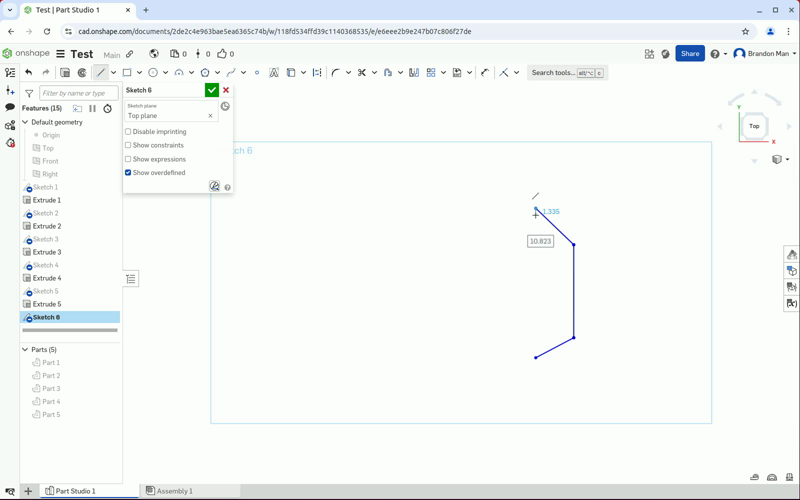
scroll(6)
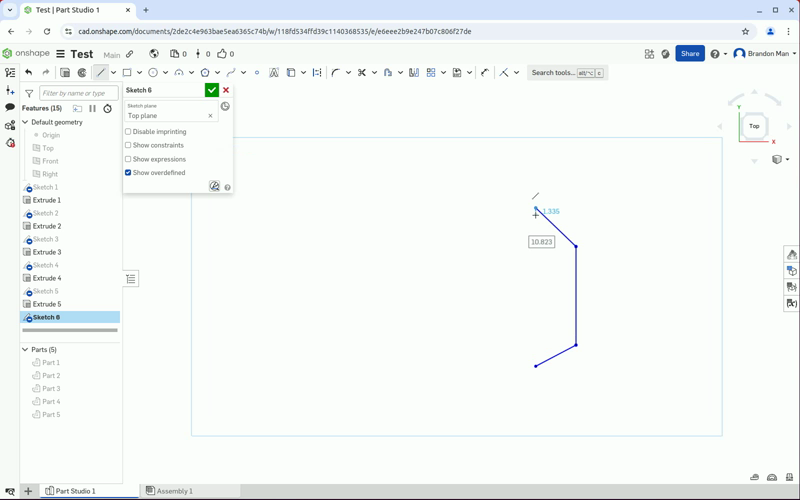
scroll(6)
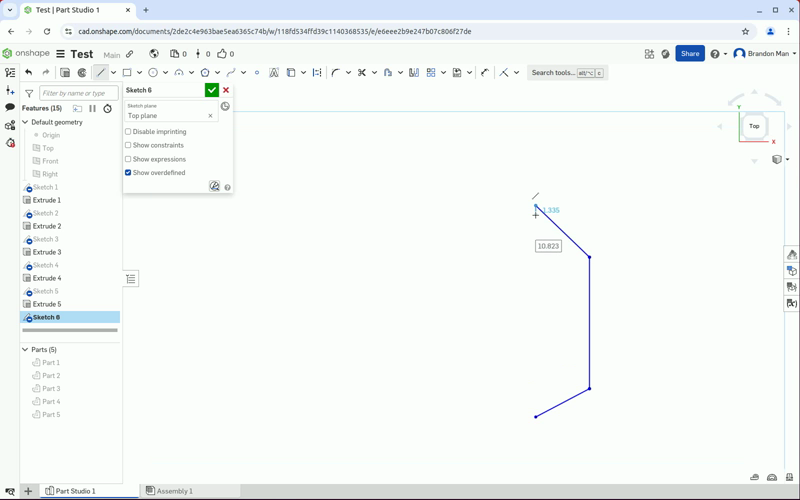
scroll(6)
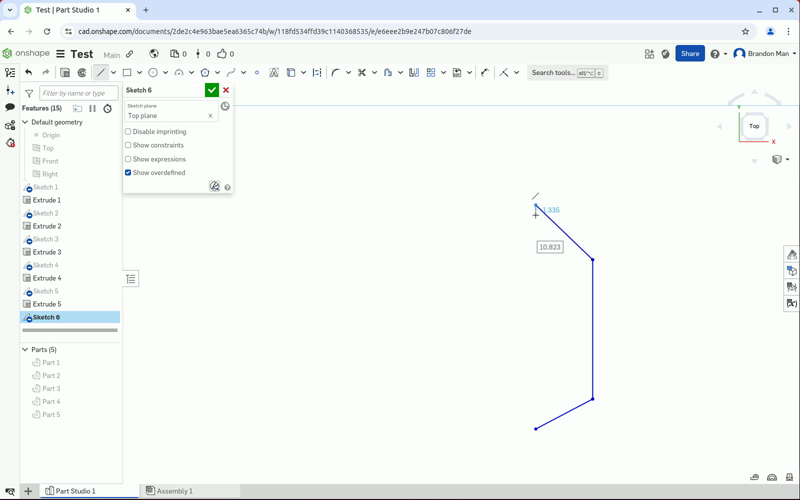
scroll(6)
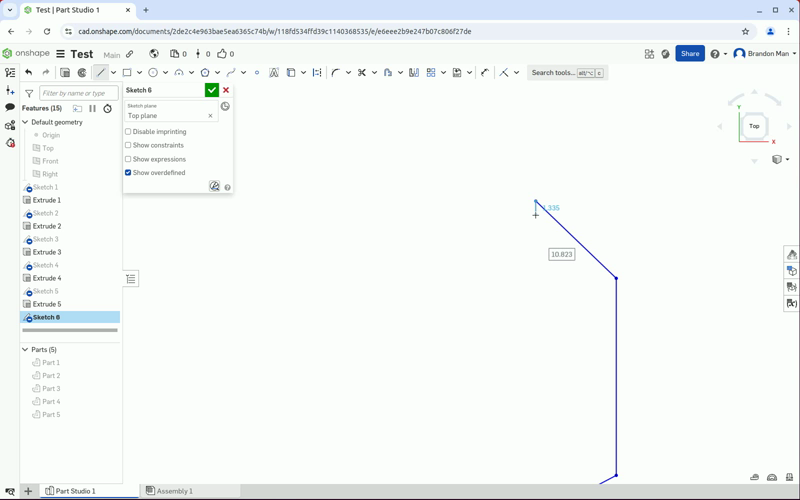
scroll(6)
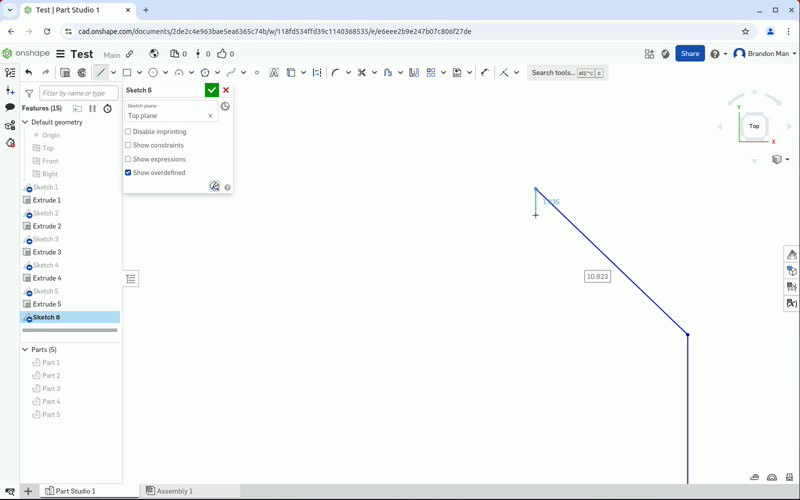
scroll(6)
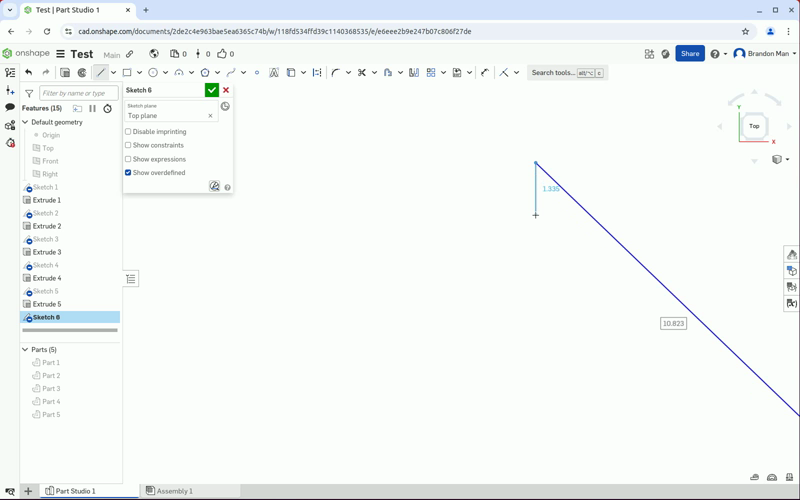
scroll(6)
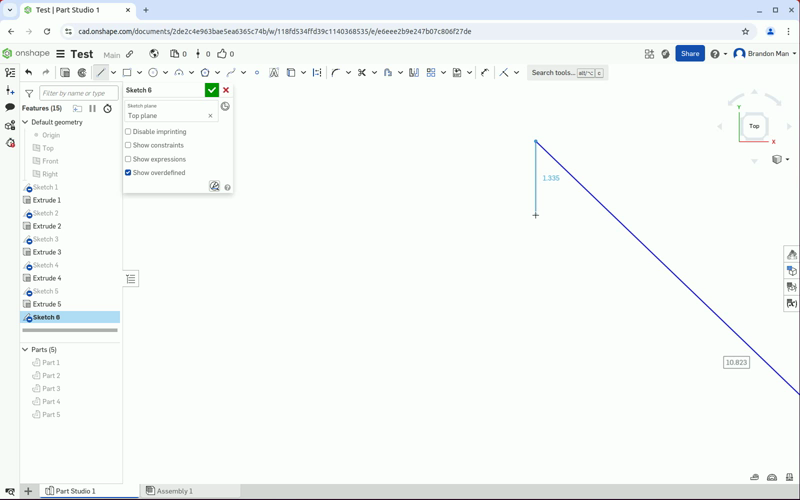
click(535, 214)
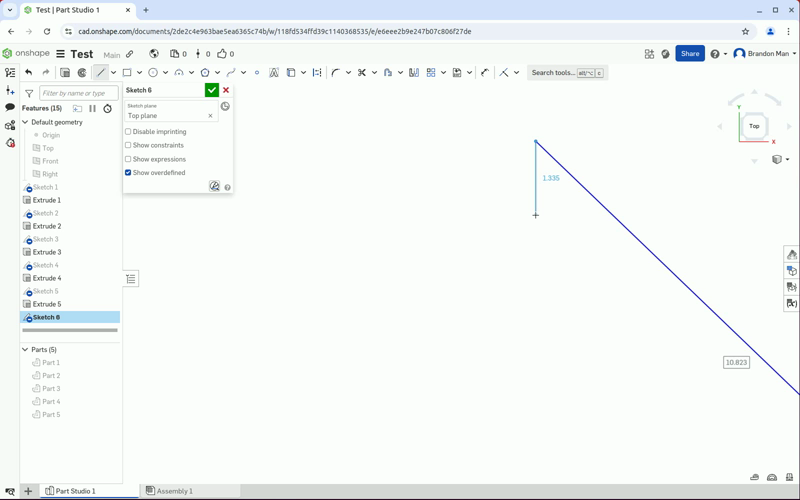
scroll(-6)
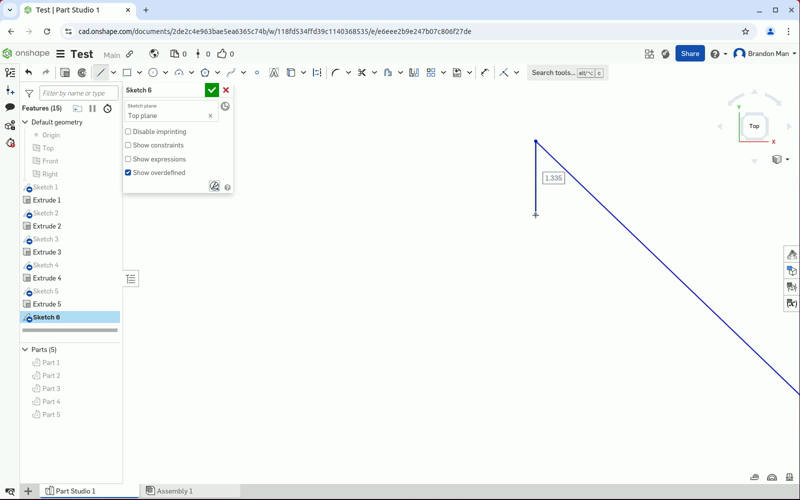
scroll(-6)
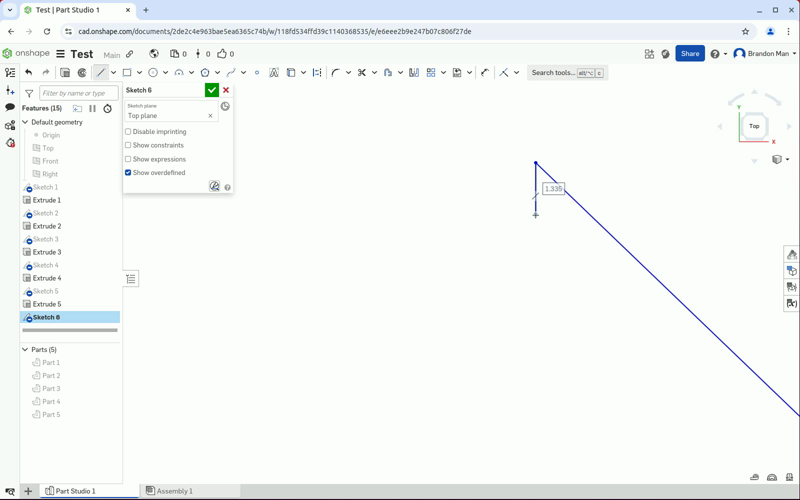
scroll(-6)
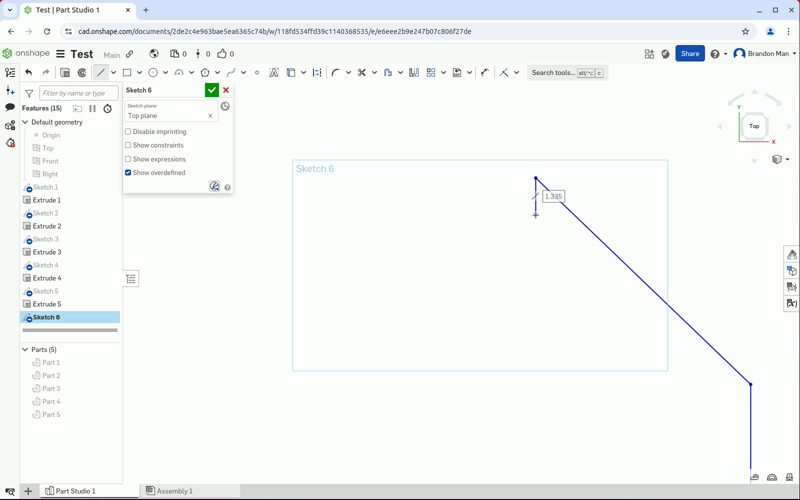
scroll(-6)
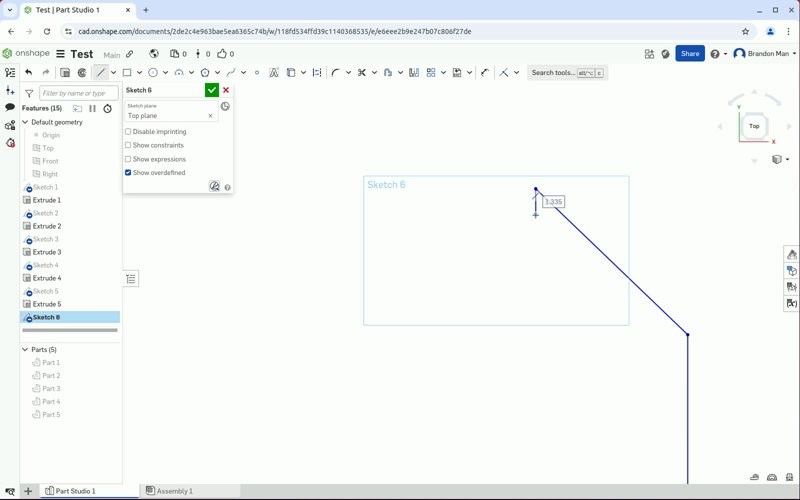
scroll(-6)
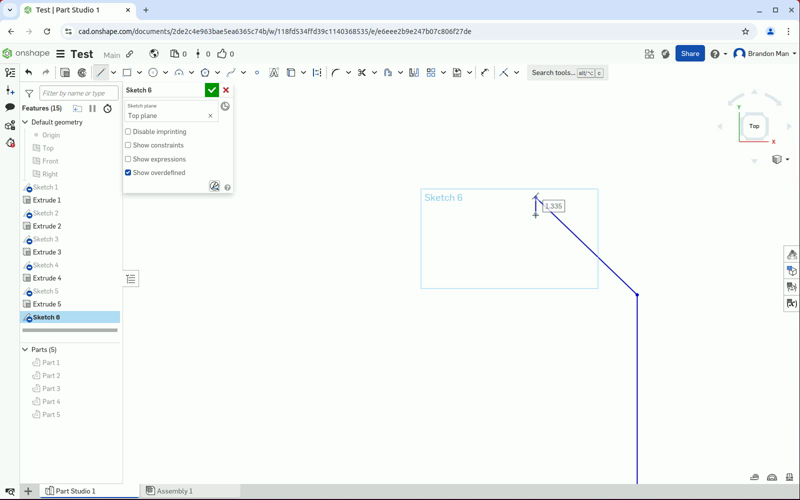
scroll(-6)
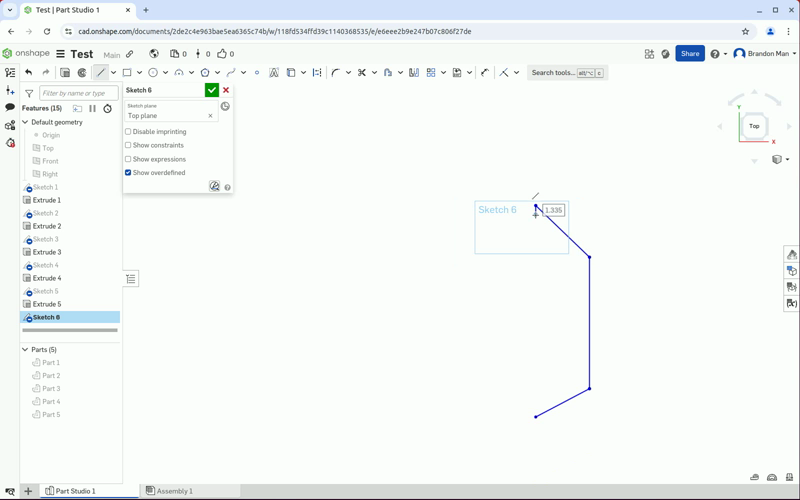
scroll(-6)
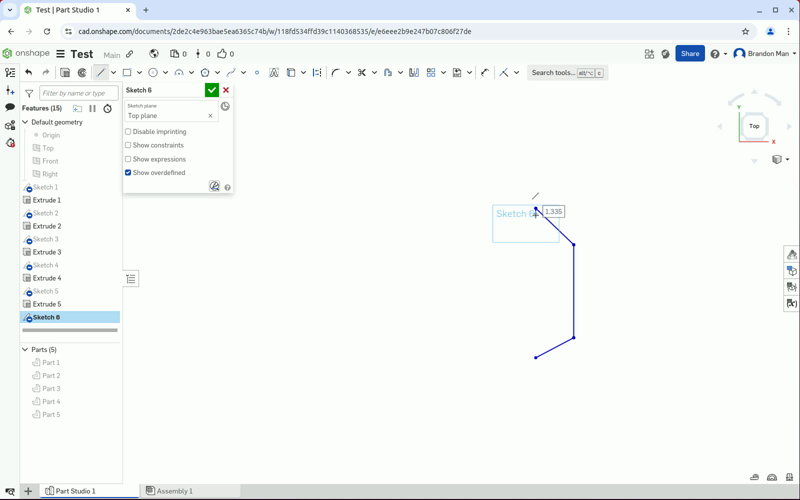
key_up(shift)
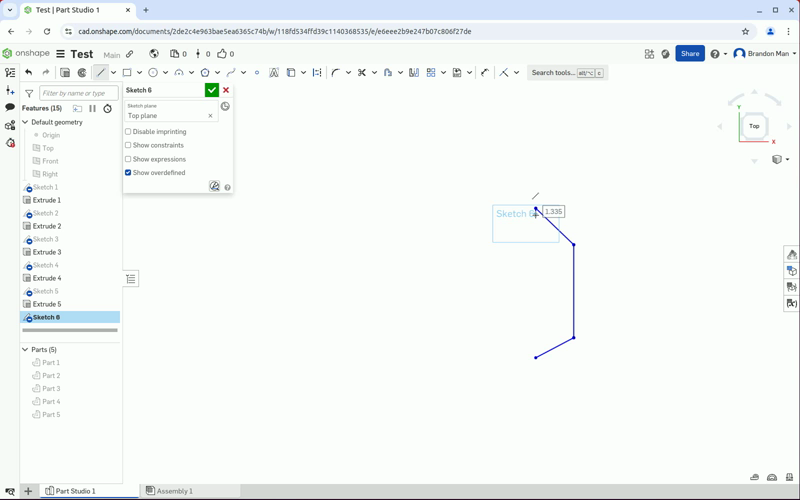
key_down(shift)
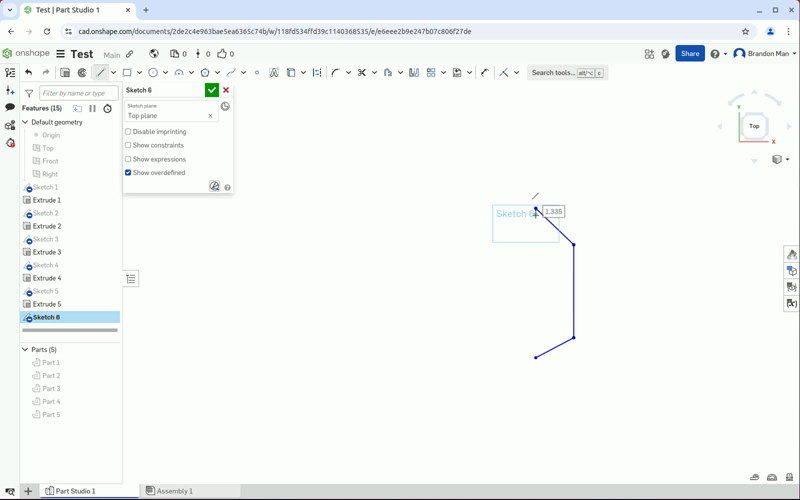
mouse_move(565, 214)
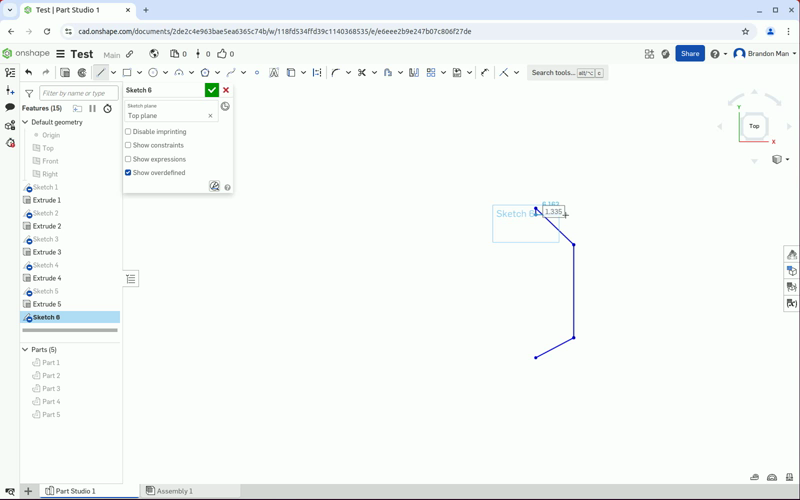
mouse_move(568, 246)
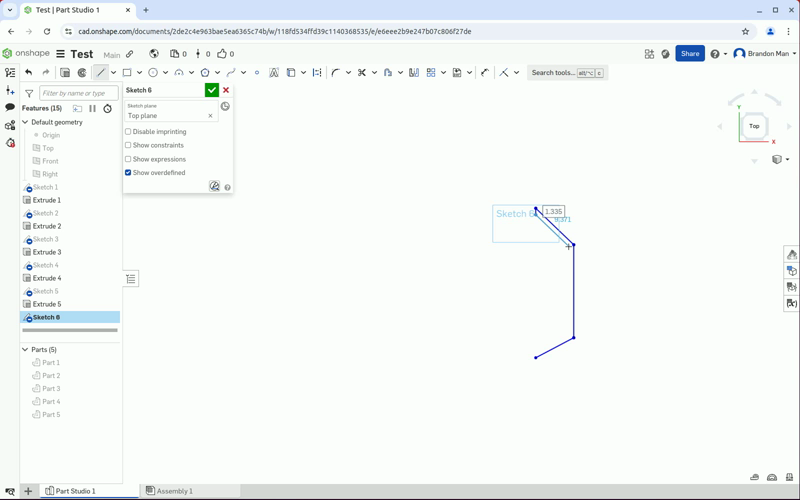
click(568, 246)
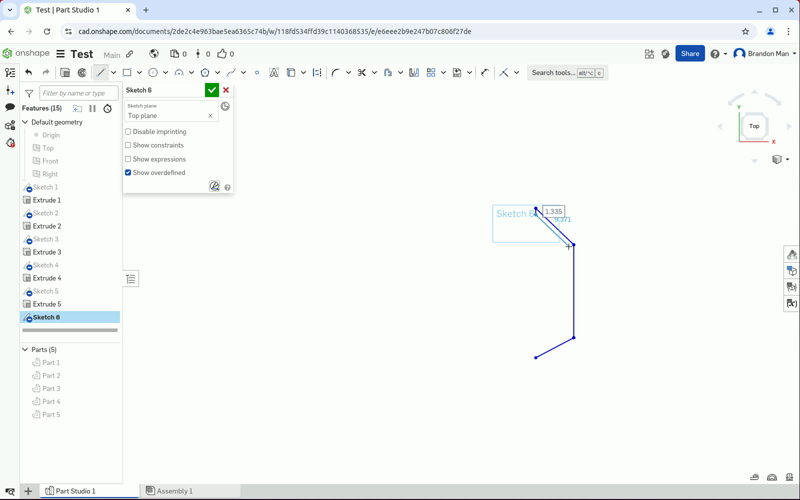
key_up(shift)
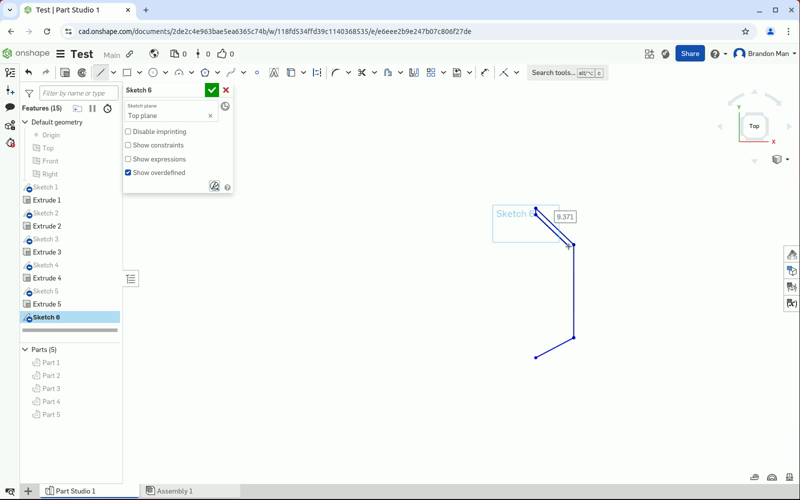
key_down(shift)
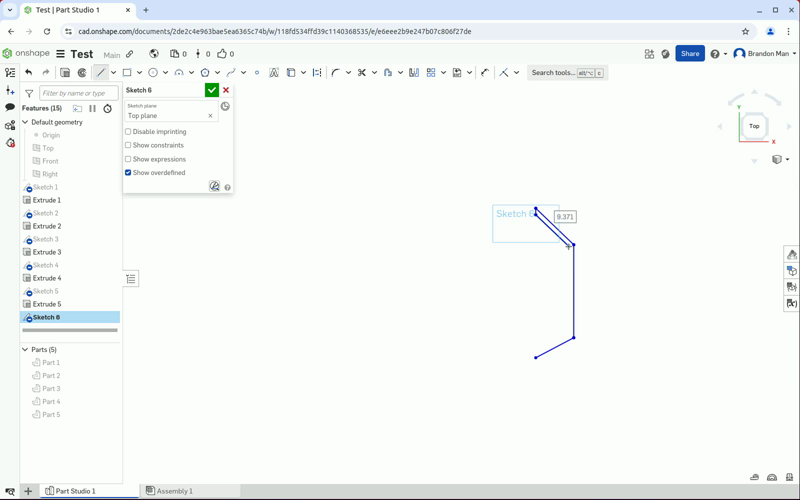
mouse_move(568, 334)
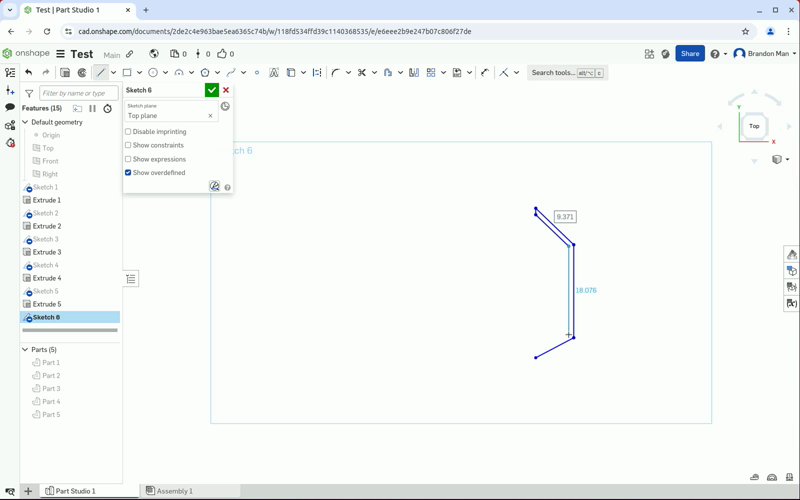
click(568, 334)
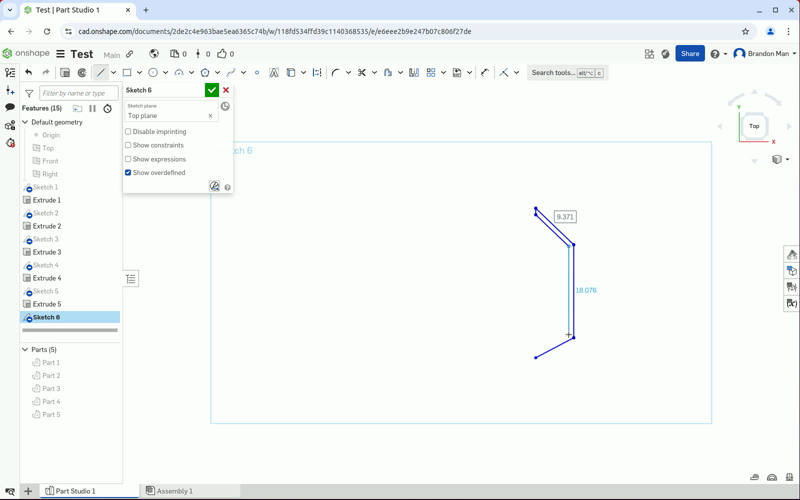
key_up(shift)
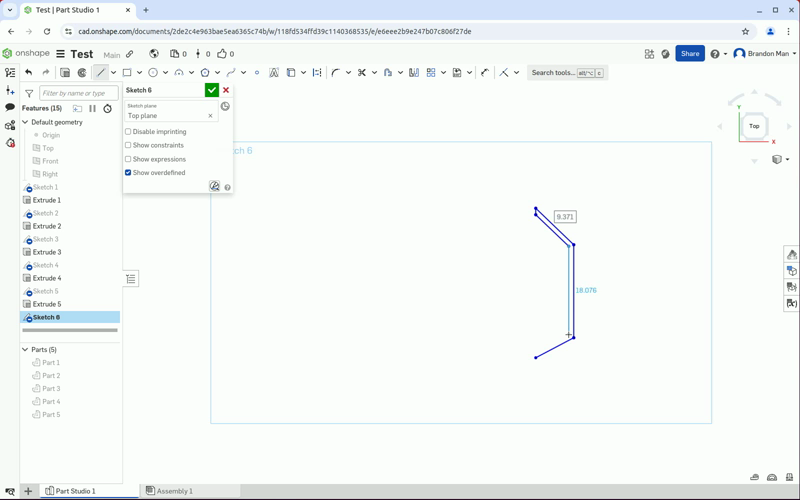
key_down(shift)
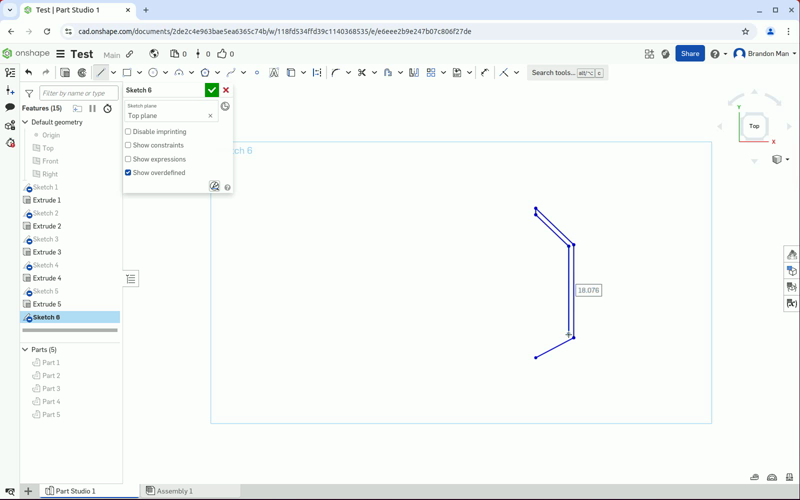
mouse_move(589, 334)
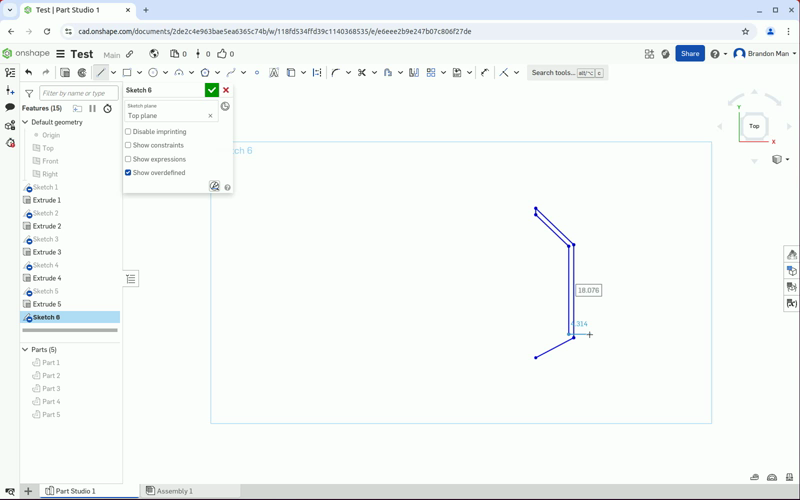
mouse_move(535, 353)
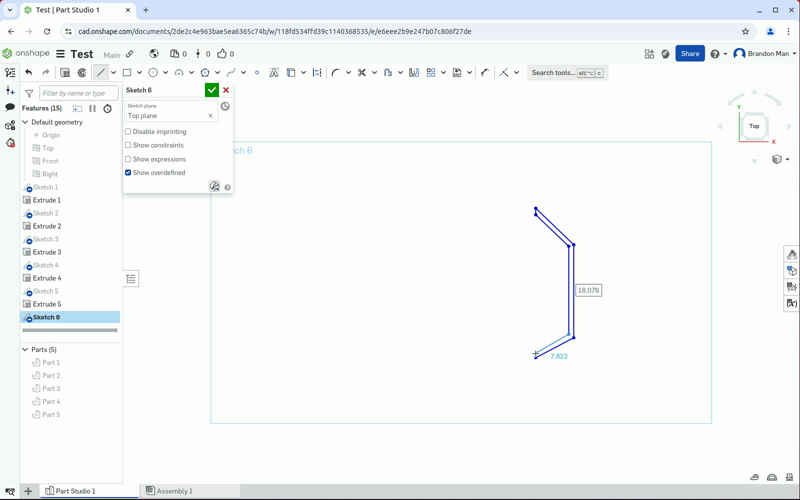
click(535, 353)
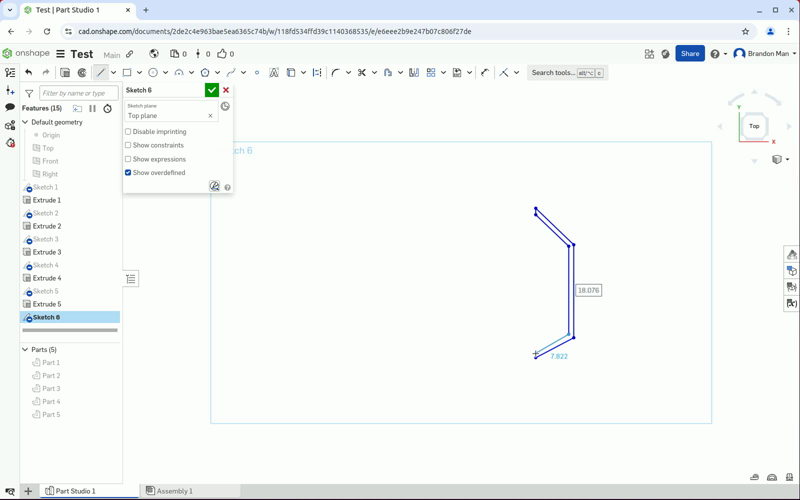
key_up(shift)
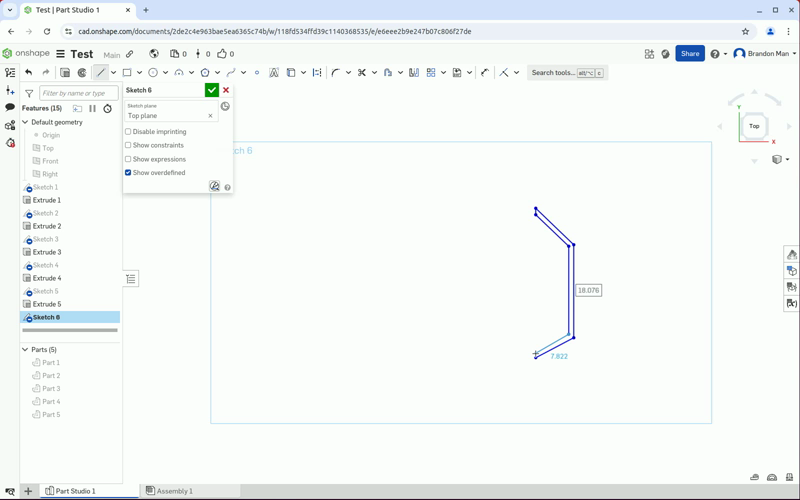
mouse_move(565, 353)
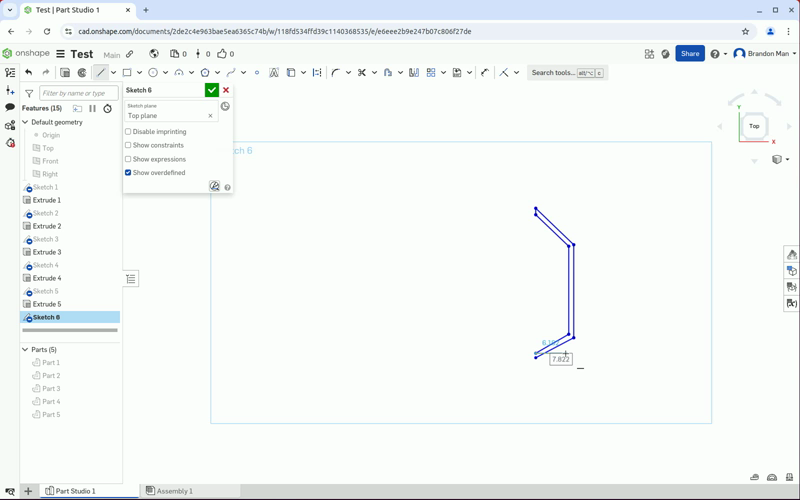
key_down(shift)
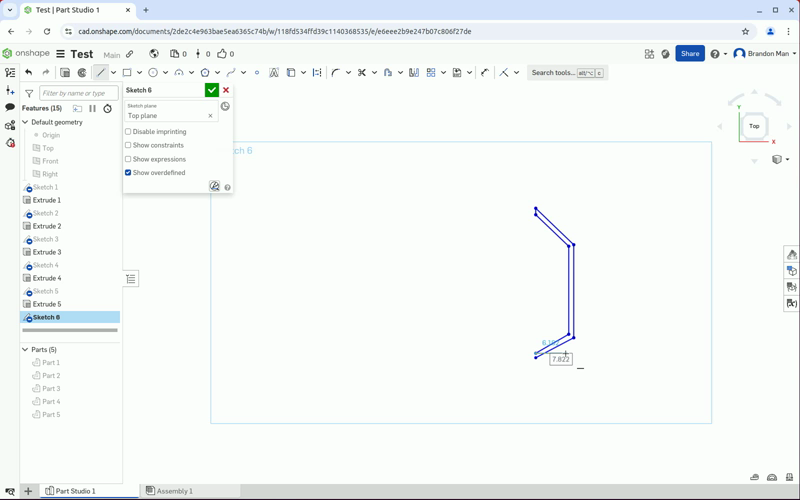
mouse_move(535, 357)
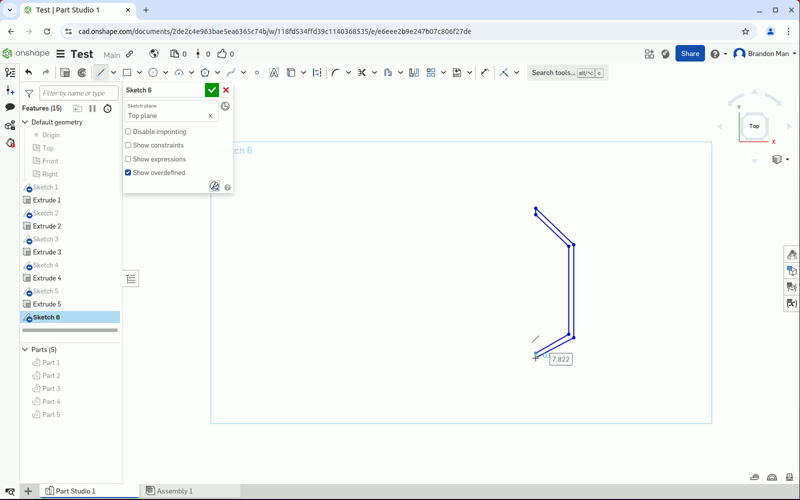
scroll(6)
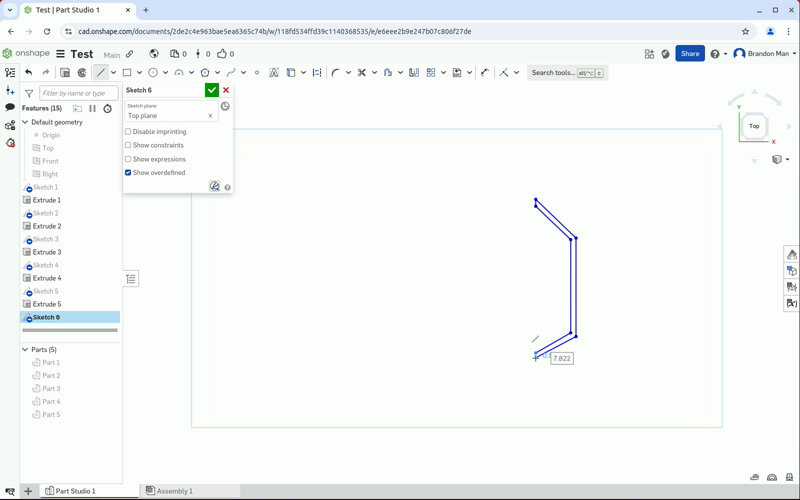
scroll(6)
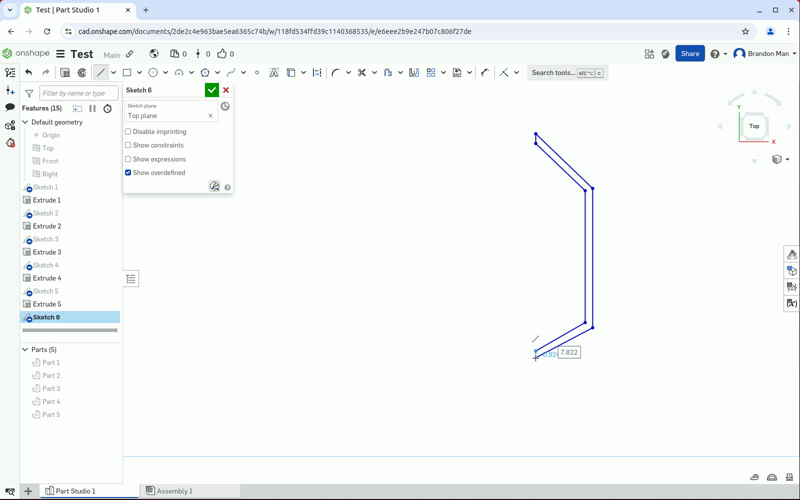
scroll(6)
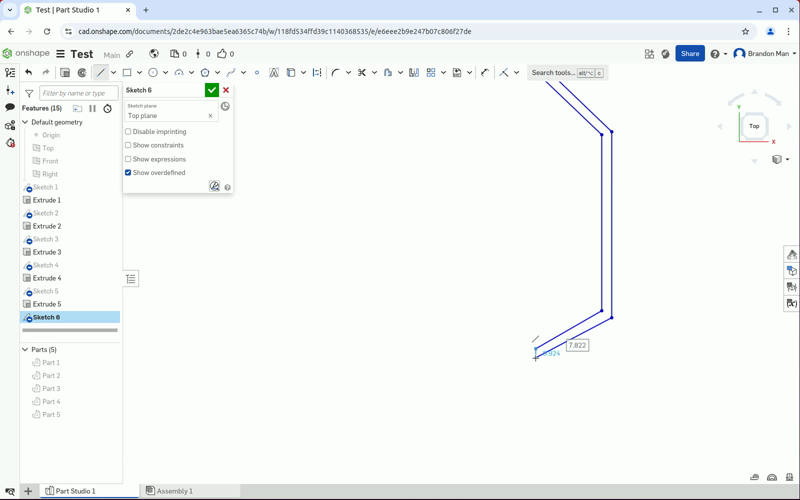
scroll(6)
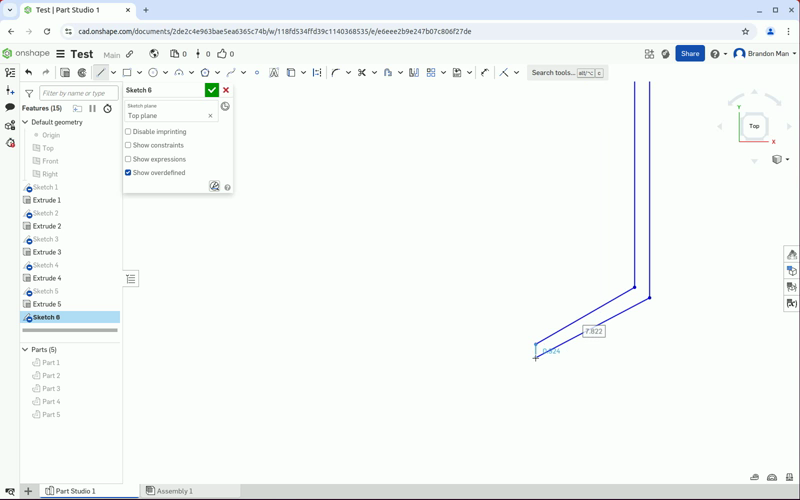
scroll(6)
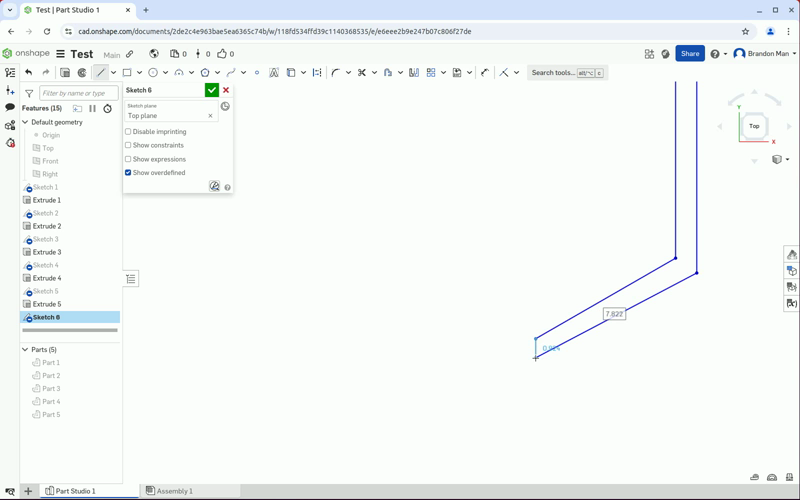
scroll(6)
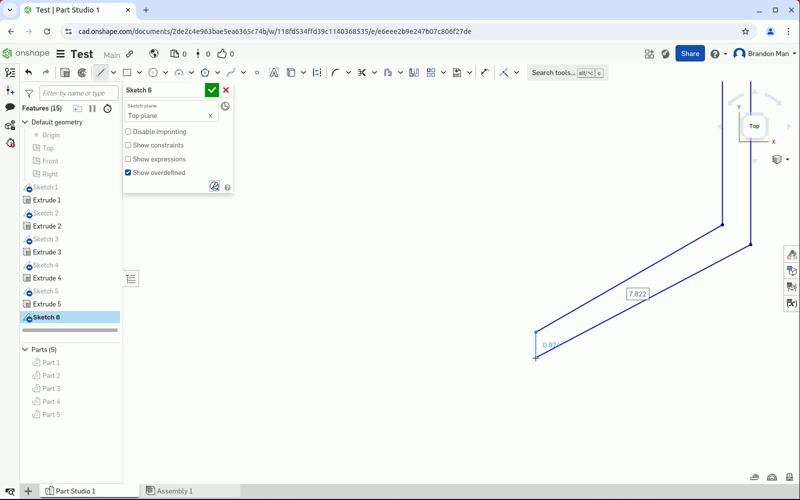
scroll(6)
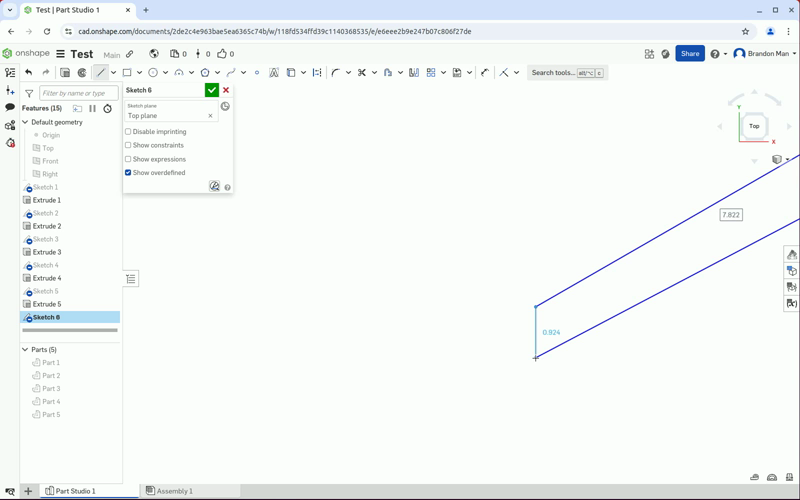
key_up(shift)
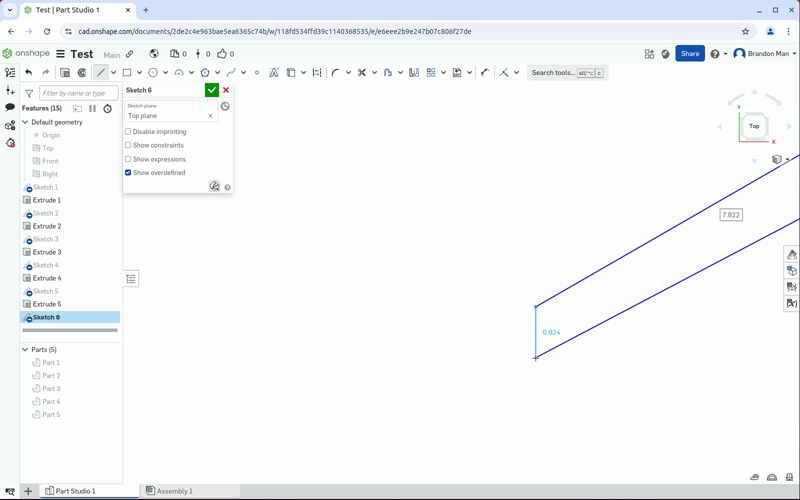
click(535, 357)
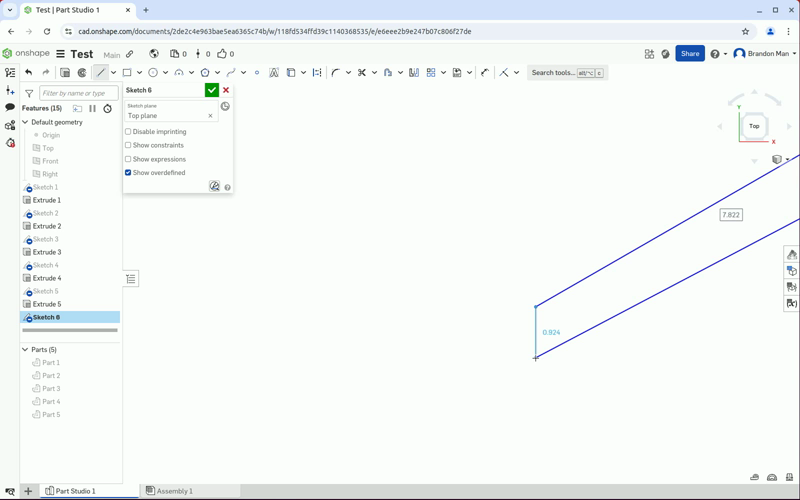
scroll(-6)
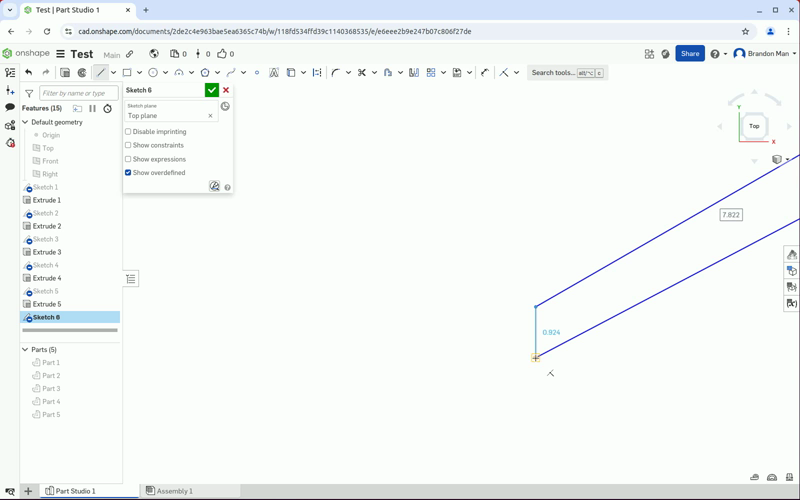
scroll(-6)
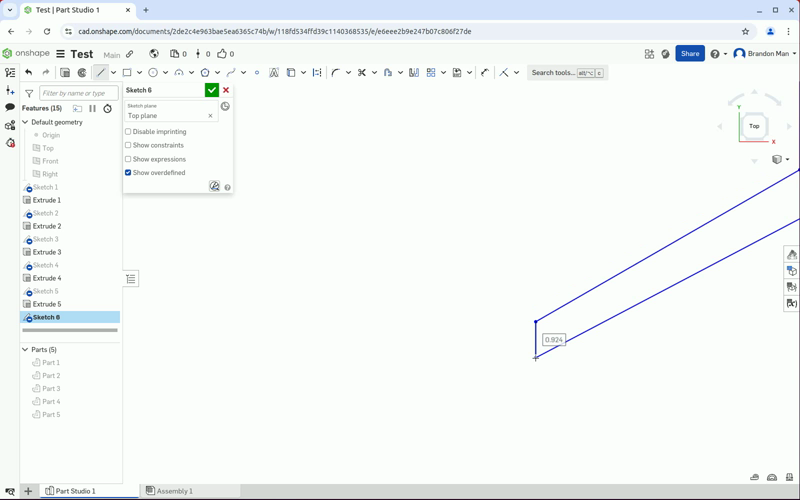
scroll(-6)
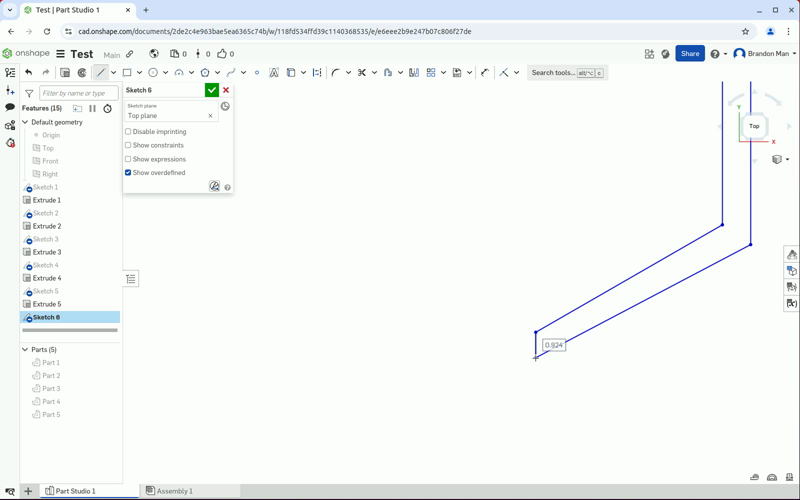
scroll(-6)
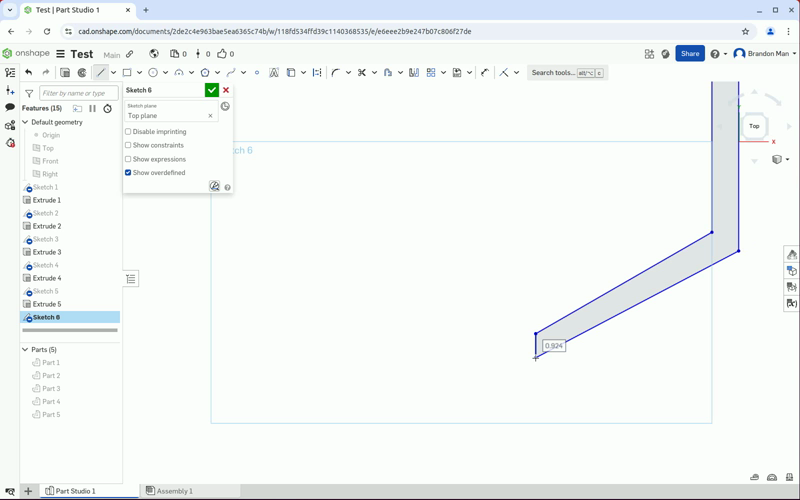
scroll(-6)
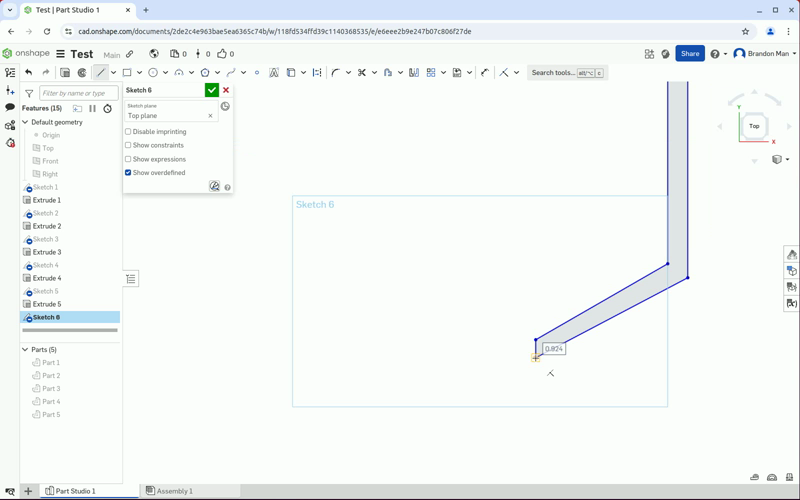
scroll(-6)
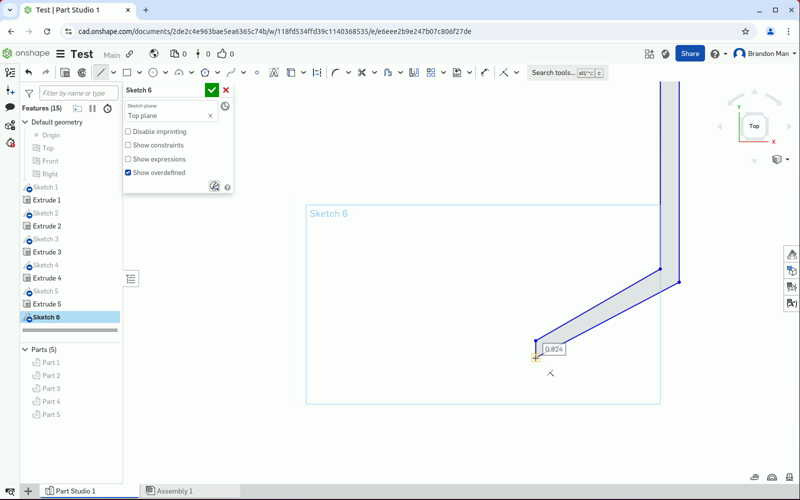
scroll(-6)
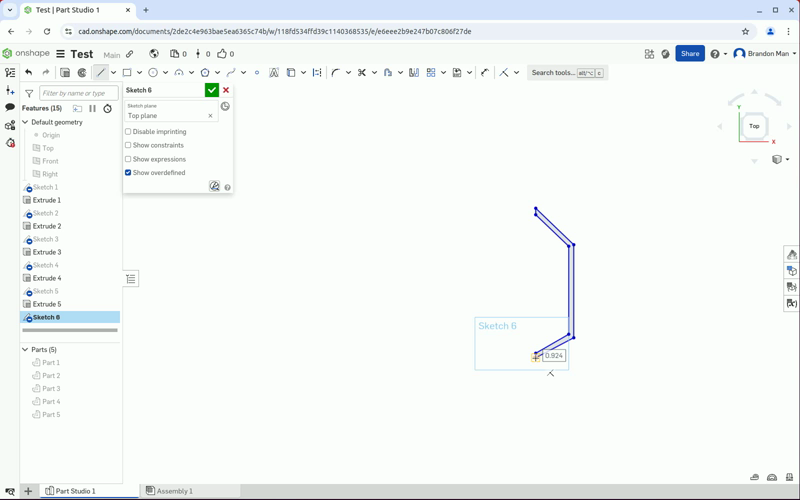
key(esc)
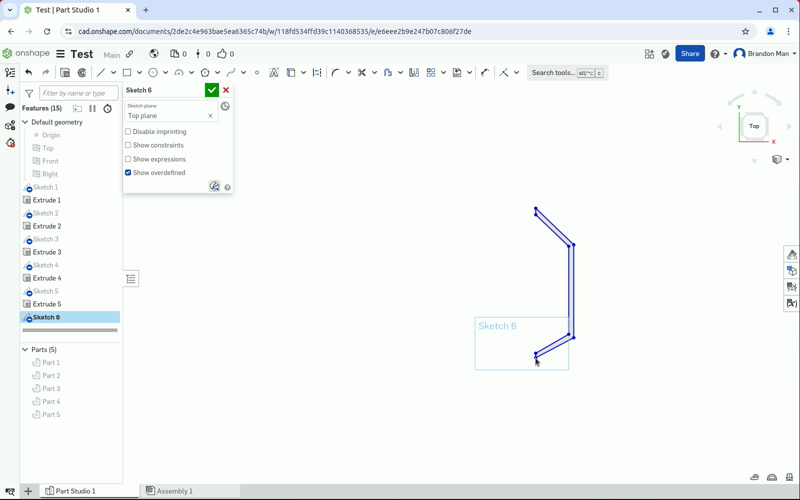
mouse_move(571, 311)
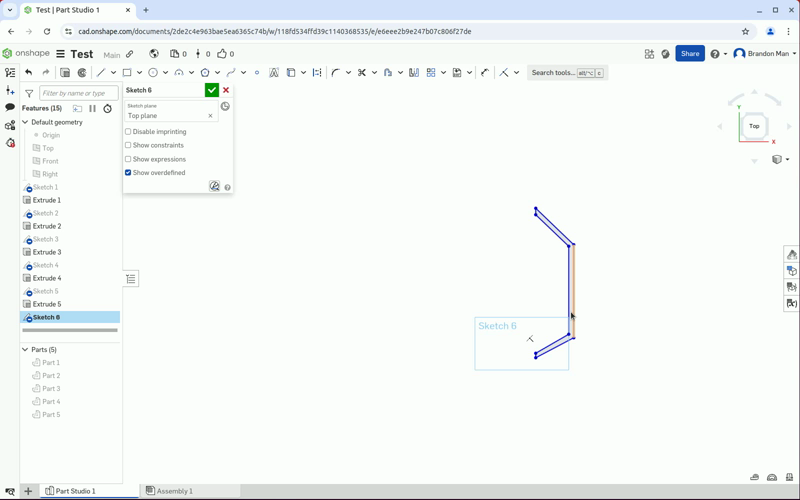
scroll(6)
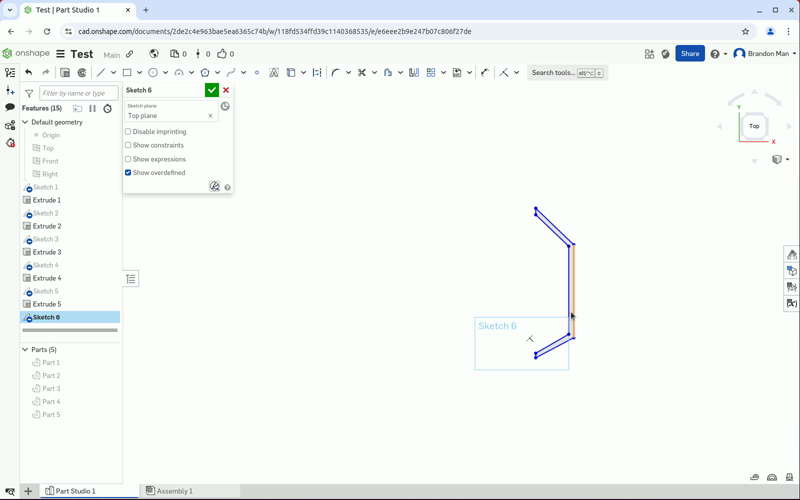
scroll(6)
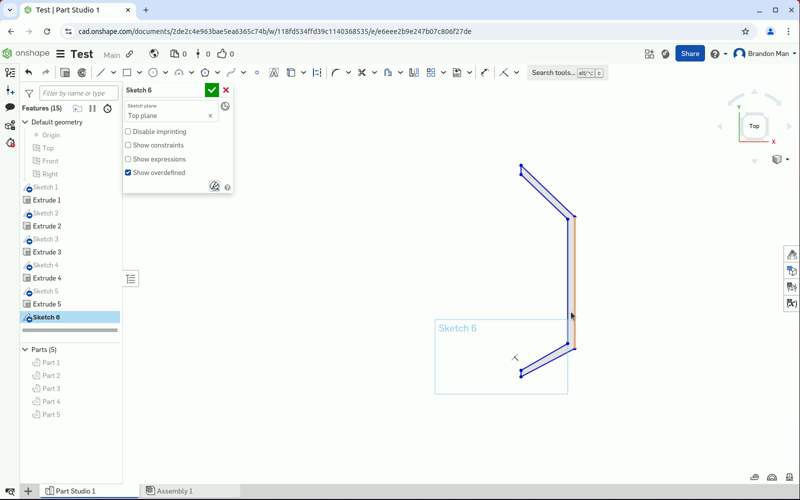
scroll(6)
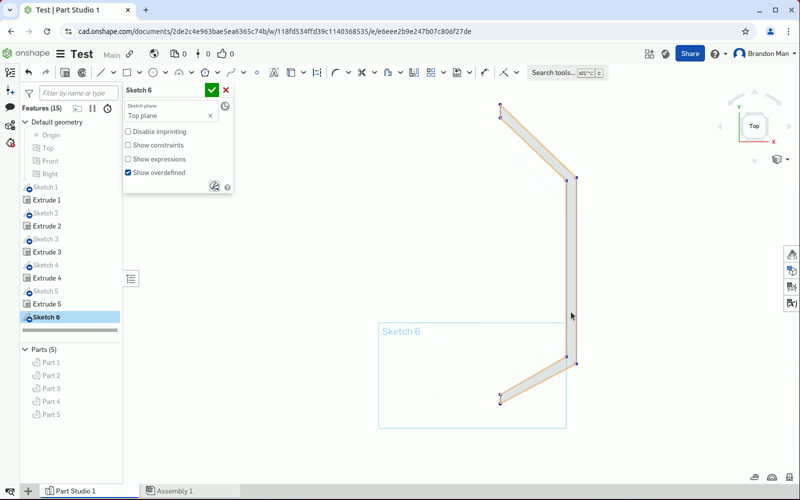
scroll(6)
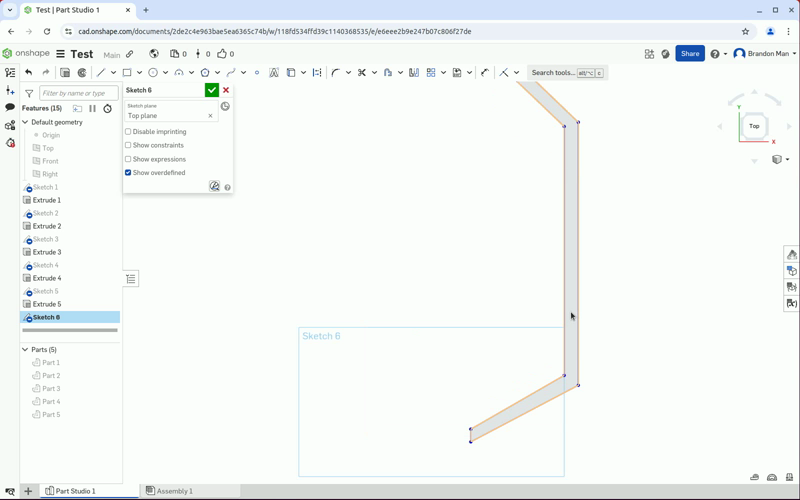
scroll(6)
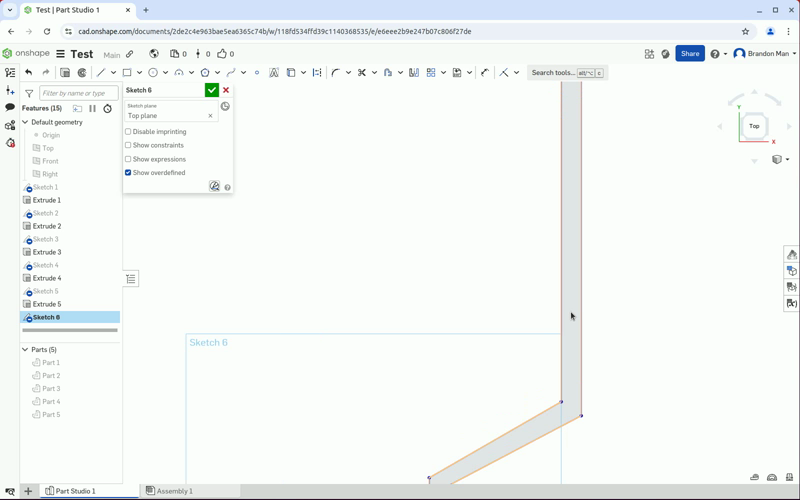
scroll(6)
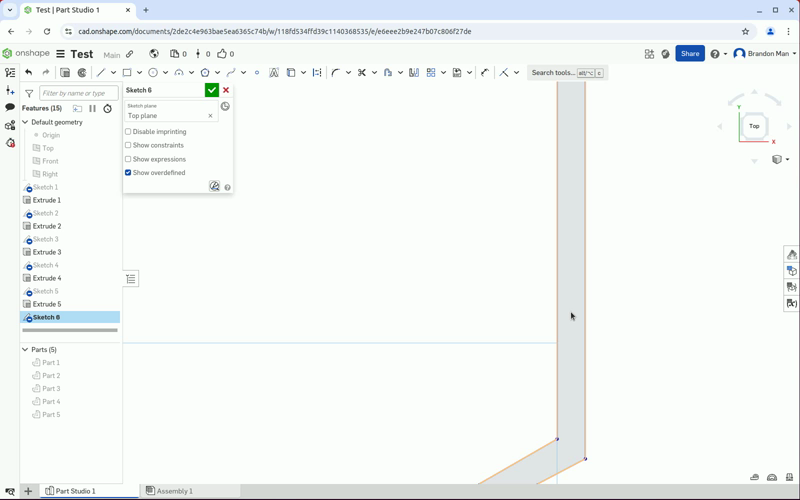
scroll(6)
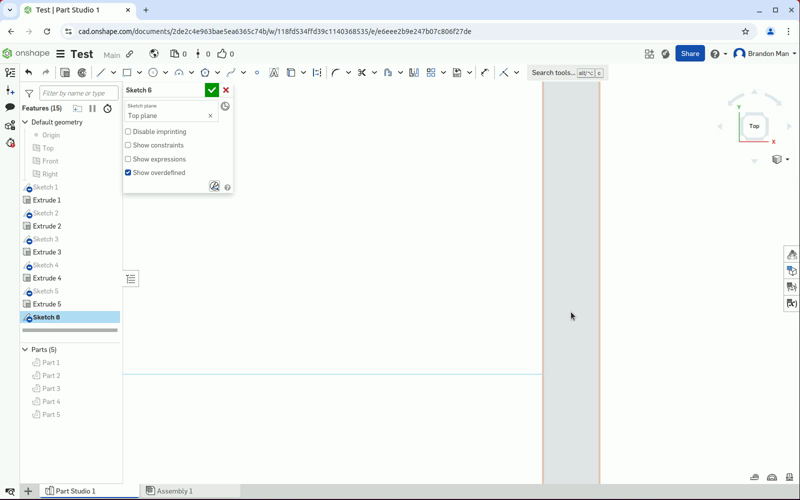
click(571, 311)
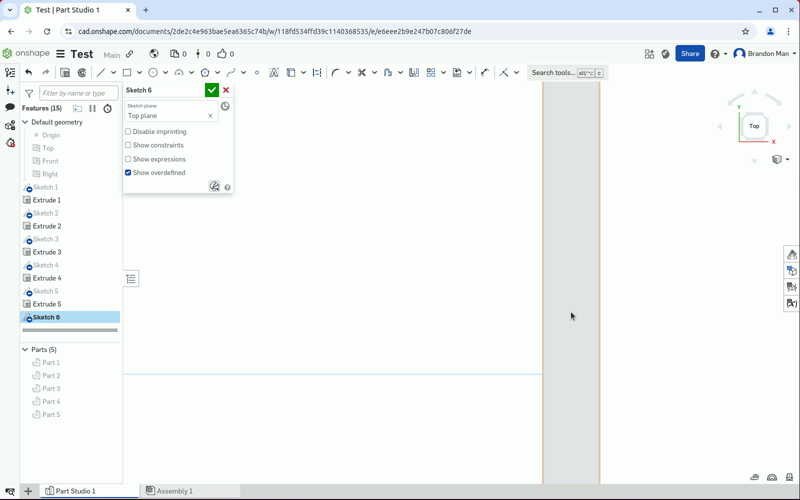
scroll(-6)
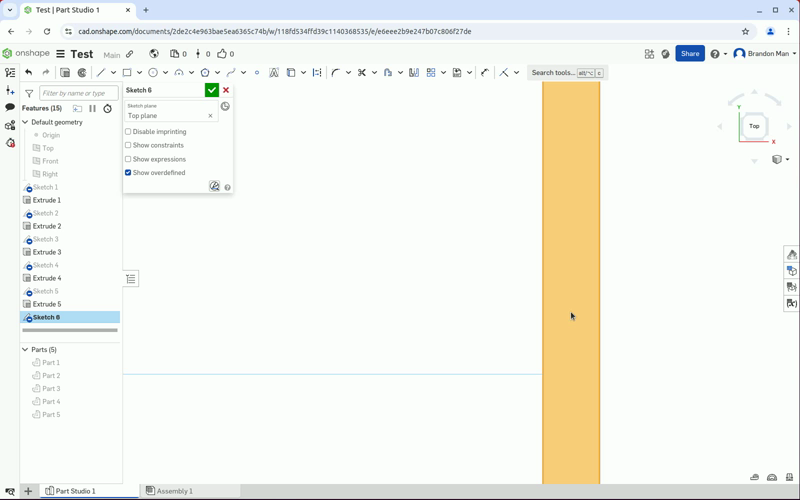
scroll(-6)
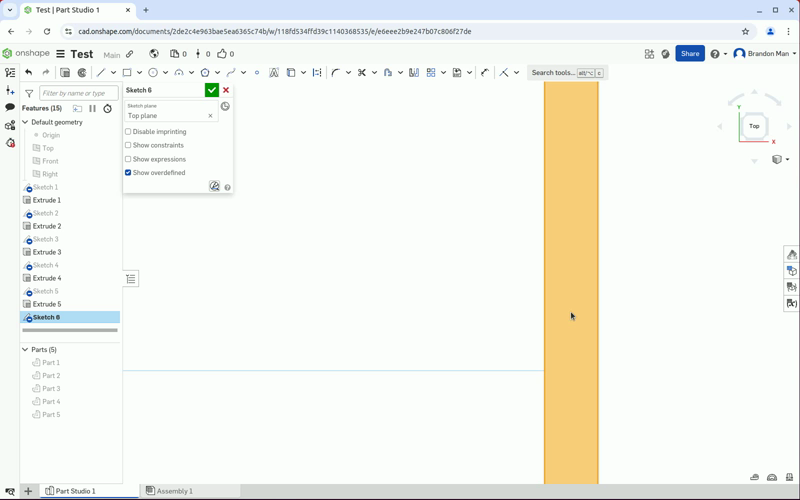
scroll(-6)
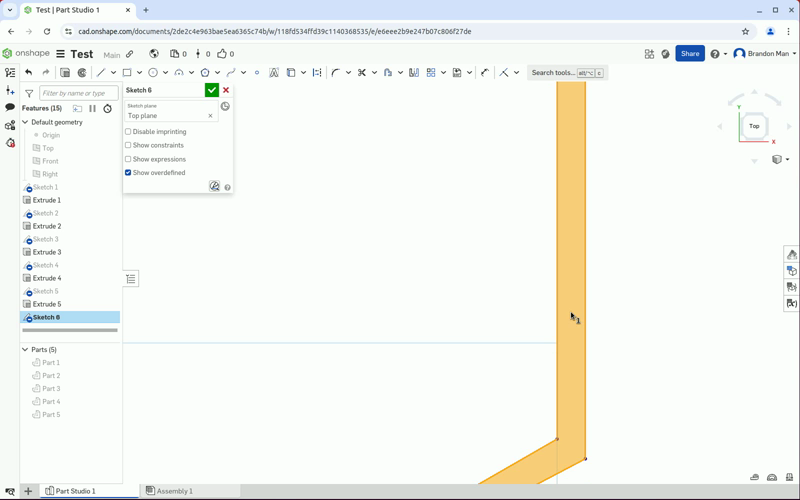
scroll(-6)
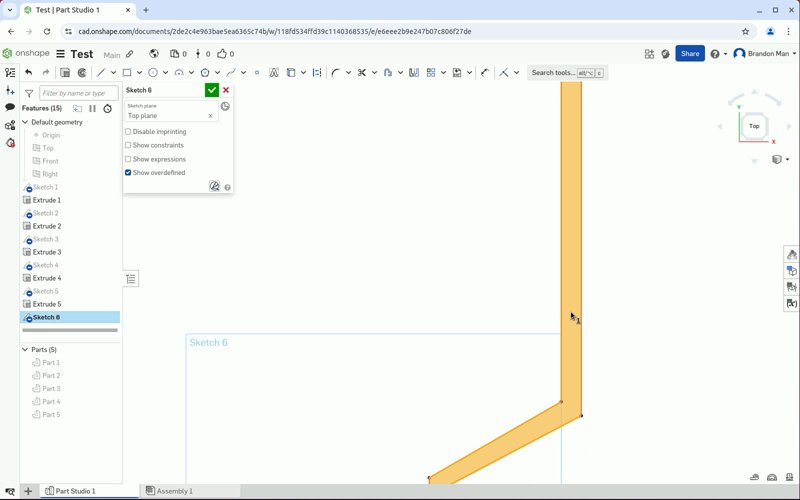
scroll(-6)
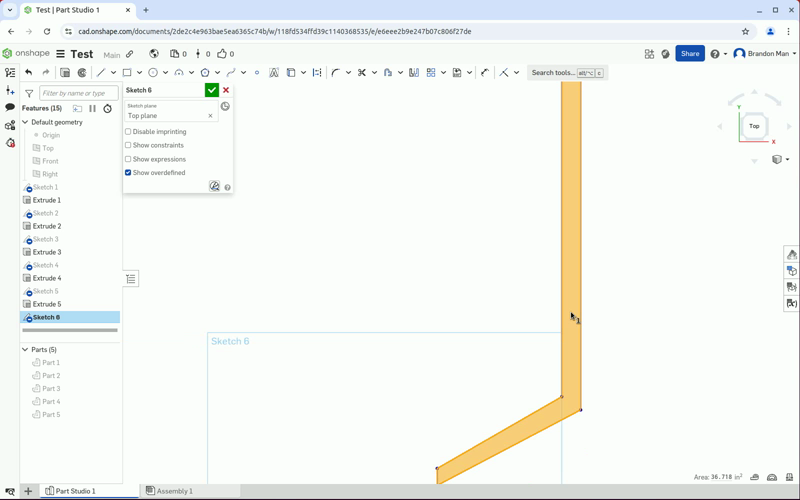
scroll(-6)
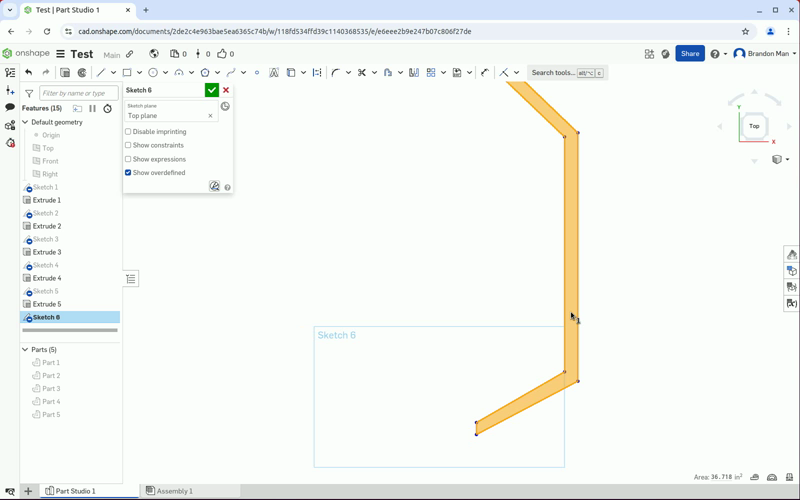
scroll(-6)
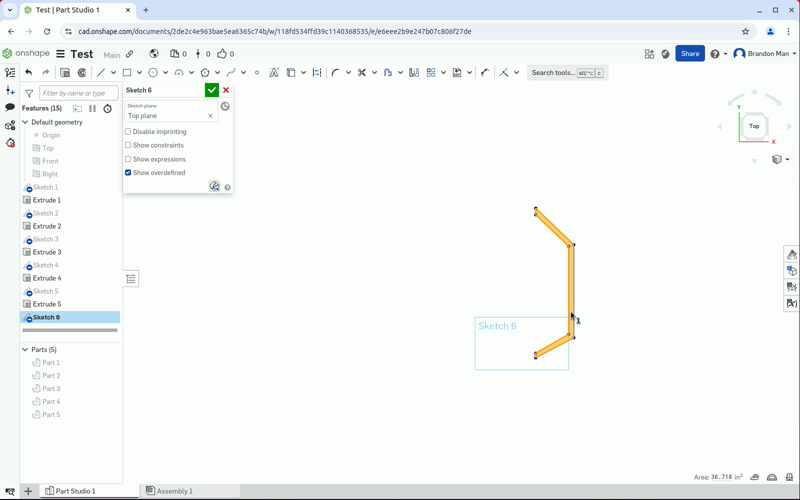
mouse_move(73, 352)
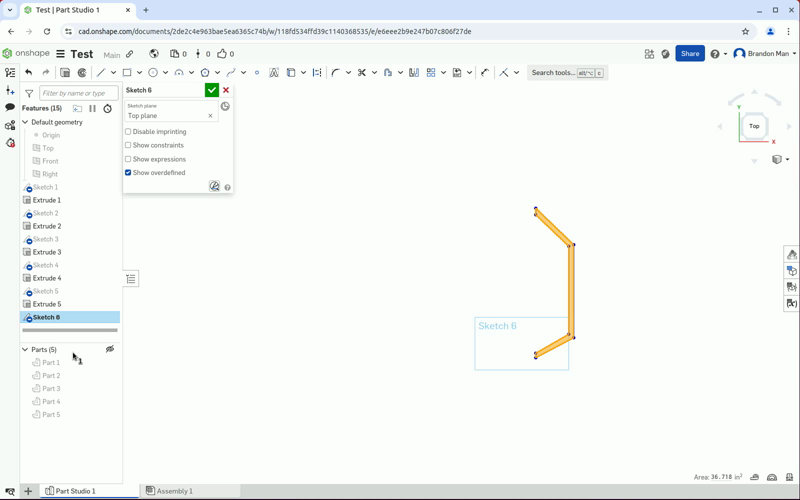
key(shift+y)
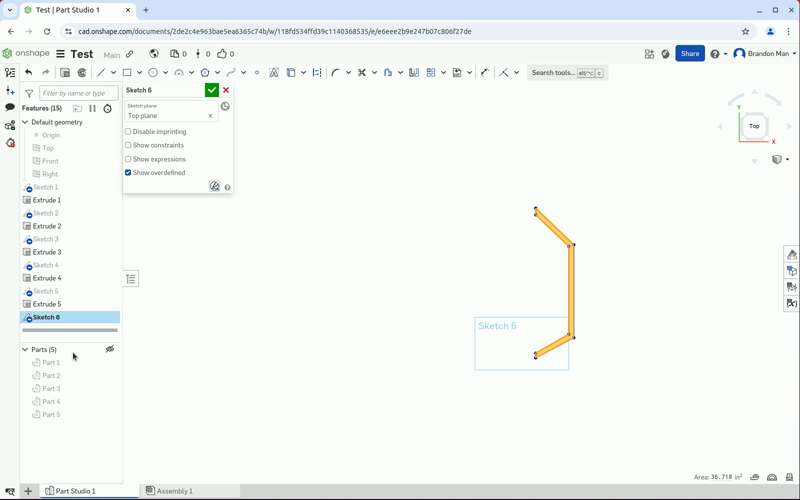
key(shift+e)
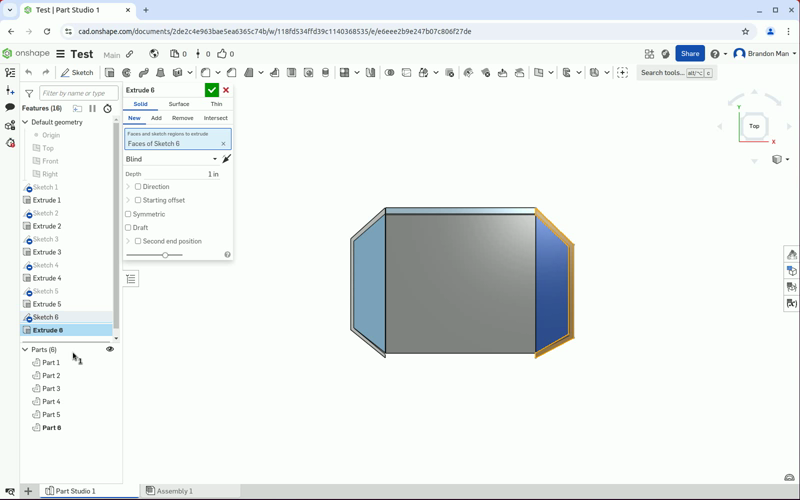
mouse_move(143, 106)
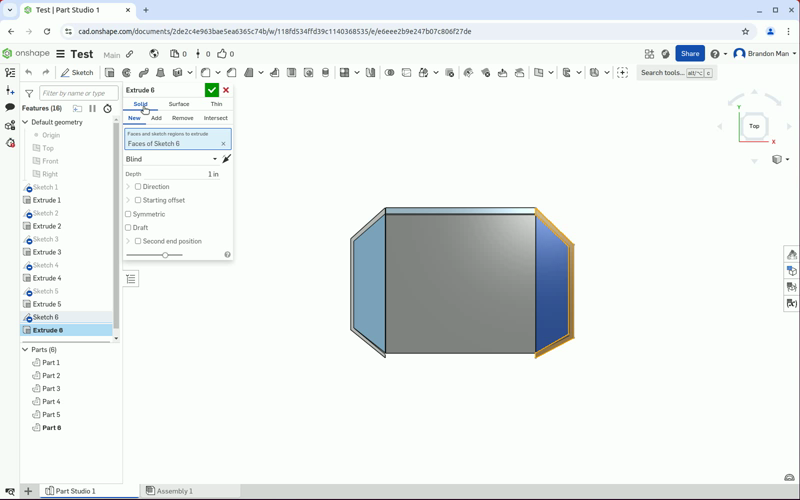
click(143, 106)
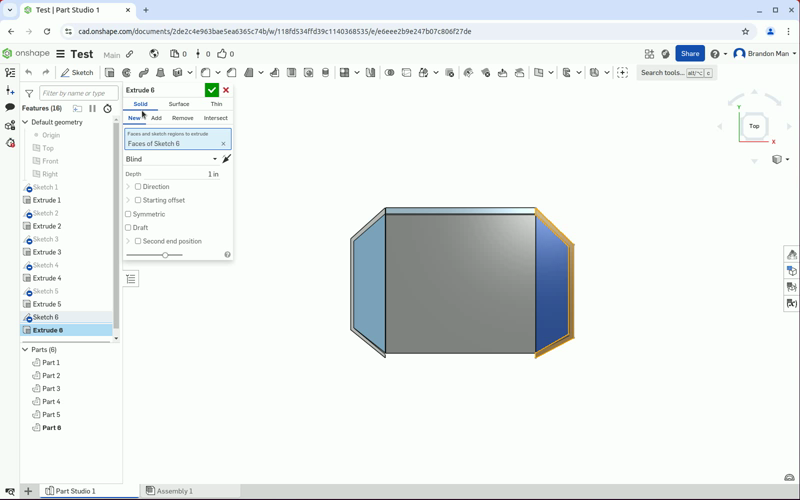
mouse_move(137, 120)
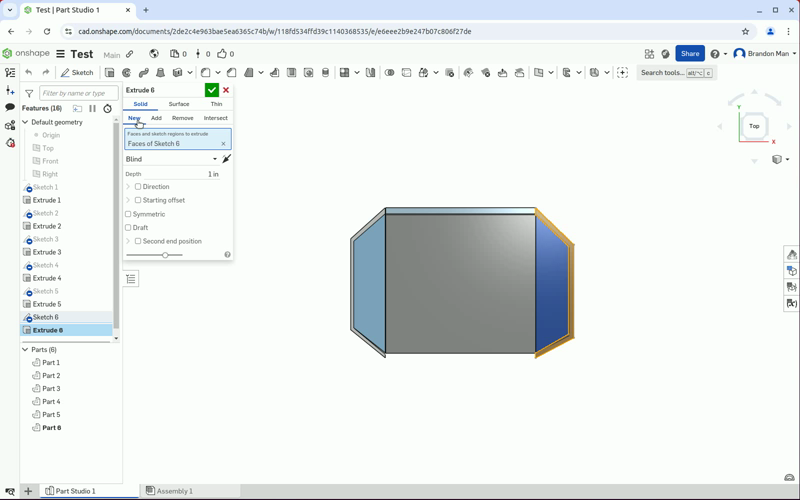
click(137, 120)
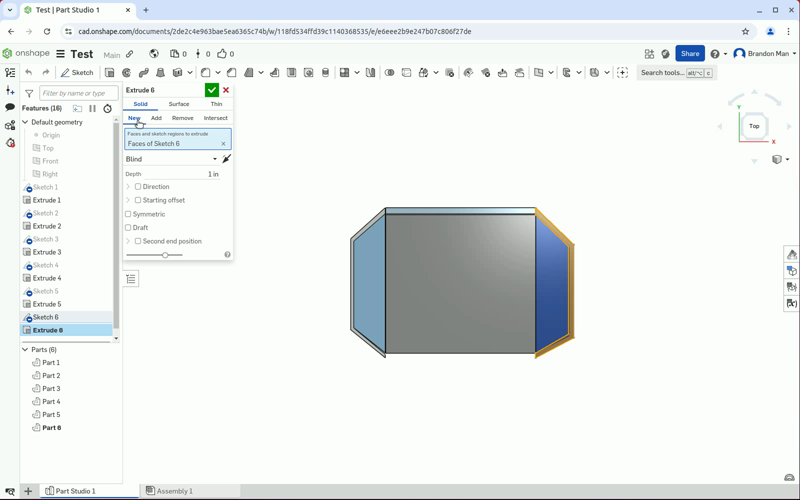
key(tab, 4)
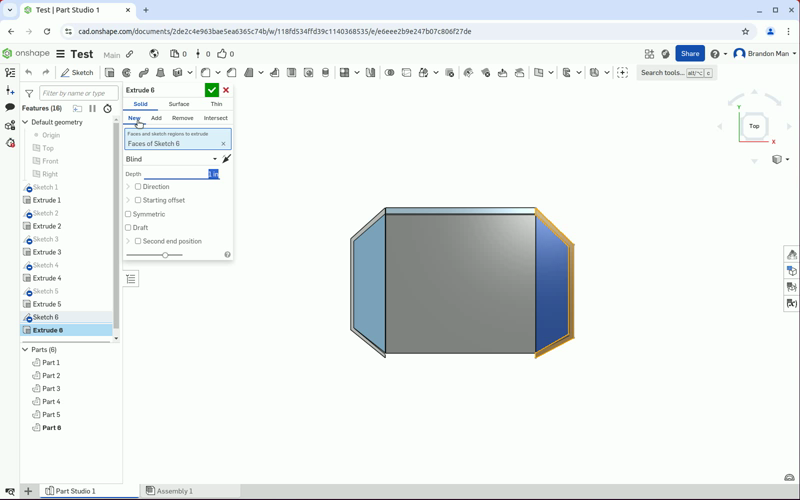
text(0.963)
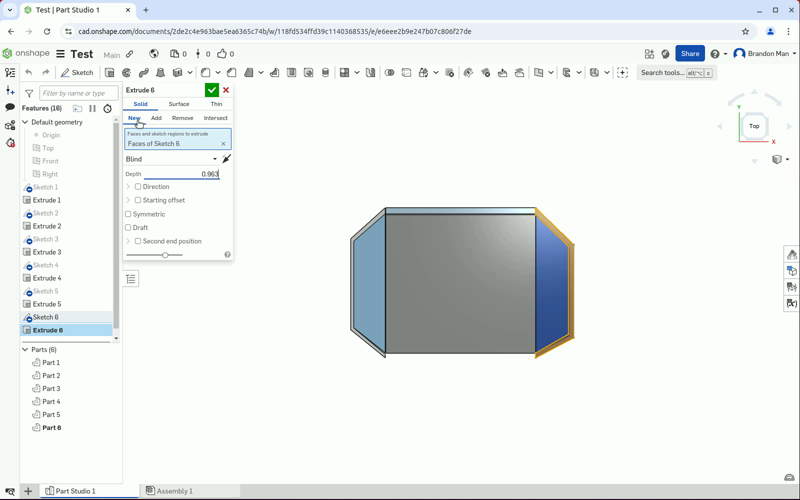
key(enter)
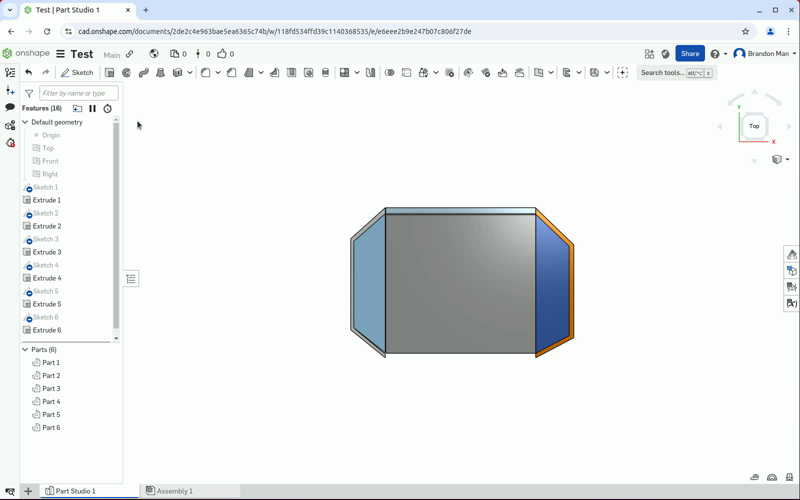
key(shift+h)
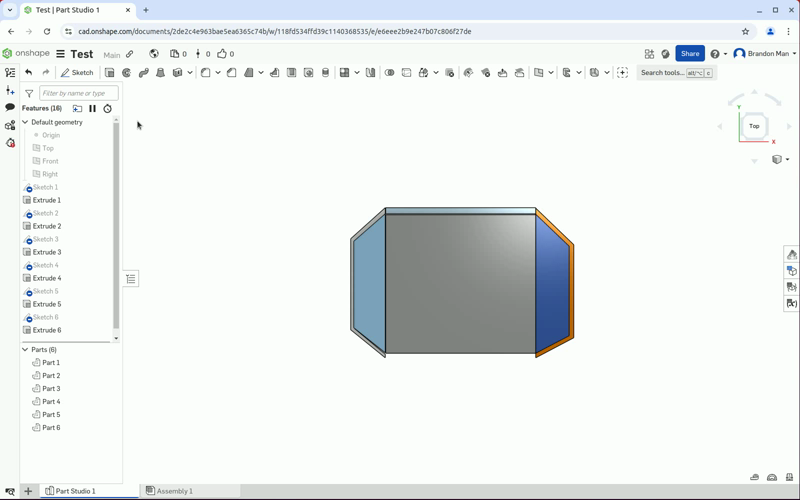
key(shift+h)
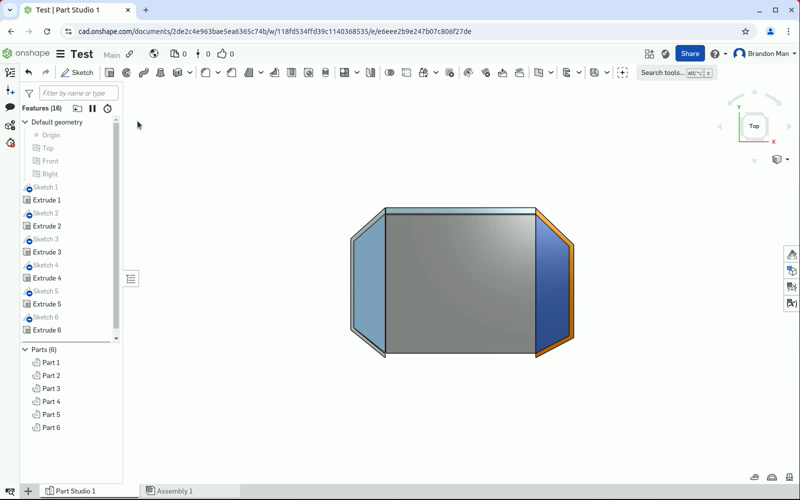
mouse_move(69, 189)
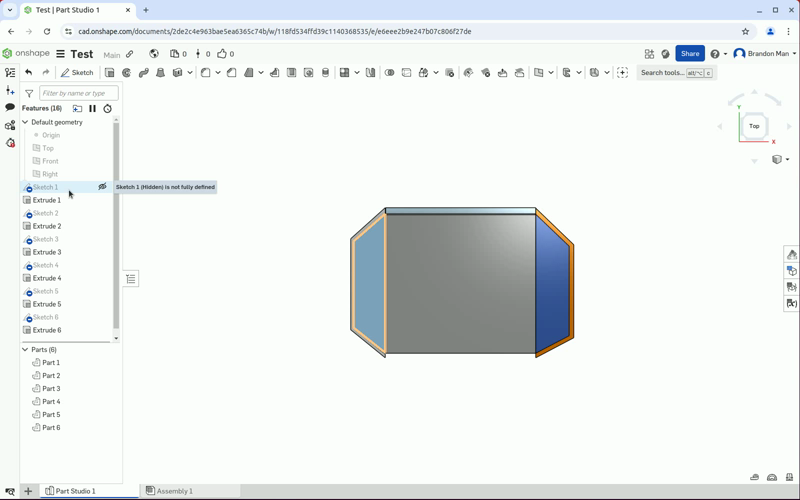
click(69, 189)
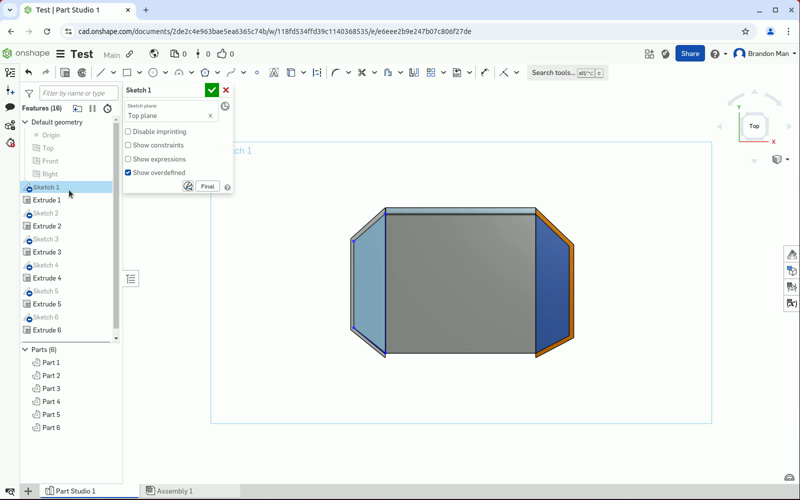
mouse_move(229, 92)
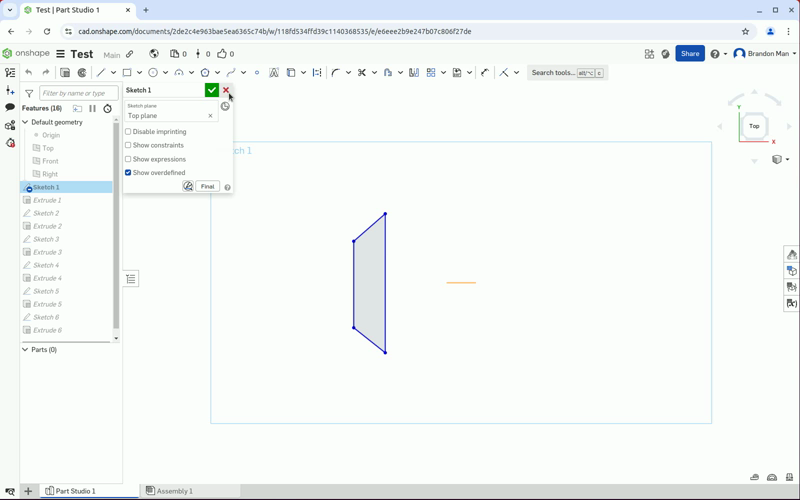
click(229, 92)
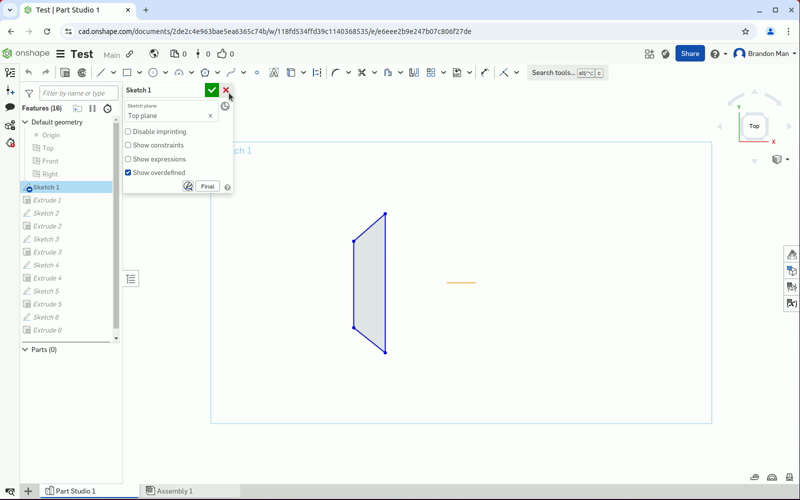
key(shift+s)
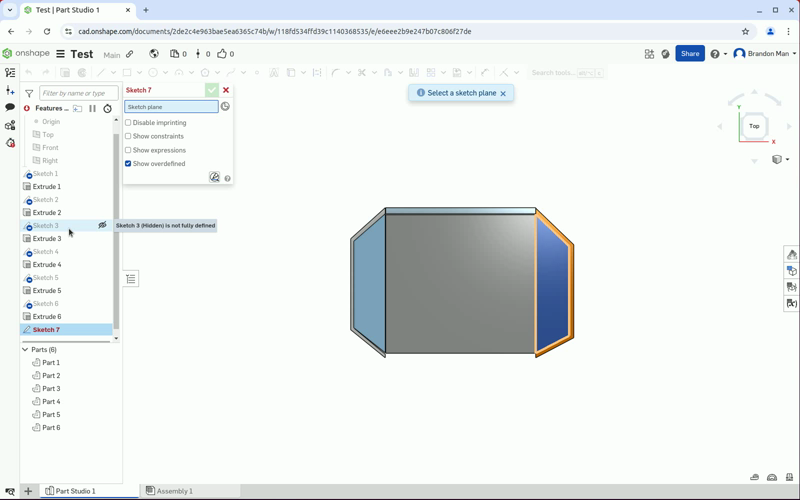
scroll(3)
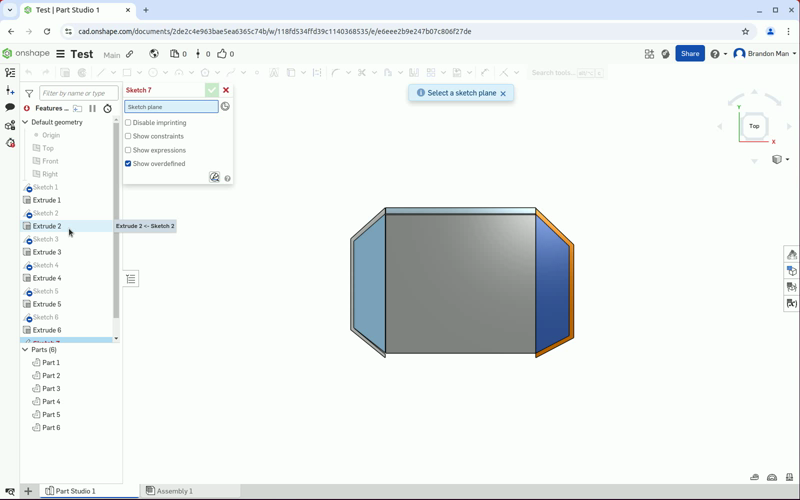
mouse_move(69, 150)
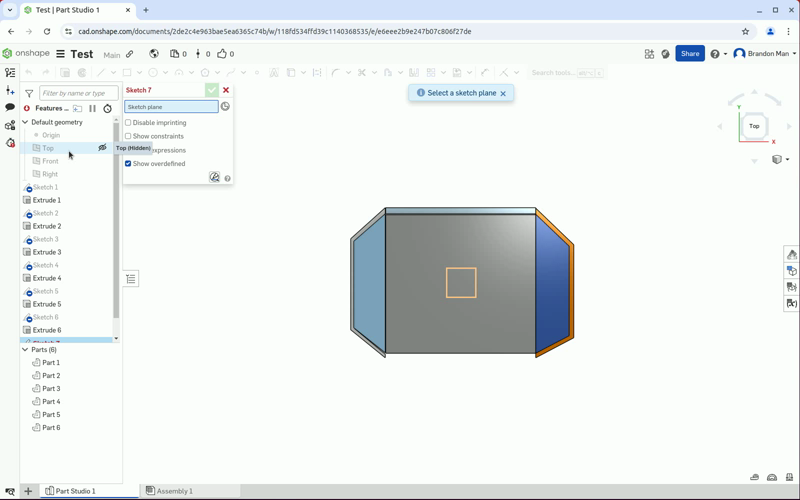
click(69, 150)
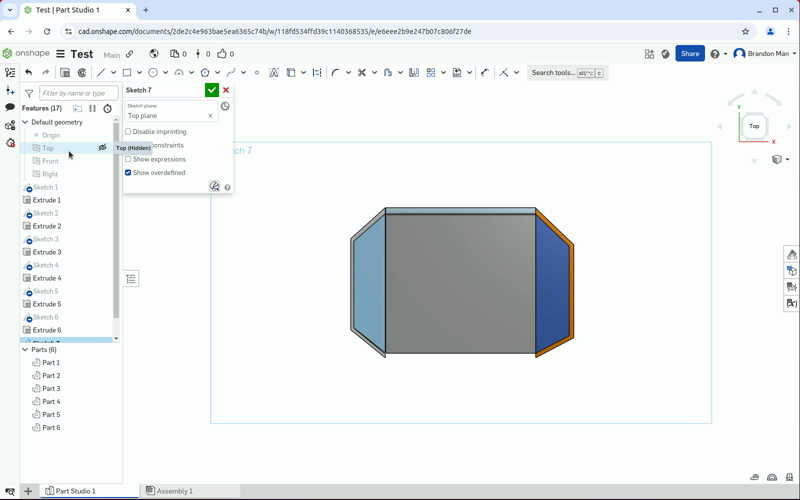
mouse_move(73, 352)
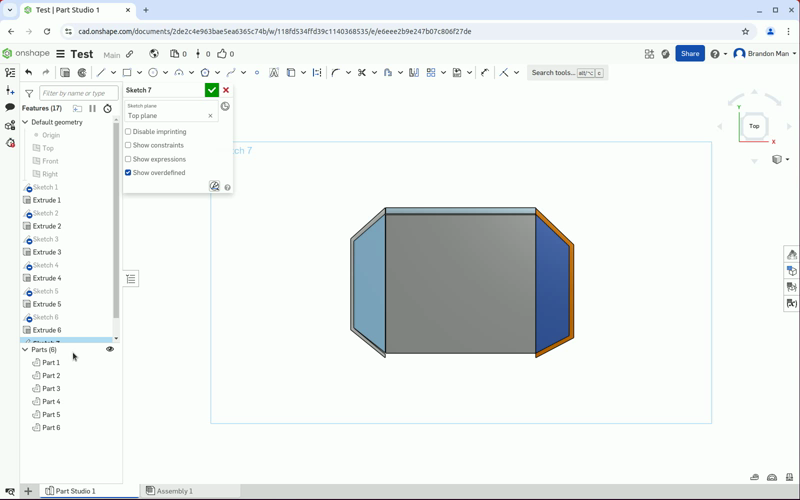
key(y)
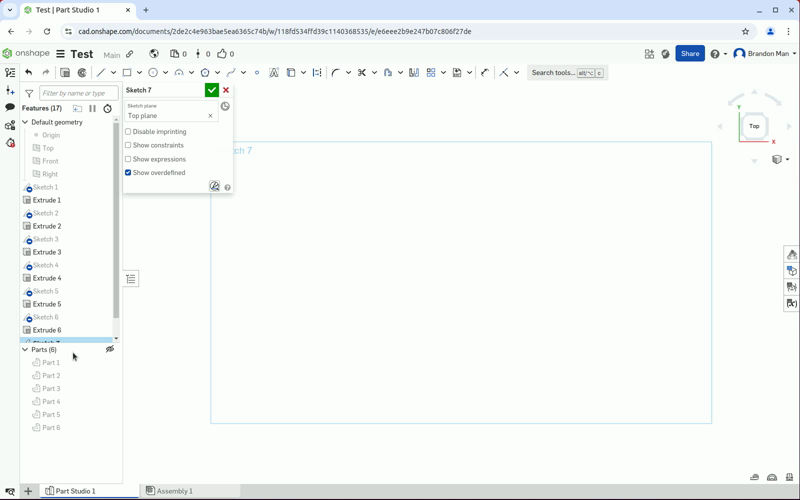
key(l)
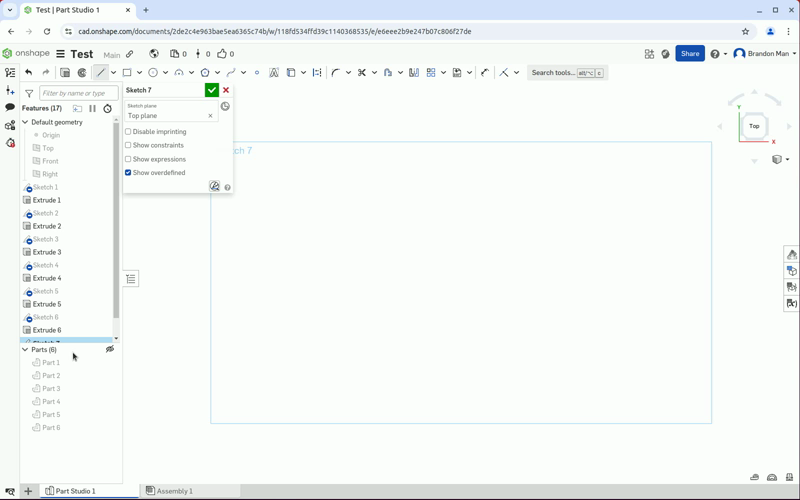
key_down(shift)
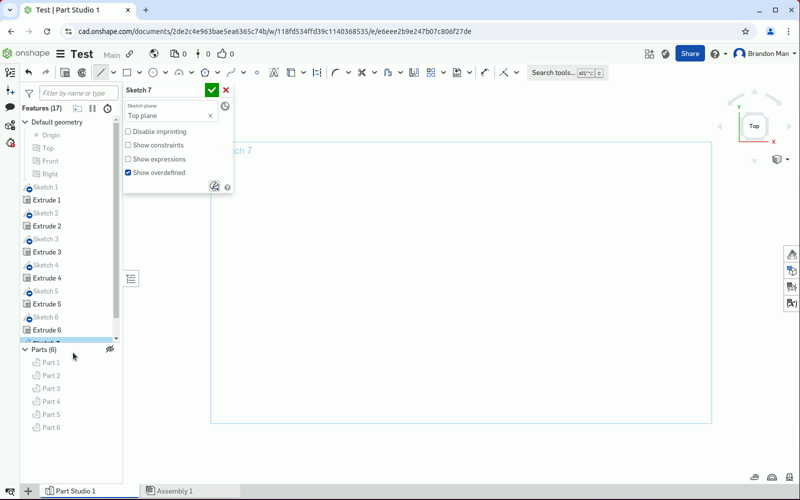
mouse_move(385, 357)
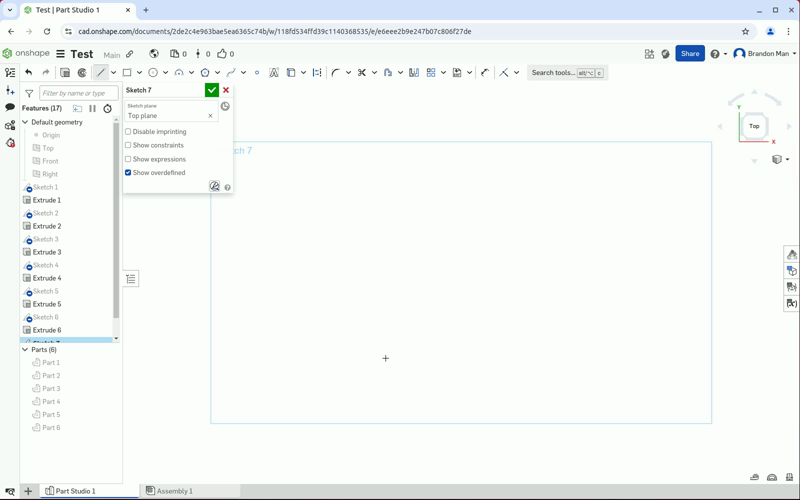
click(385, 357)
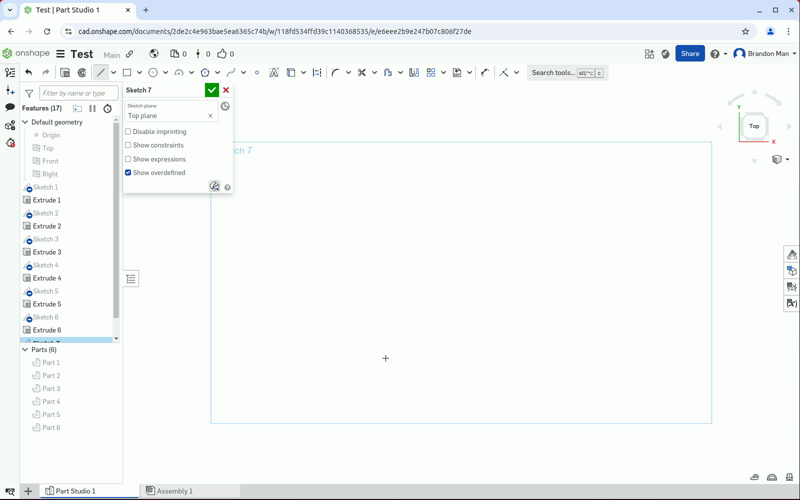
key_up(shift)
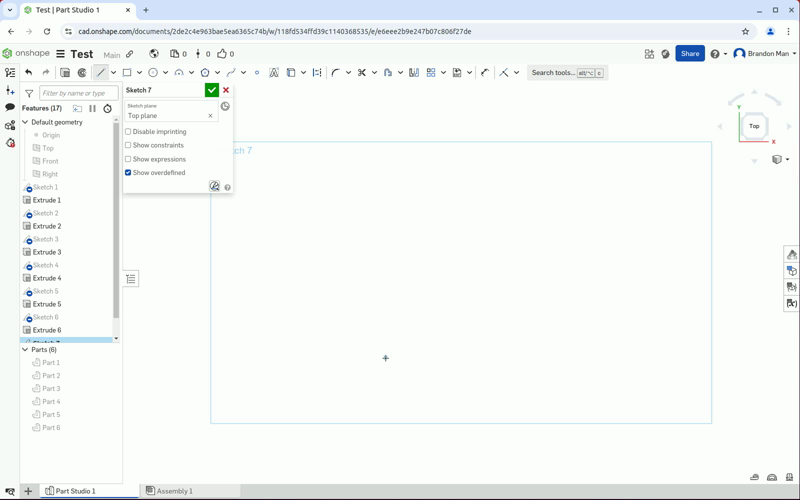
key_down(shift)
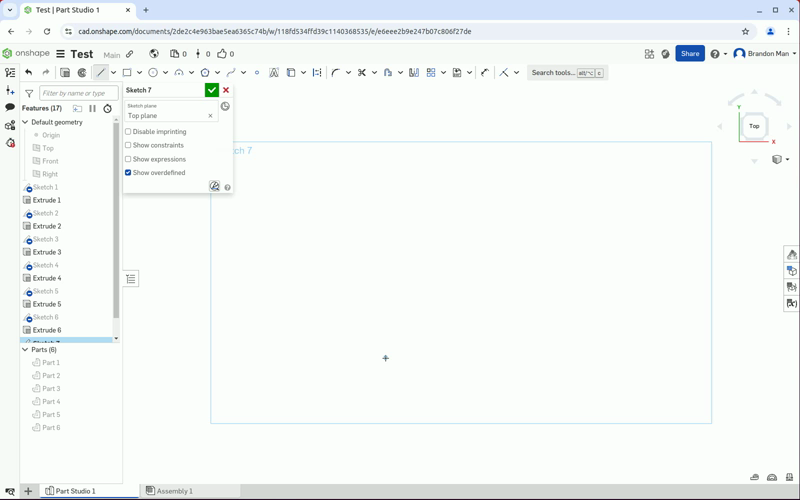
mouse_move(535, 357)
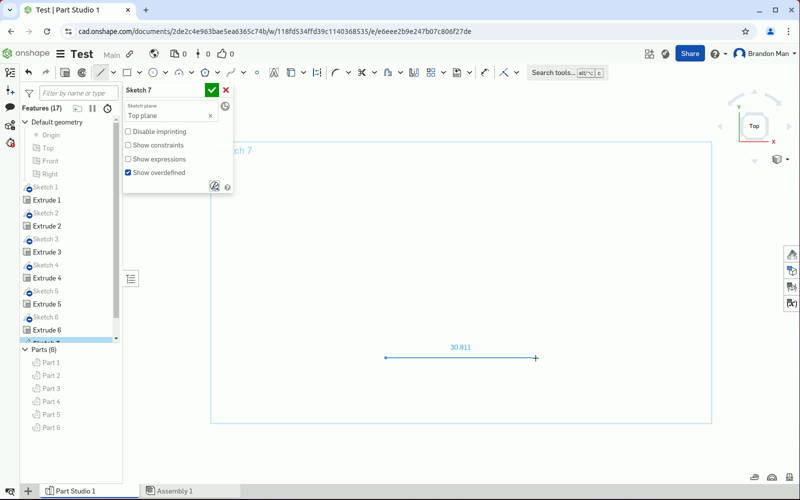
click(535, 357)
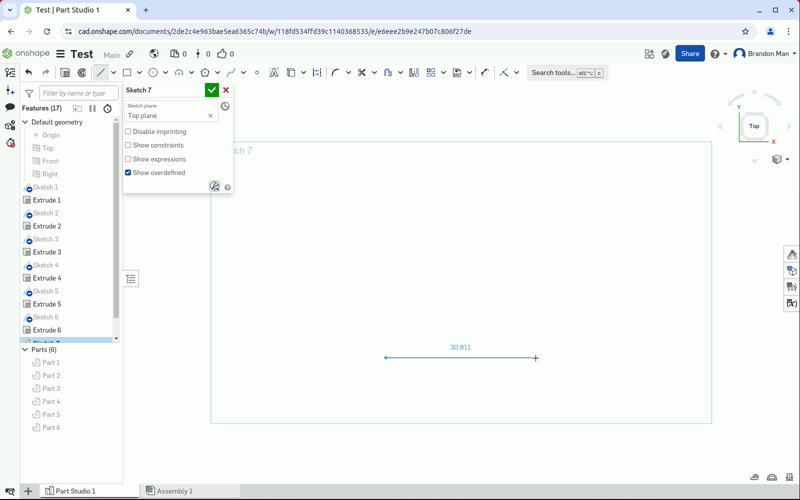
key_up(shift)
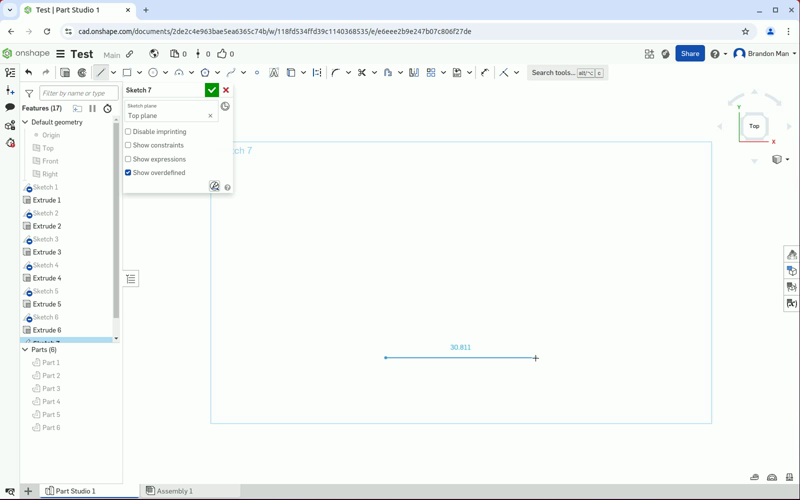
key_down(shift)
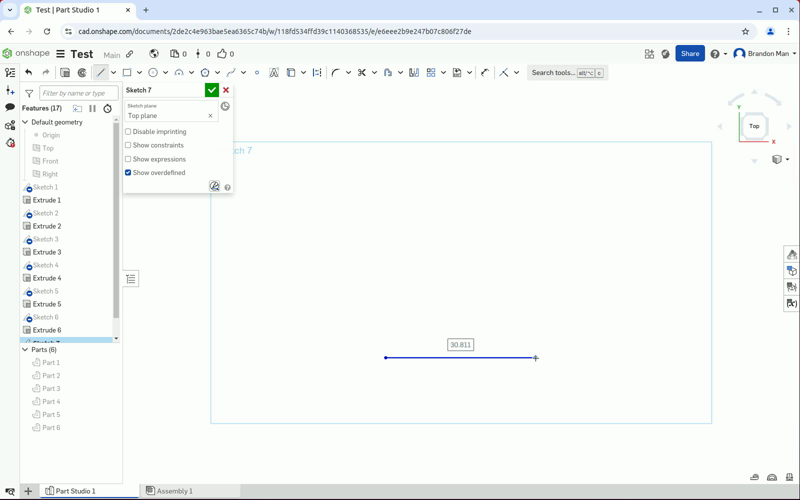
mouse_move(565, 357)
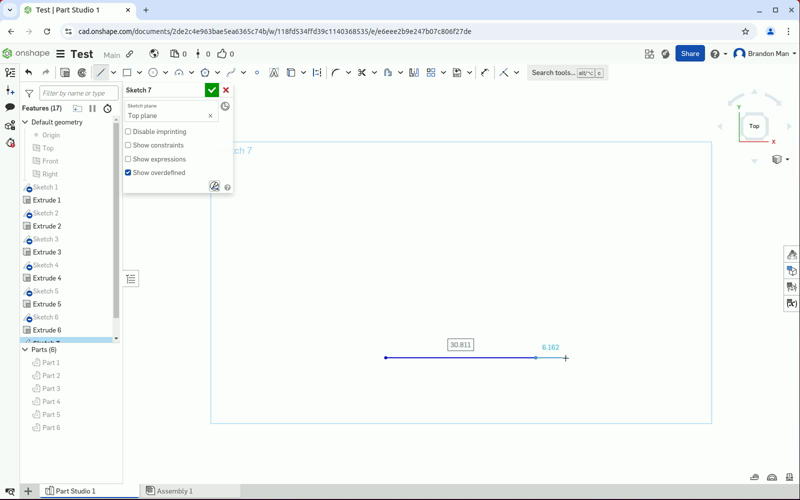
mouse_move(535, 353)
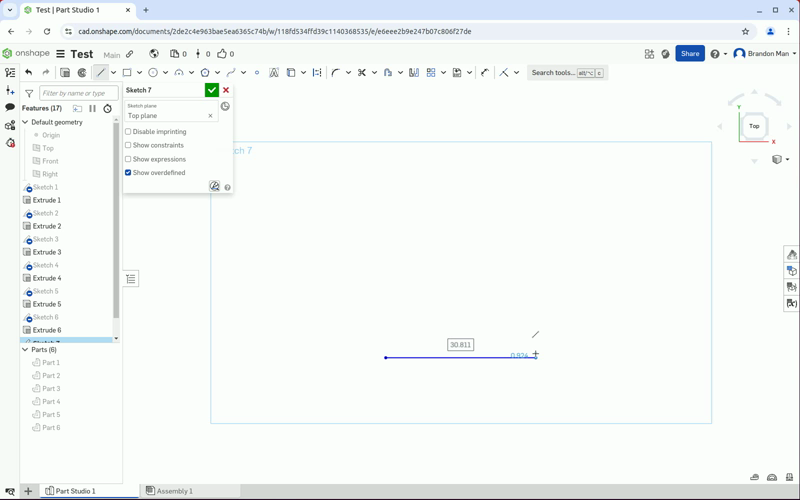
scroll(6)
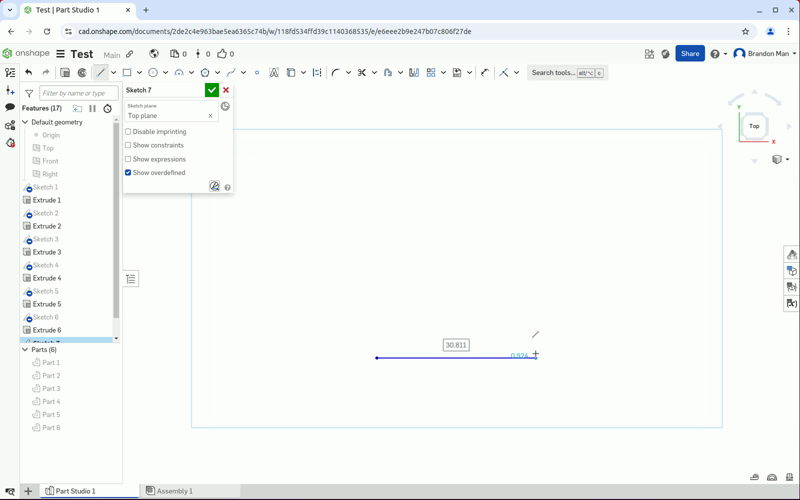
scroll(6)
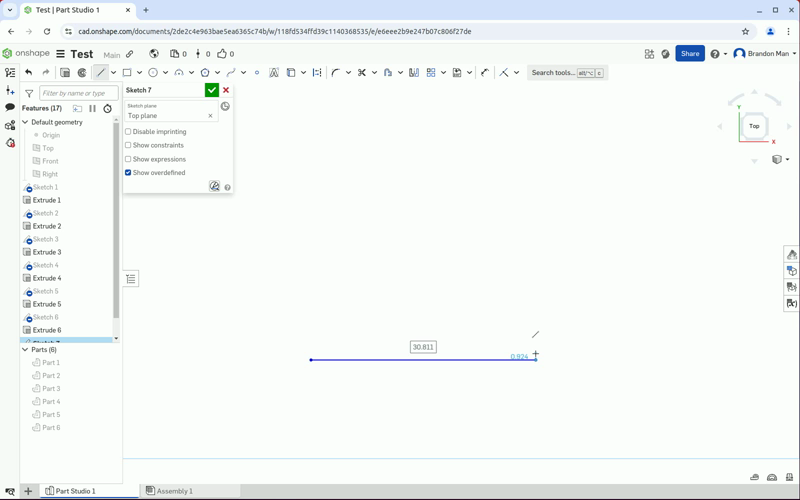
scroll(6)
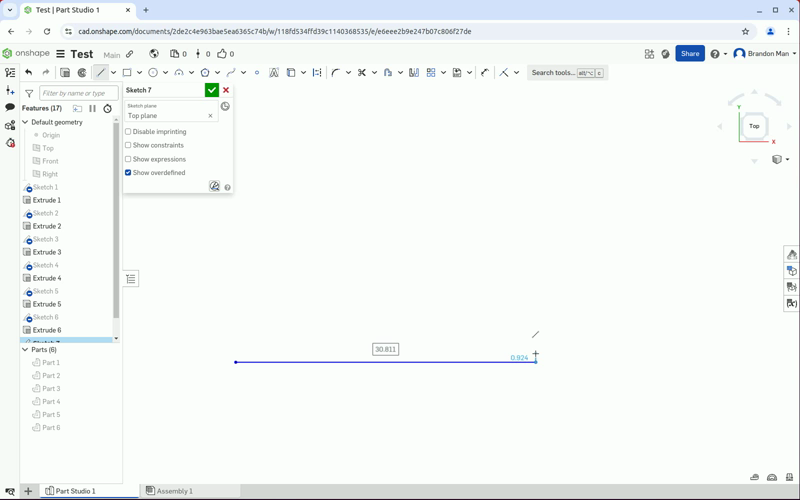
scroll(6)
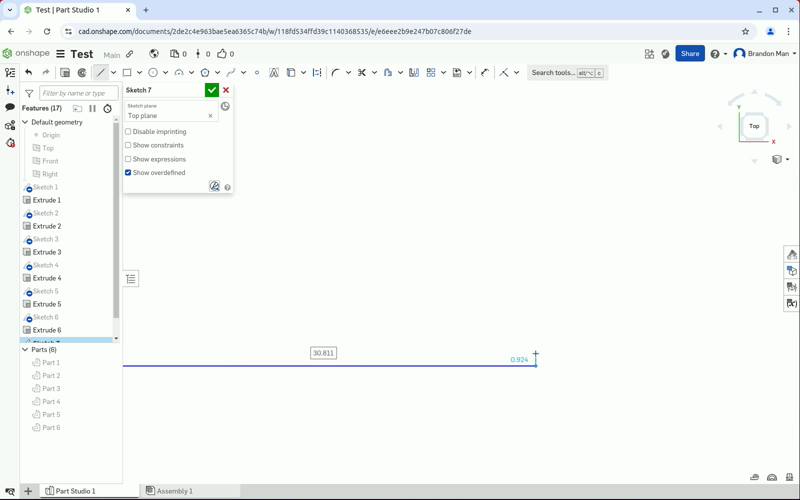
scroll(6)
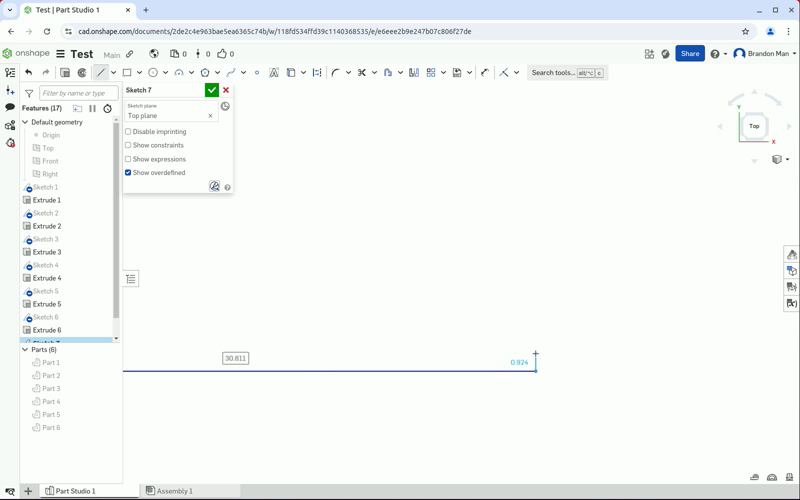
scroll(6)
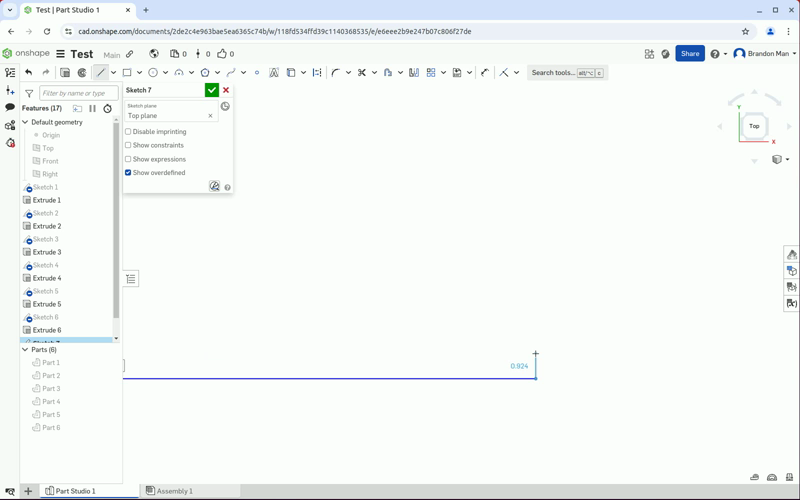
scroll(6)
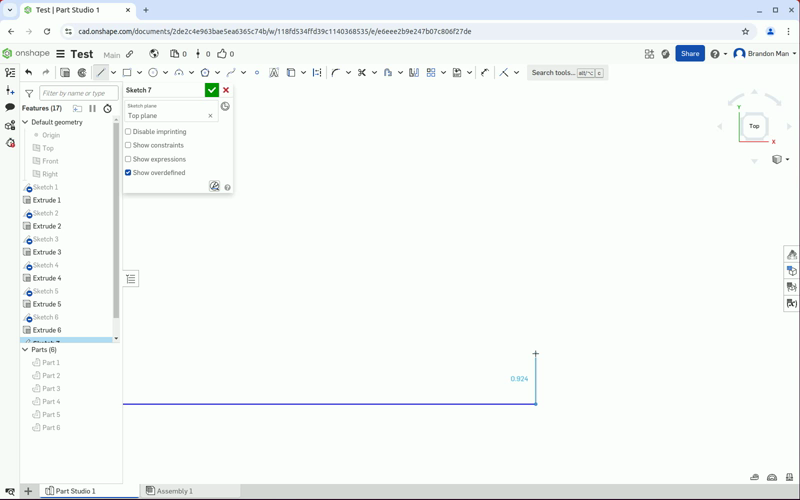
click(535, 353)
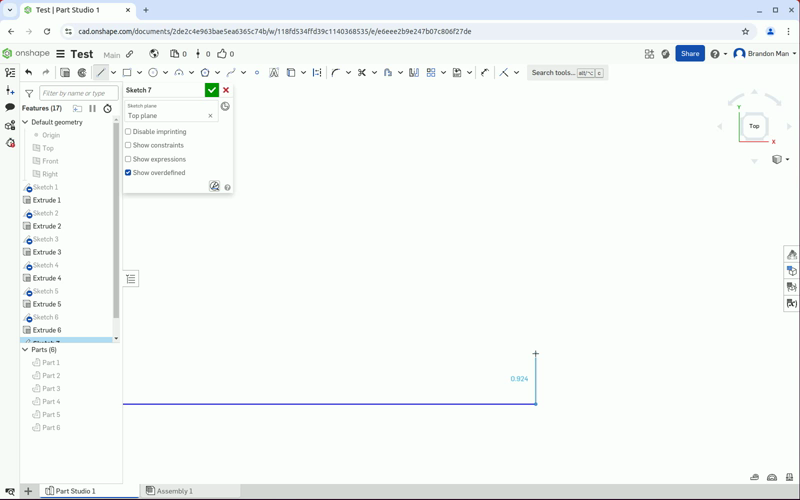
scroll(-6)
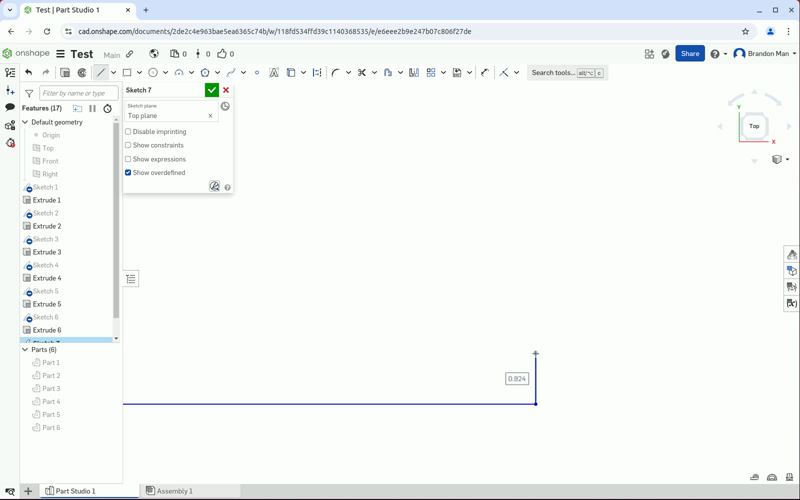
scroll(-6)
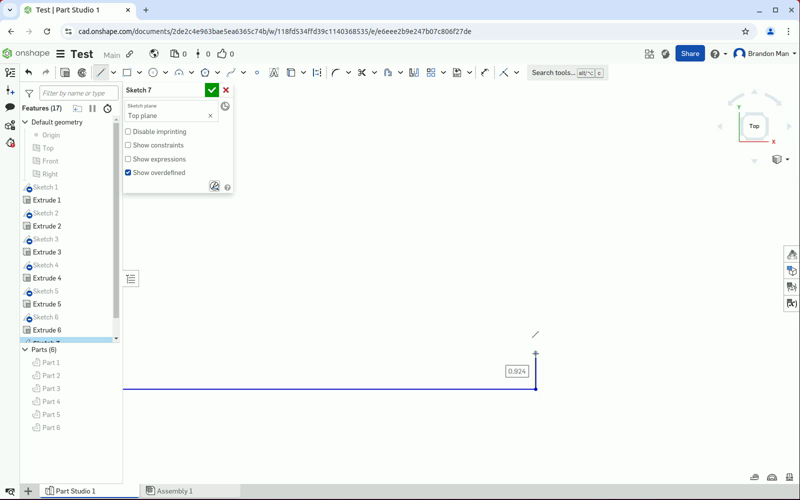
scroll(-6)
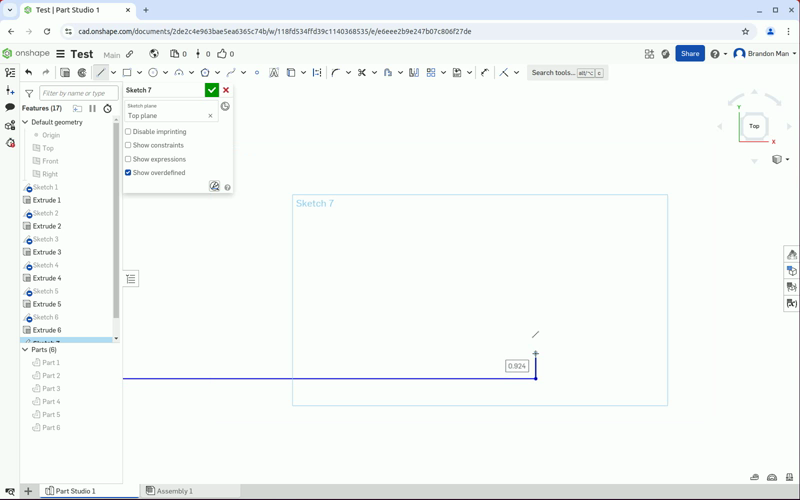
scroll(-6)
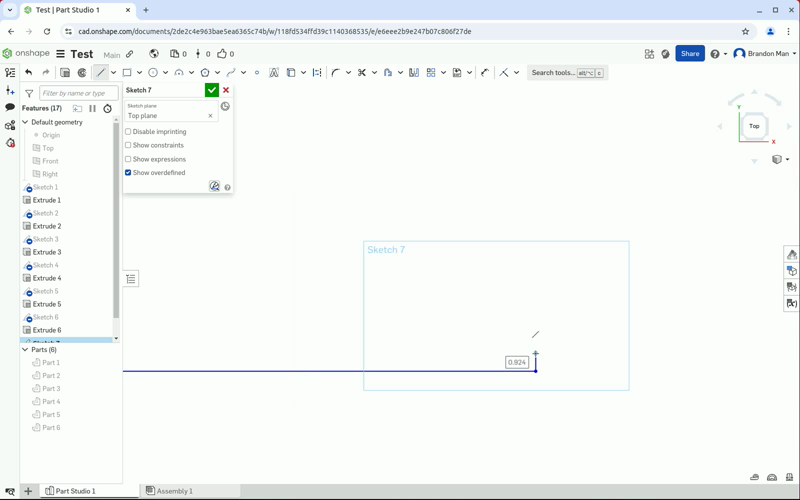
scroll(-6)
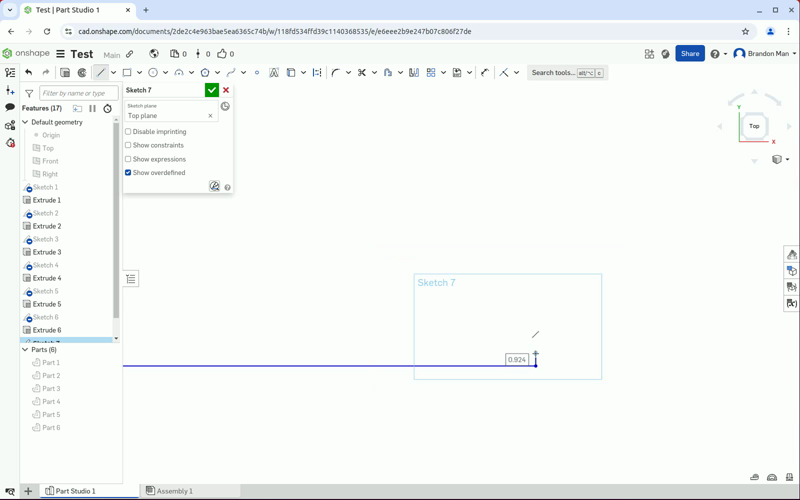
scroll(-6)
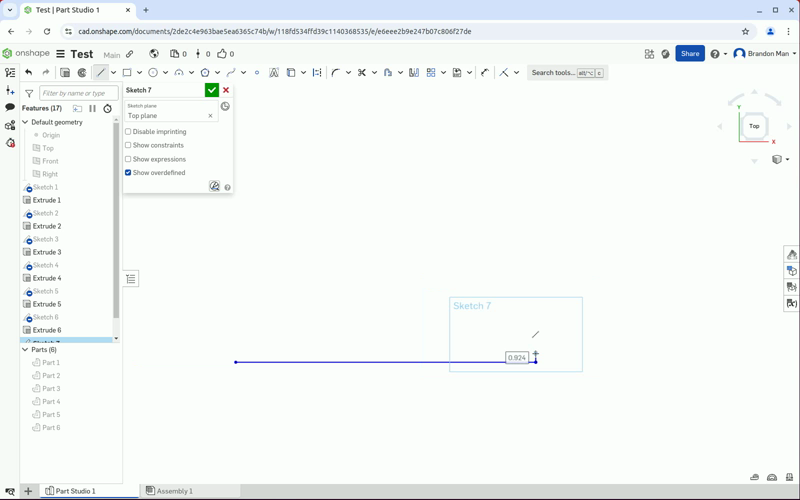
scroll(-6)
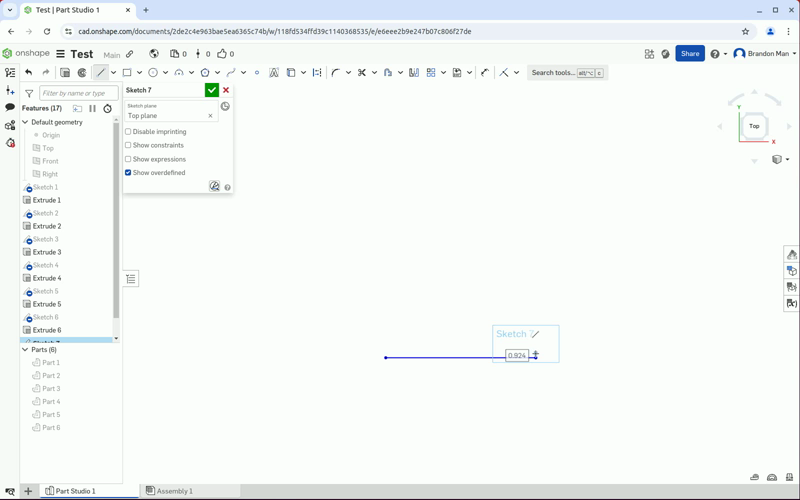
key_up(shift)
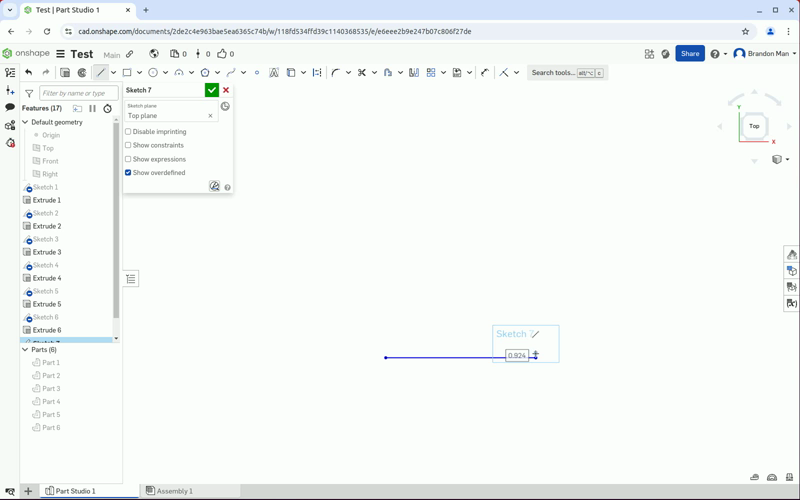
key_down(shift)
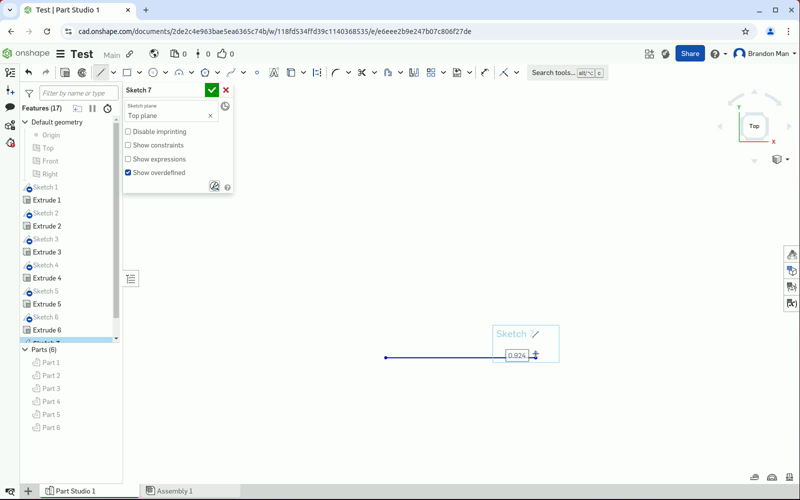
mouse_move(385, 353)
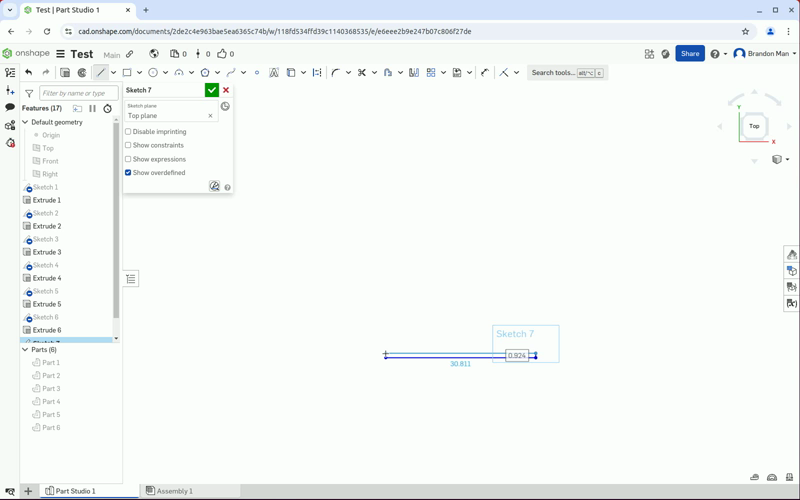
click(385, 353)
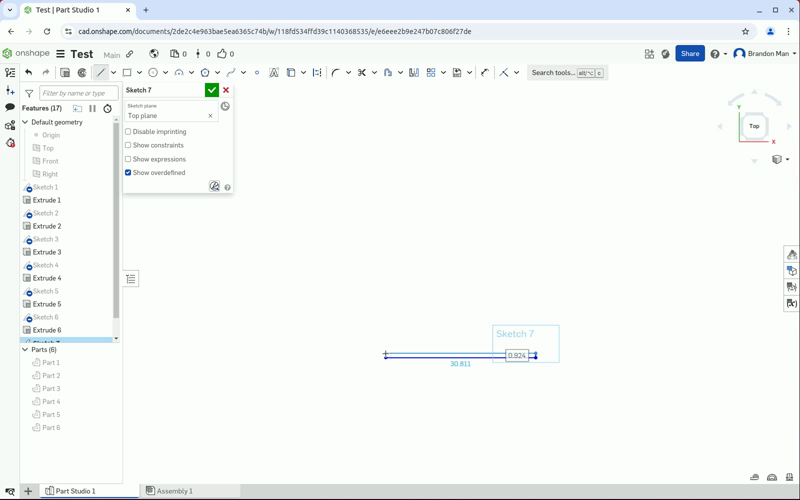
key_up(shift)
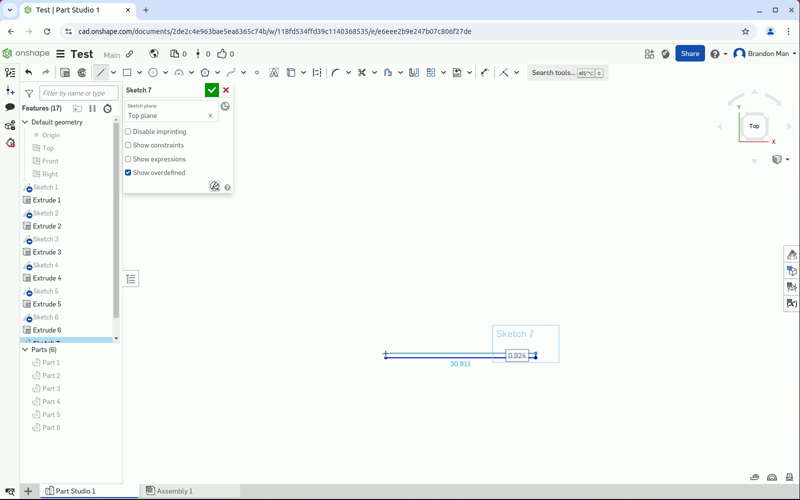
mouse_move(415, 353)
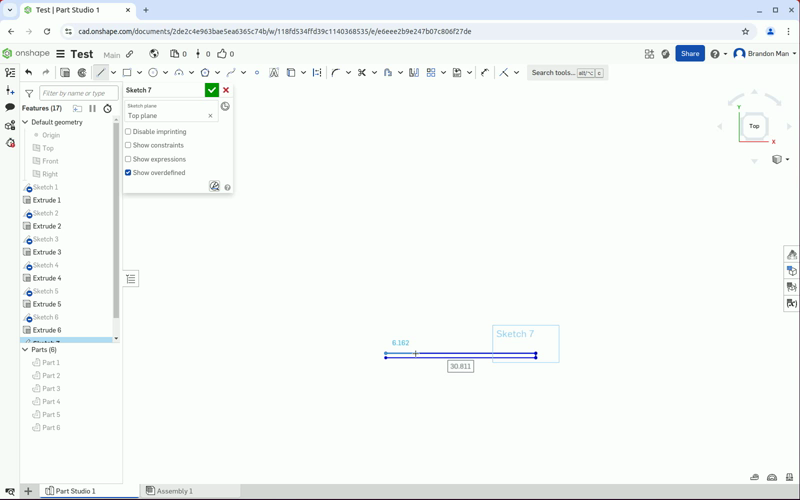
key_down(shift)
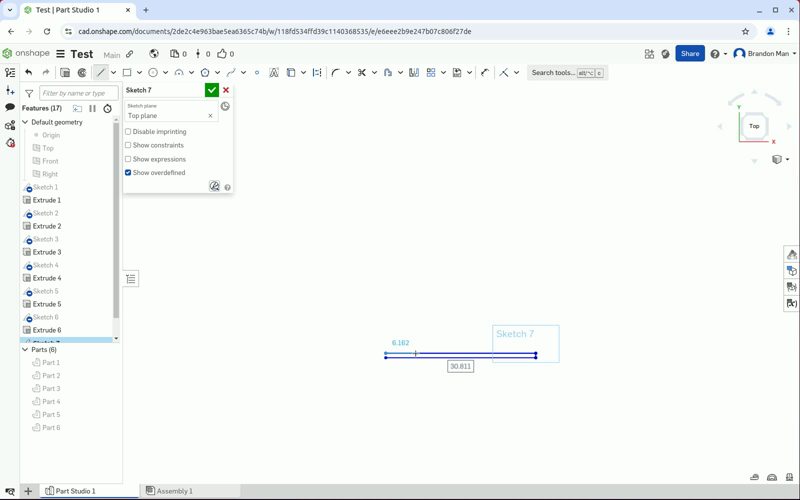
mouse_move(385, 357)
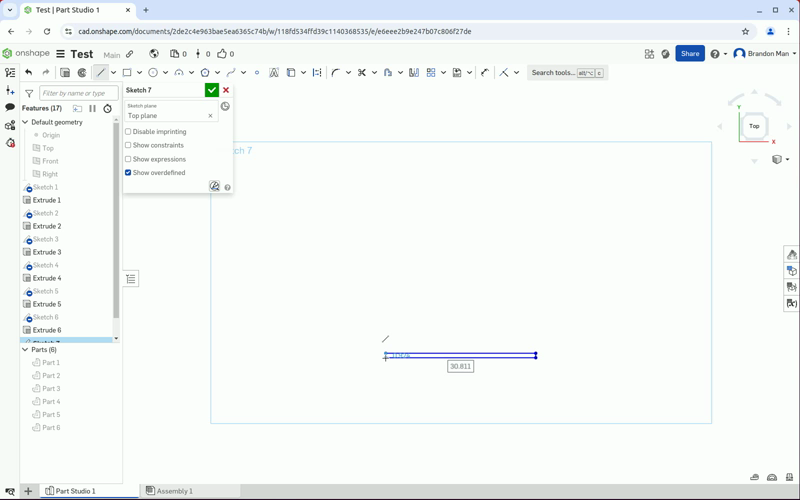
scroll(6)
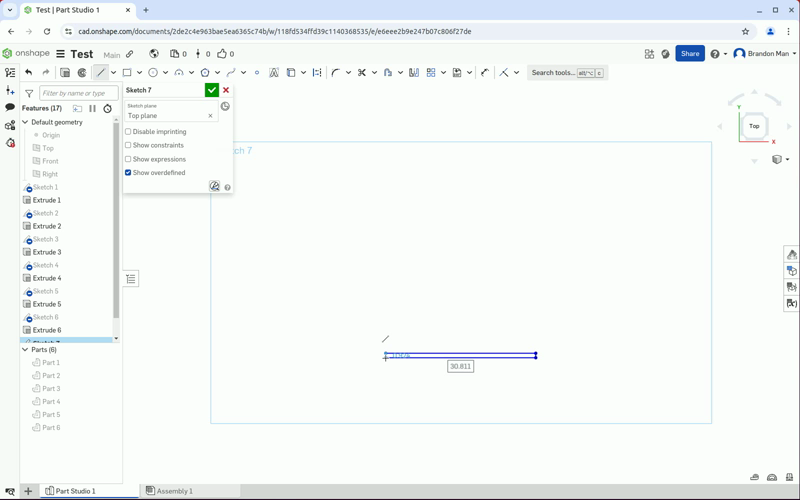
scroll(6)
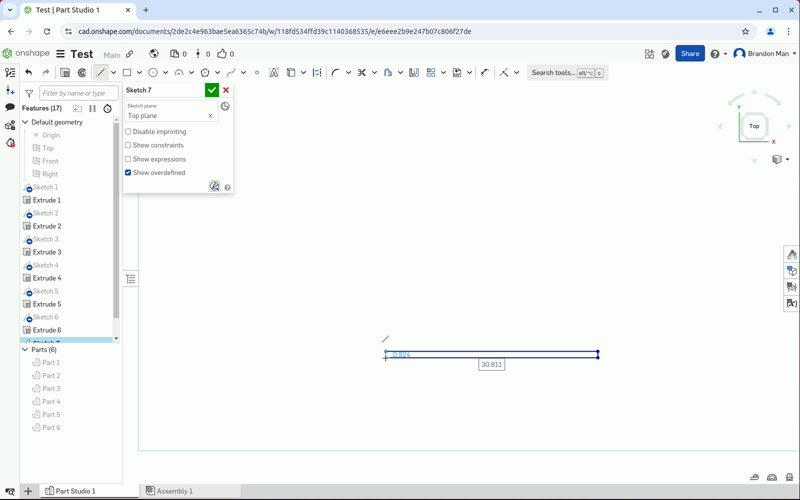
scroll(6)
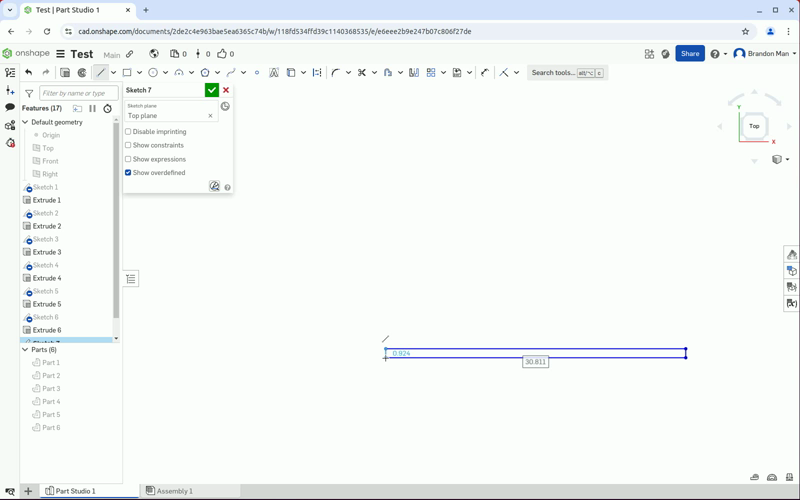
scroll(6)
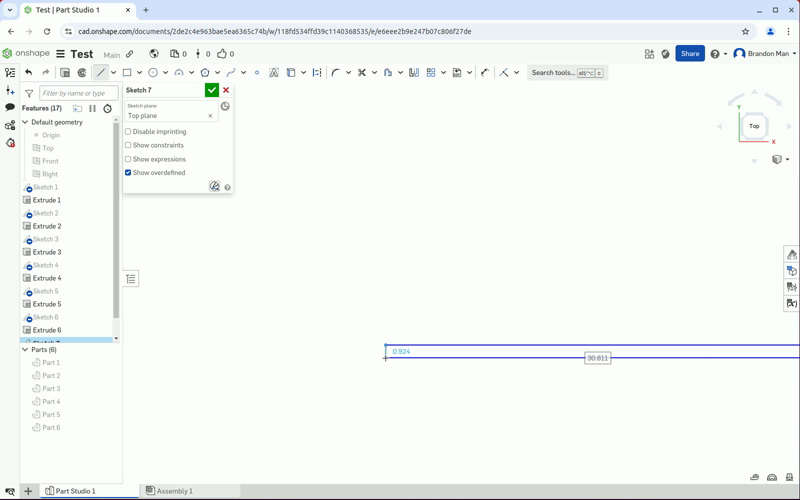
scroll(6)
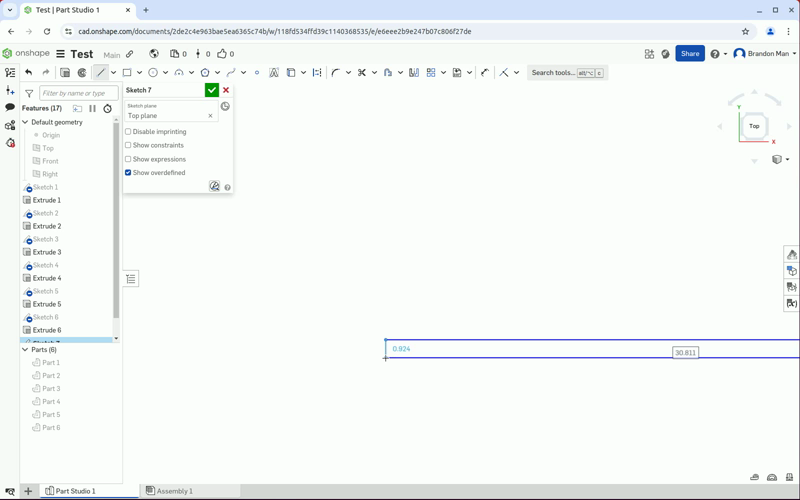
scroll(6)
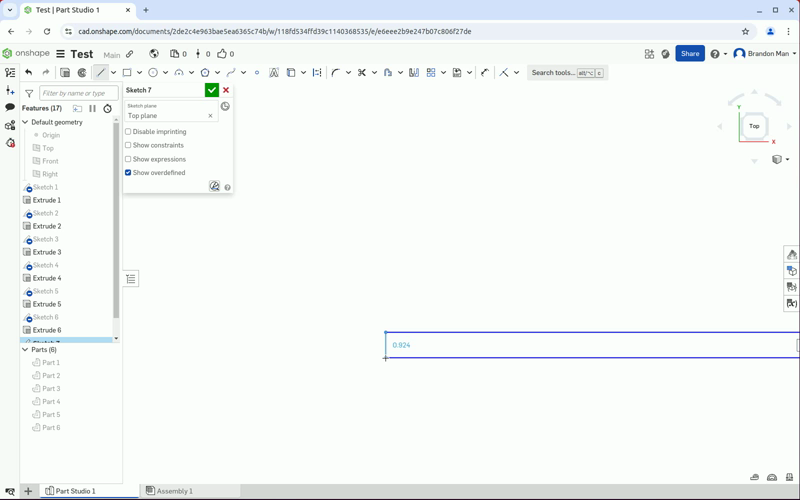
scroll(6)
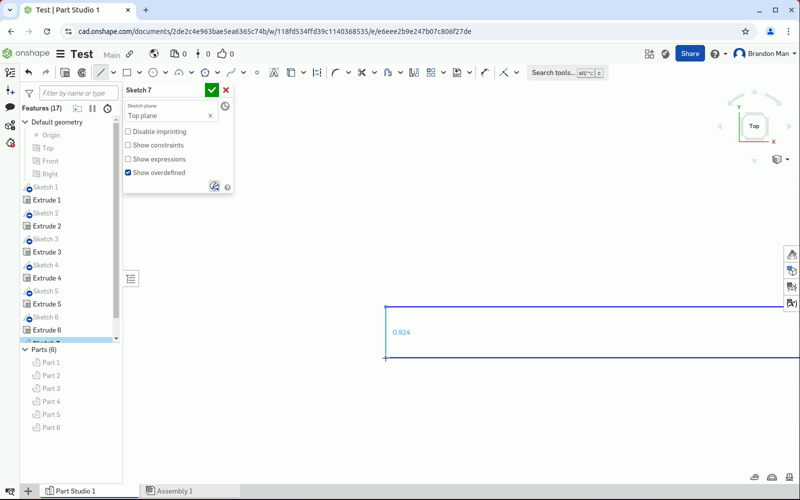
key_up(shift)
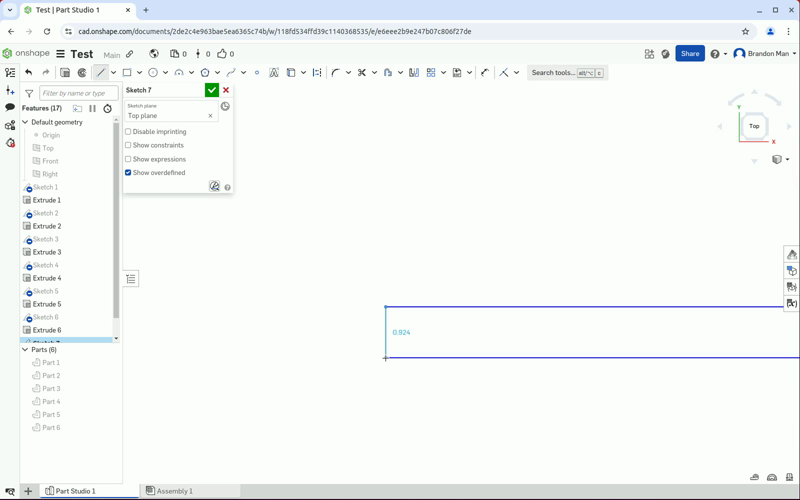
click(385, 357)
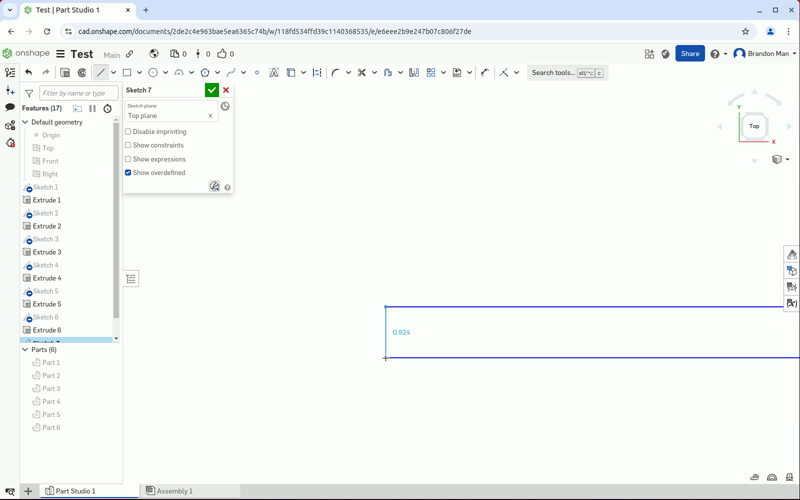
scroll(-6)
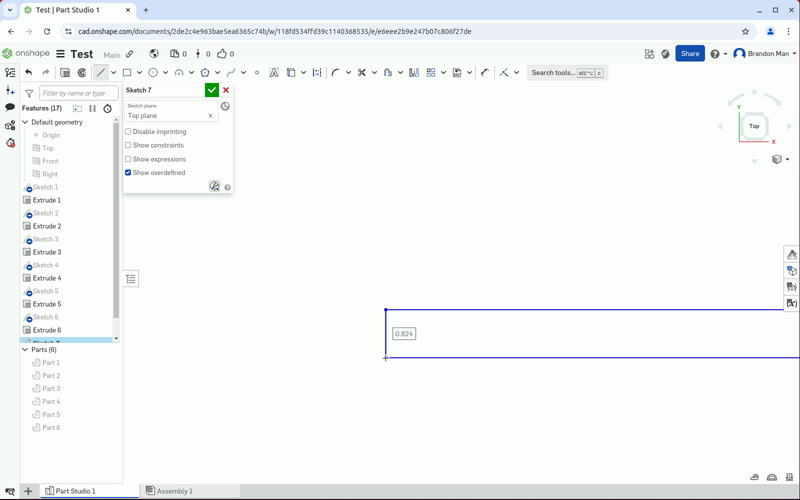
scroll(-6)
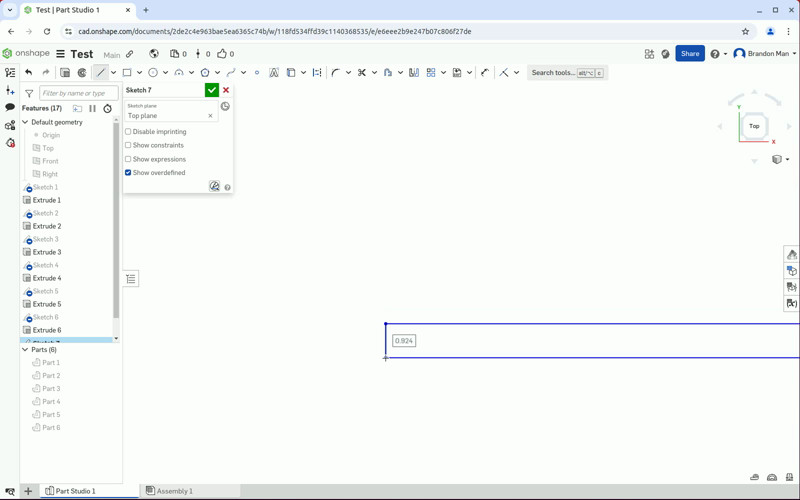
scroll(-6)
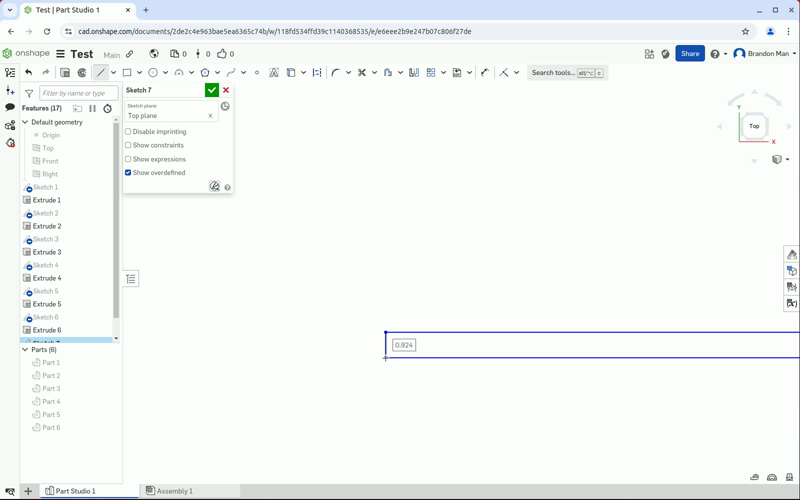
scroll(-6)
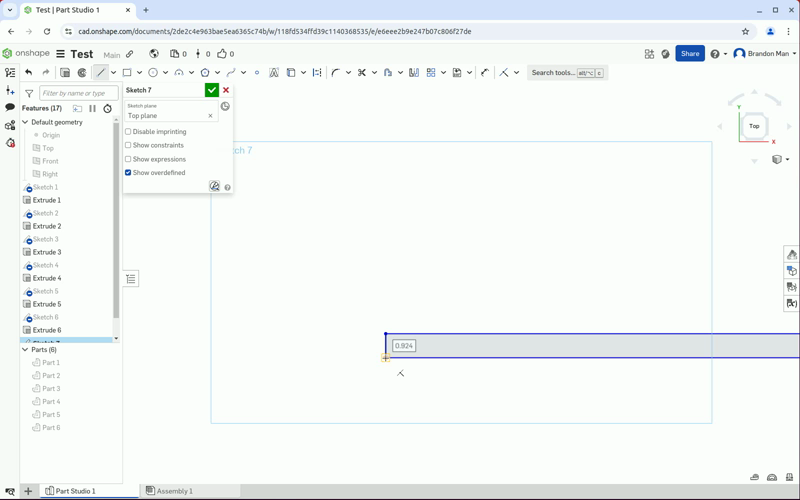
scroll(-6)
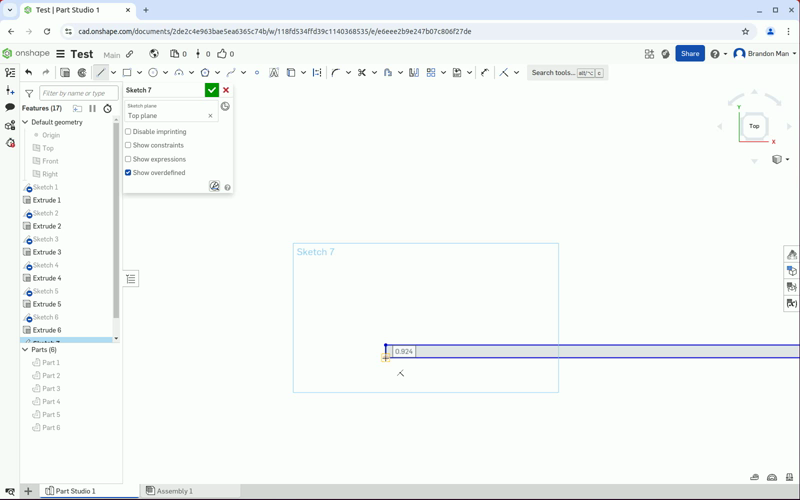
scroll(-6)
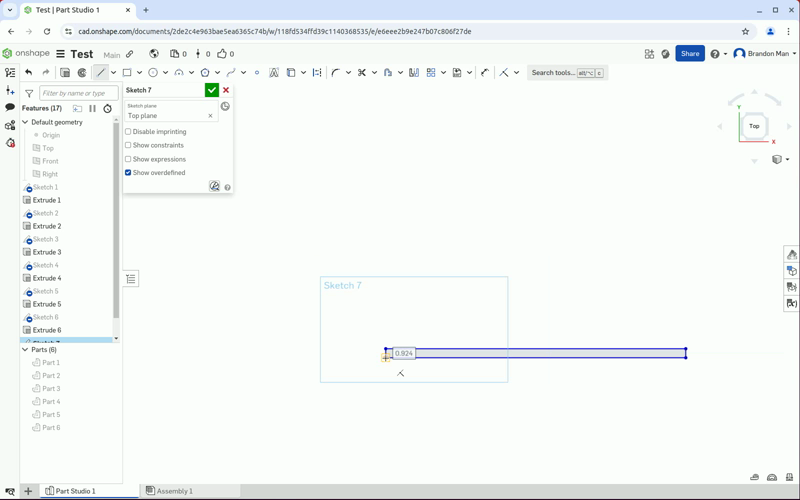
scroll(-6)
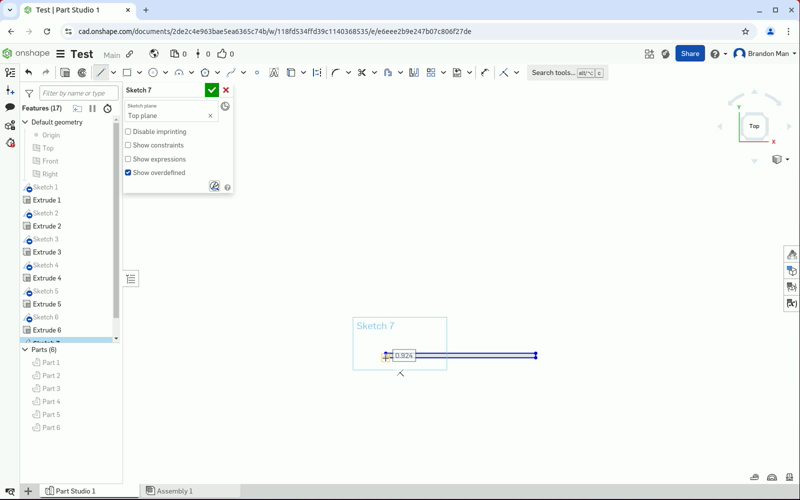
key(esc)
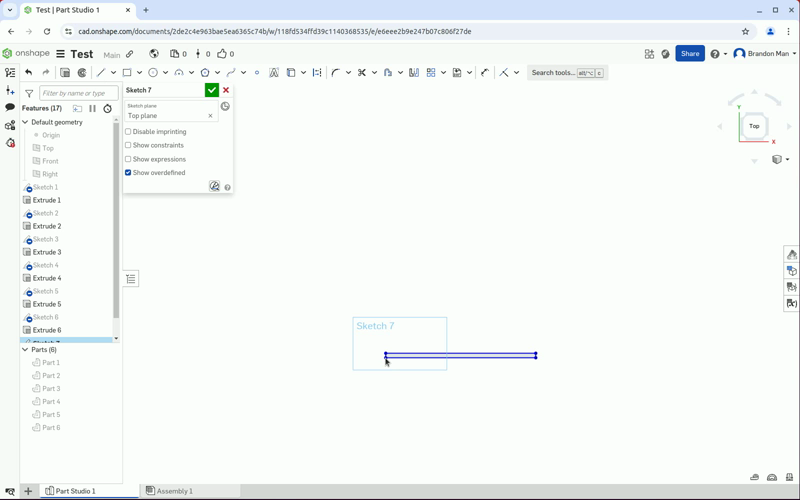
mouse_move(397, 357)
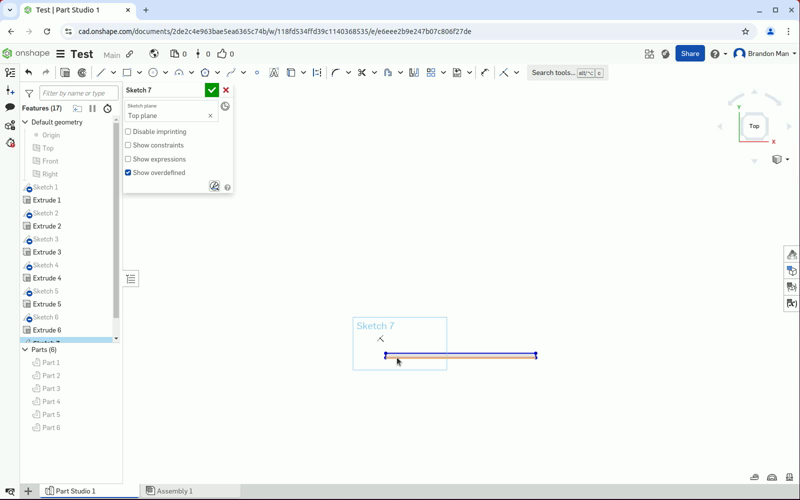
scroll(6)
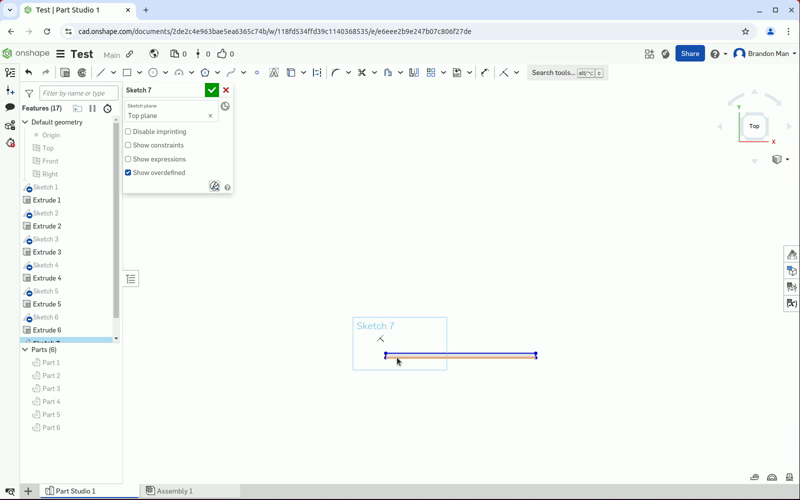
scroll(6)
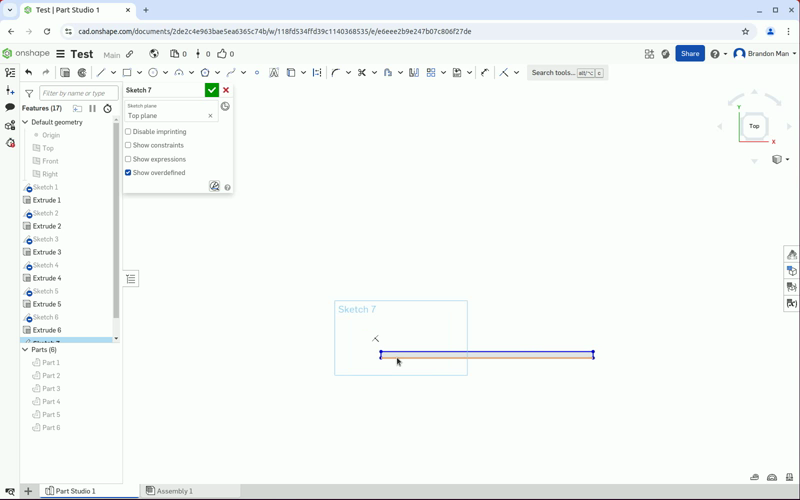
scroll(6)
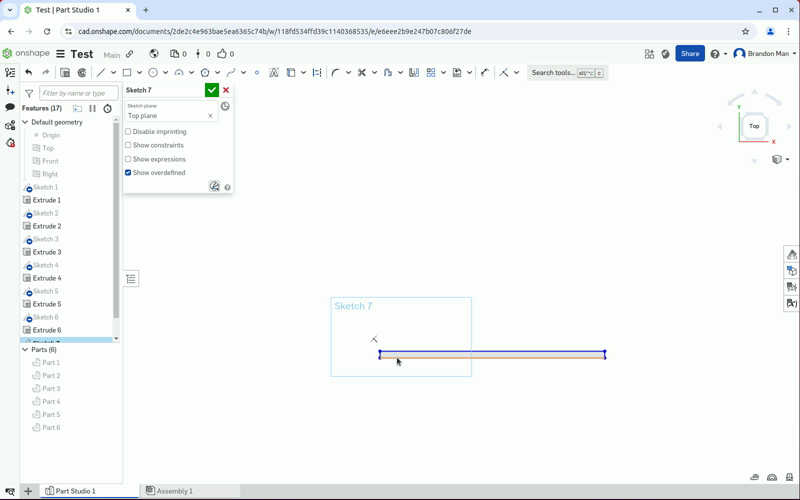
scroll(6)
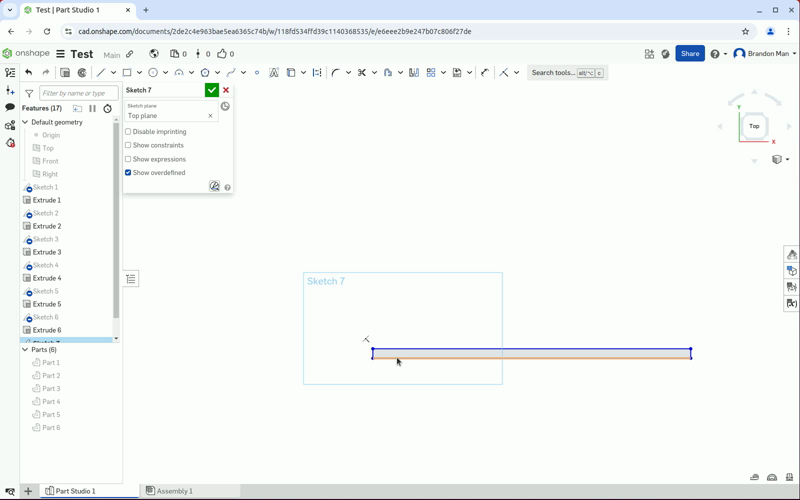
scroll(6)
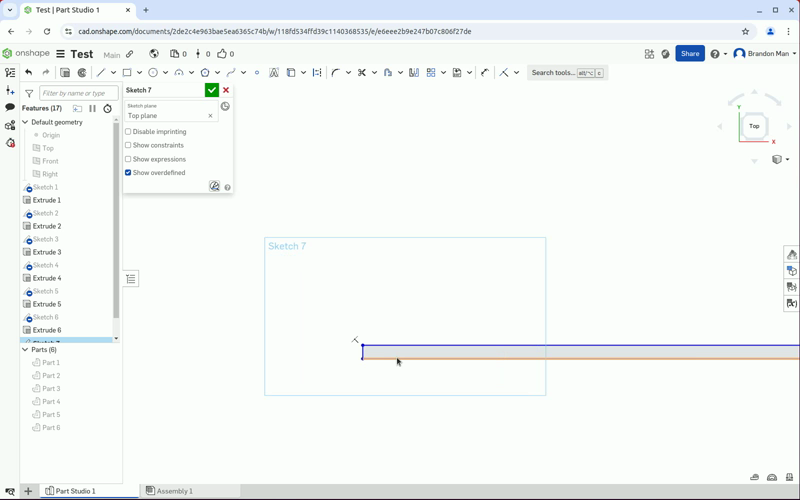
scroll(6)
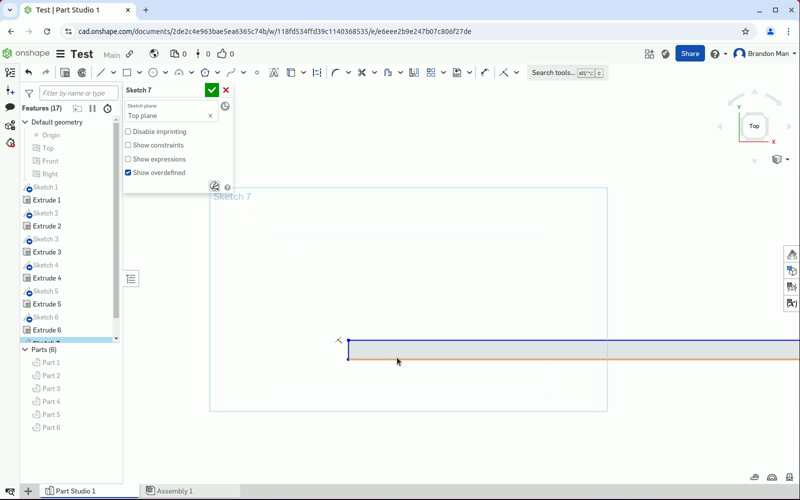
scroll(6)
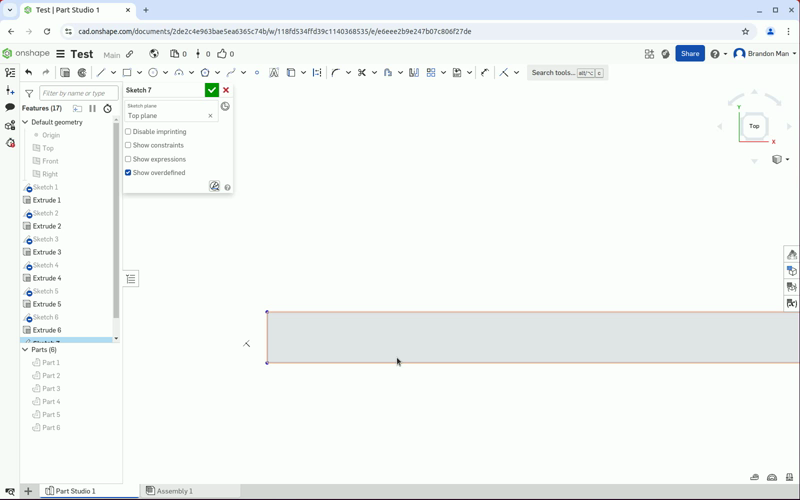
click(397, 357)
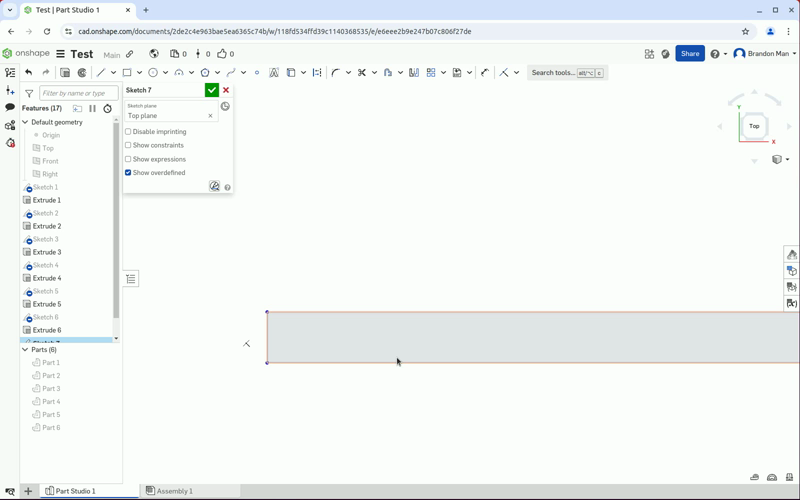
scroll(-6)
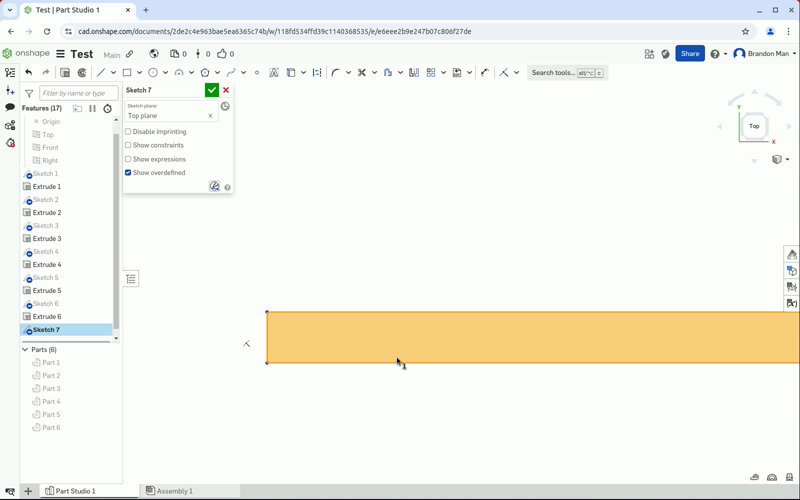
scroll(-6)
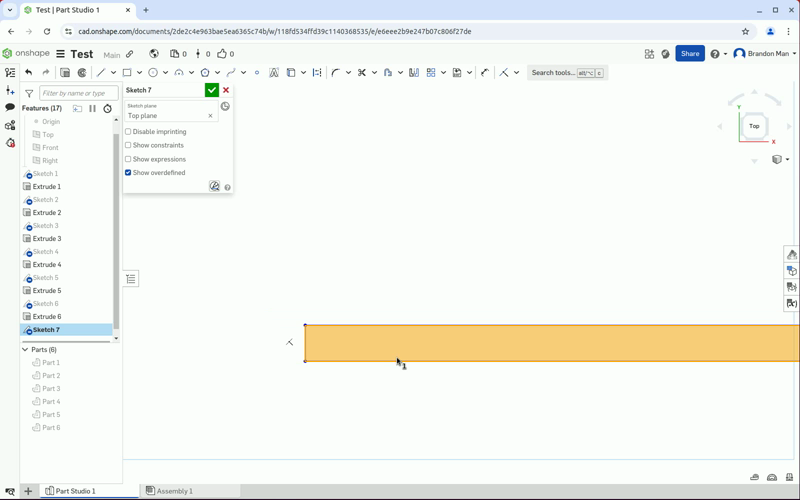
scroll(-6)
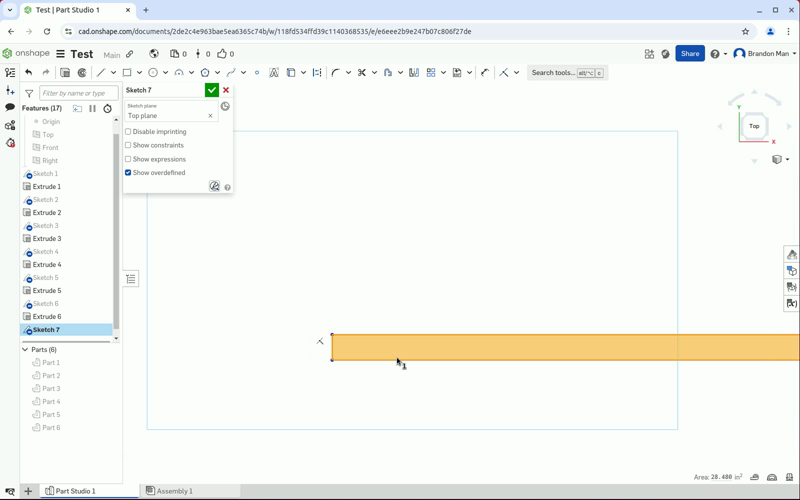
scroll(-6)
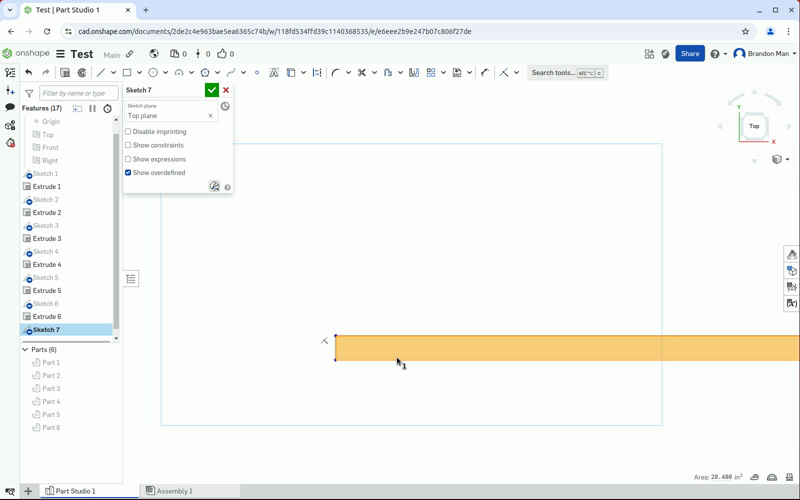
scroll(-6)
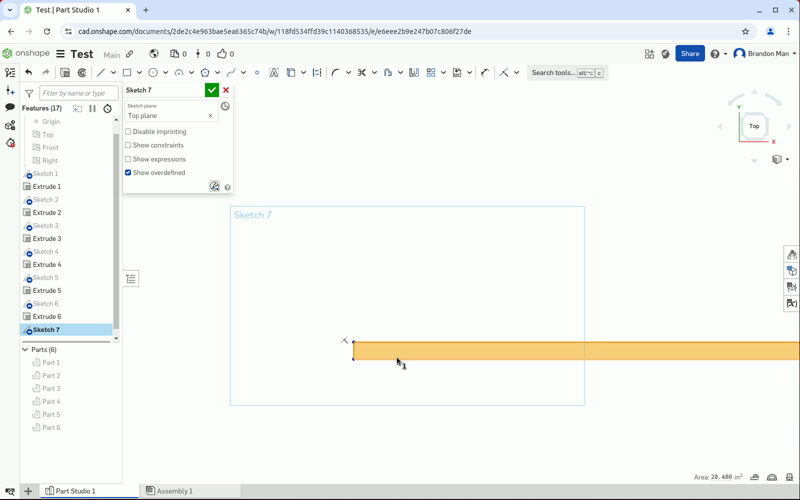
scroll(-6)
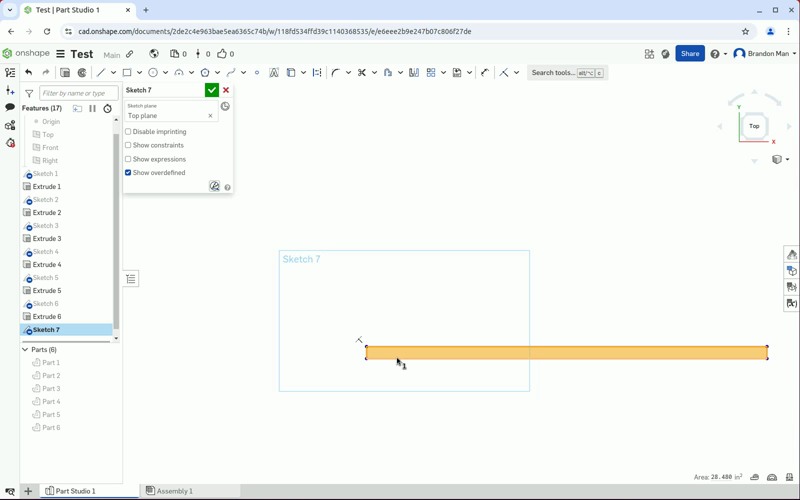
scroll(-6)
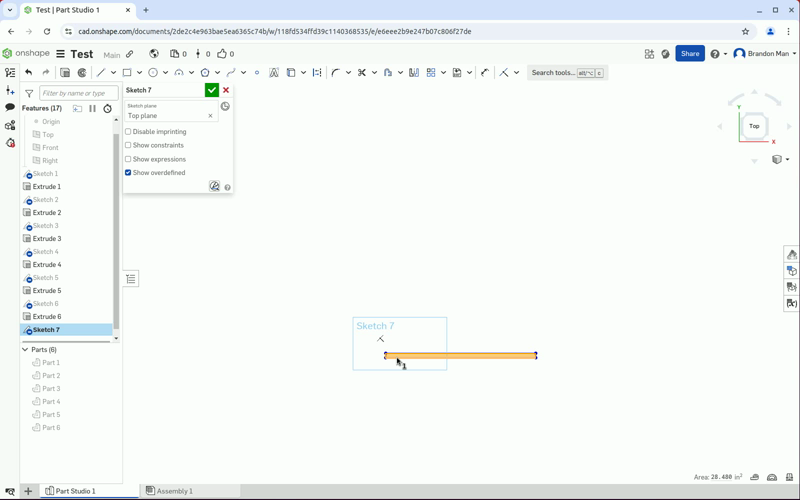
mouse_move(73, 352)
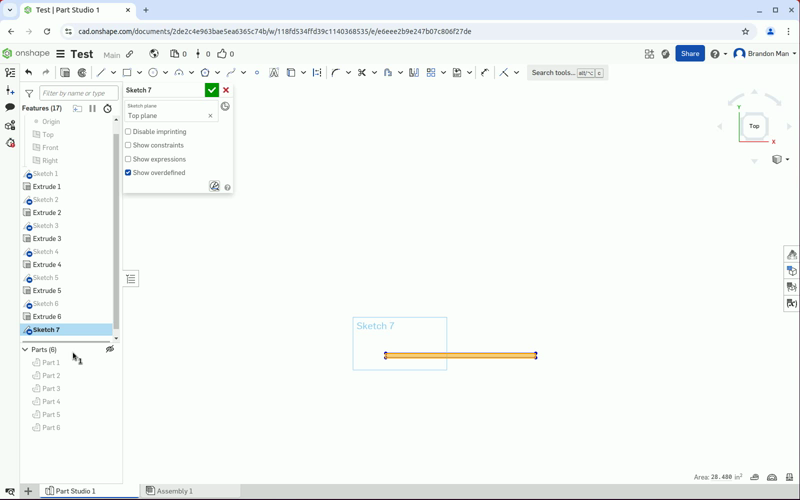
key(shift+y)
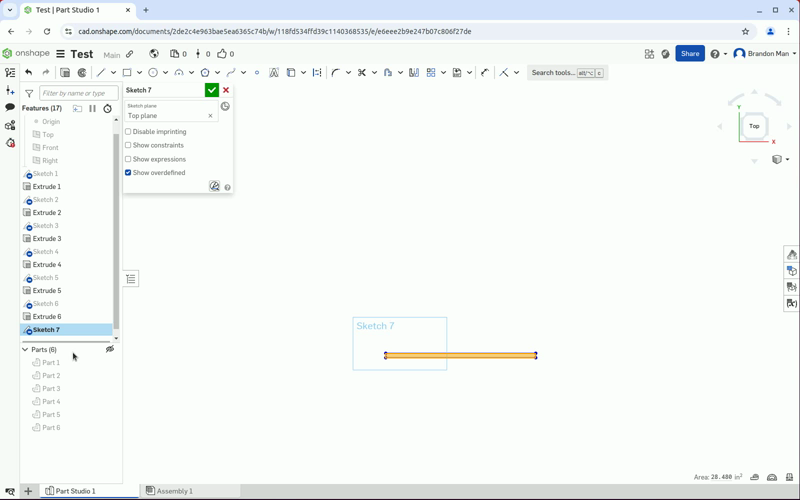
key(shift+e)
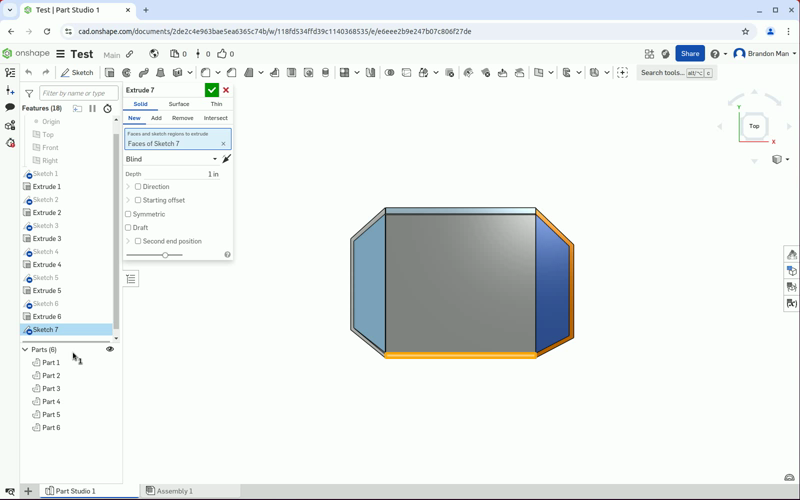
mouse_move(143, 106)
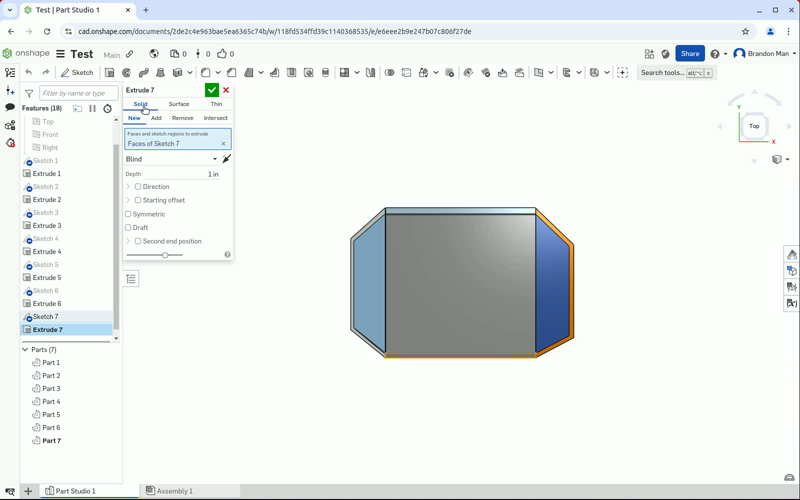
click(143, 106)
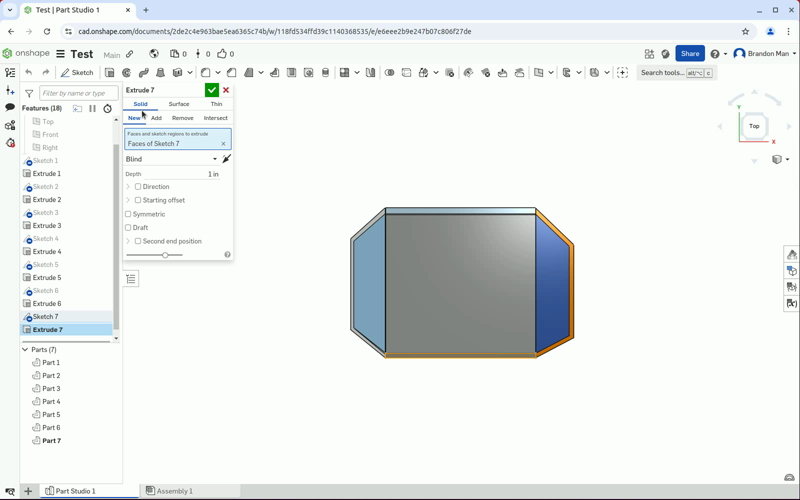
mouse_move(137, 120)
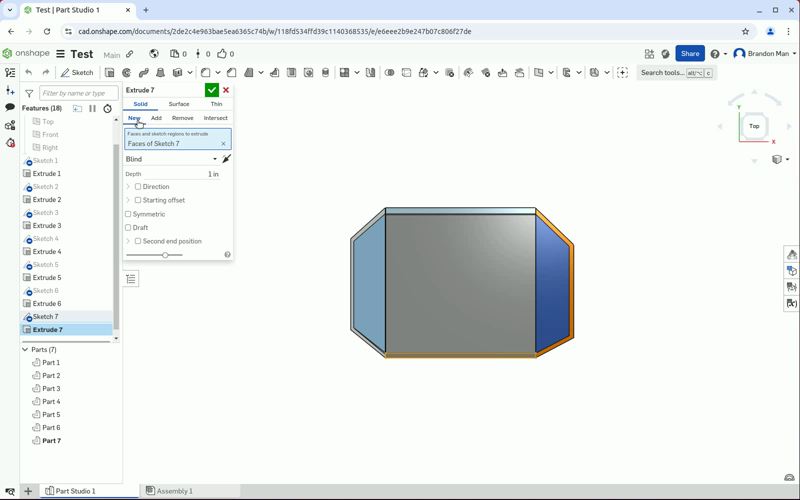
click(137, 120)
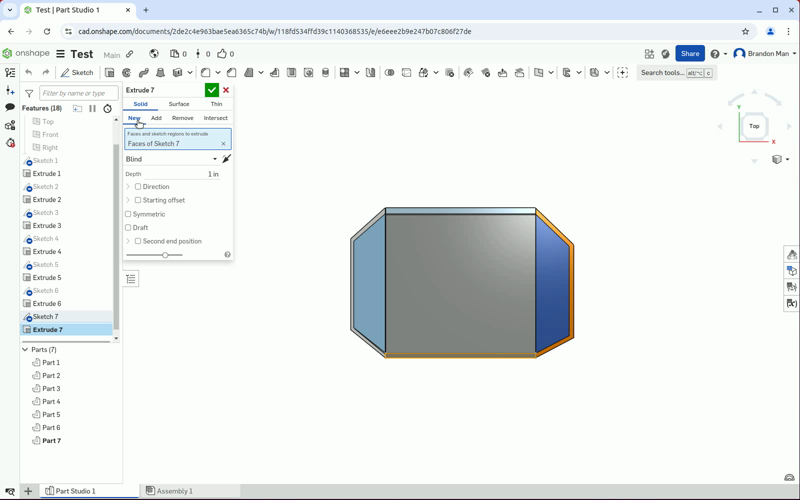
key(tab, 4)
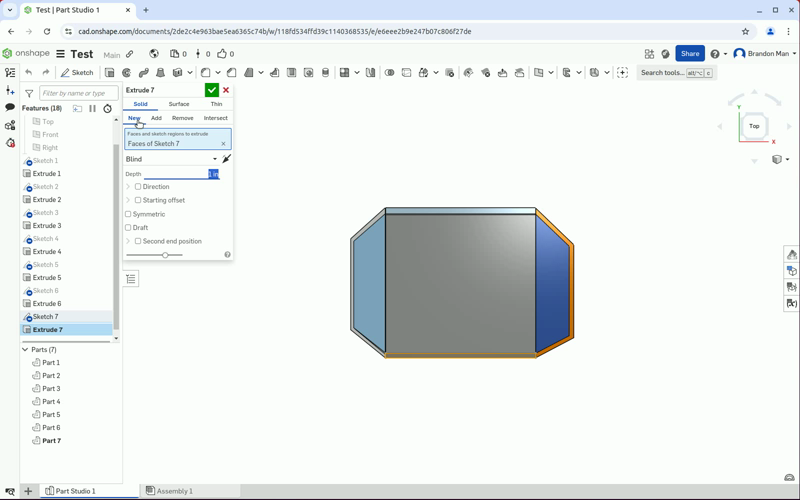
text(0.963)
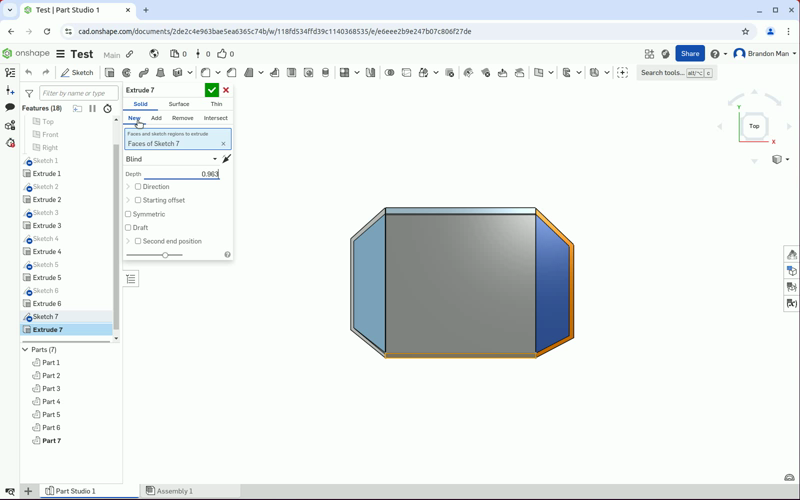
key(enter)
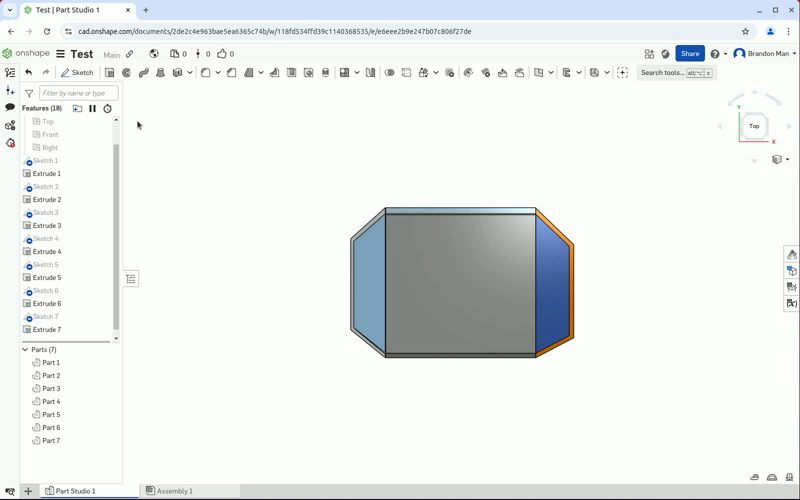
key(shift+h)
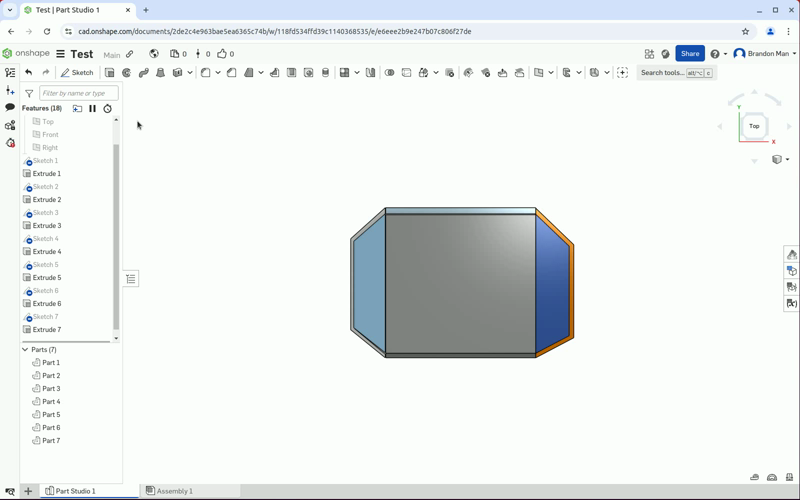
key(shift+h)
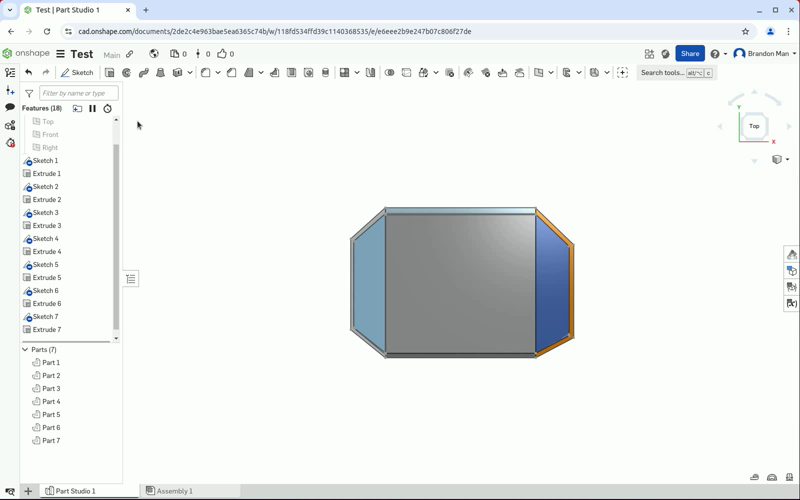
key(shift+7)
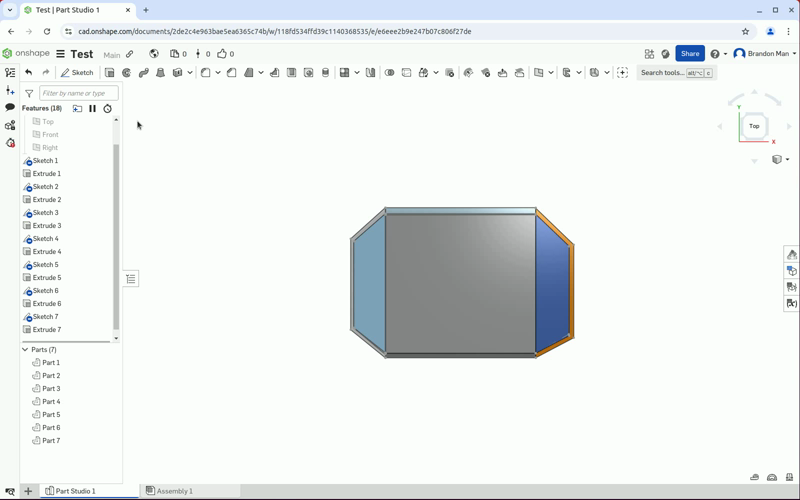
key(up, 3)
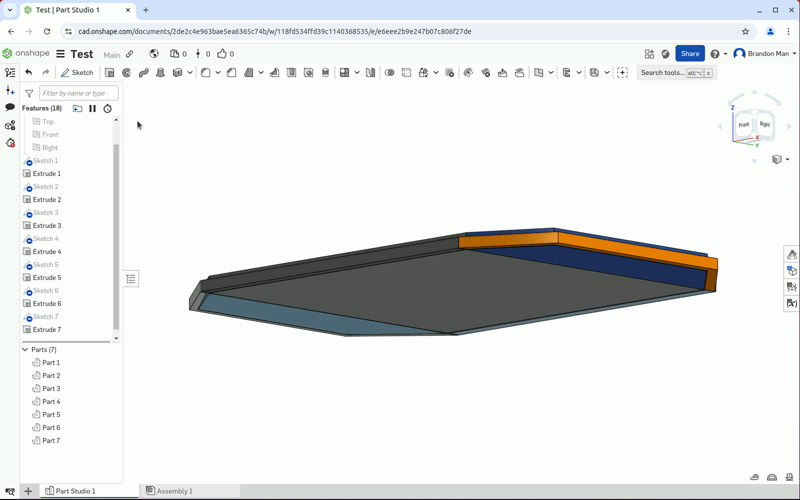
key(left, 3)
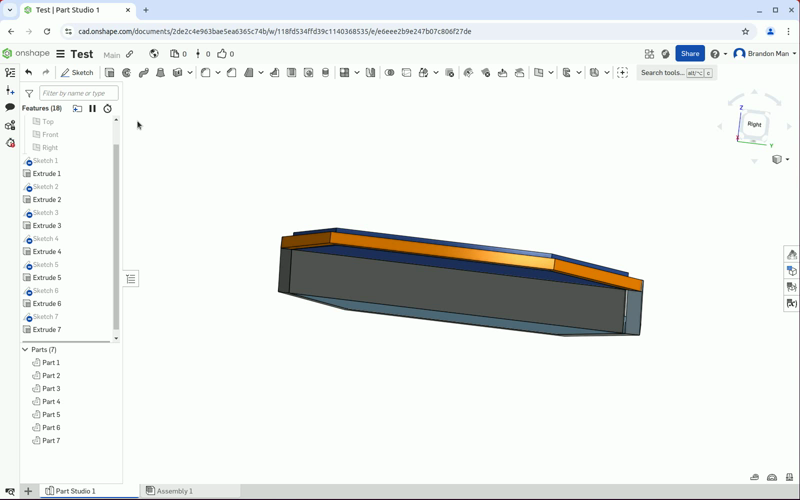
key(right, 3)
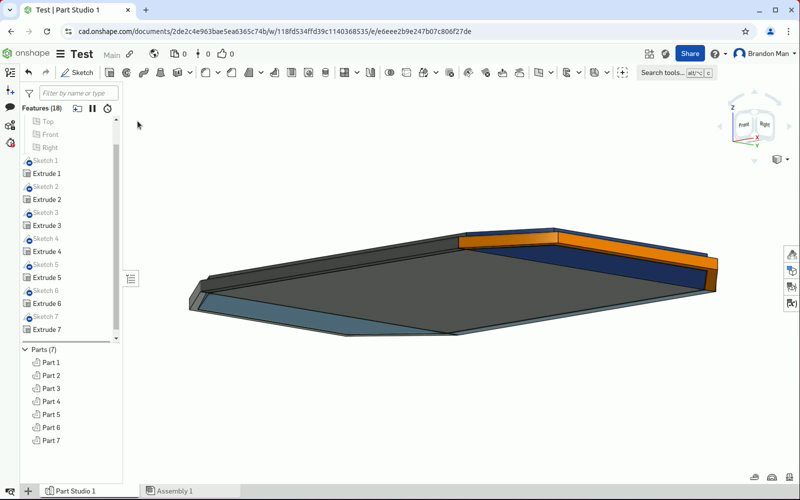
key(down, 3)
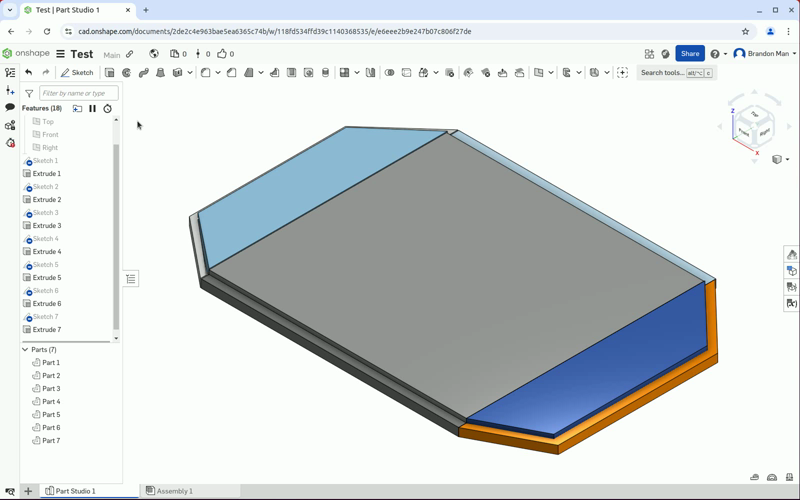
mouse_move(69, 163)
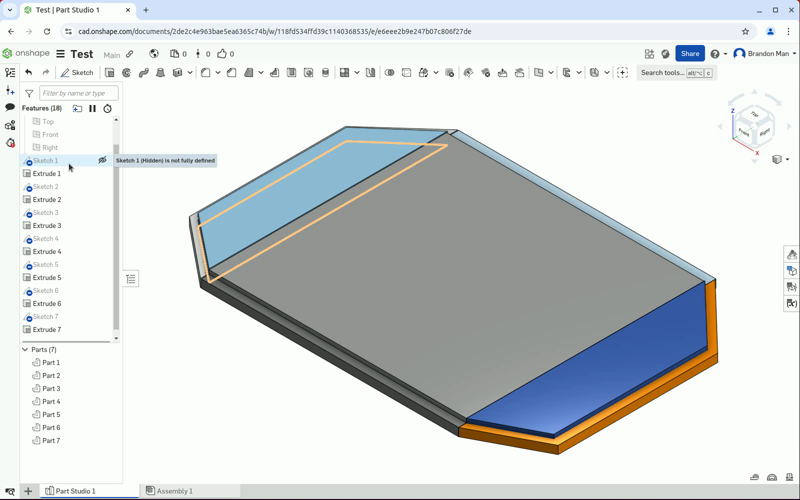
click(69, 163)